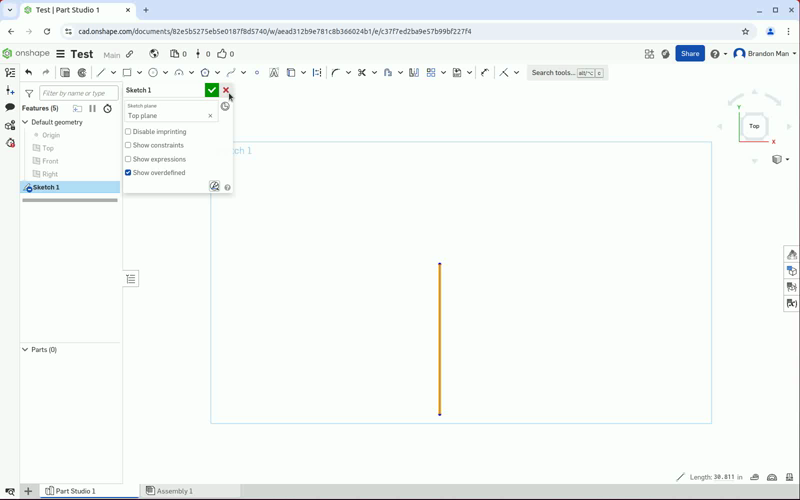
key(shift+h)
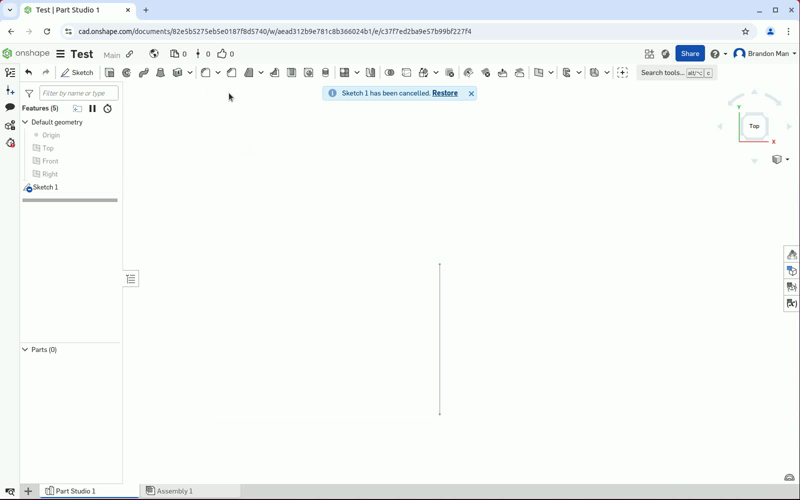
key(shift+s)
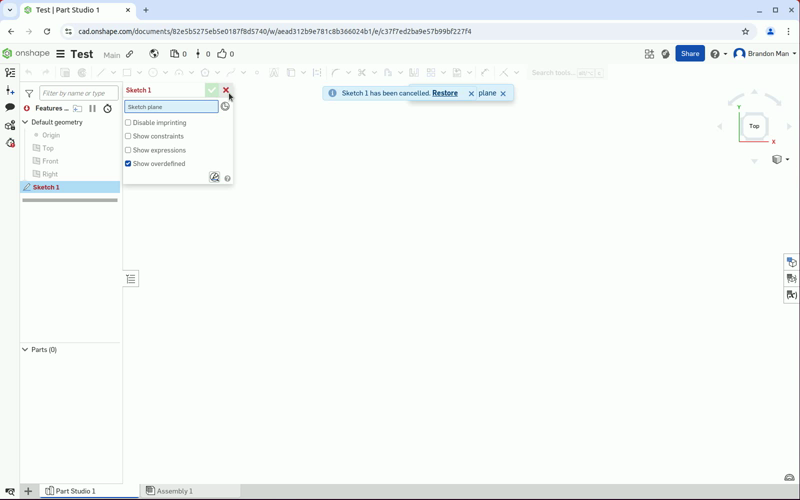
mouse_move(73, 150)
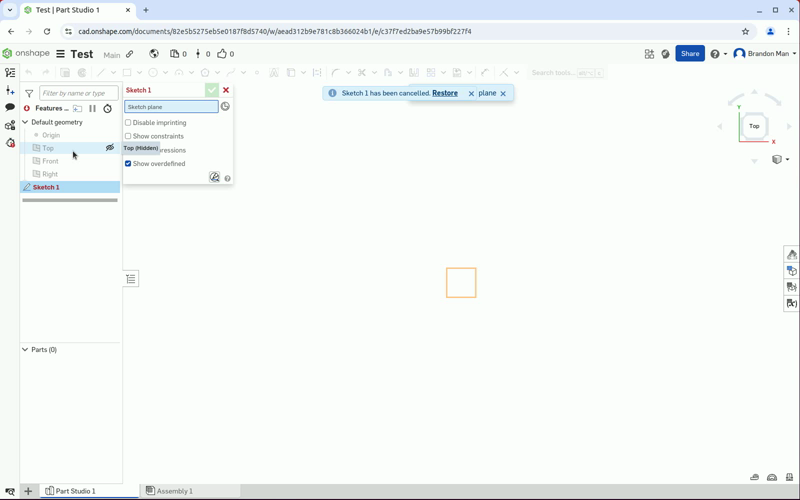
click(73, 150)
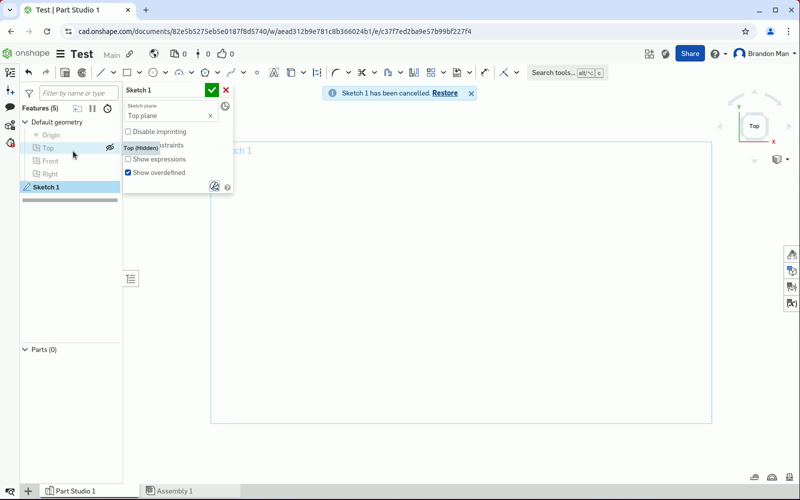
mouse_move(73, 352)
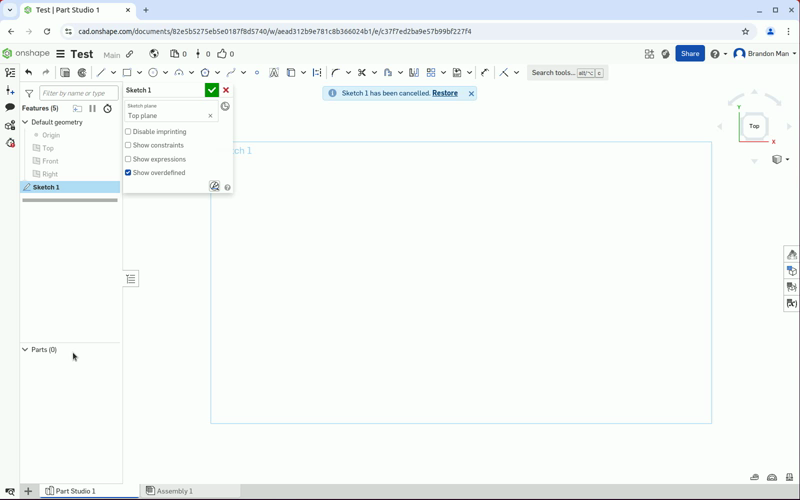
key(y)
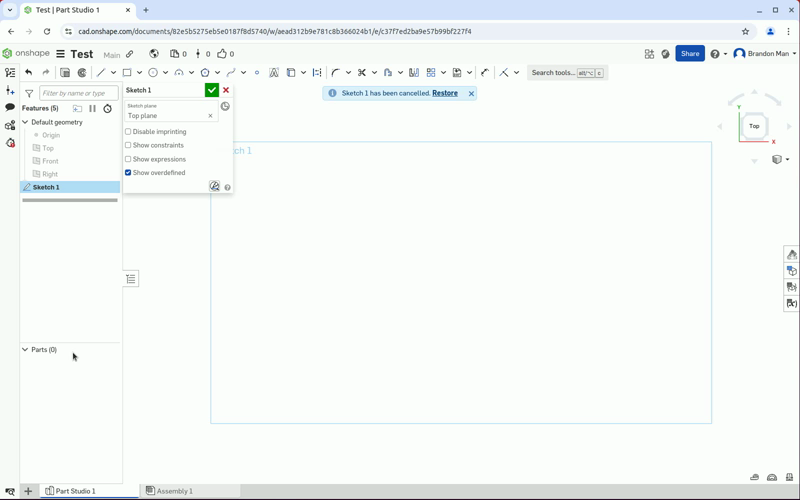
key(l)
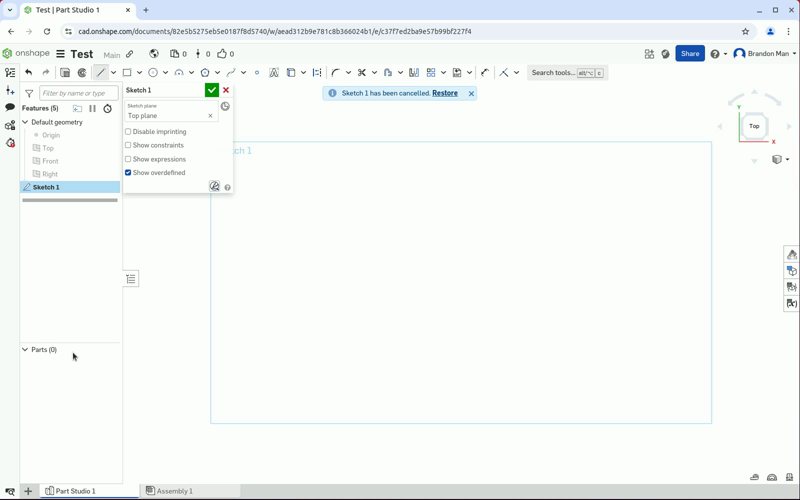
key_down(shift)
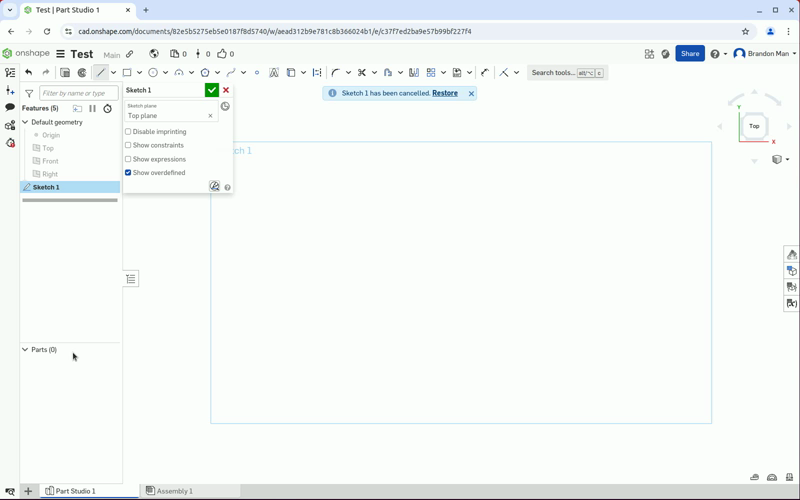
mouse_move(351, 335)
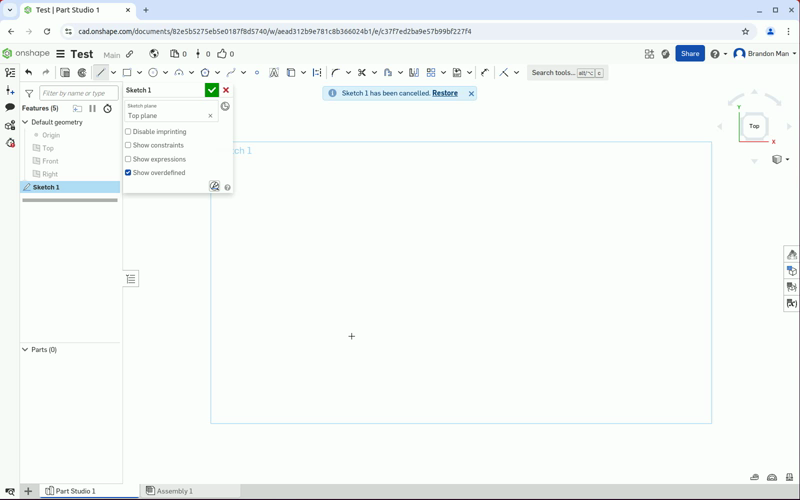
click(351, 335)
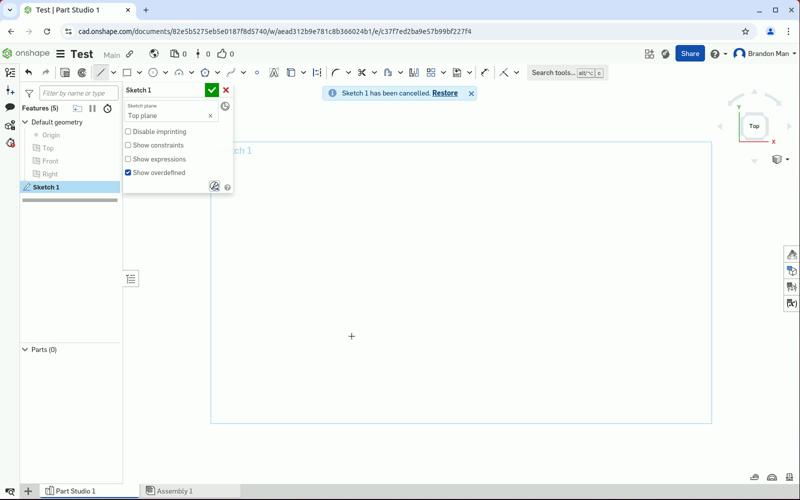
key_up(shift)
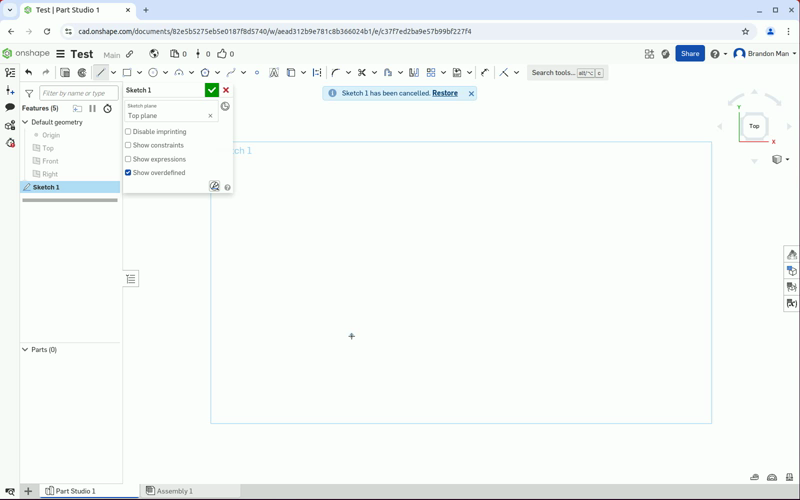
key_down(shift)
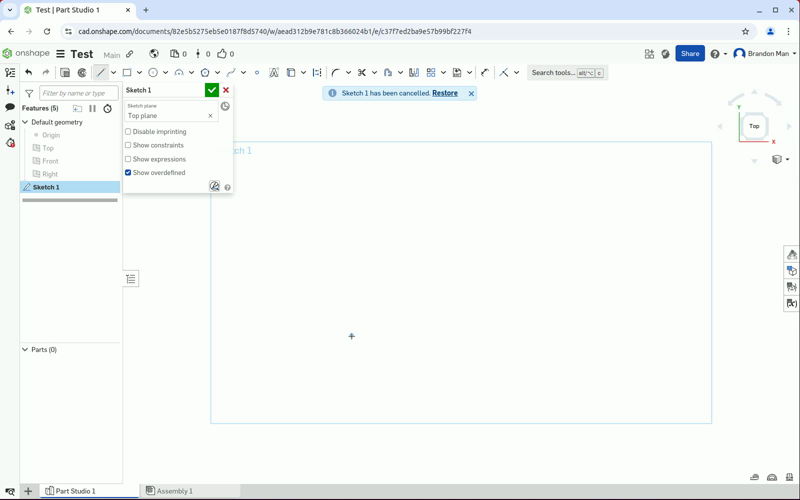
mouse_move(569, 335)
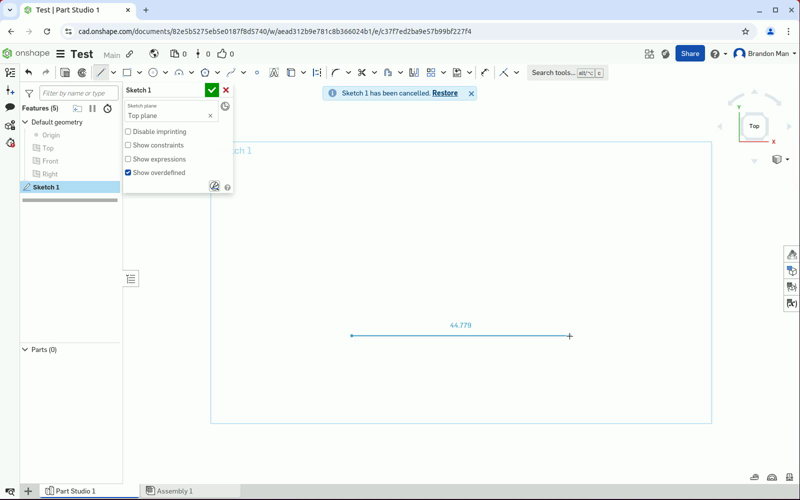
click(569, 335)
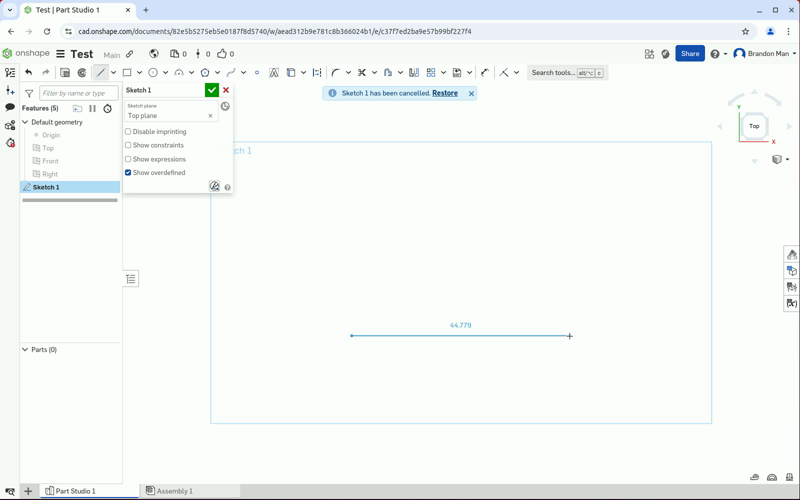
key_up(shift)
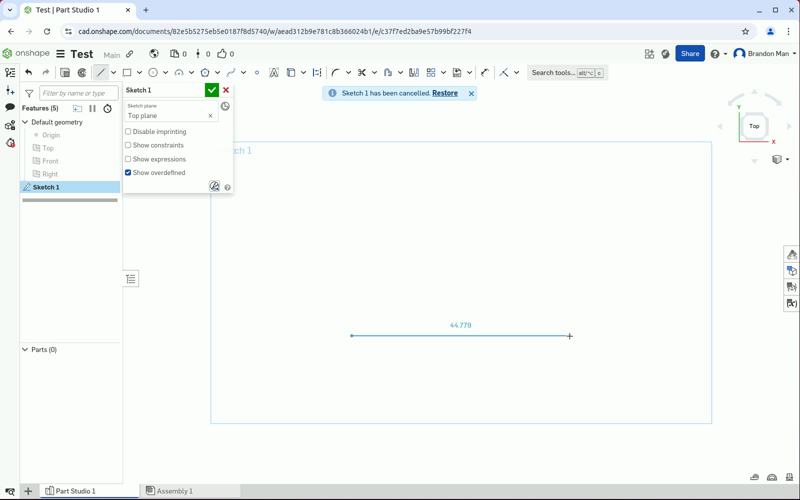
key_down(shift)
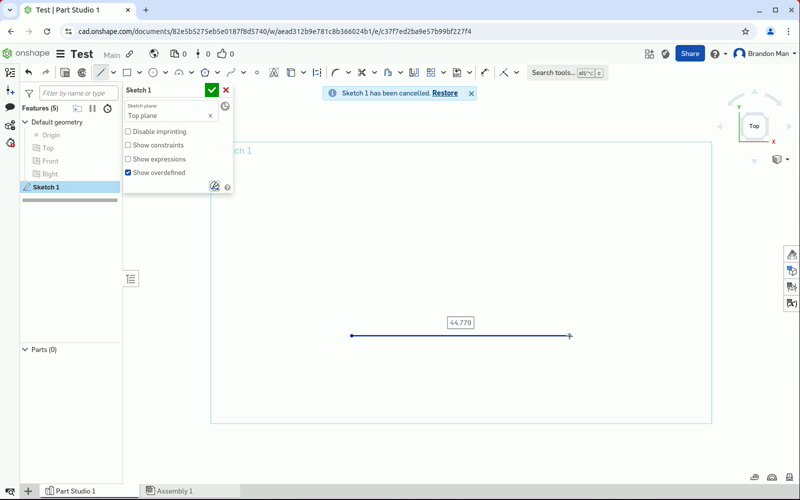
mouse_move(569, 230)
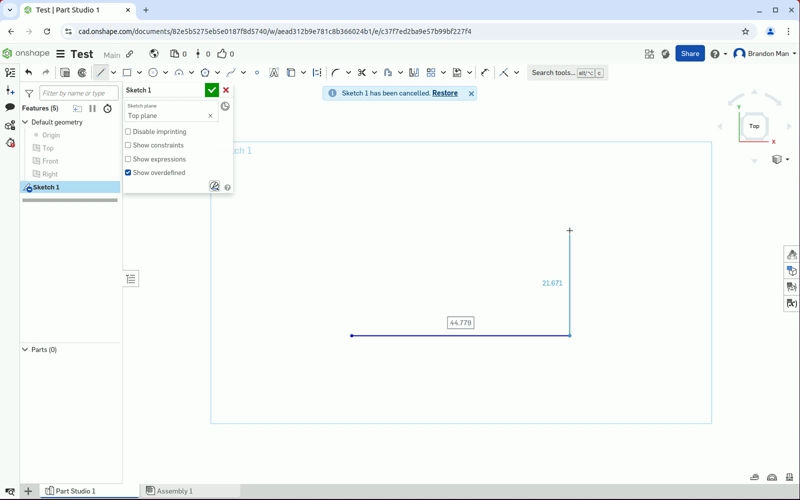
click(569, 230)
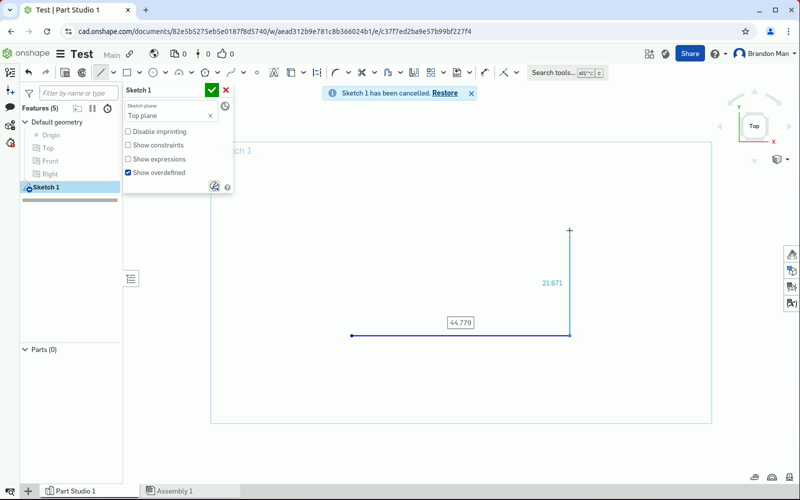
key_up(shift)
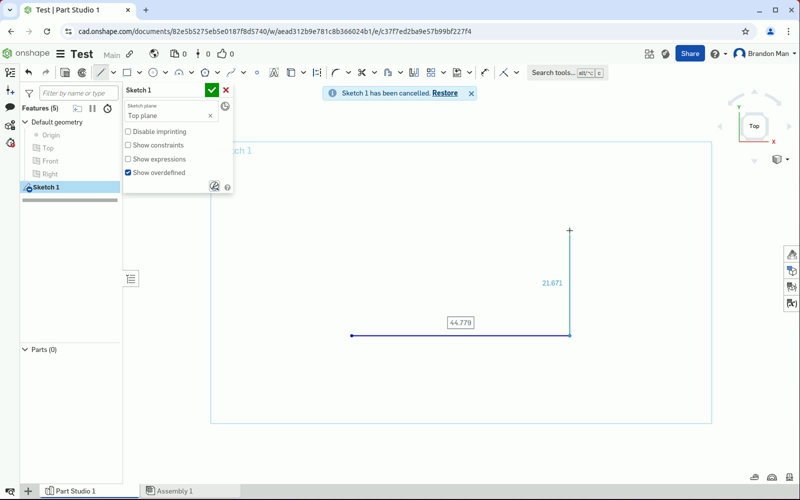
key_down(shift)
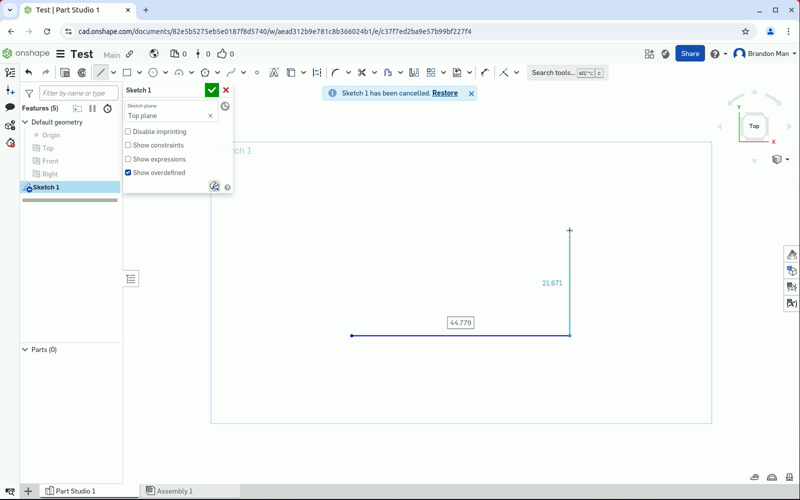
mouse_move(351, 230)
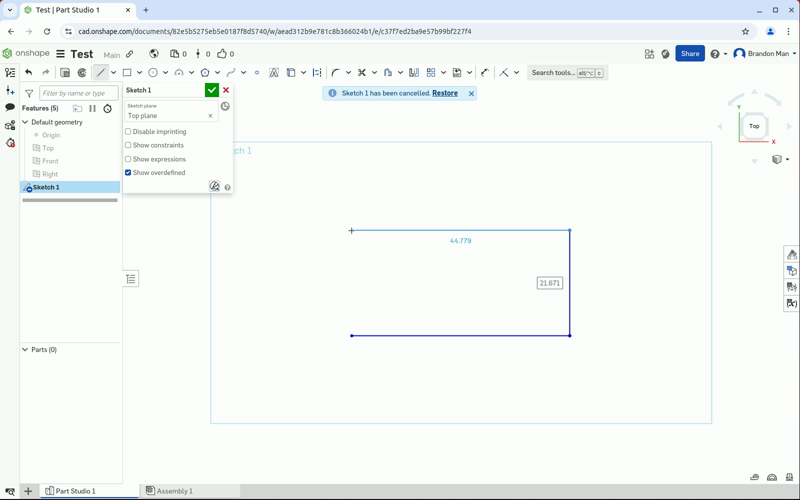
click(351, 230)
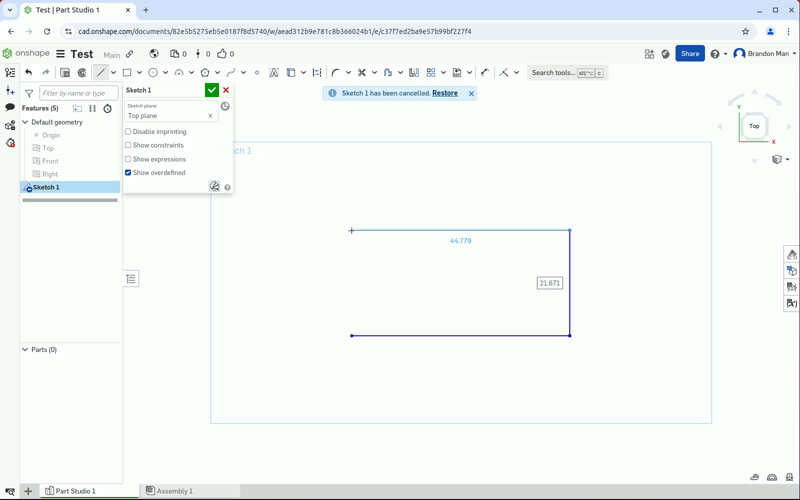
key_up(shift)
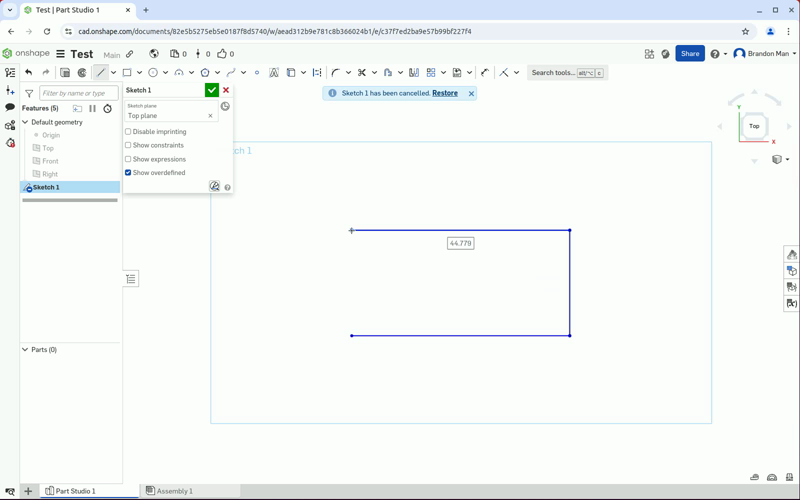
key_down(shift)
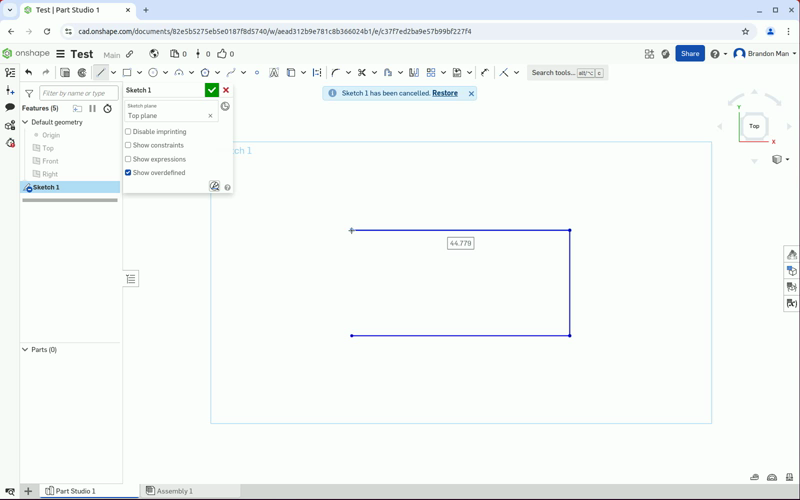
mouse_move(351, 335)
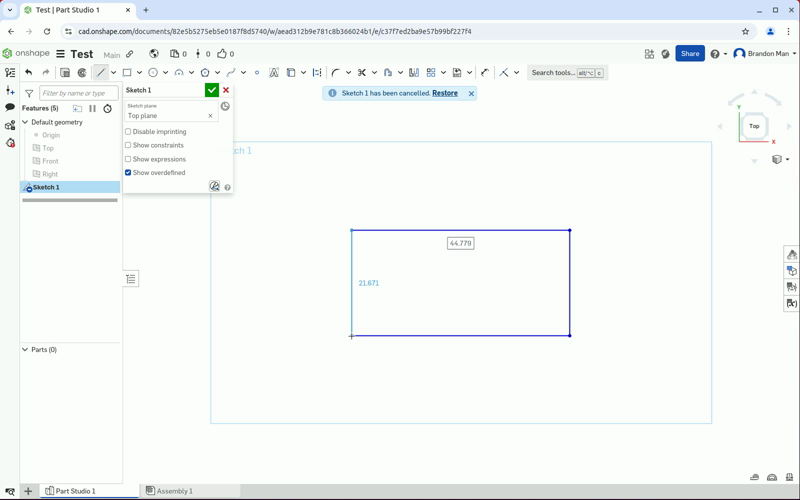
key_up(shift)
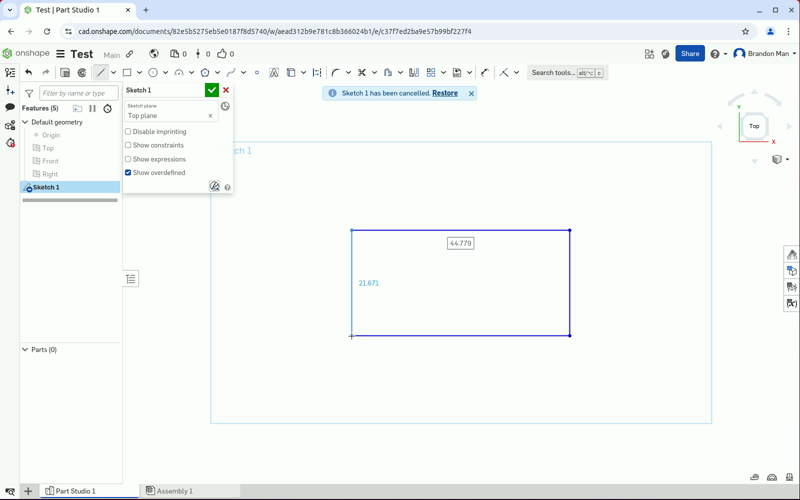
click(351, 335)
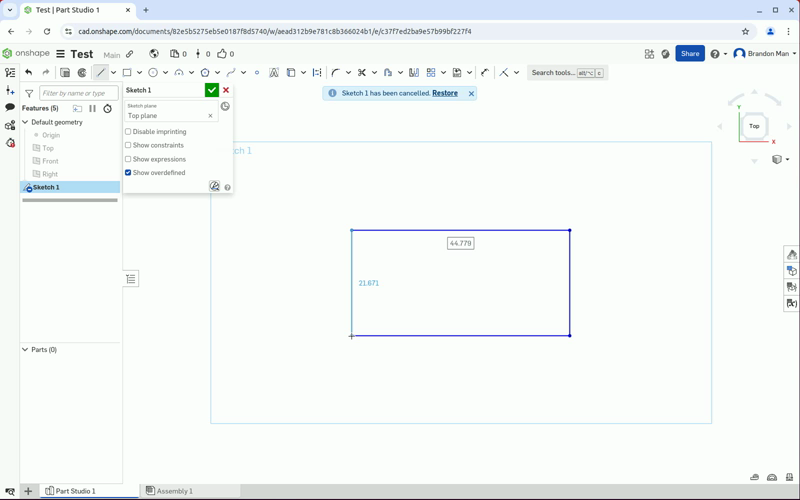
key(esc)
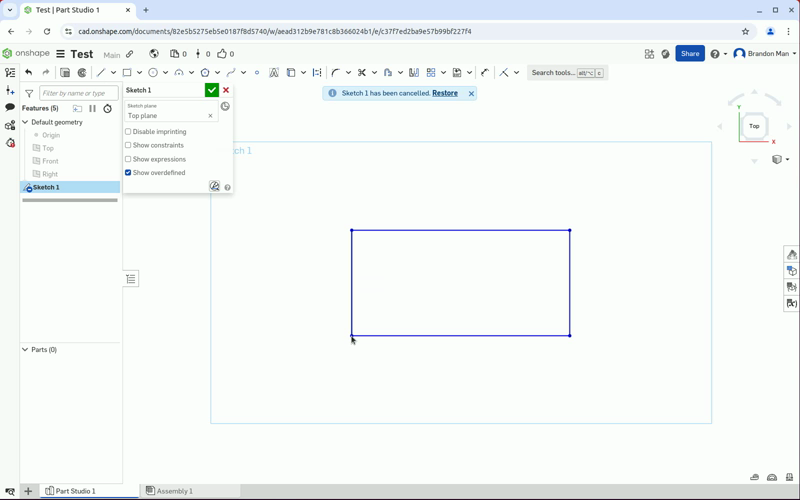
mouse_move(390, 278)
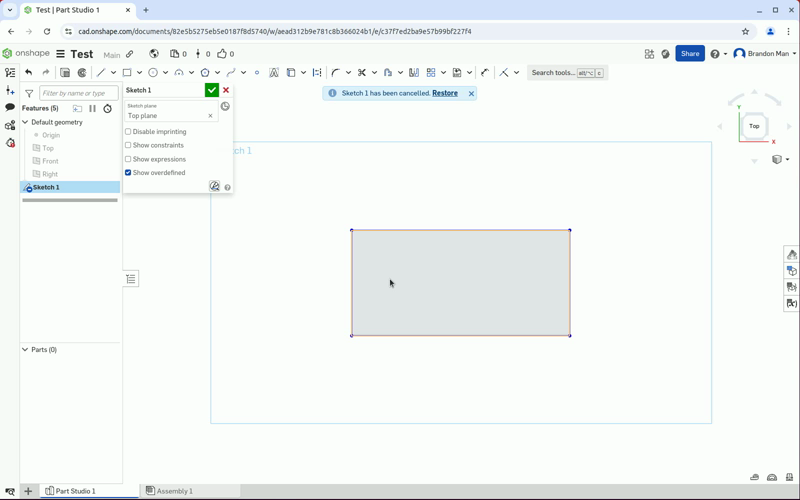
click(390, 278)
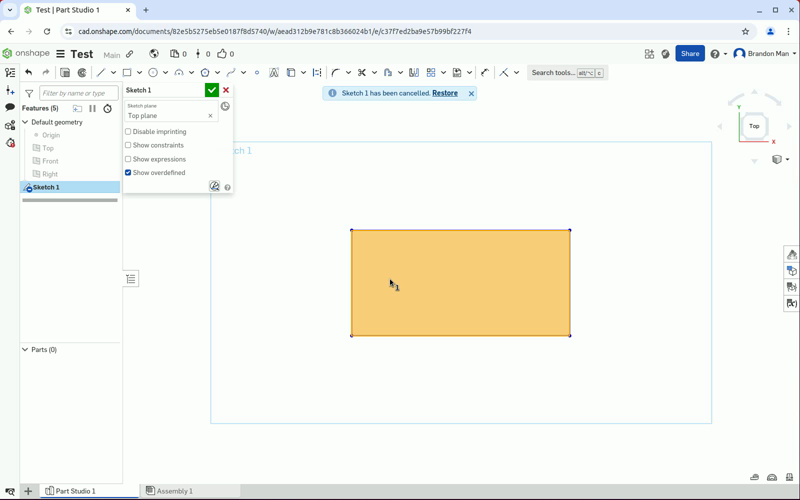
mouse_move(73, 352)
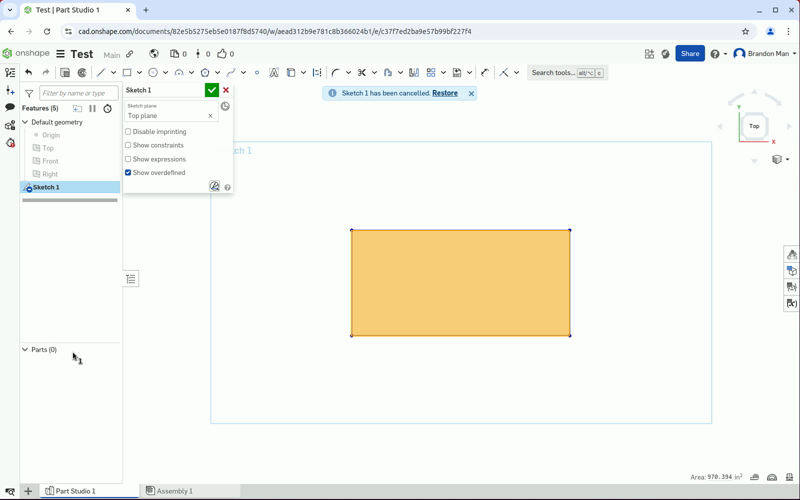
key(shift+y)
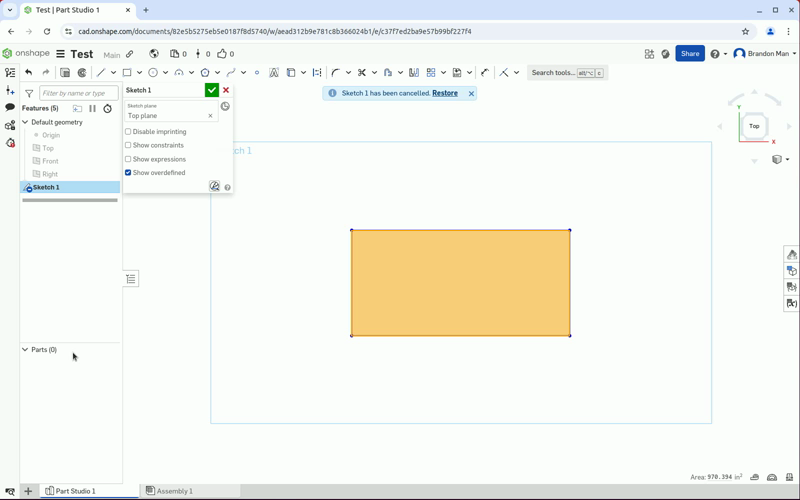
key(shift+e)
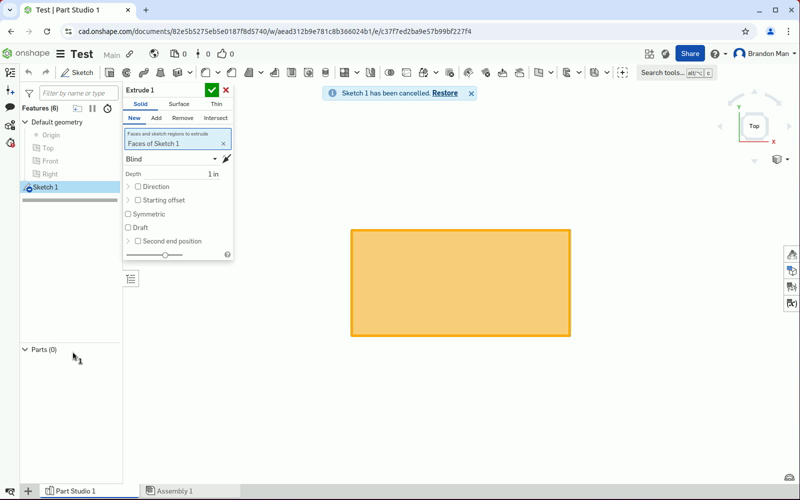
mouse_move(143, 106)
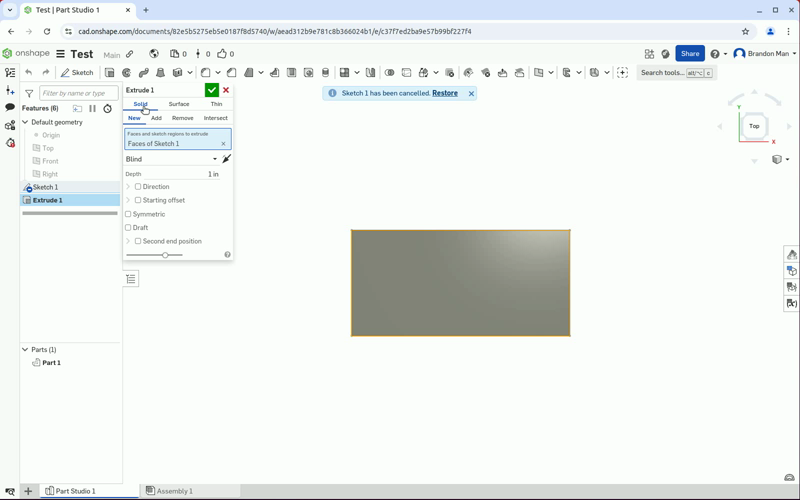
click(143, 106)
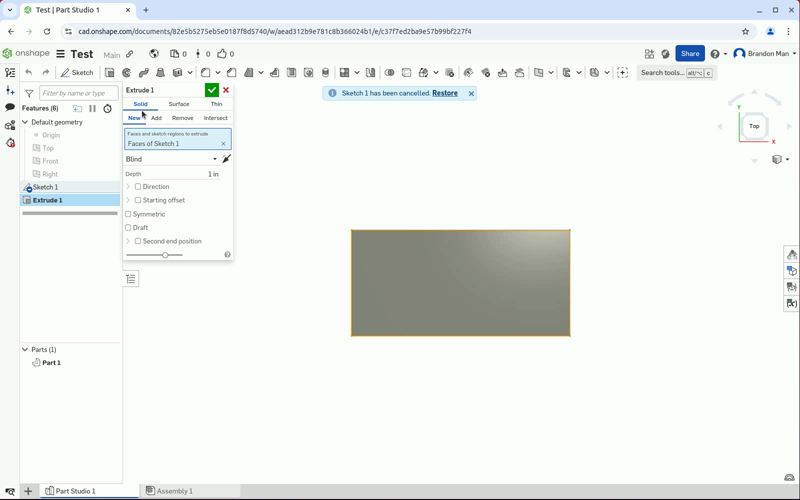
mouse_move(137, 120)
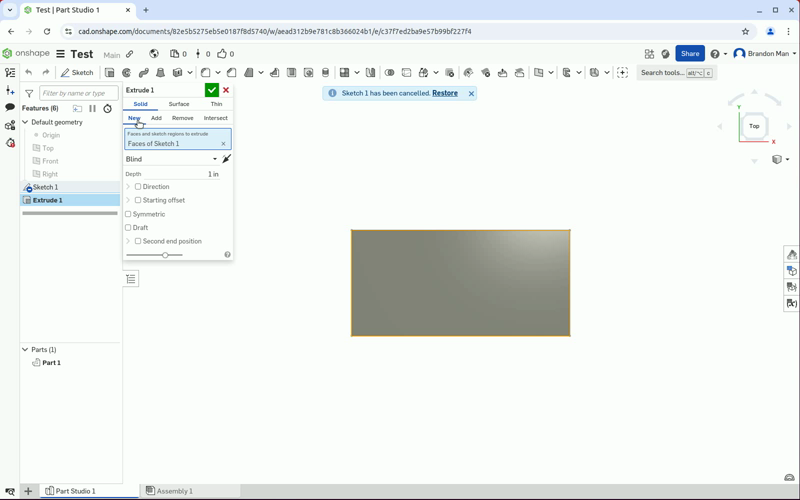
click(137, 120)
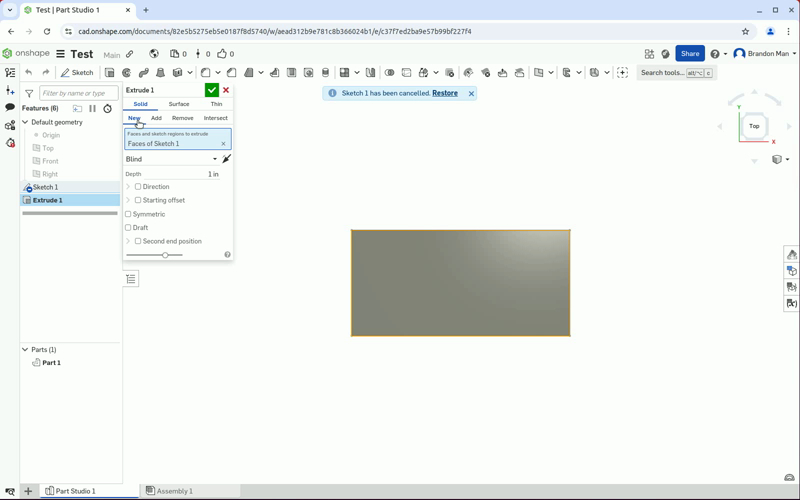
key(tab, 4)
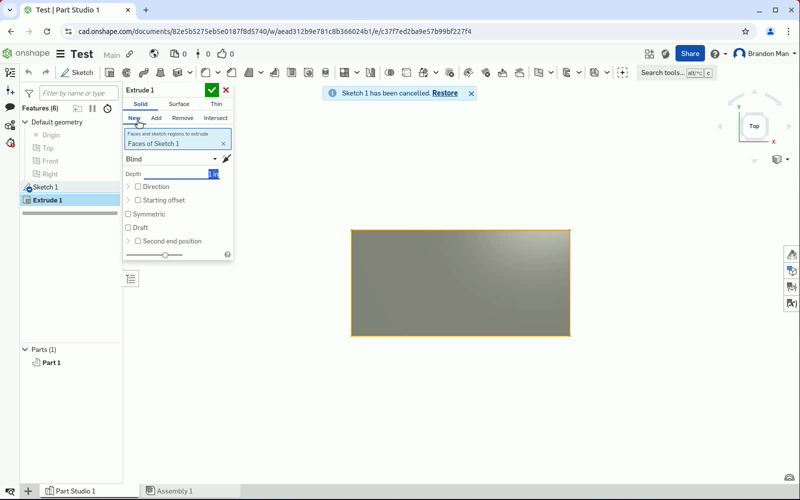
text(4.574)
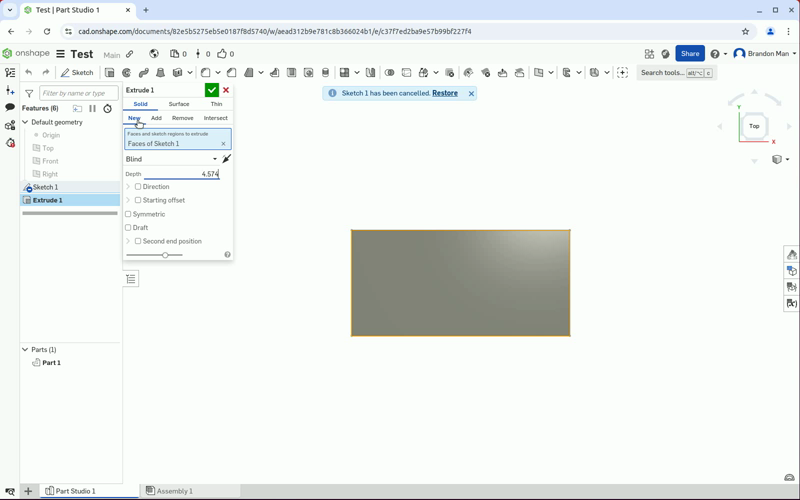
key(enter)
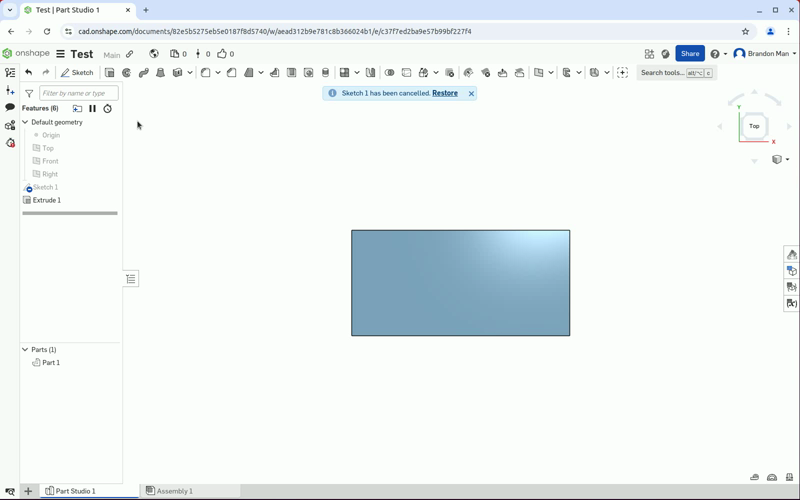
key(shift+h)
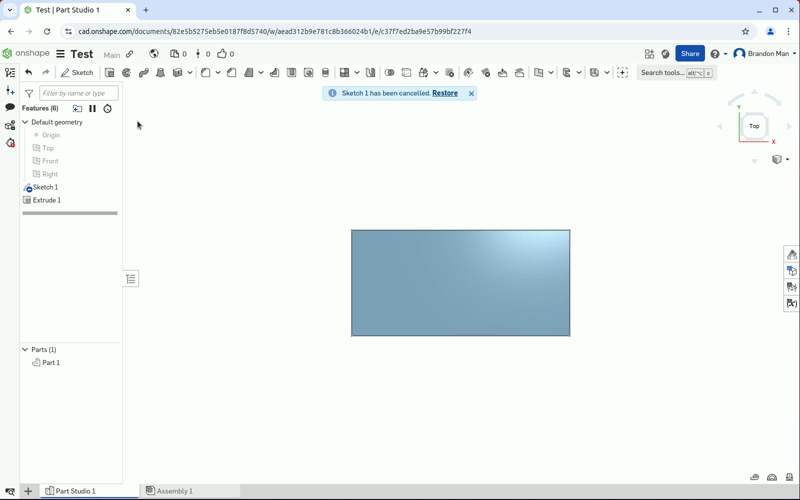
key(shift+h)
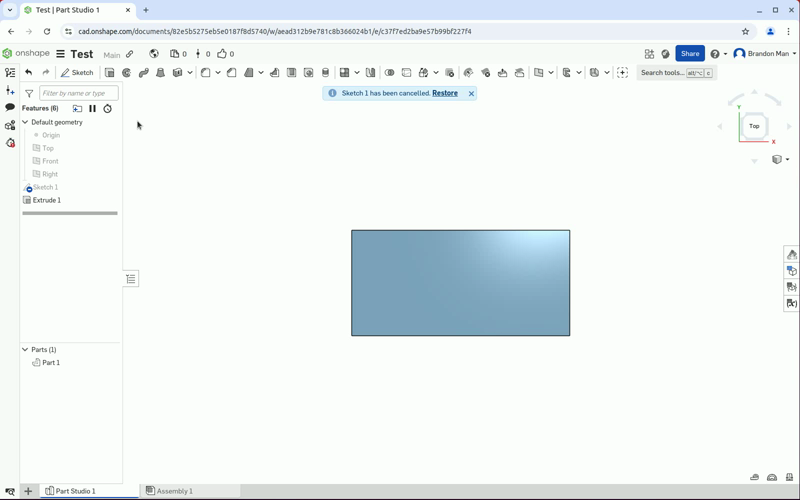
mouse_move(73, 189)
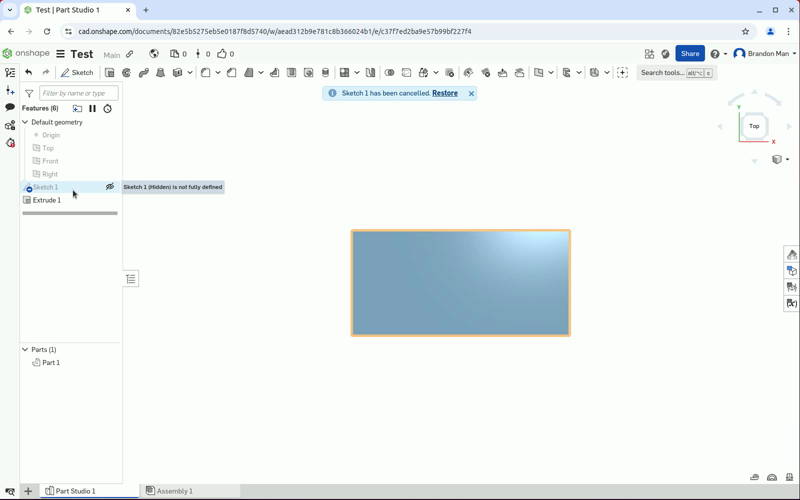
click(73, 189)
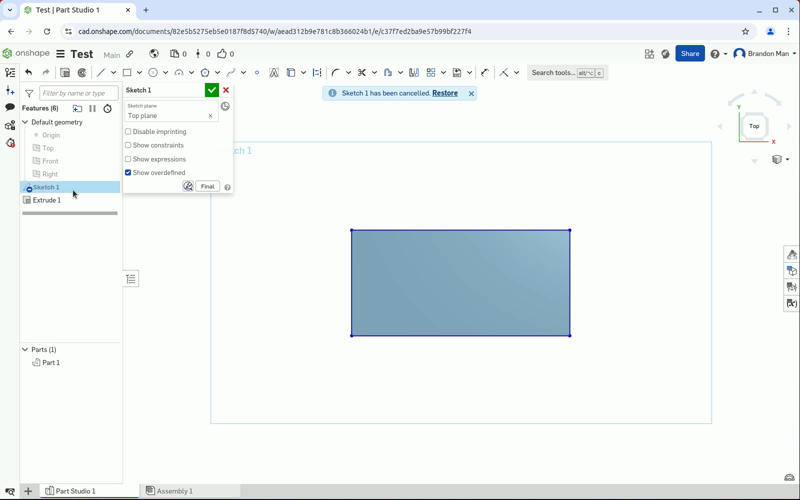
mouse_move(229, 92)
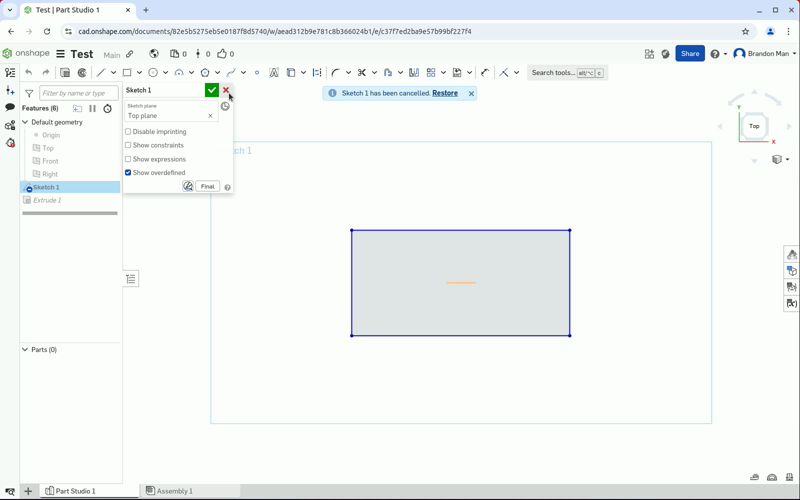
click(229, 92)
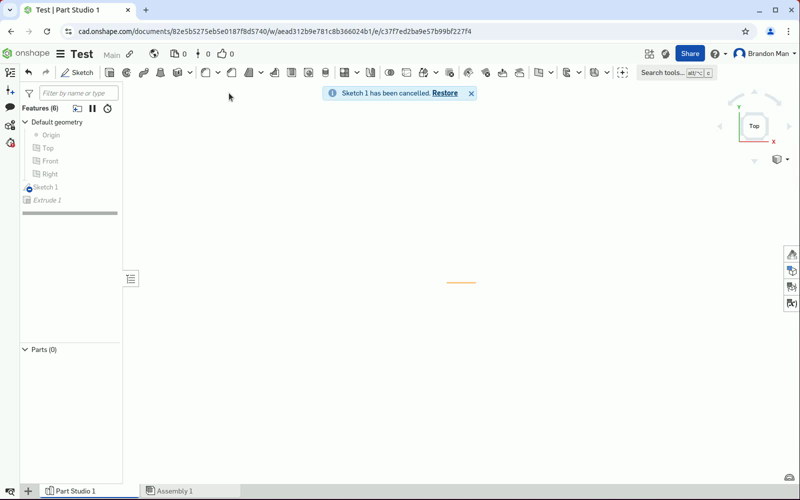
mouse_move(73, 352)
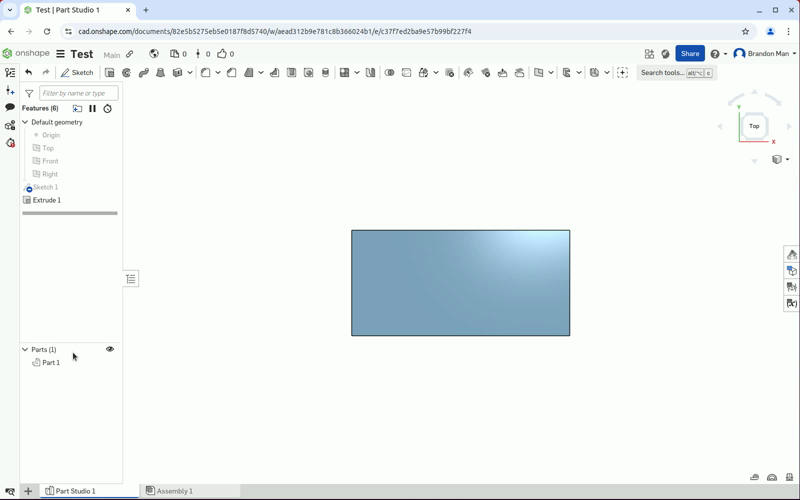
key(y)
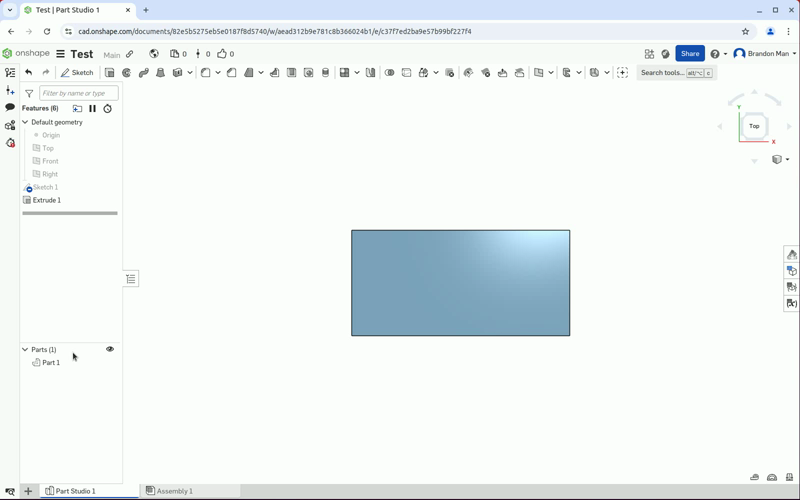
key(shift+p)
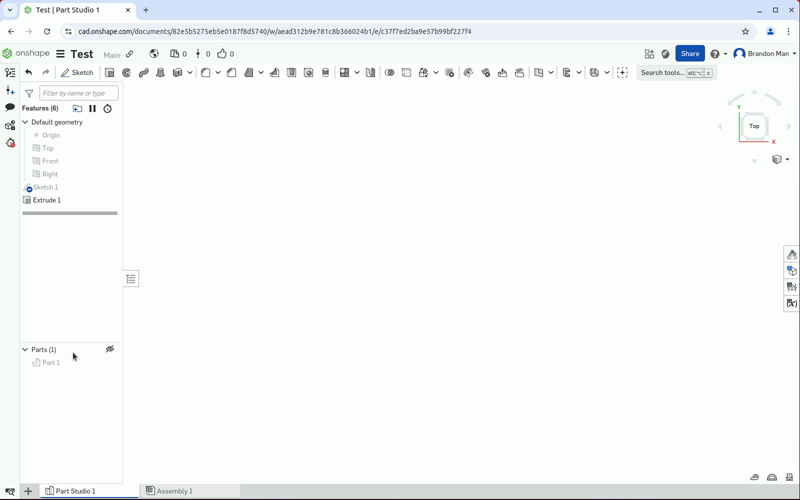
key(space)
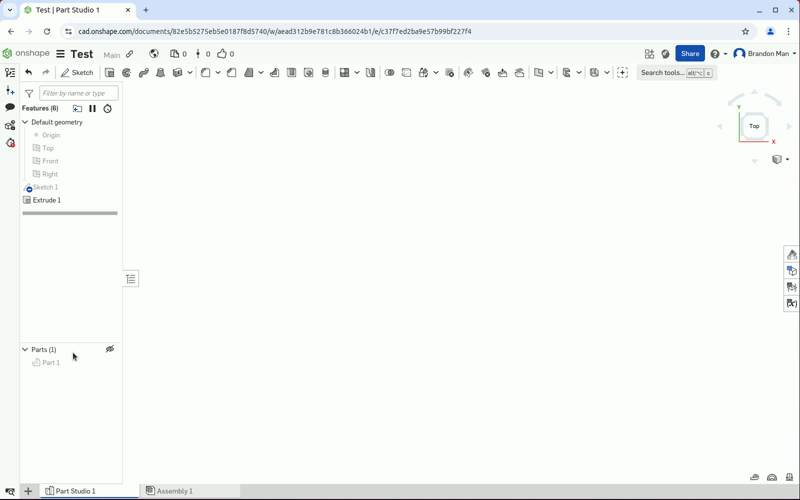
key_down(shift)
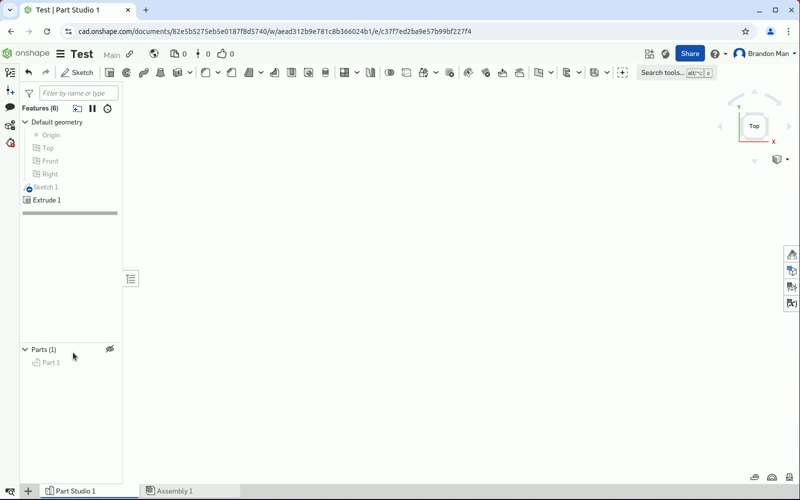
key(up)
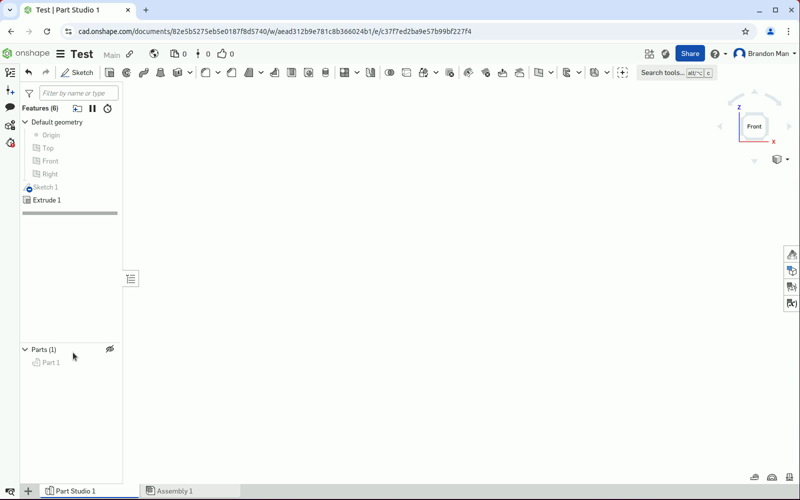
key_up(shift)
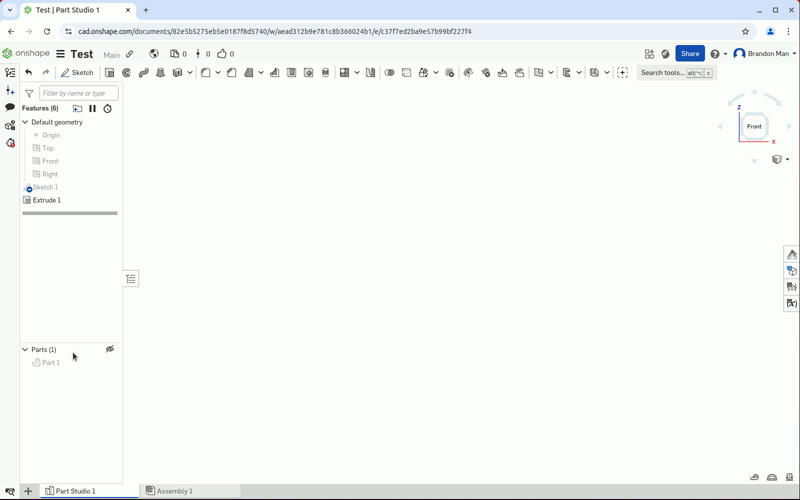
key(space)
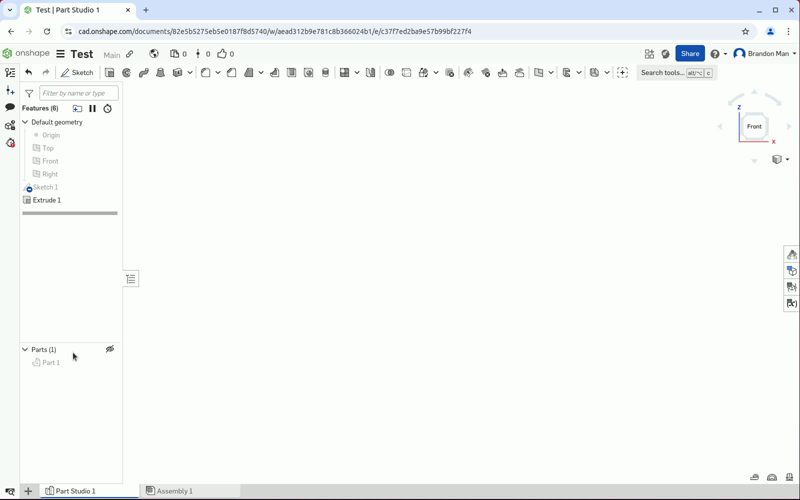
key_down(shift)
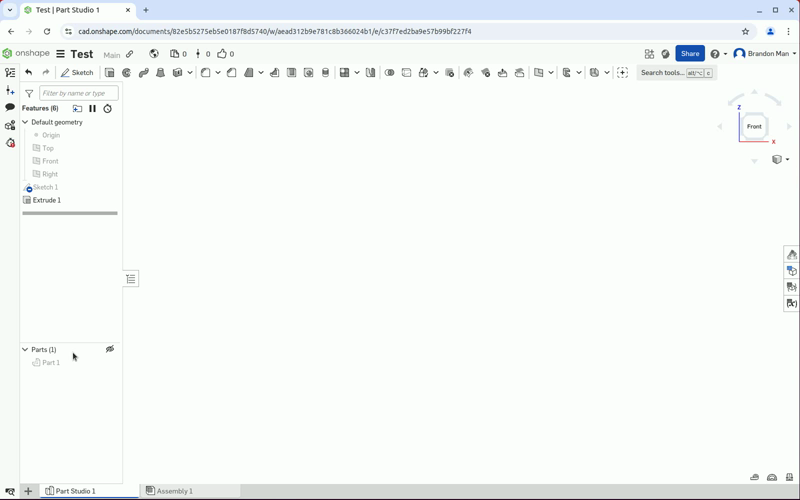
key(left)
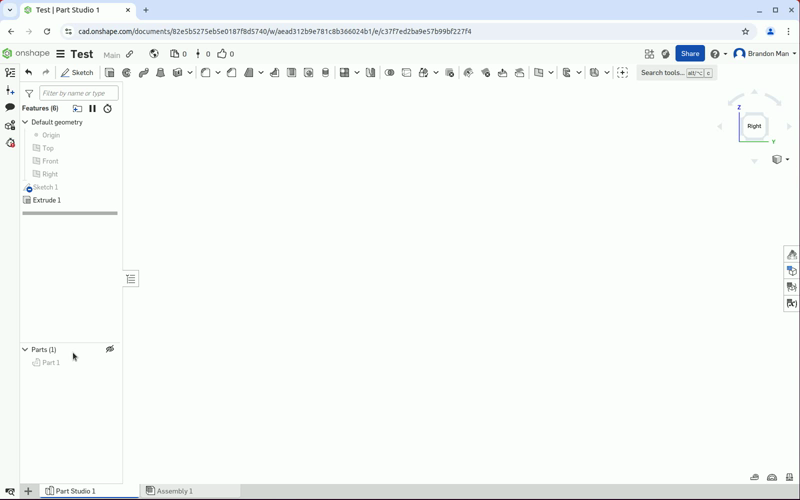
key_up(shift)
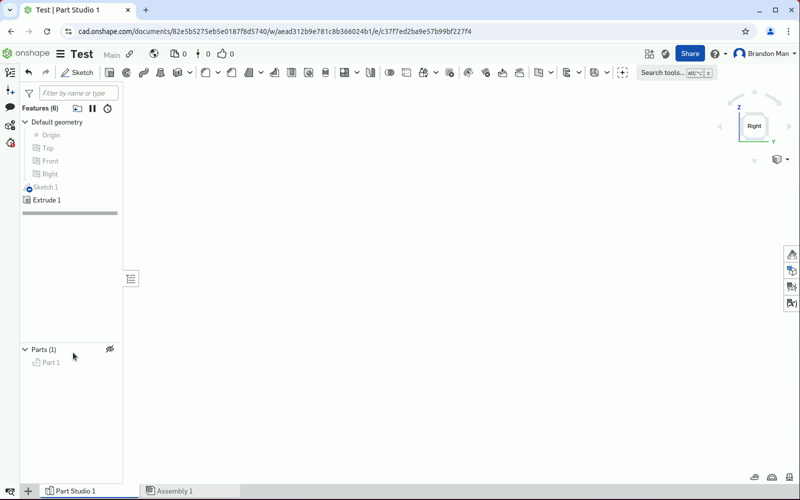
mouse_move(73, 352)
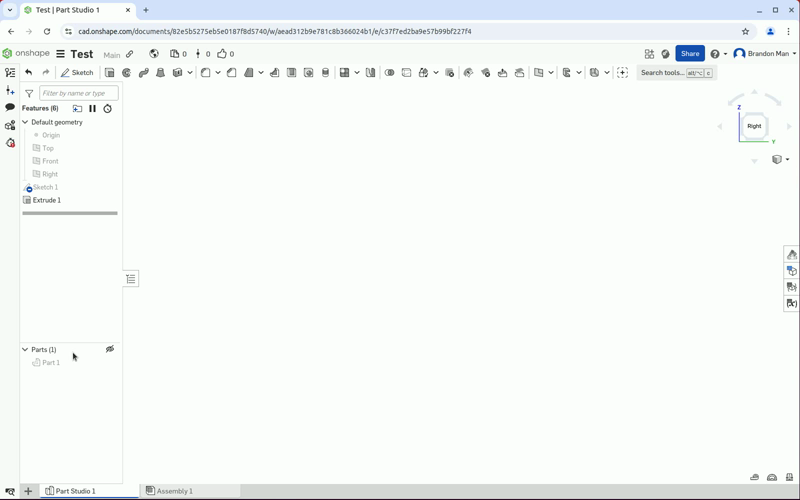
key(shift+y)
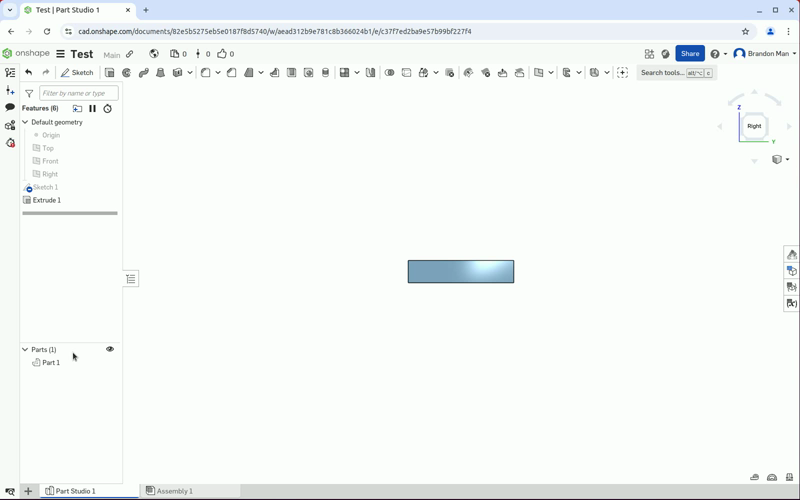
mouse_move(541, 75)
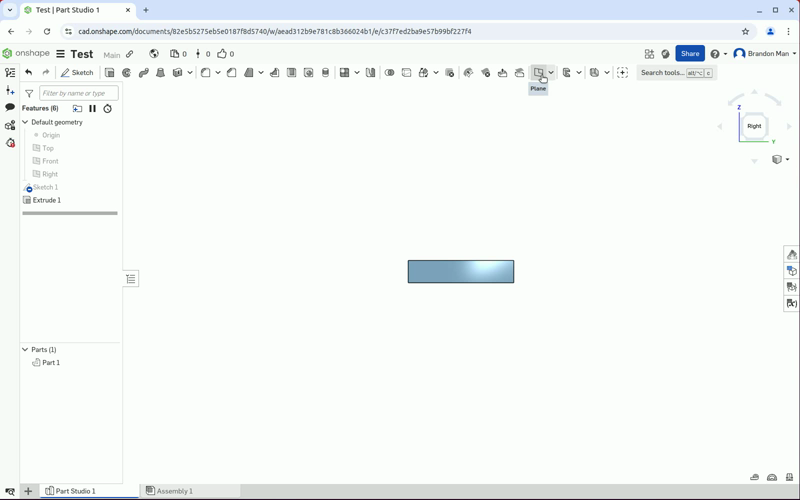
click(541, 75)
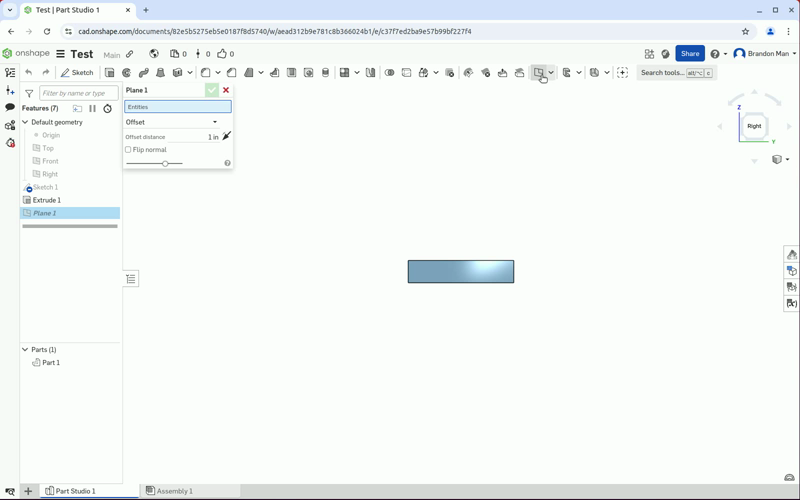
mouse_move(73, 176)
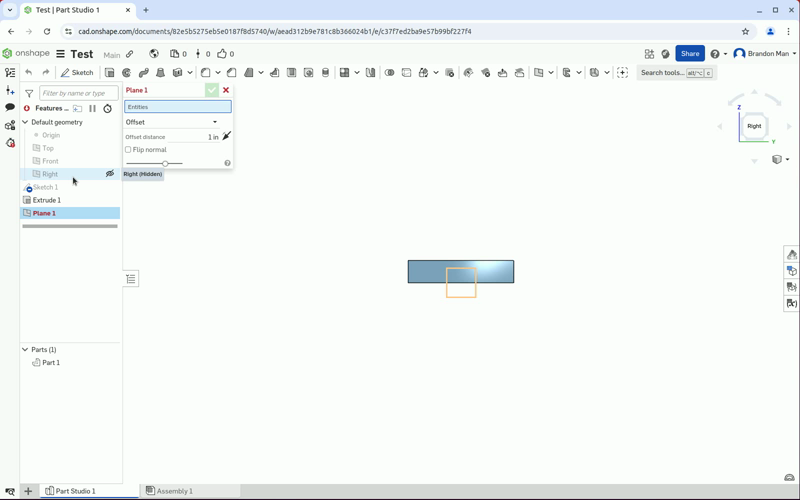
click(73, 176)
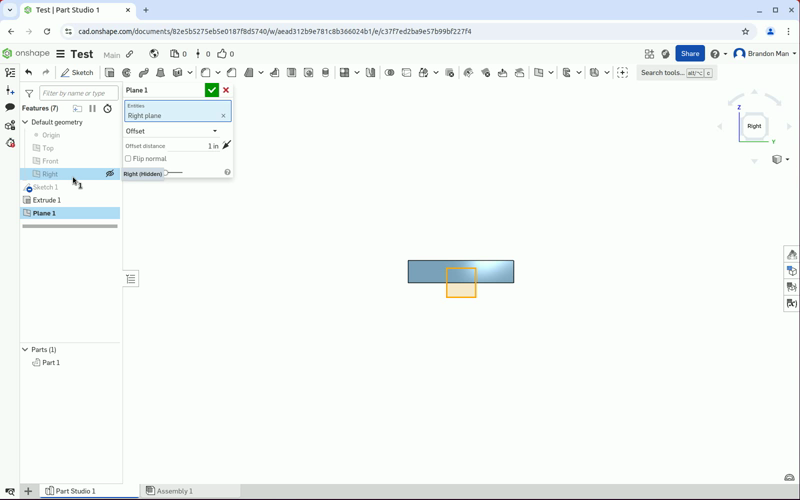
key(tab, 2)
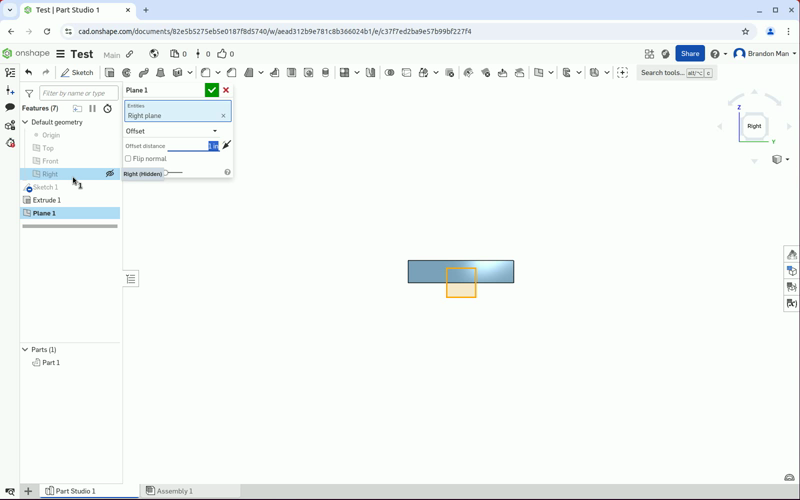
text(22.4)
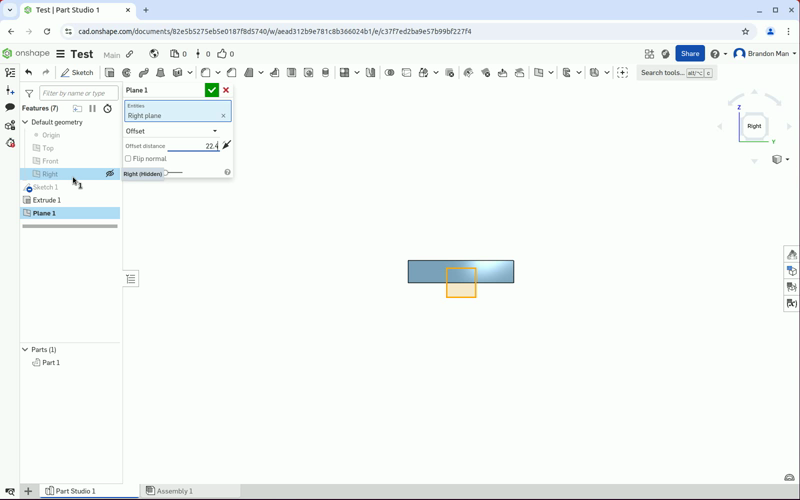
key(enter, 2)
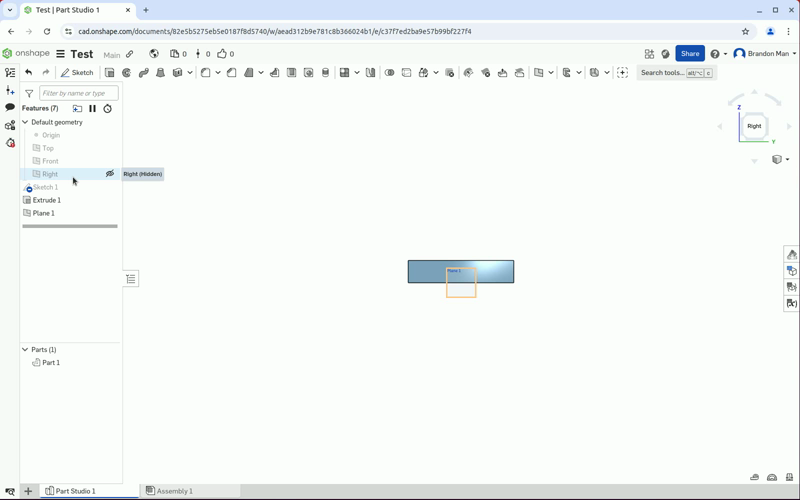
key(shift+s)
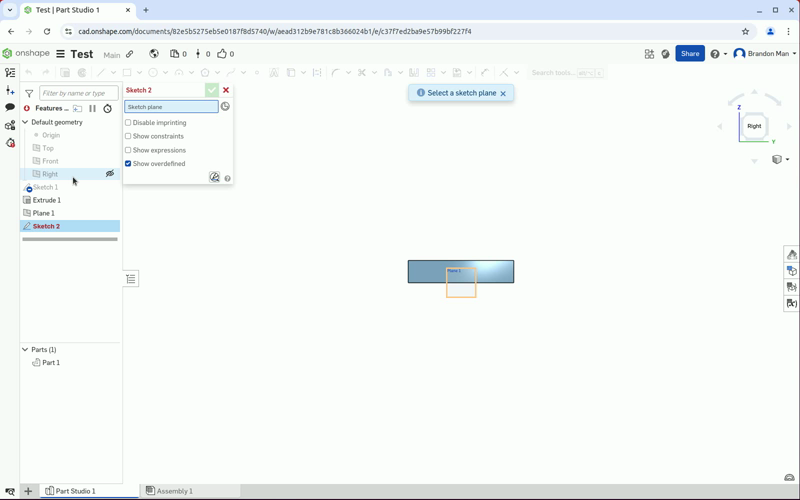
mouse_move(73, 215)
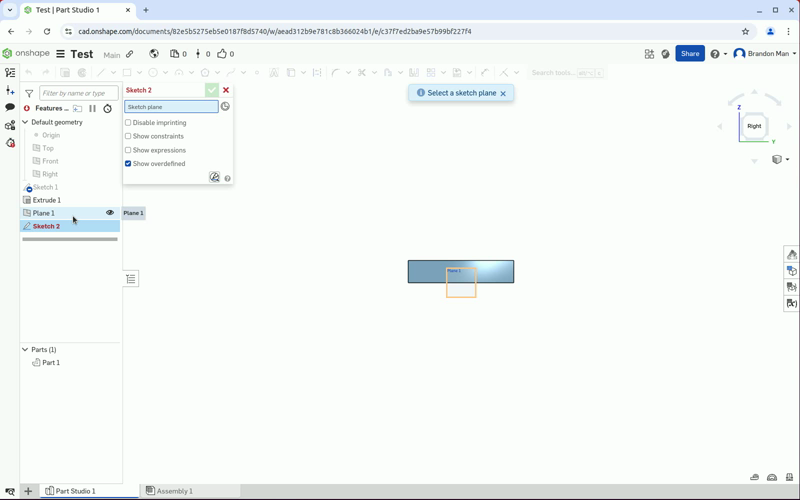
click(73, 215)
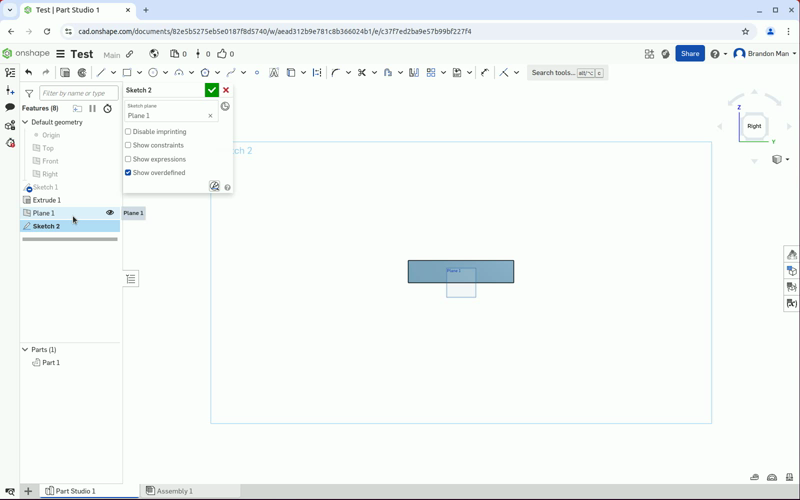
mouse_move(73, 352)
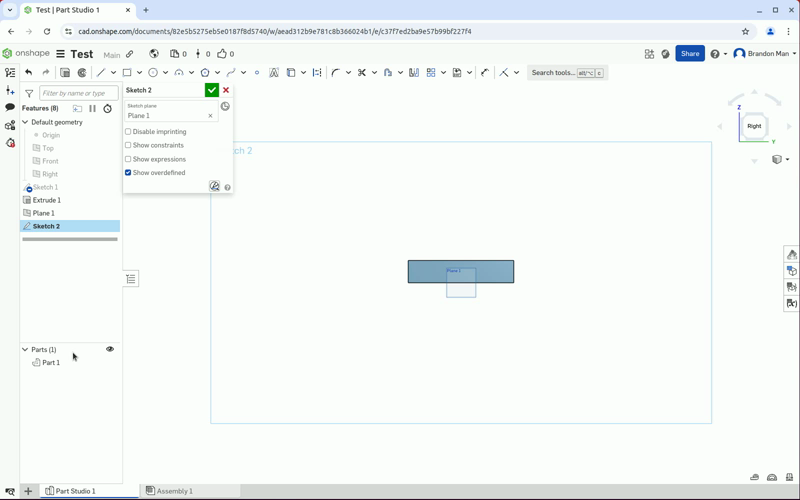
key(y)
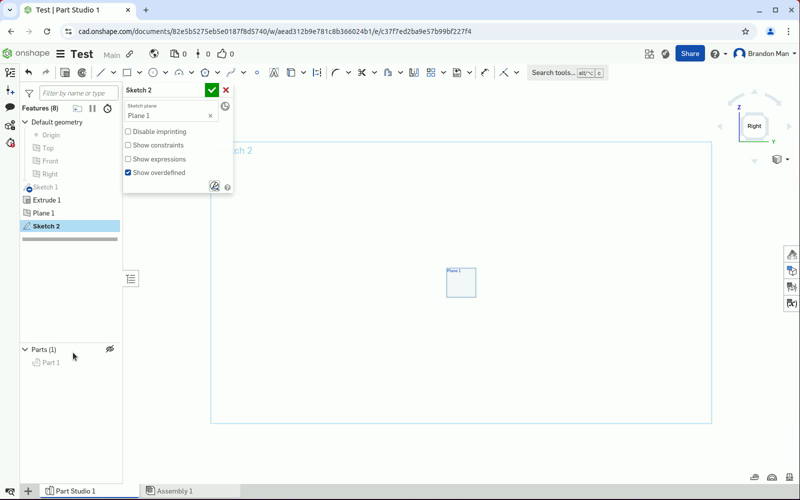
key(l)
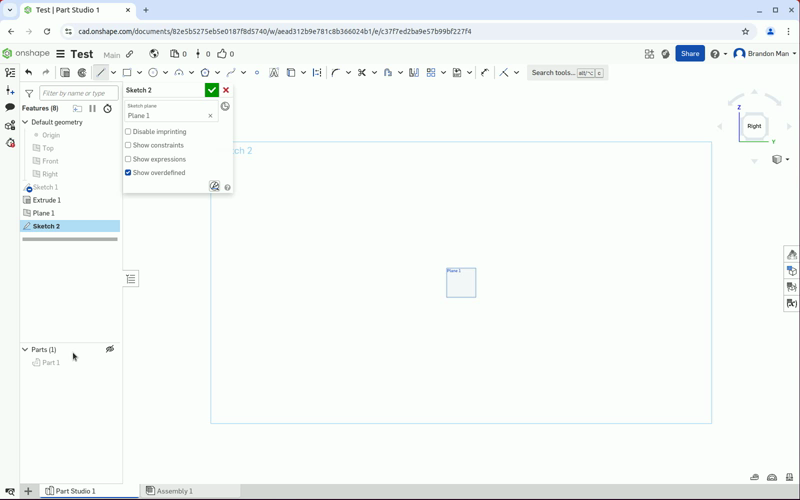
key_down(shift)
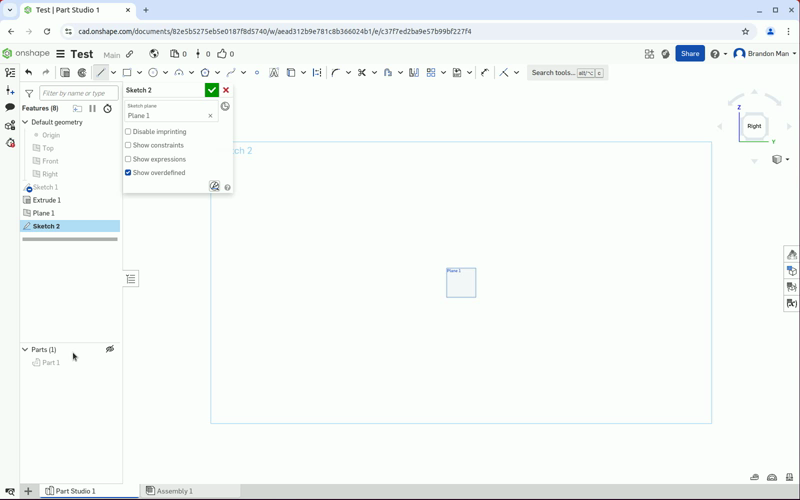
mouse_move(407, 282)
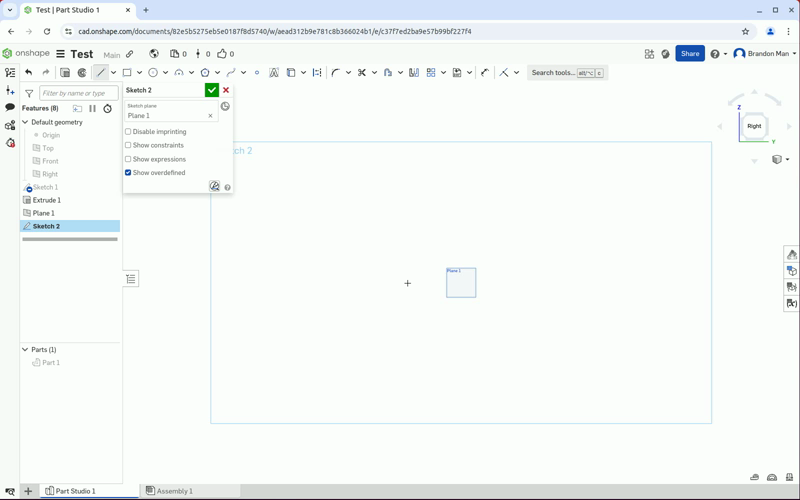
click(407, 282)
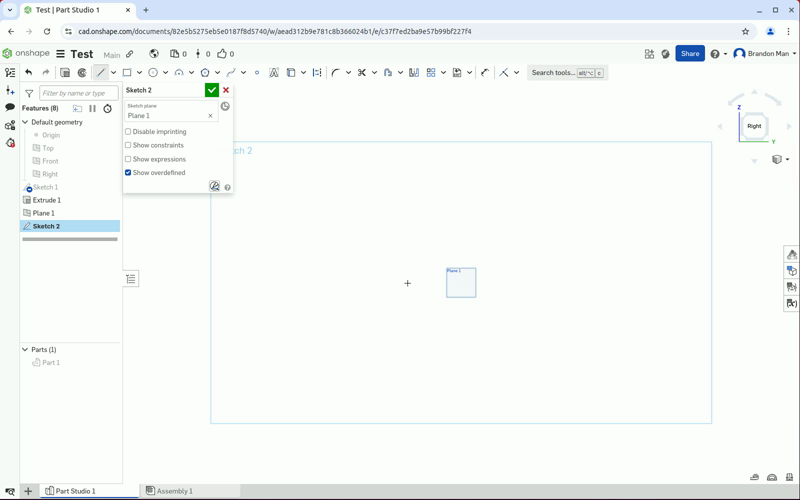
key_up(shift)
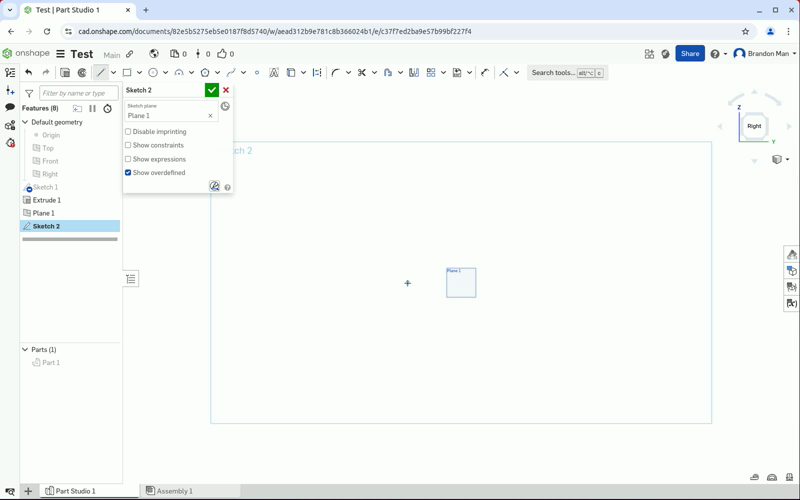
key_down(shift)
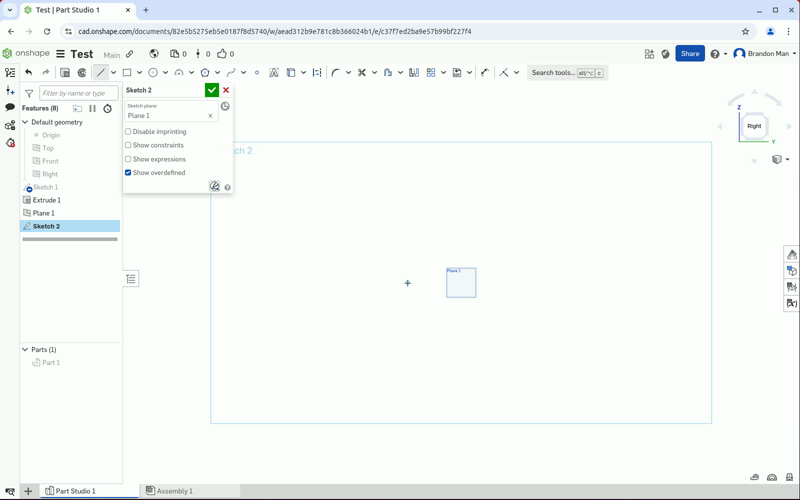
mouse_move(513, 282)
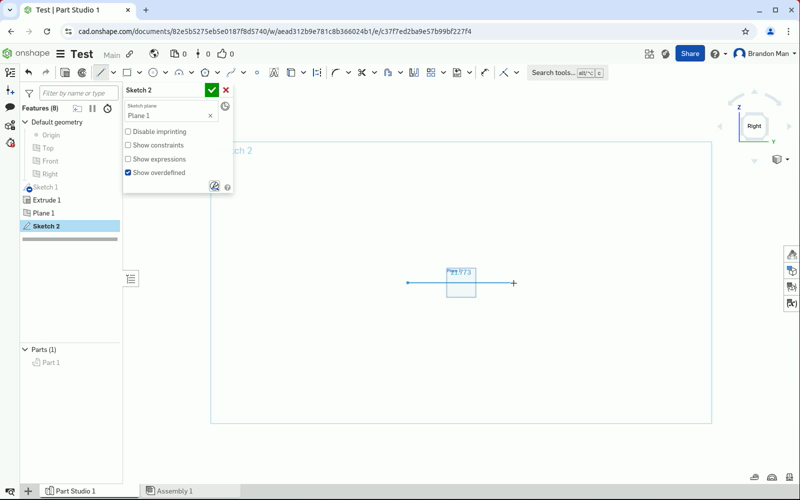
click(513, 282)
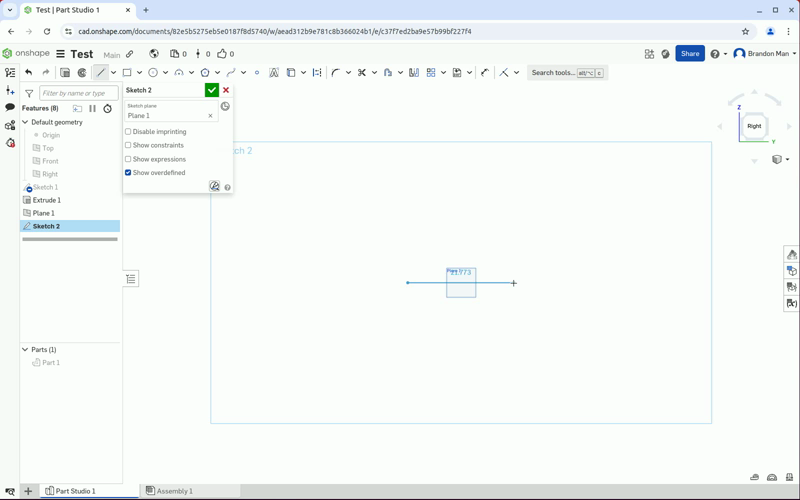
key_up(shift)
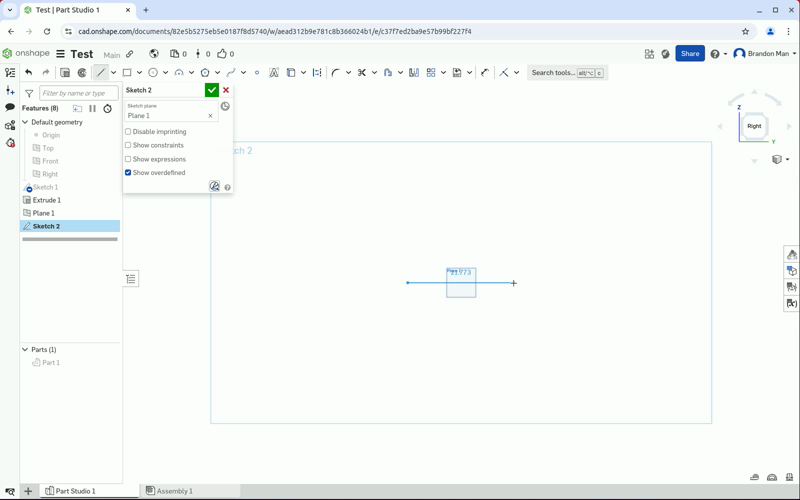
key_down(shift)
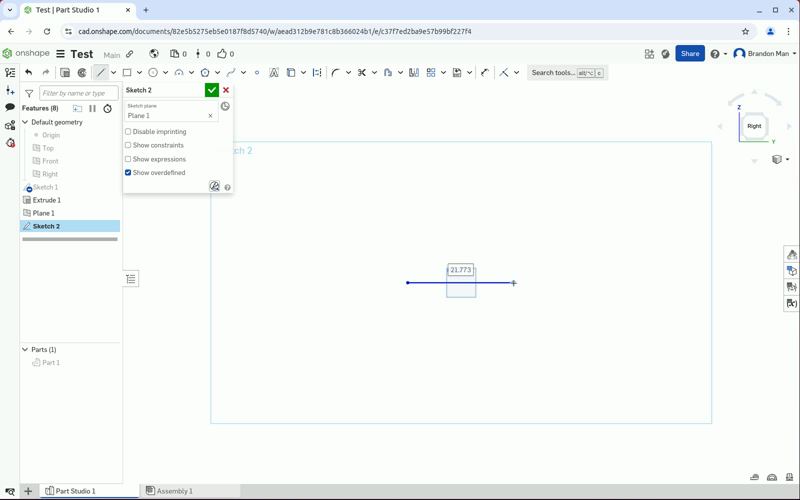
mouse_move(543, 282)
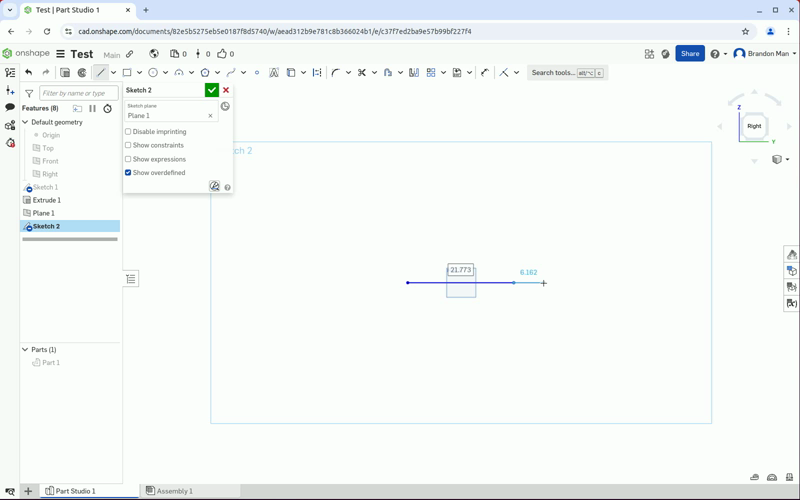
mouse_move(513, 260)
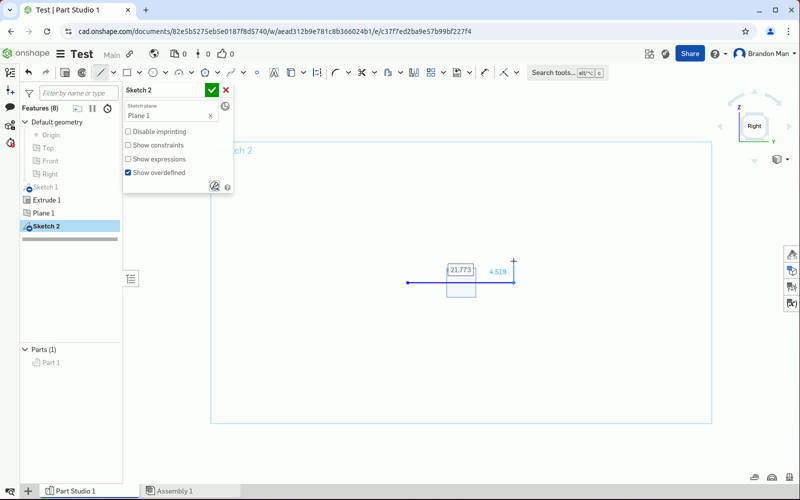
click(513, 260)
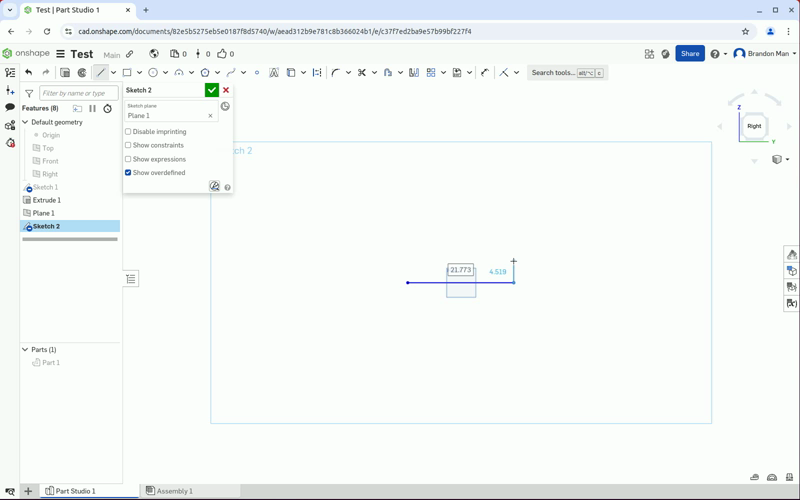
key_up(shift)
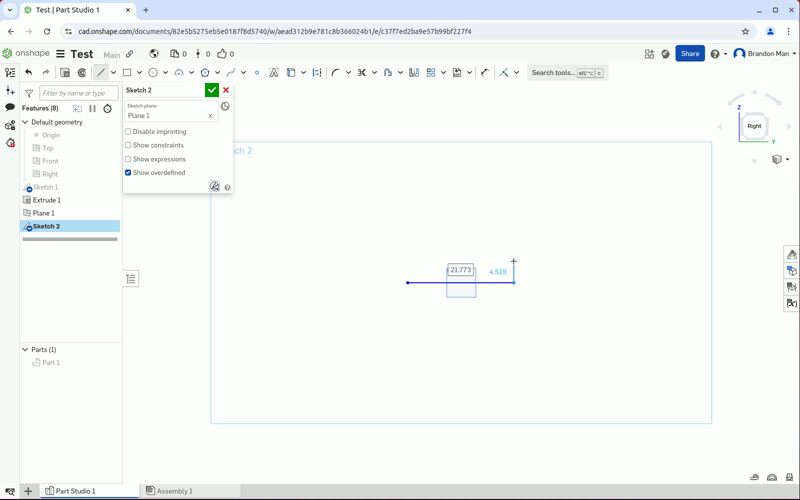
key_down(shift)
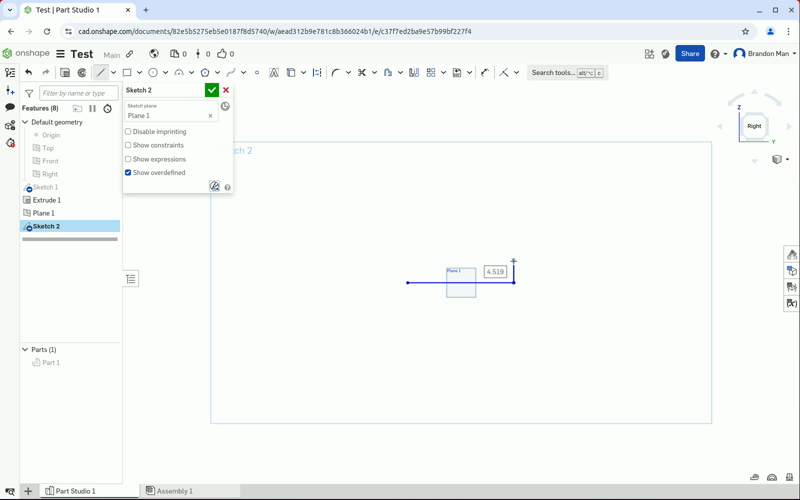
mouse_move(407, 260)
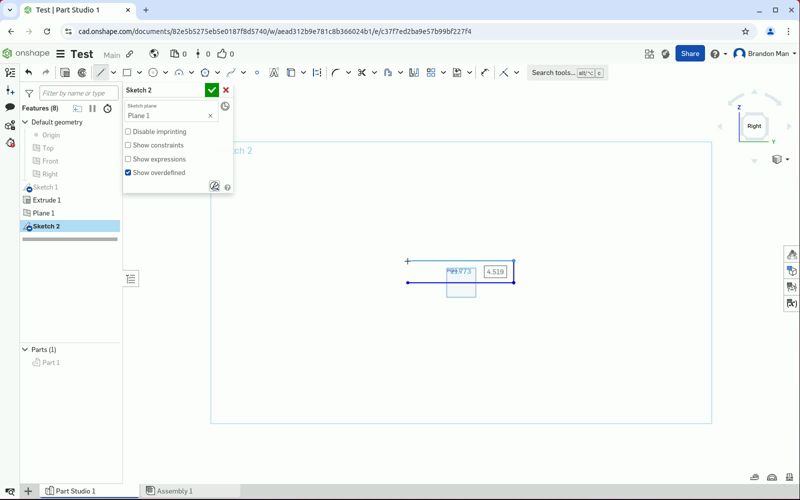
click(407, 260)
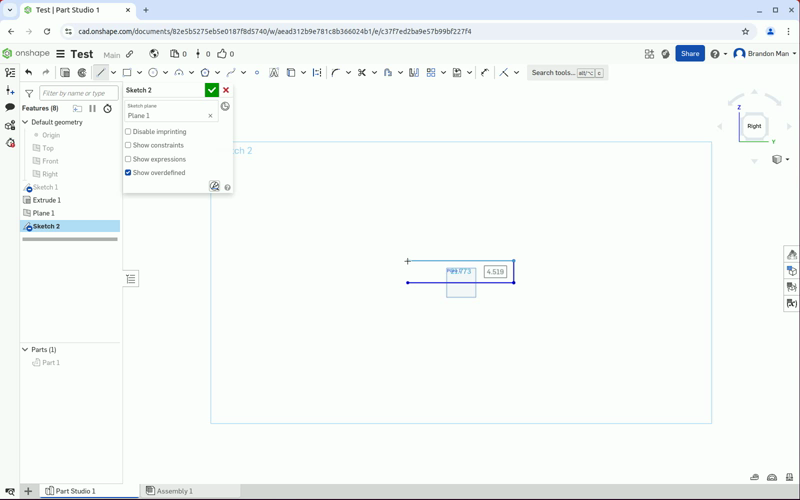
key_up(shift)
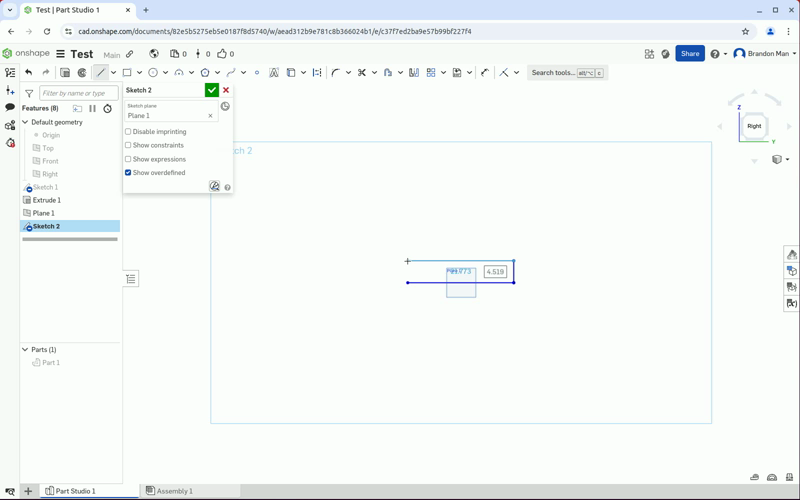
mouse_move(437, 260)
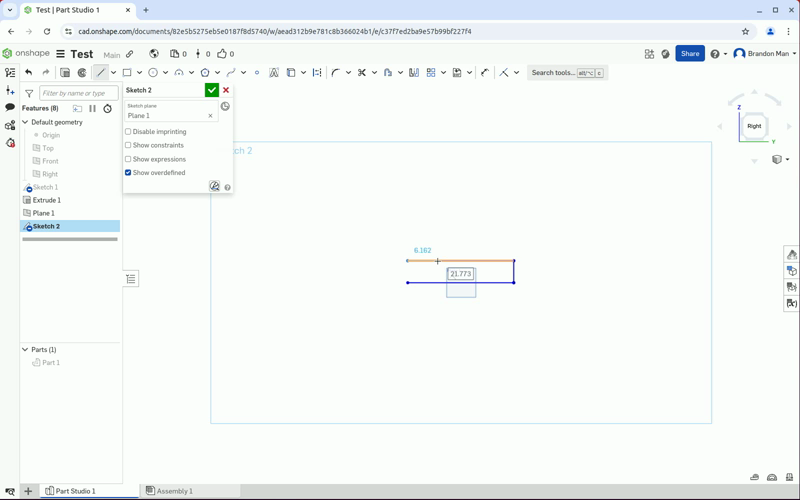
key_down(shift)
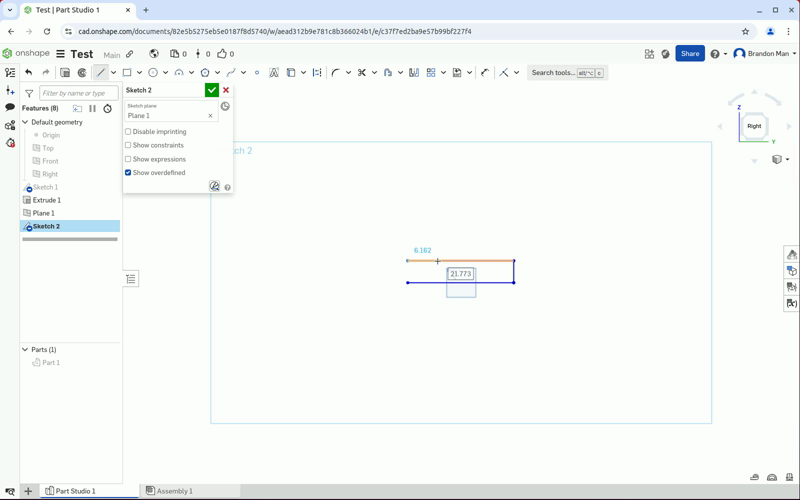
mouse_move(407, 282)
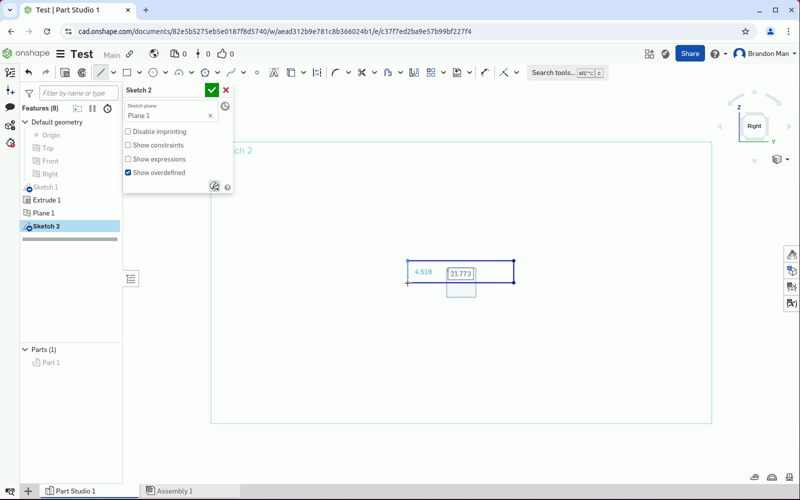
key_up(shift)
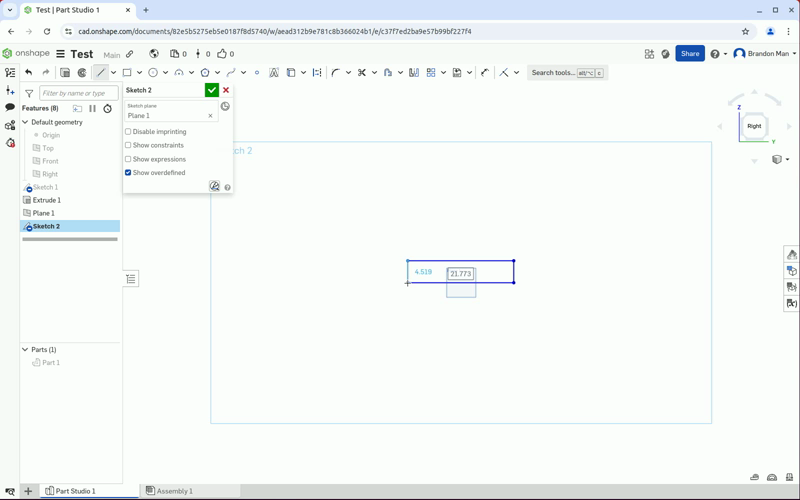
click(407, 282)
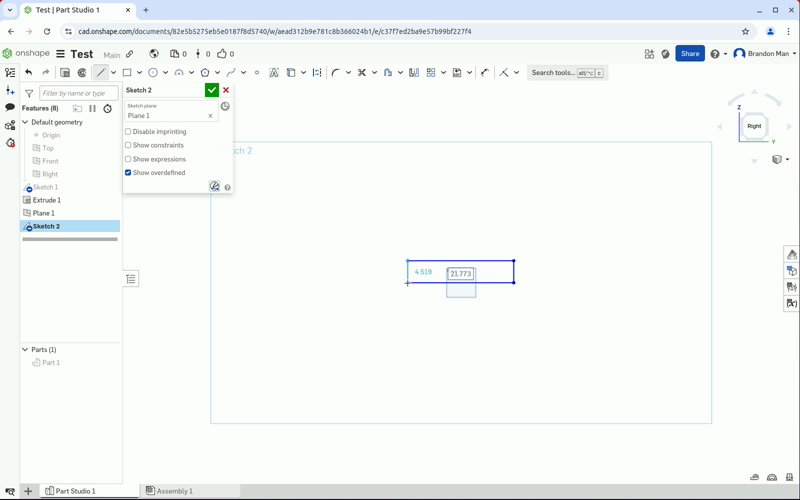
key(esc)
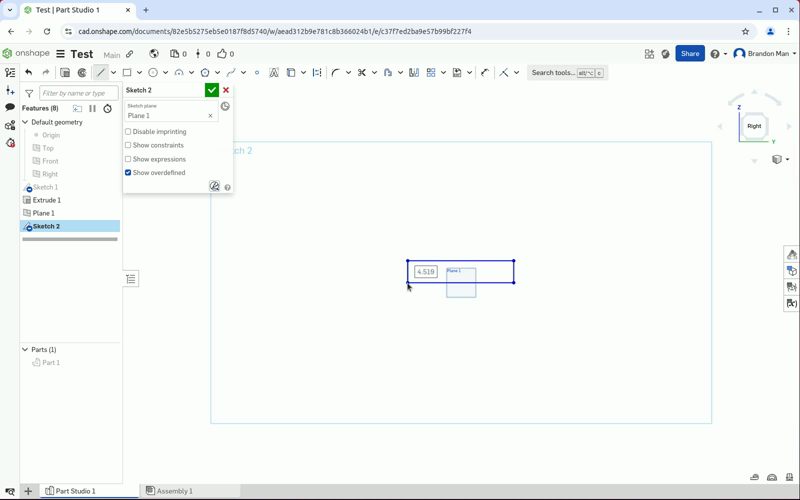
mouse_move(423, 275)
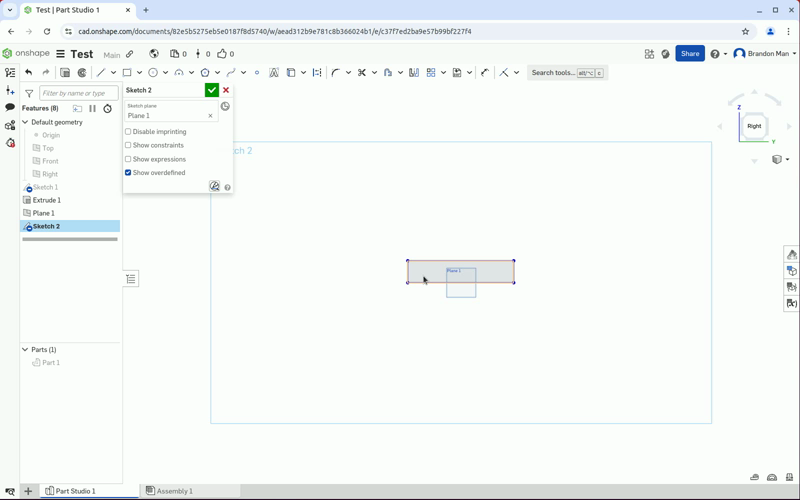
click(423, 275)
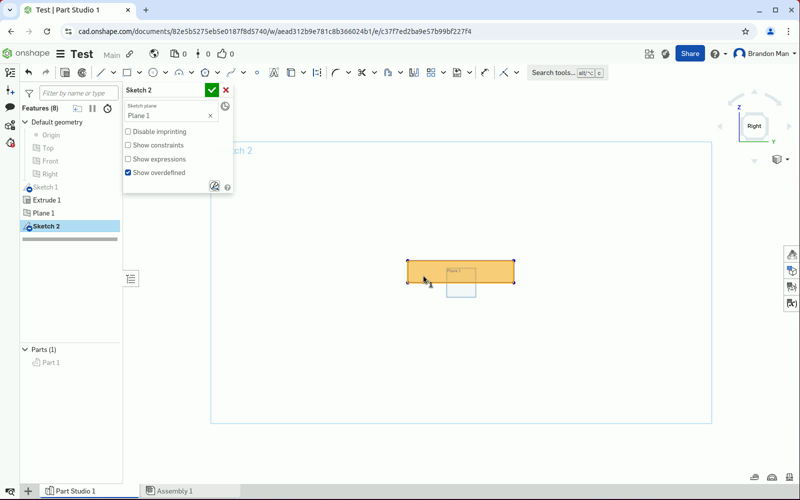
mouse_move(73, 352)
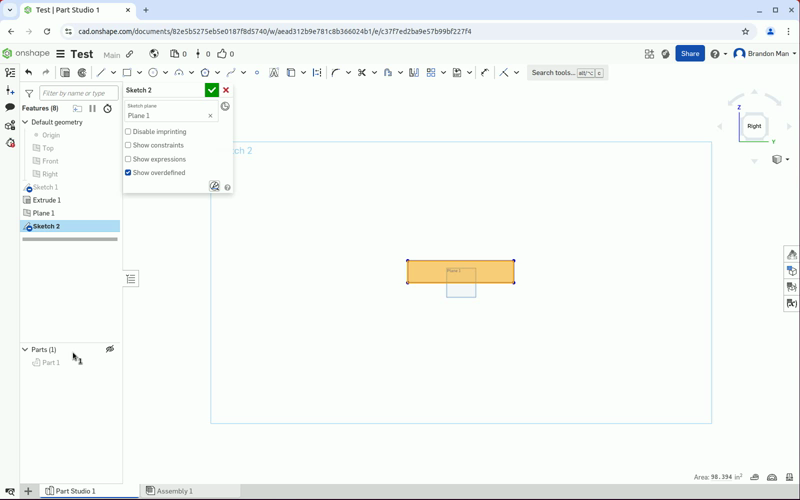
key(shift+y)
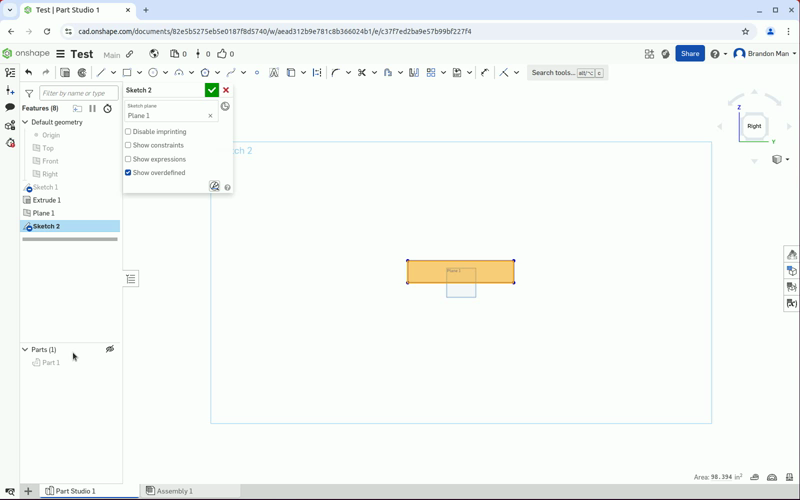
key(shift+e)
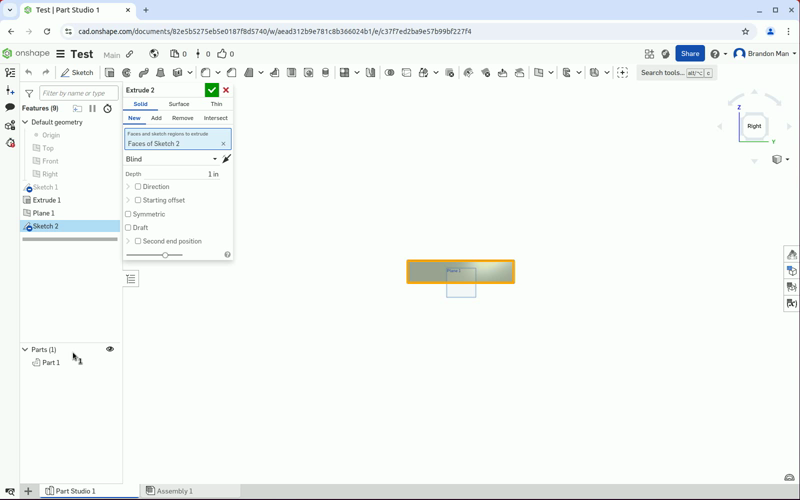
mouse_move(143, 106)
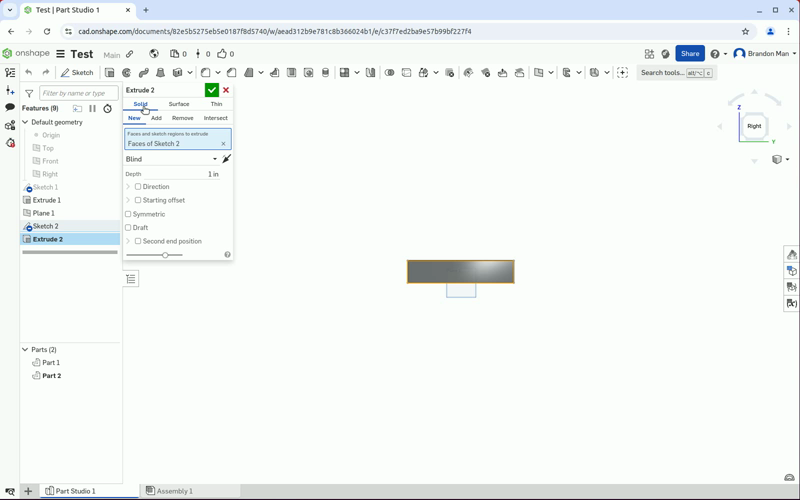
click(143, 106)
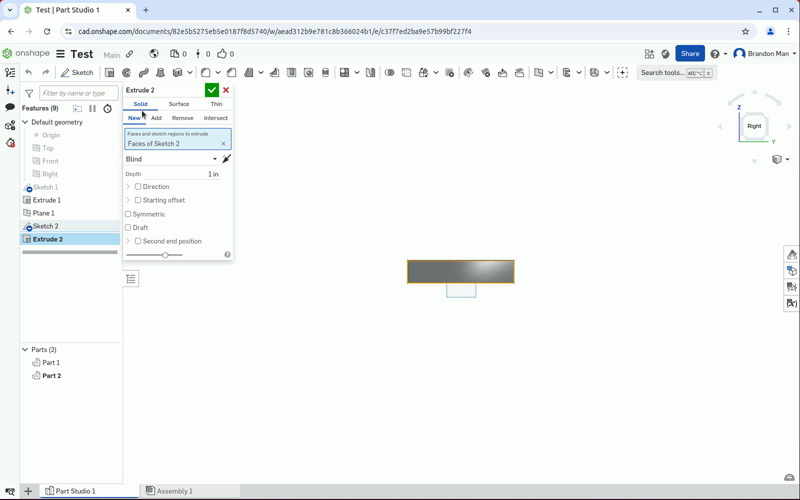
mouse_move(137, 120)
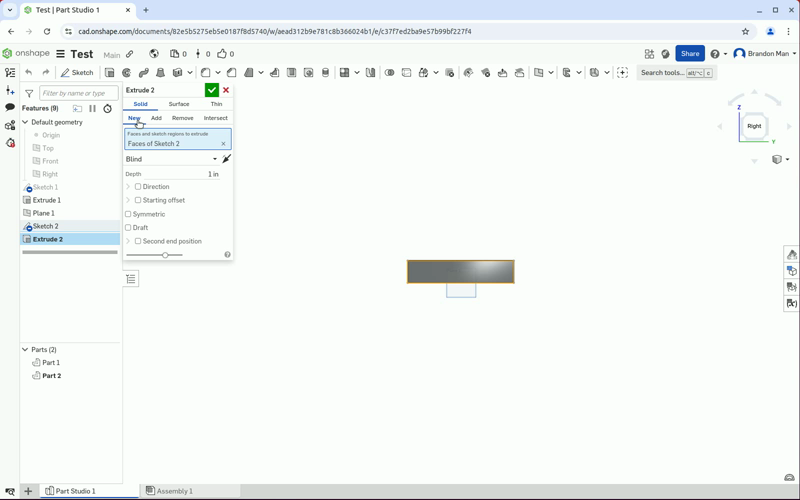
click(137, 120)
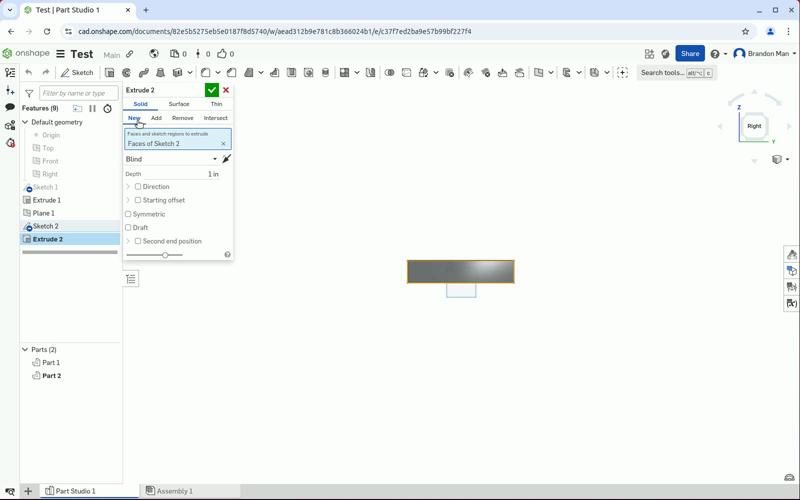
key(tab, 4)
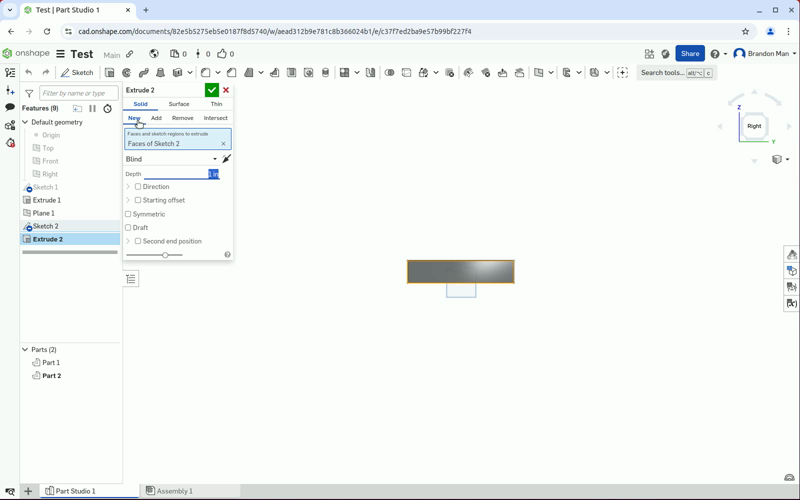
text(0.722)
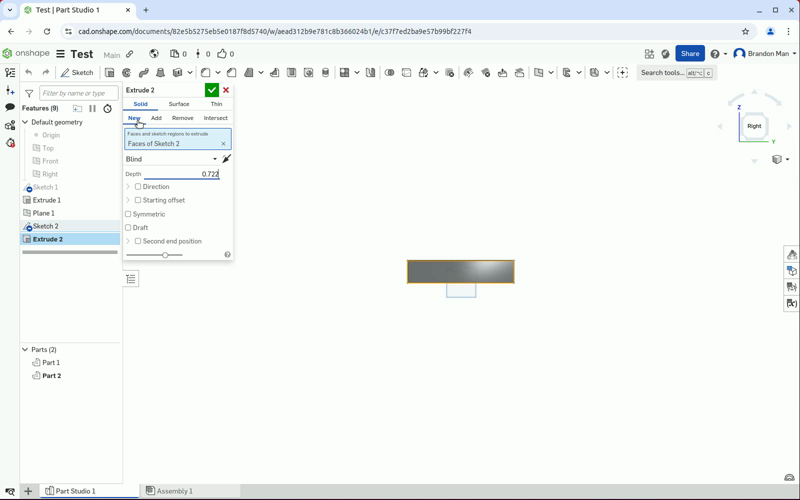
key(enter)
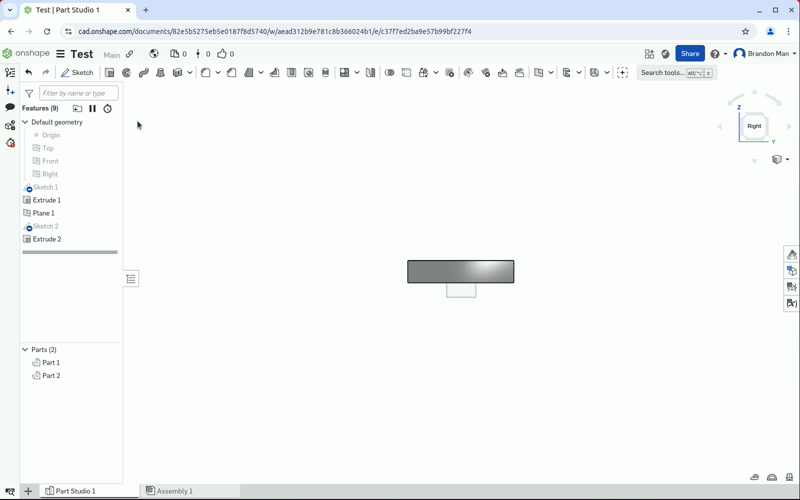
key(shift+h)
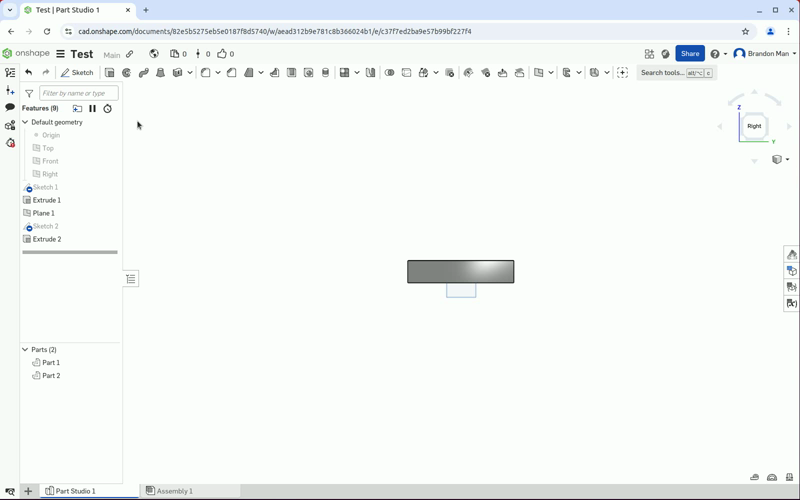
key(shift+h)
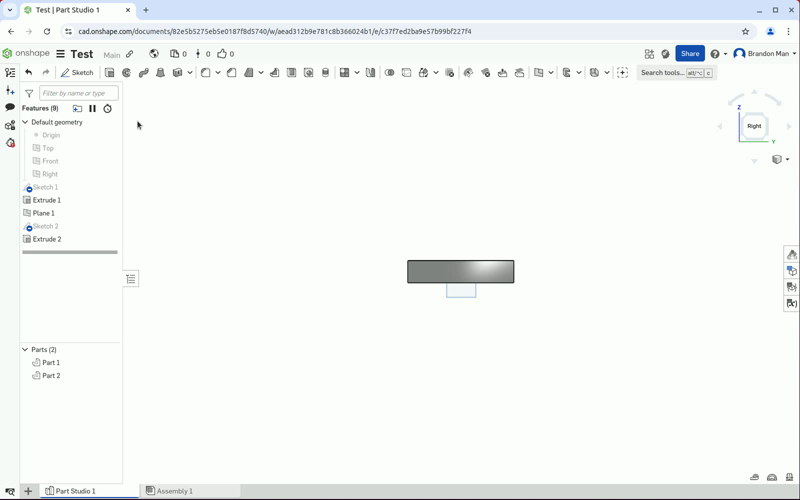
mouse_move(73, 189)
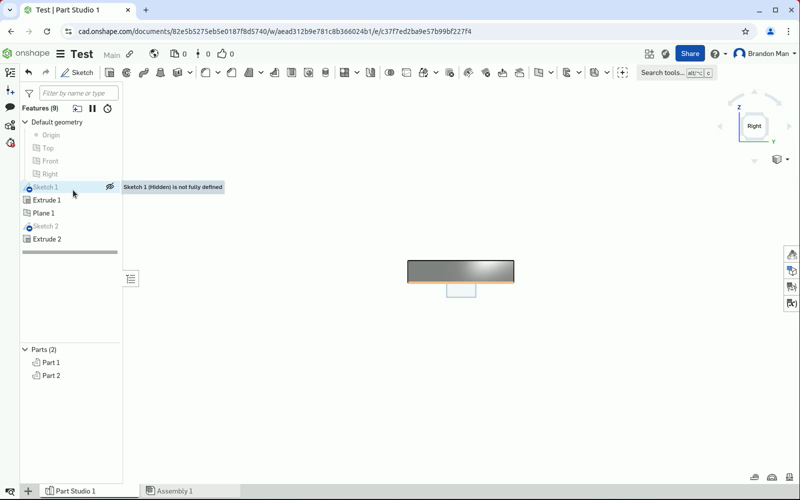
click(73, 189)
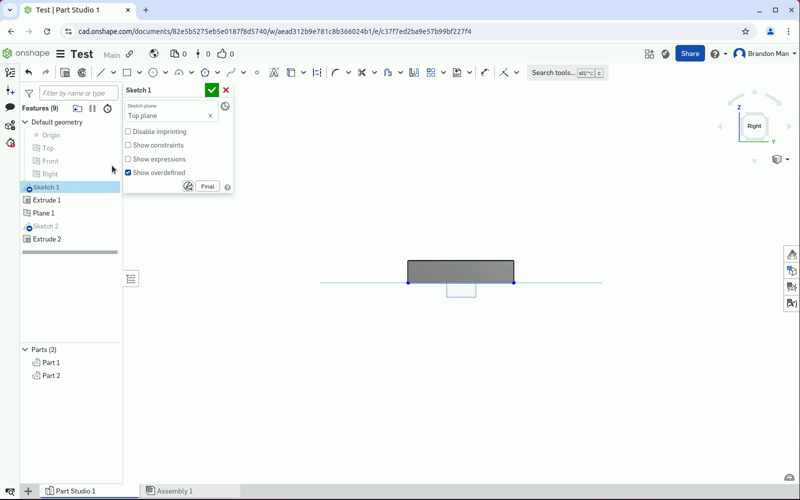
mouse_move(229, 92)
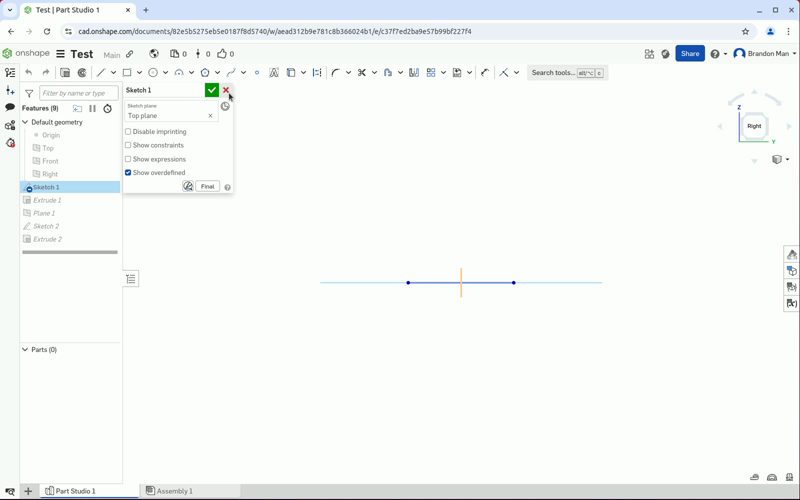
click(229, 92)
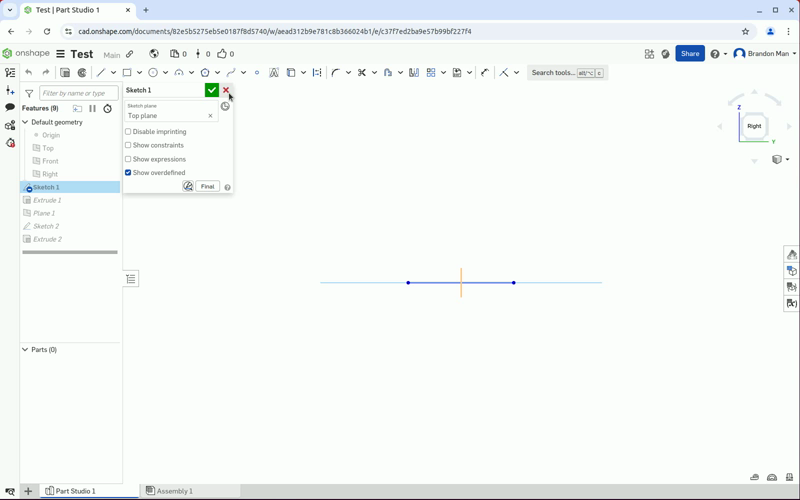
key(shift+s)
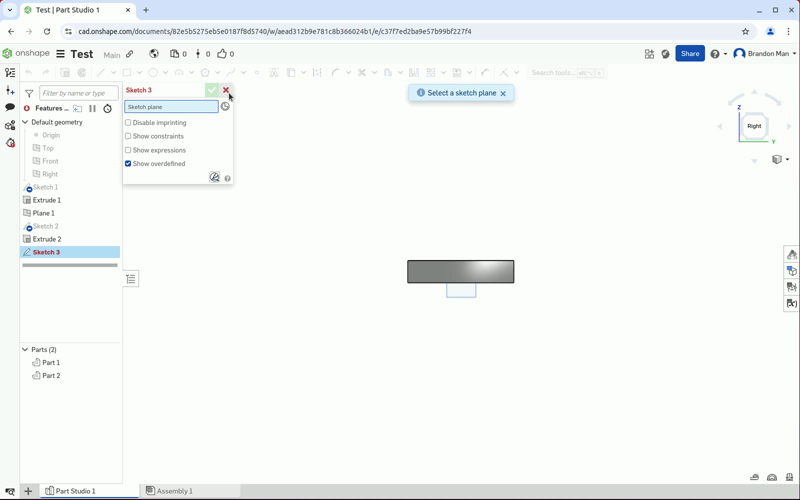
mouse_move(73, 215)
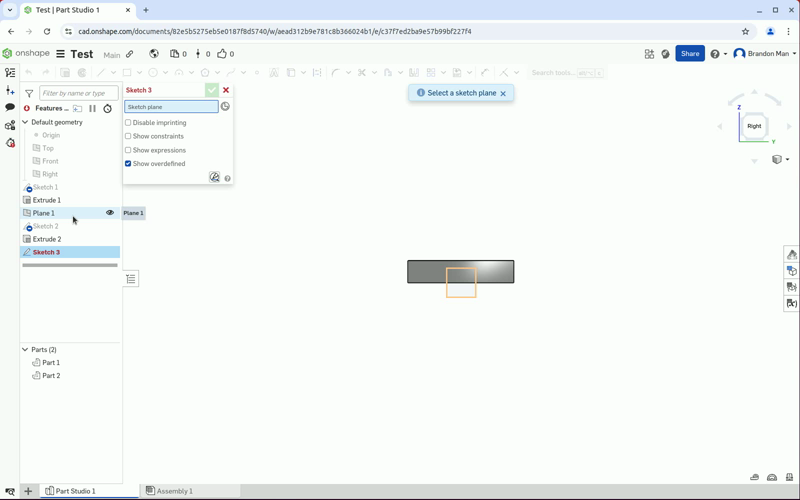
click(73, 215)
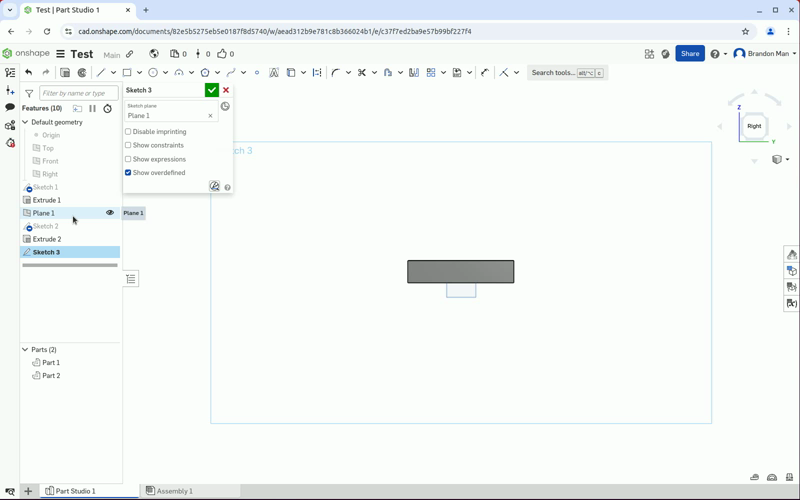
mouse_move(73, 352)
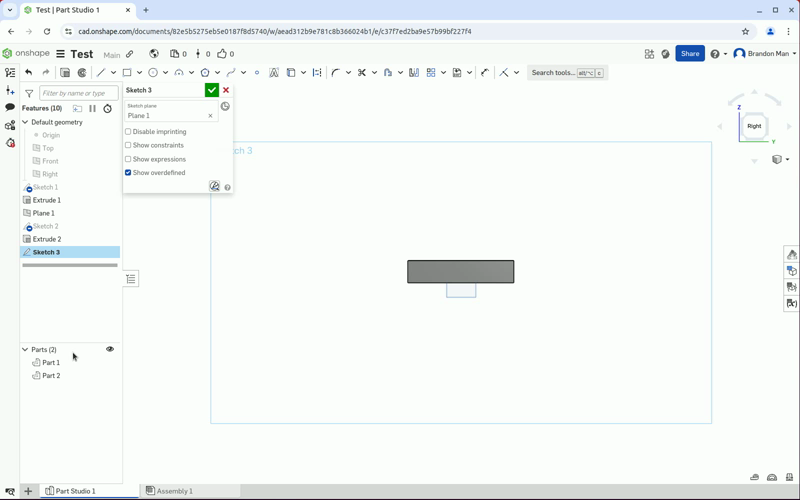
key(y)
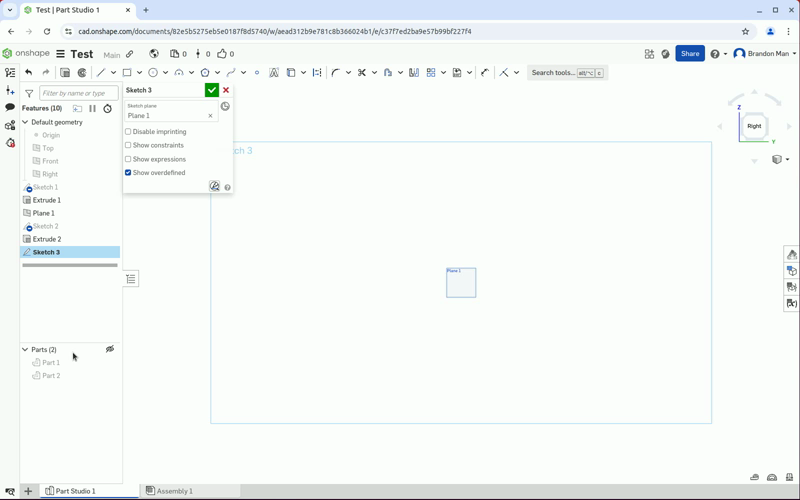
key(l)
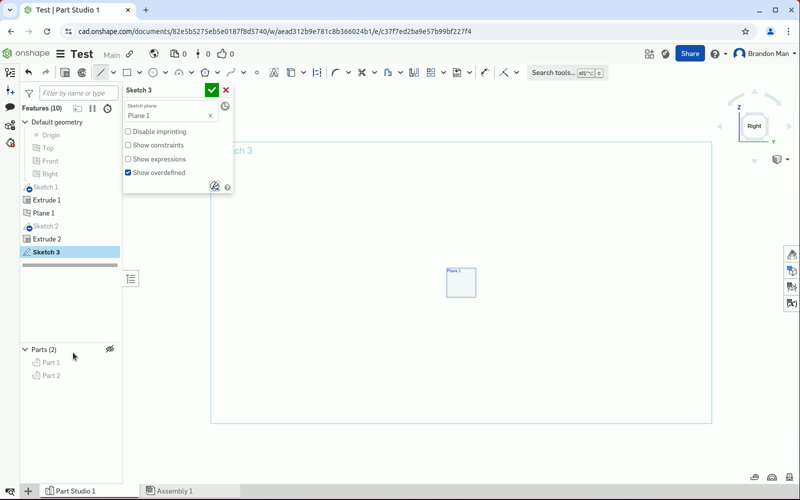
key_down(shift)
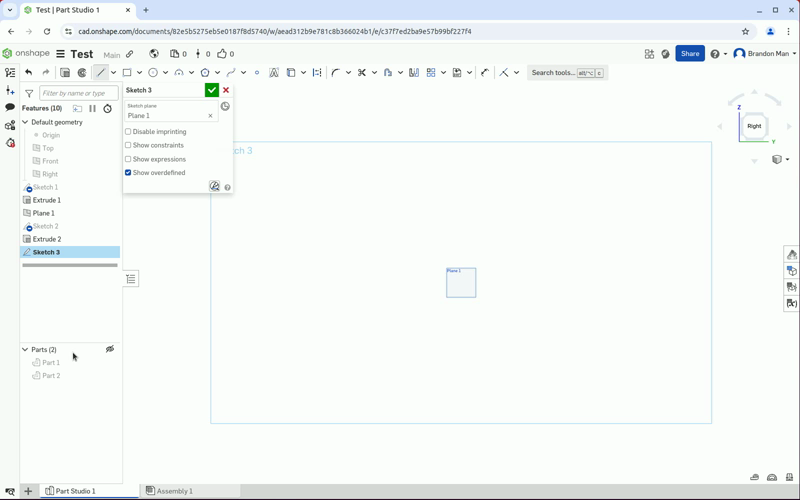
mouse_move(407, 260)
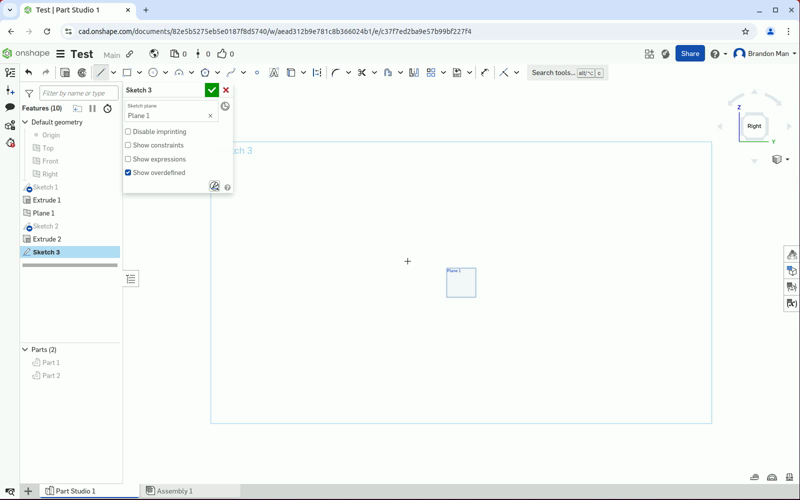
click(407, 260)
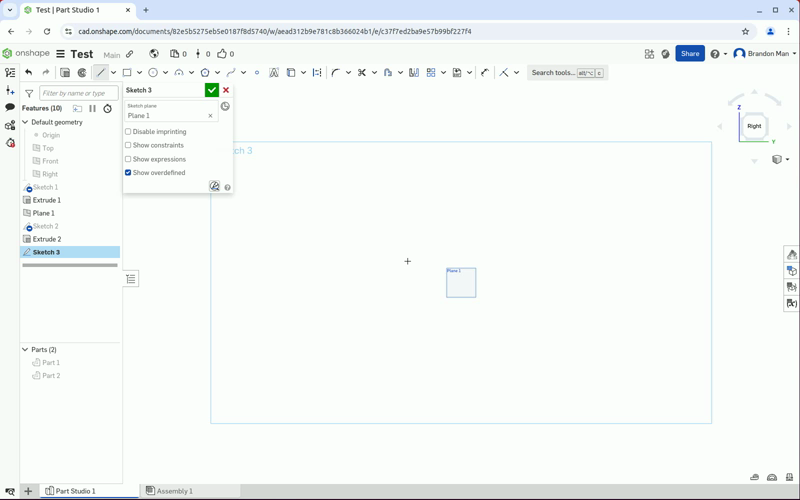
key_up(shift)
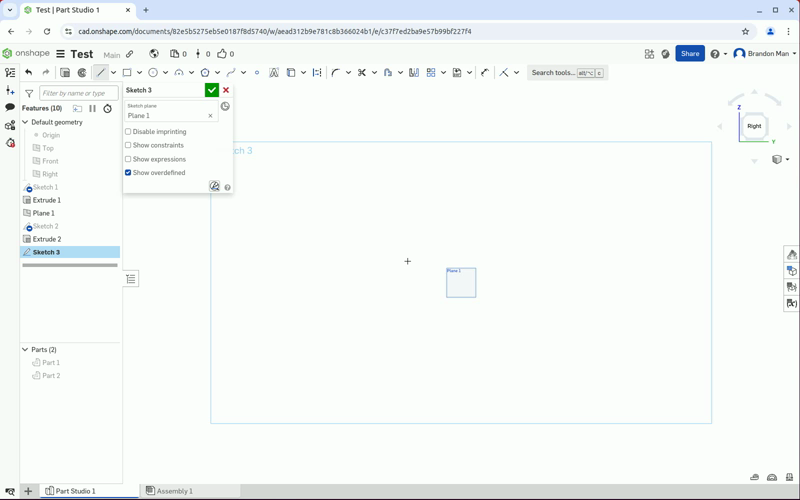
key_down(shift)
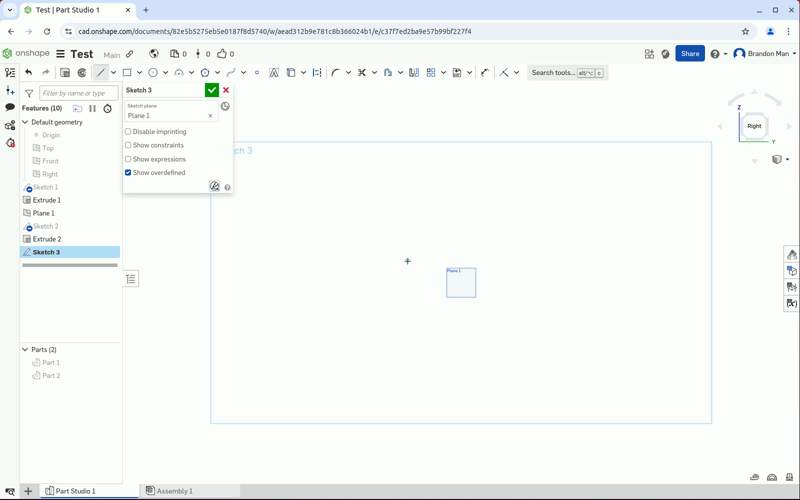
mouse_move(513, 260)
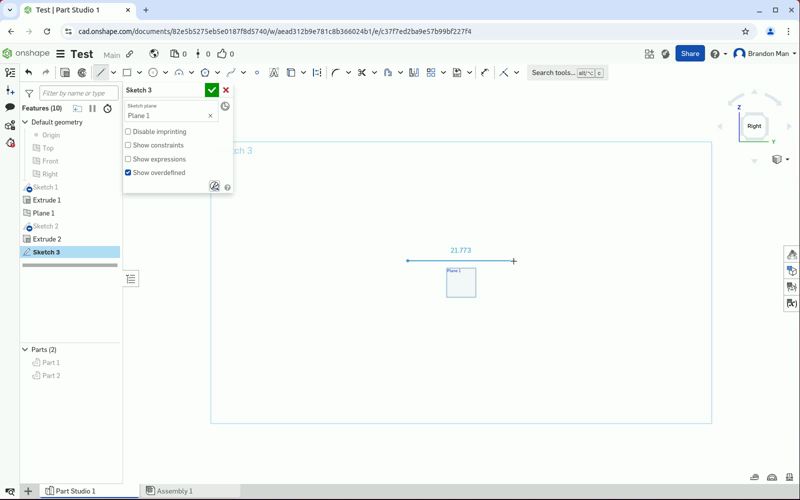
click(513, 260)
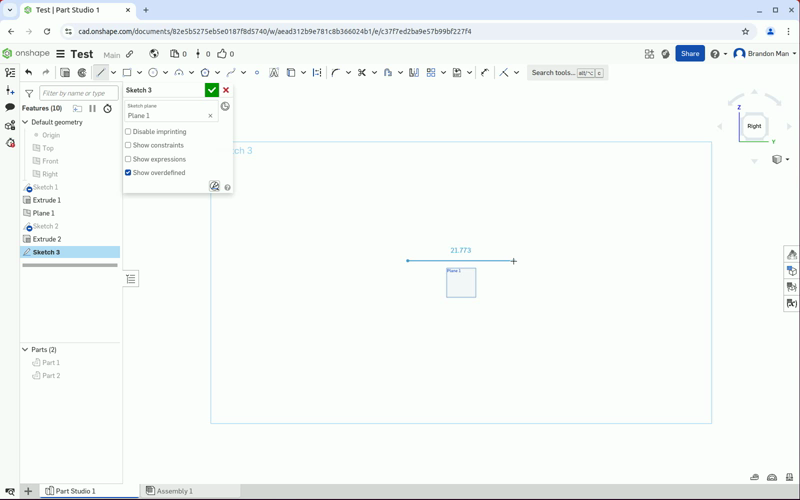
key_up(shift)
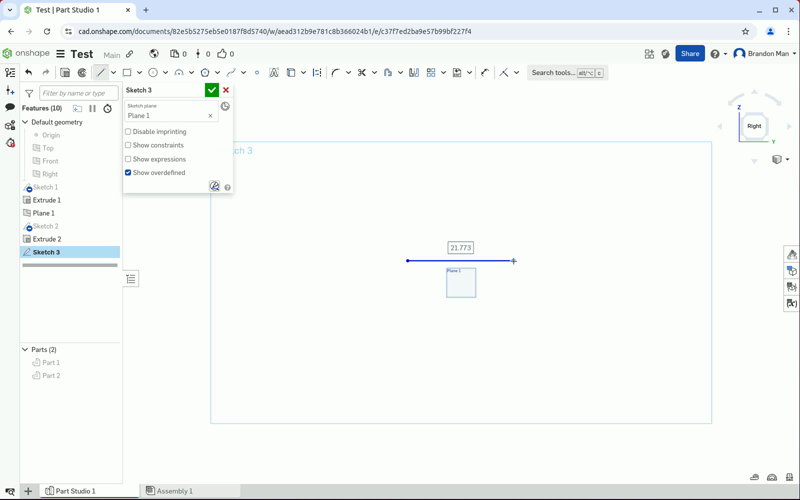
key_down(shift)
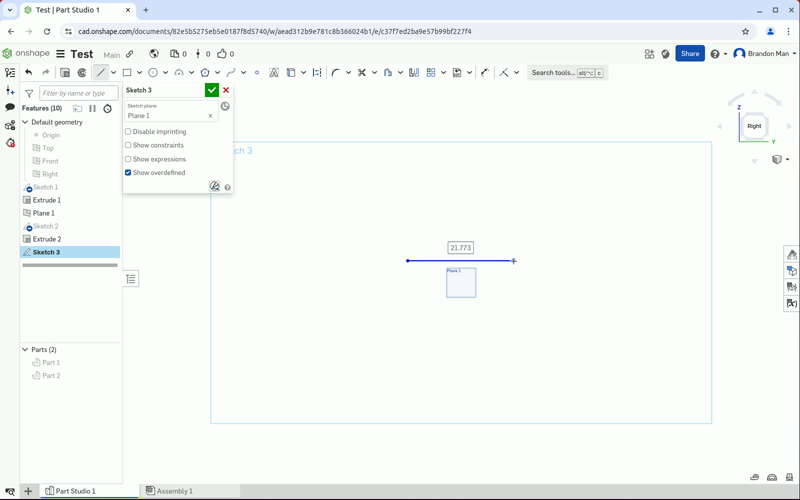
mouse_move(543, 260)
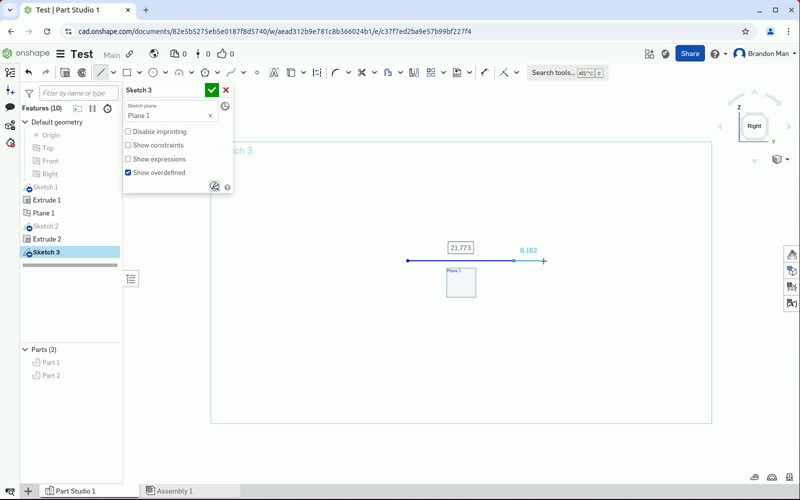
mouse_move(513, 257)
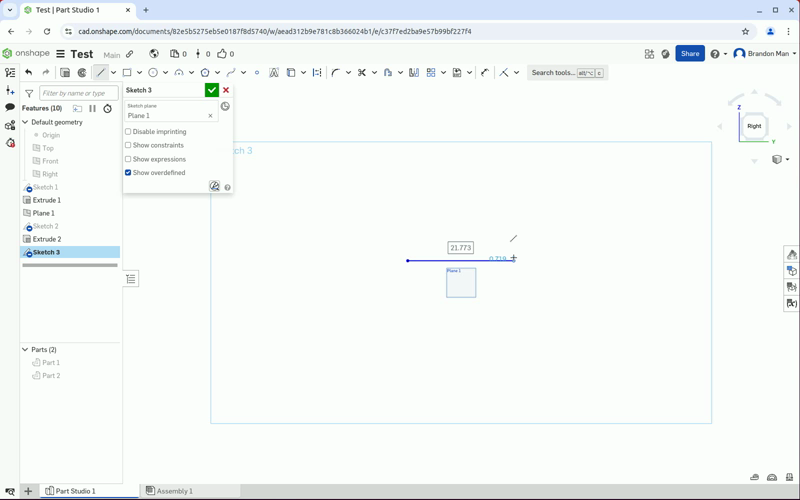
scroll(6)
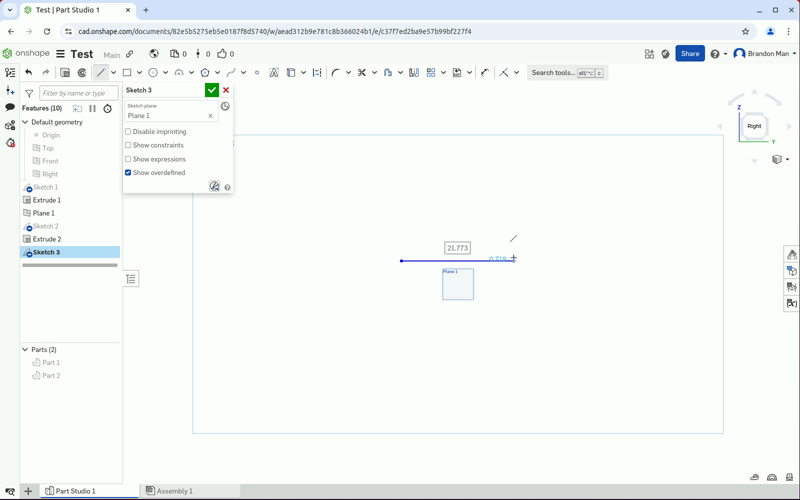
scroll(6)
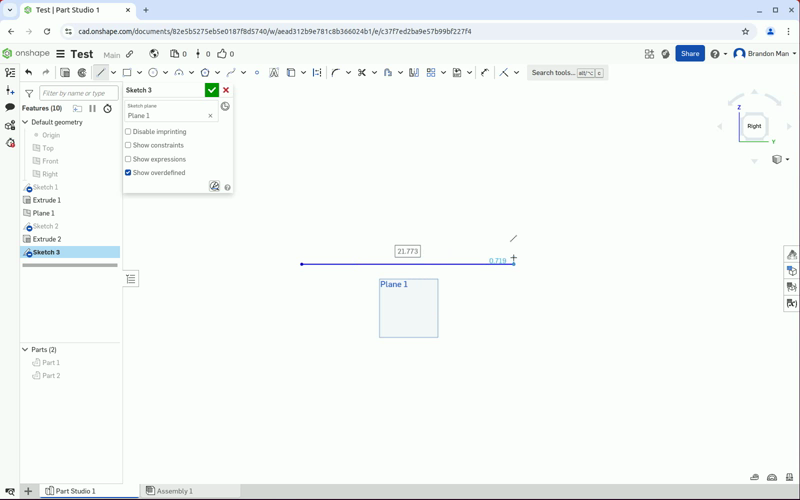
scroll(6)
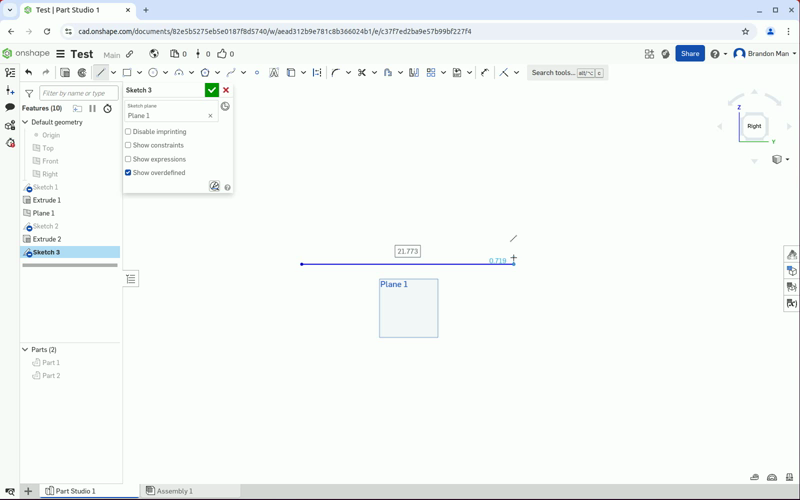
scroll(6)
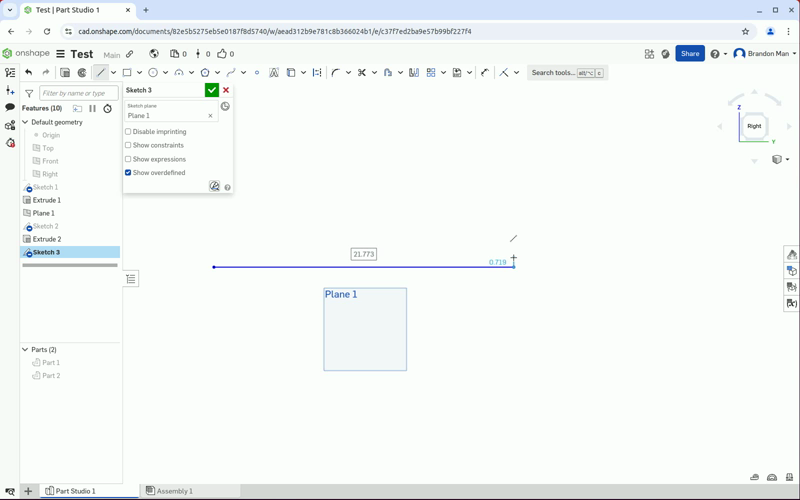
scroll(6)
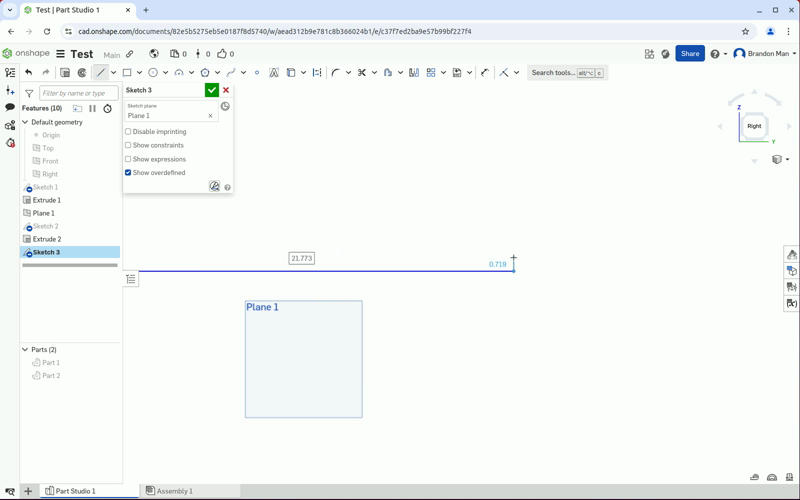
scroll(6)
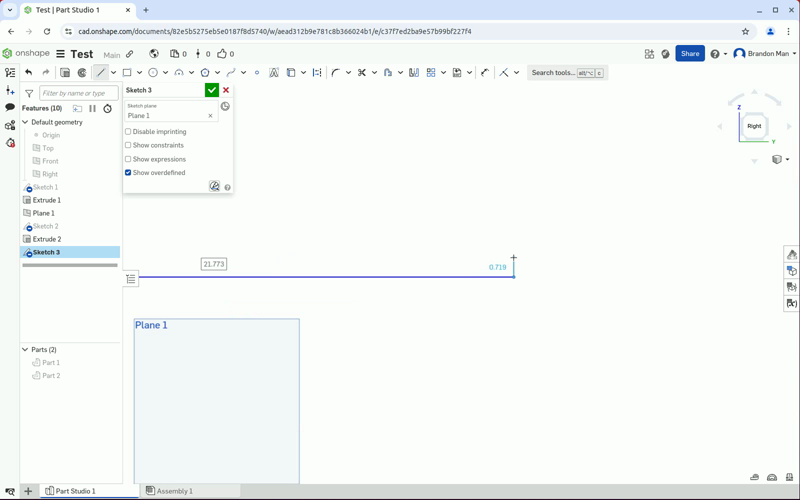
scroll(6)
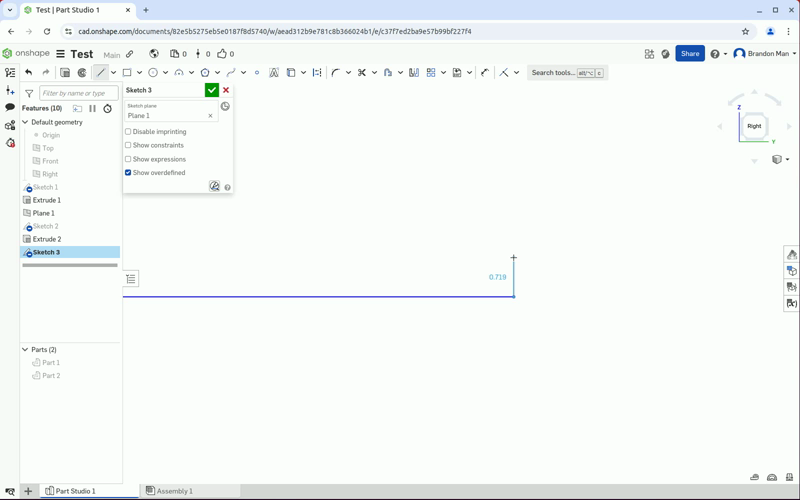
click(513, 257)
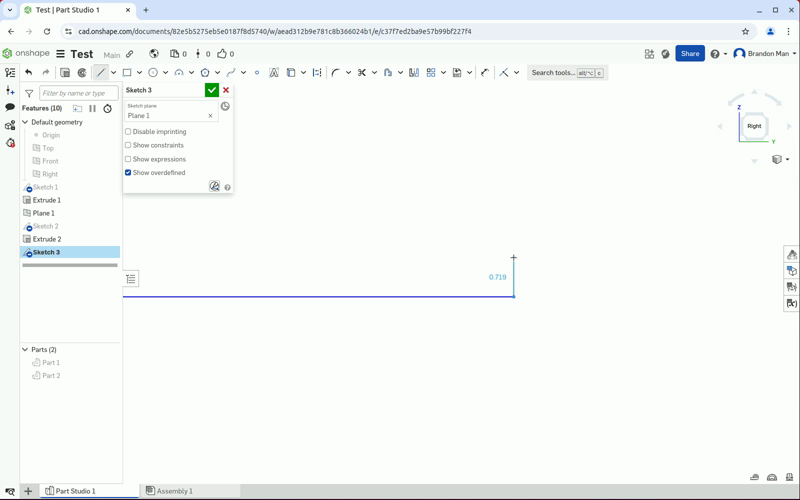
scroll(-6)
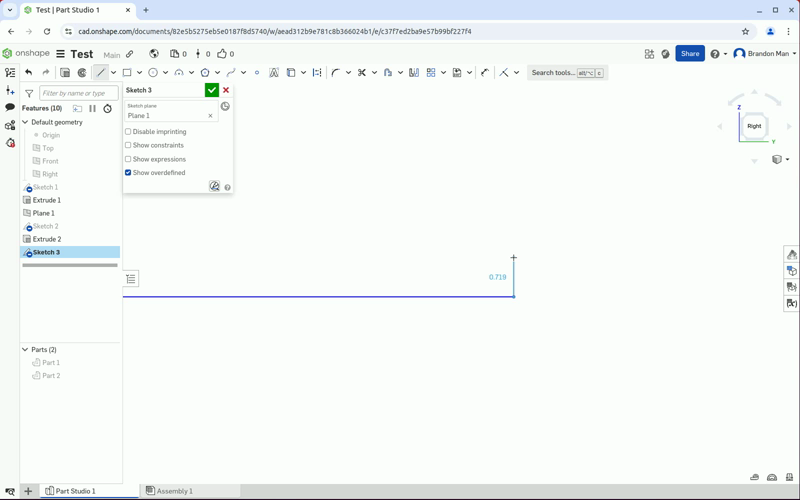
scroll(-6)
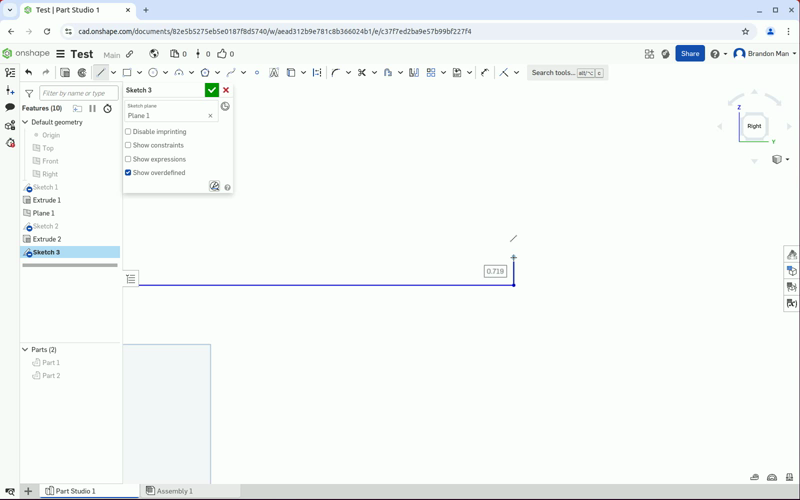
scroll(-6)
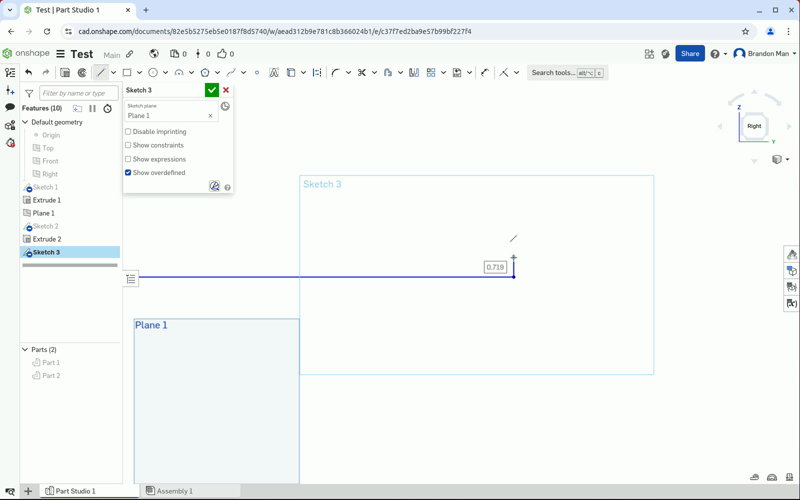
scroll(-6)
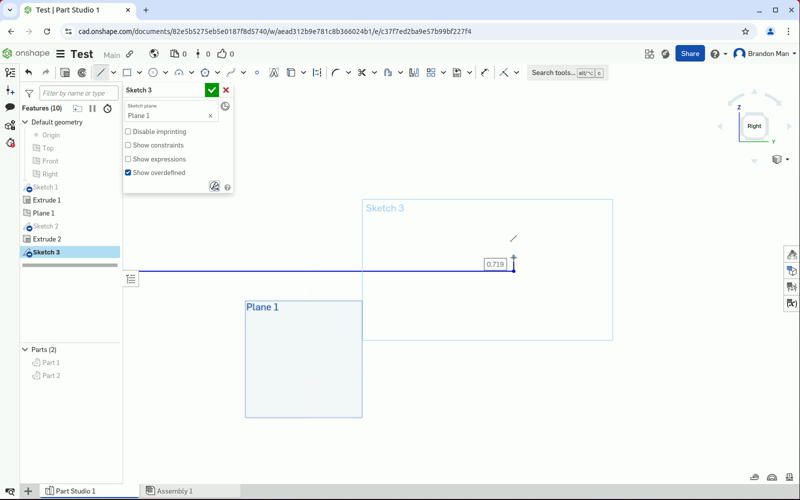
scroll(-6)
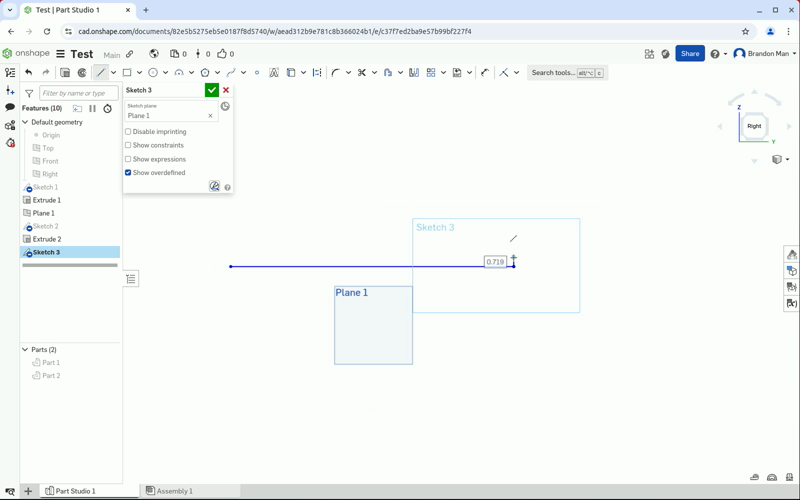
scroll(-6)
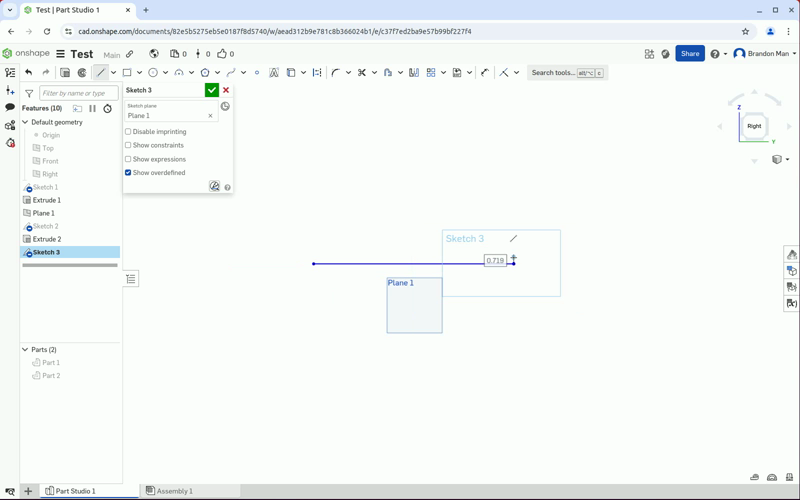
scroll(-6)
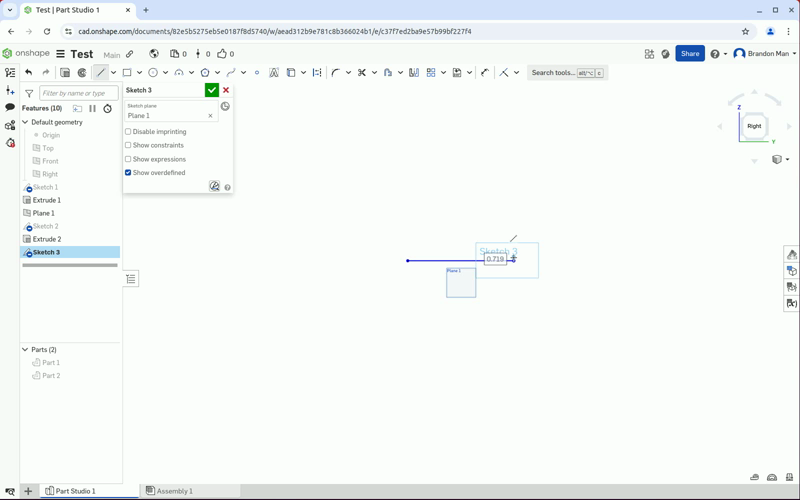
key_up(shift)
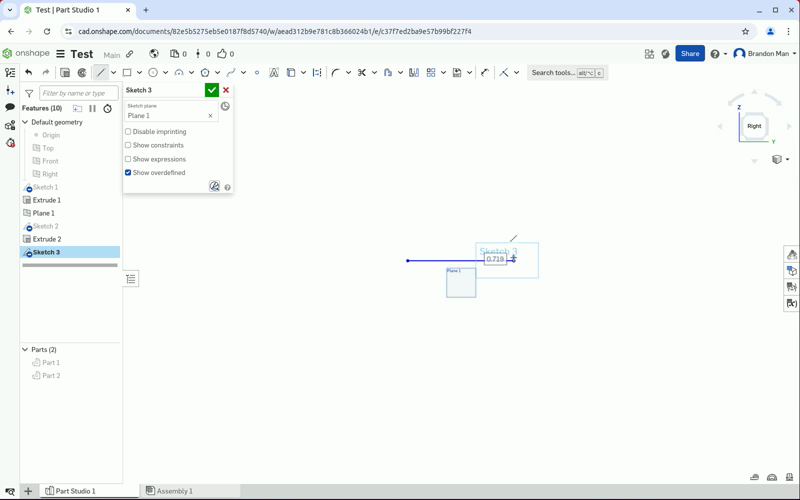
key_down(shift)
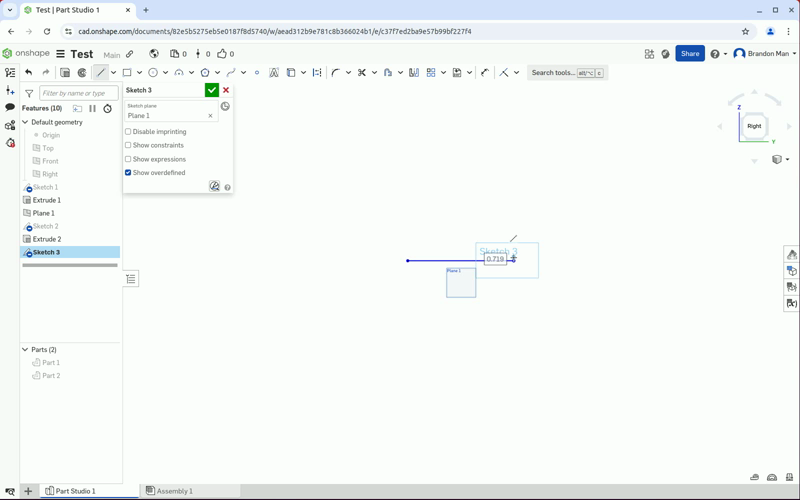
mouse_move(407, 257)
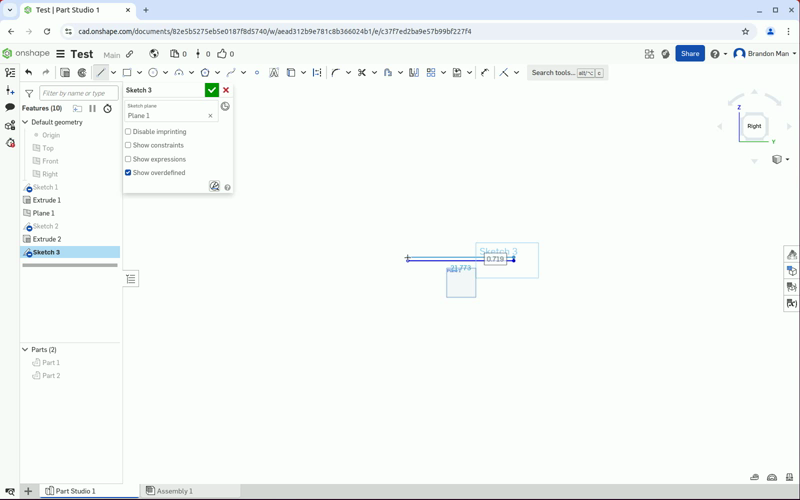
scroll(6)
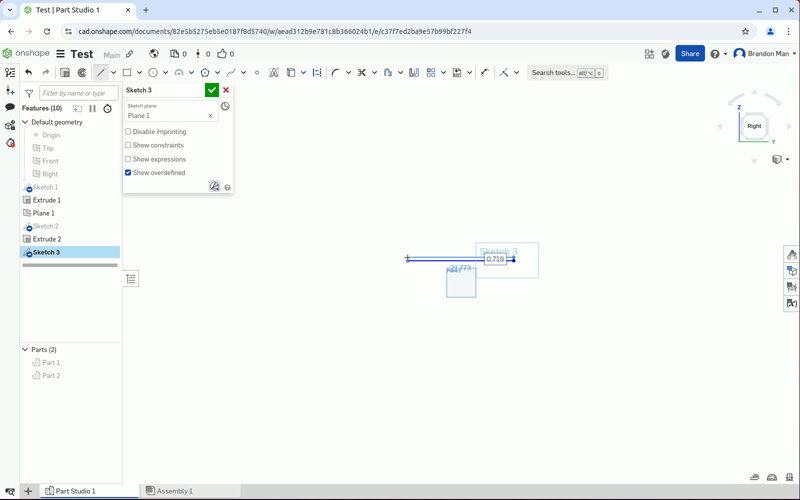
scroll(6)
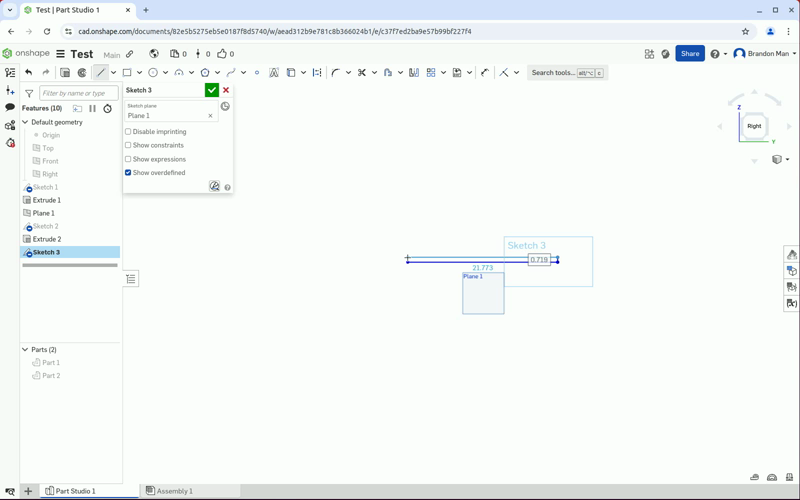
scroll(6)
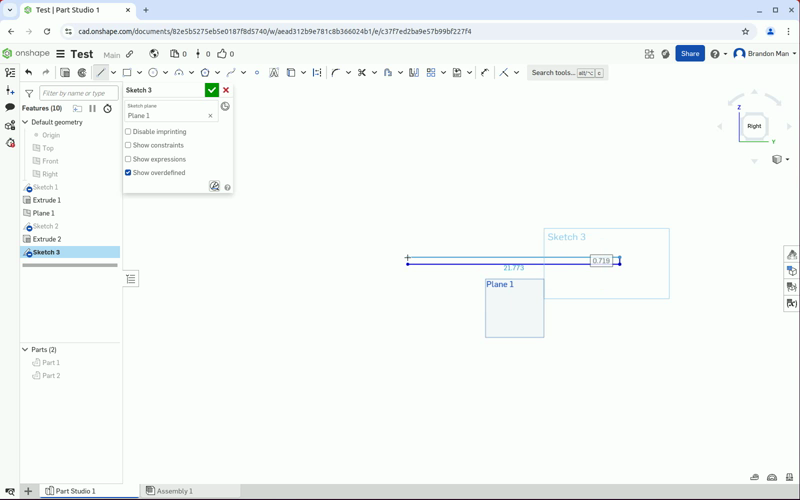
scroll(6)
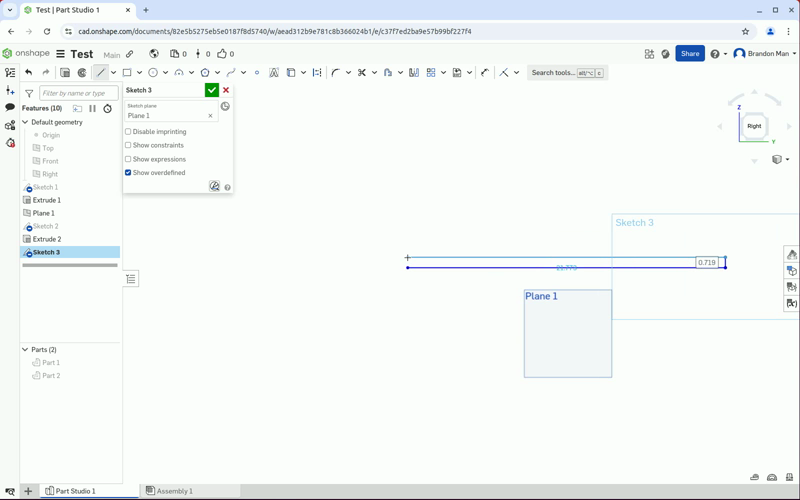
scroll(6)
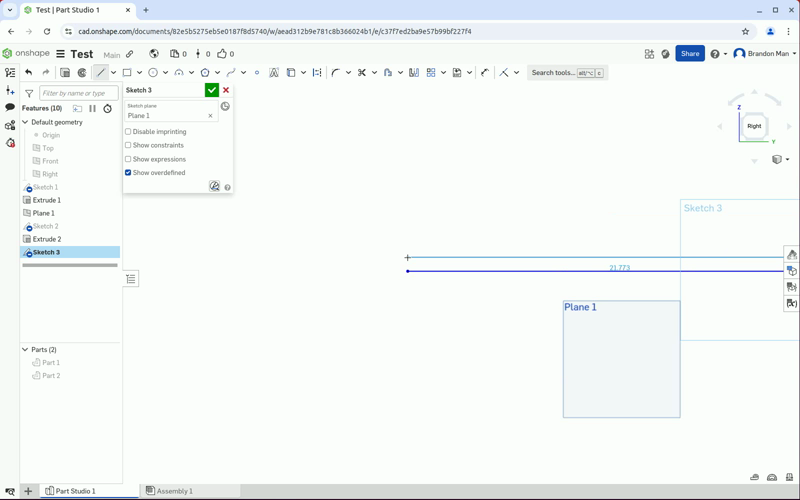
scroll(6)
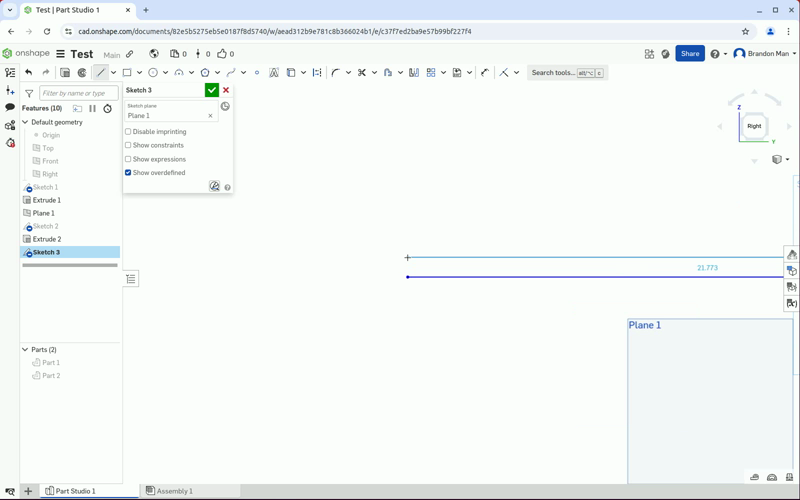
scroll(6)
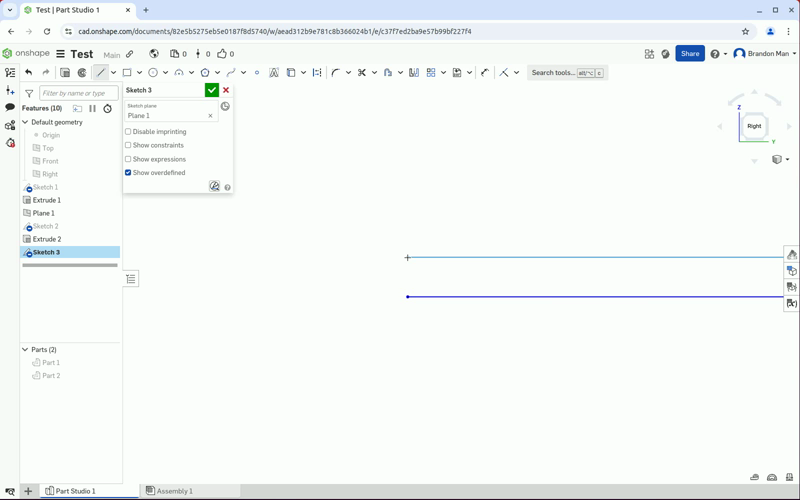
click(407, 257)
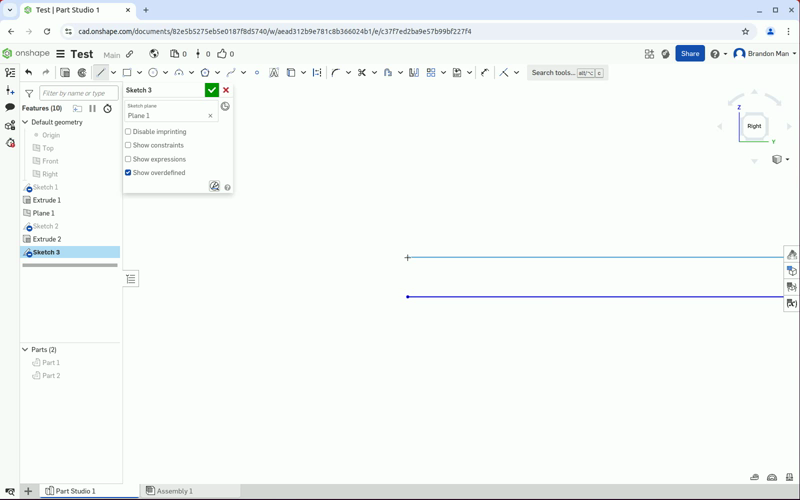
scroll(-6)
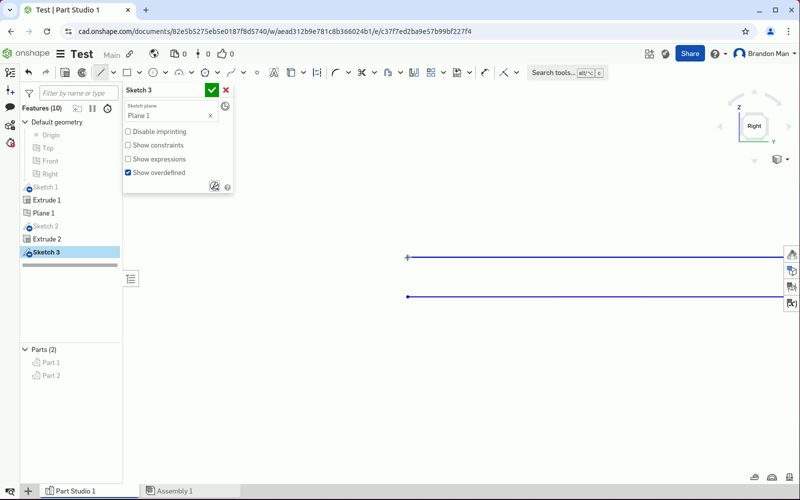
scroll(-6)
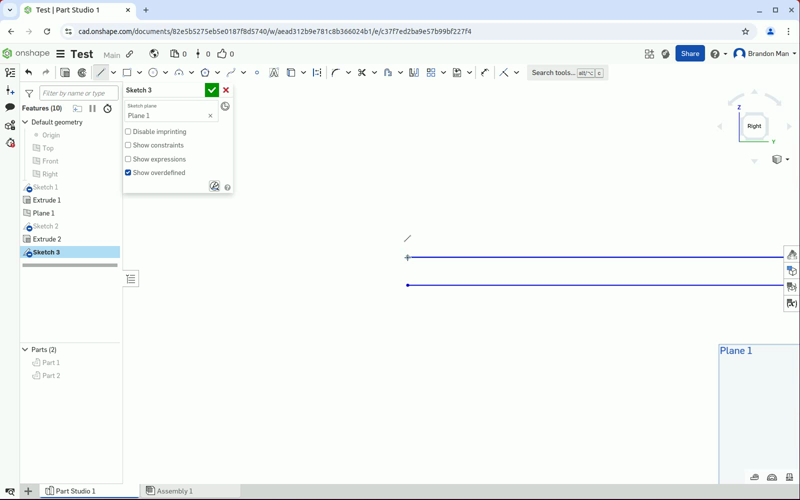
scroll(-6)
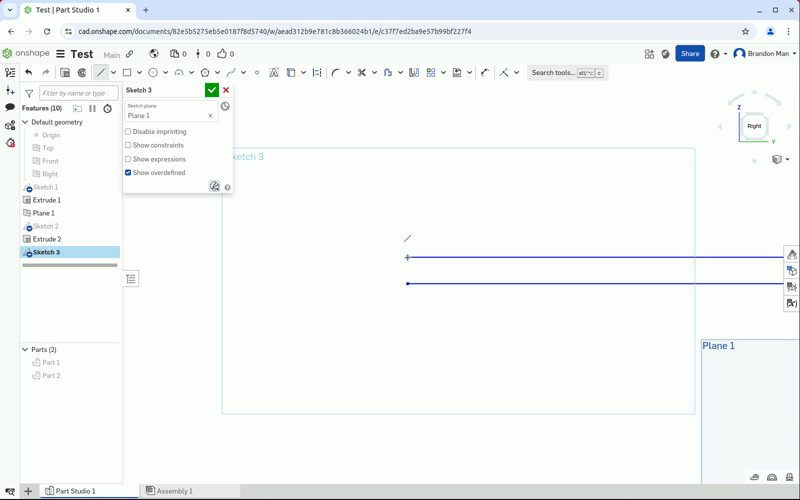
scroll(-6)
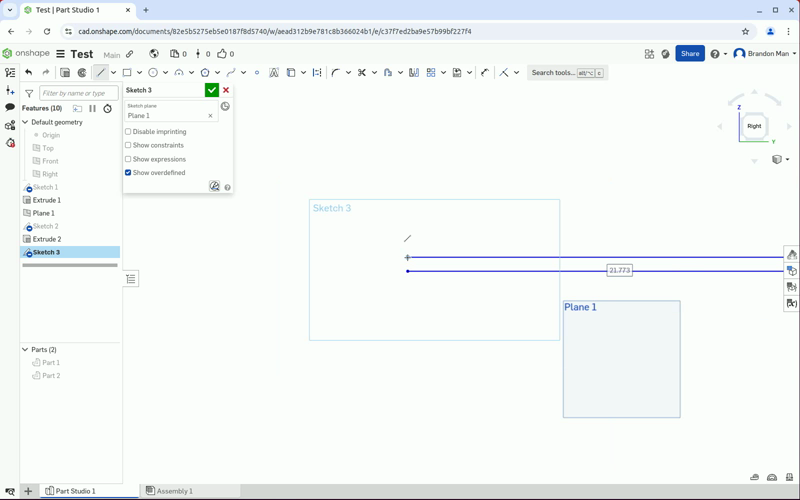
scroll(-6)
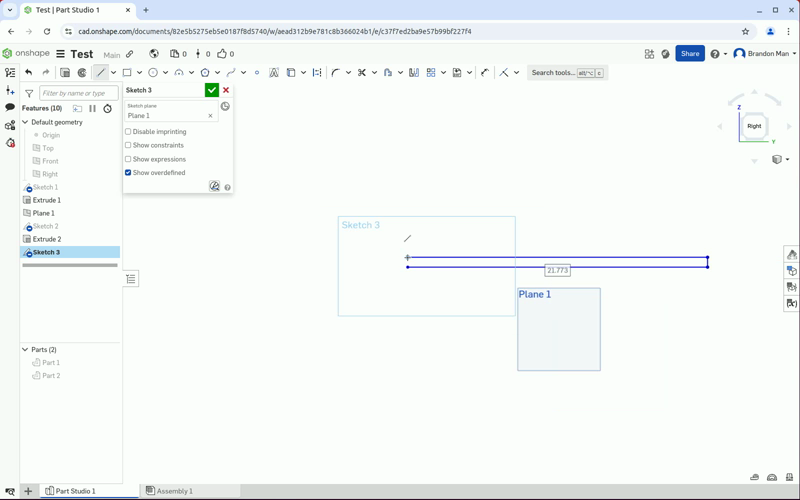
scroll(-6)
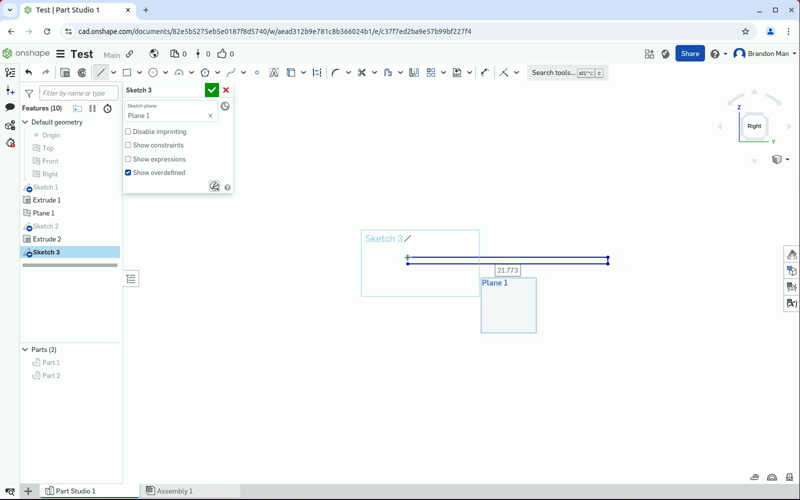
scroll(-6)
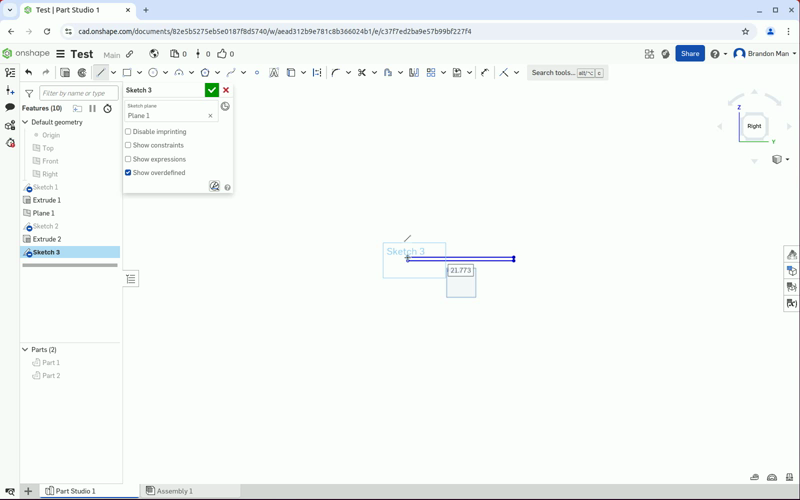
key_up(shift)
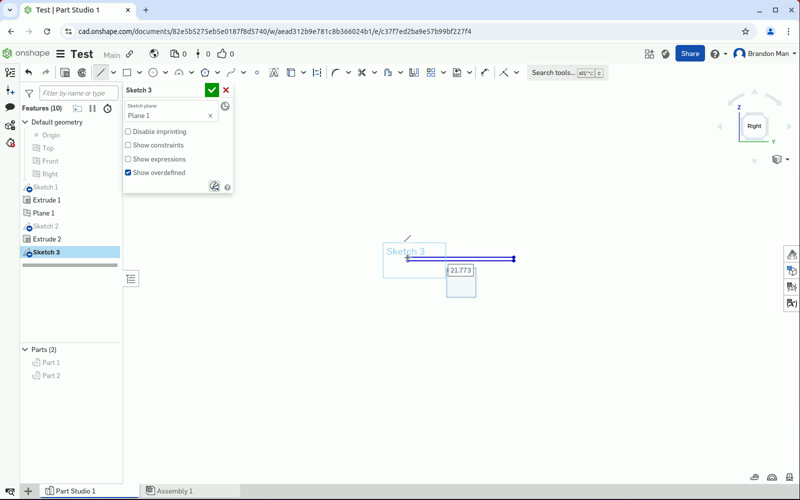
mouse_move(437, 257)
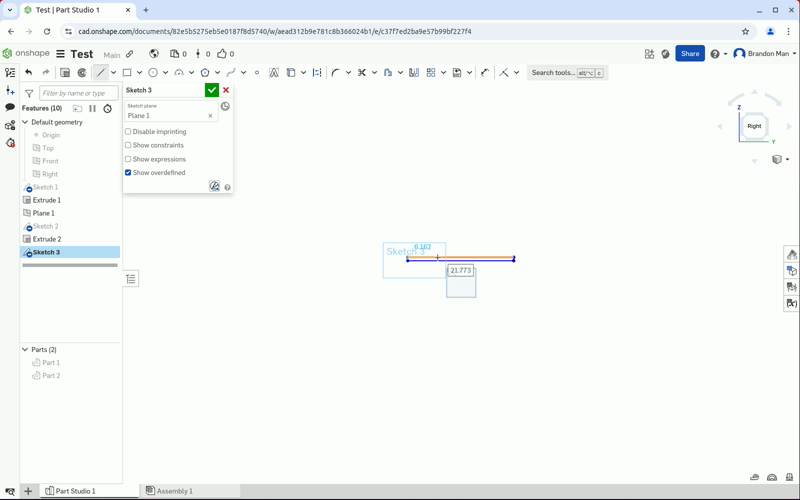
key_down(shift)
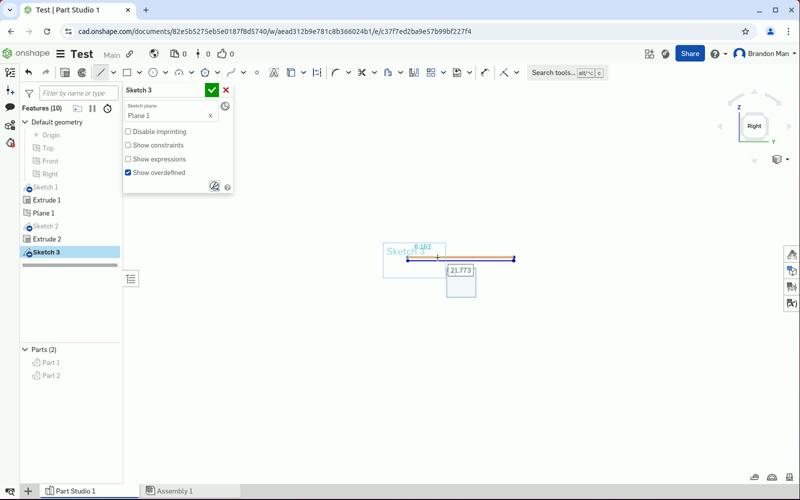
mouse_move(407, 260)
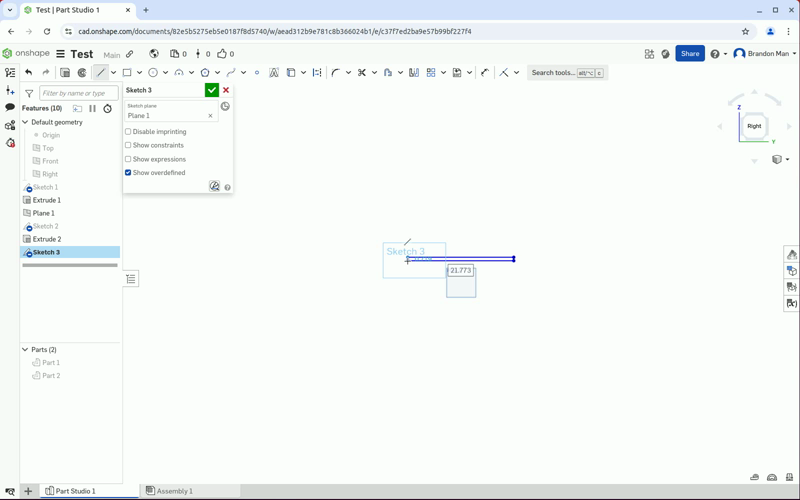
scroll(6)
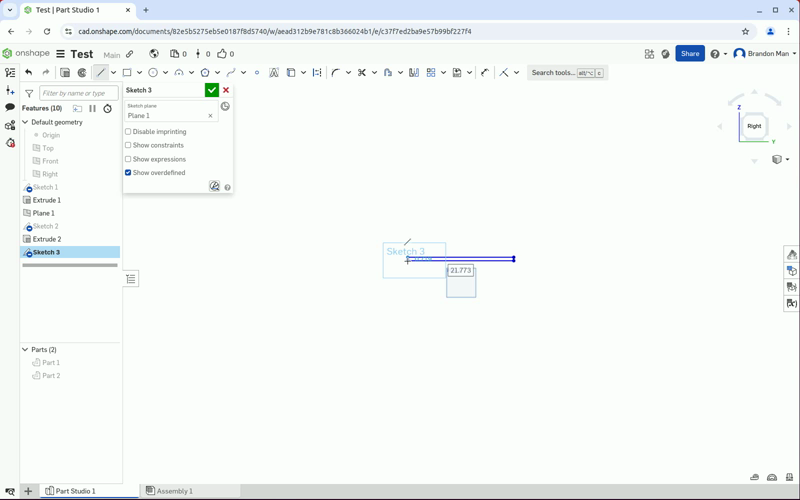
scroll(6)
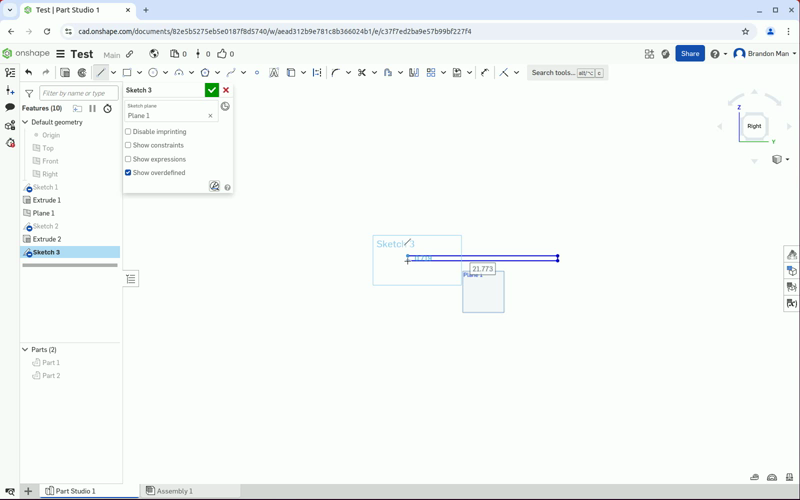
scroll(6)
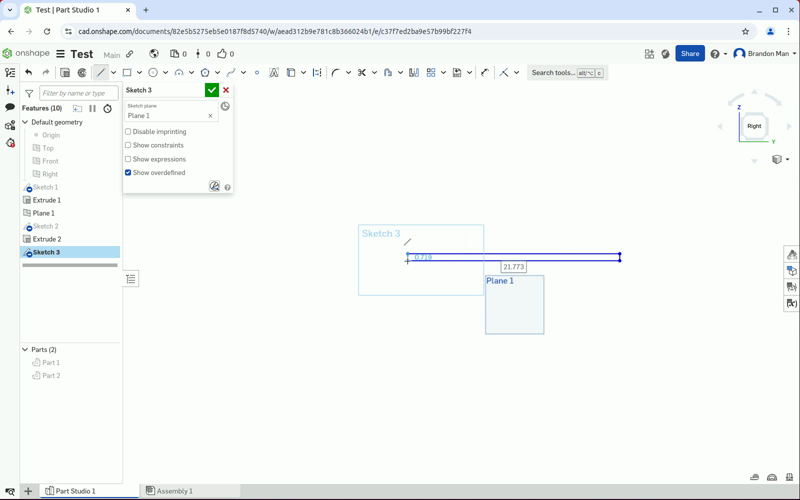
scroll(6)
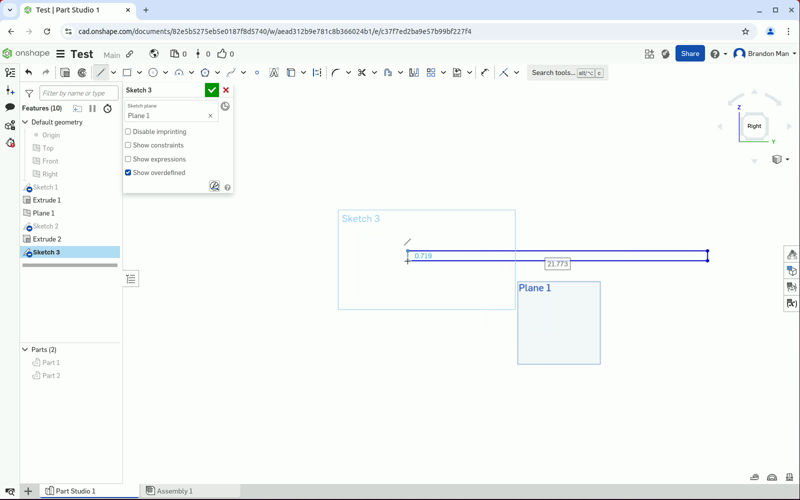
scroll(6)
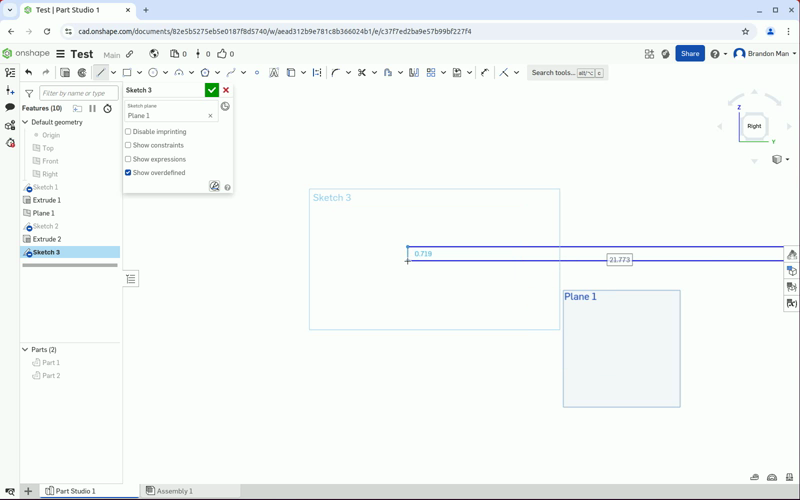
scroll(6)
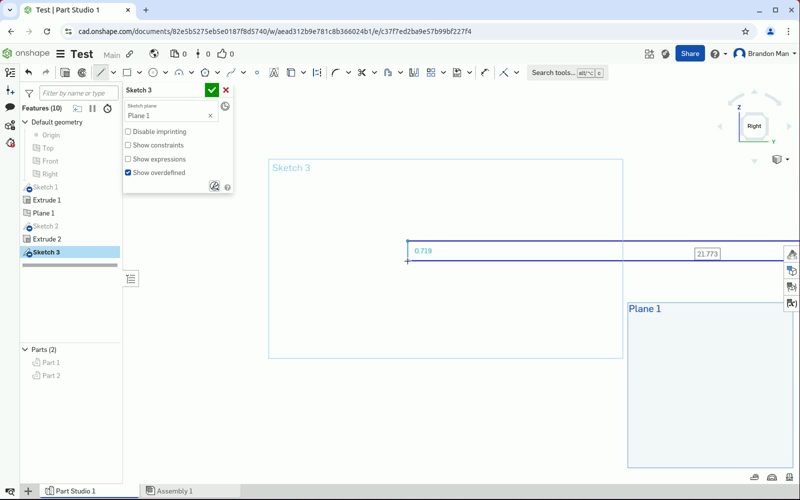
scroll(6)
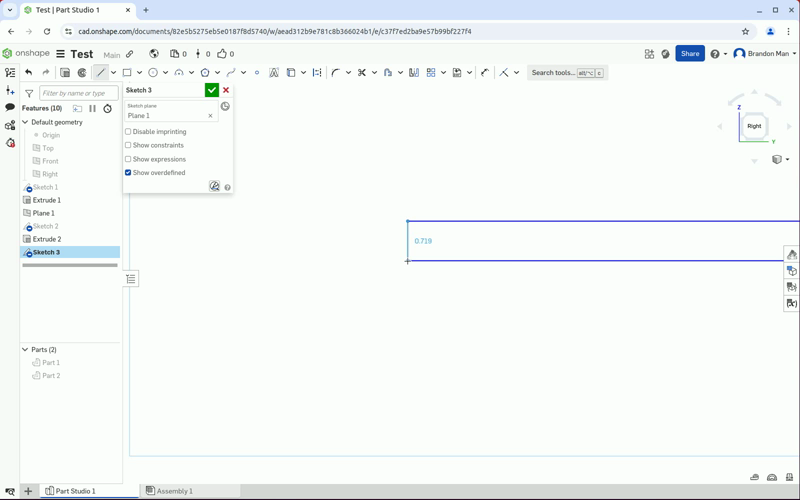
key_up(shift)
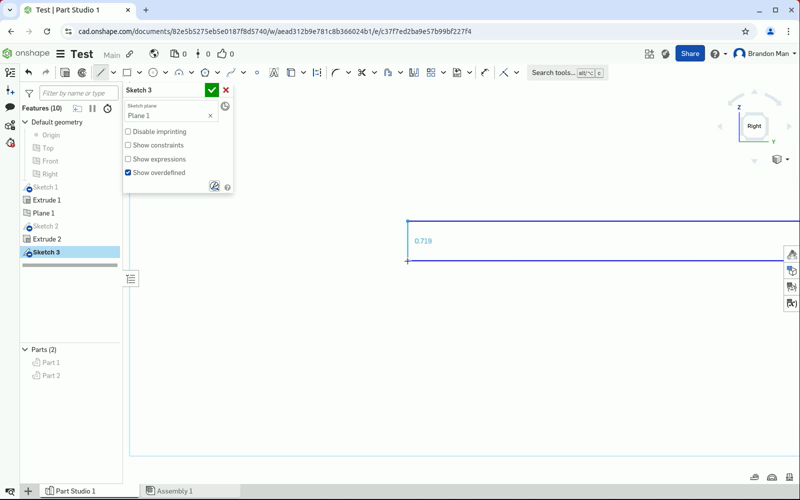
click(407, 260)
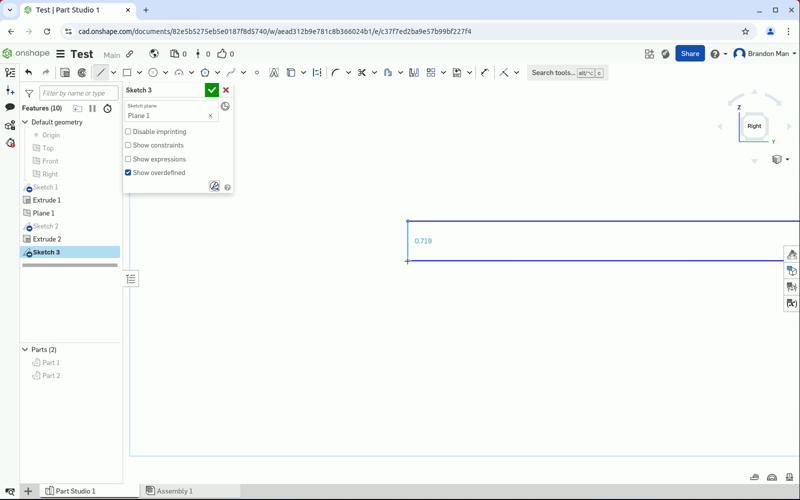
scroll(-6)
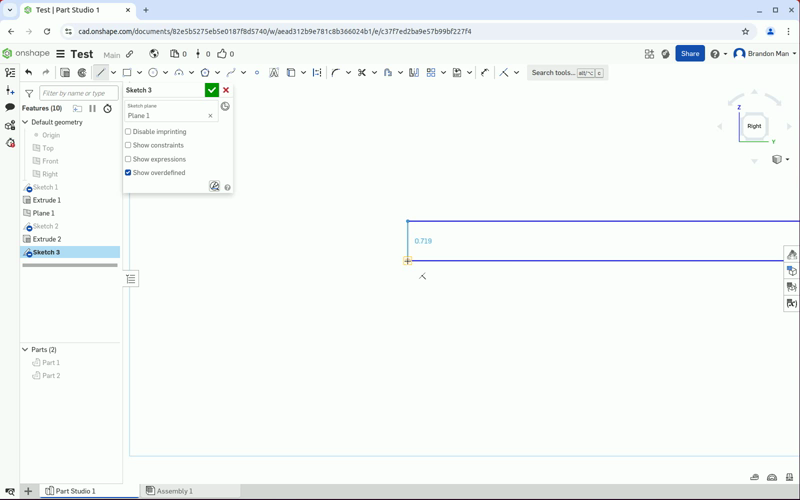
scroll(-6)
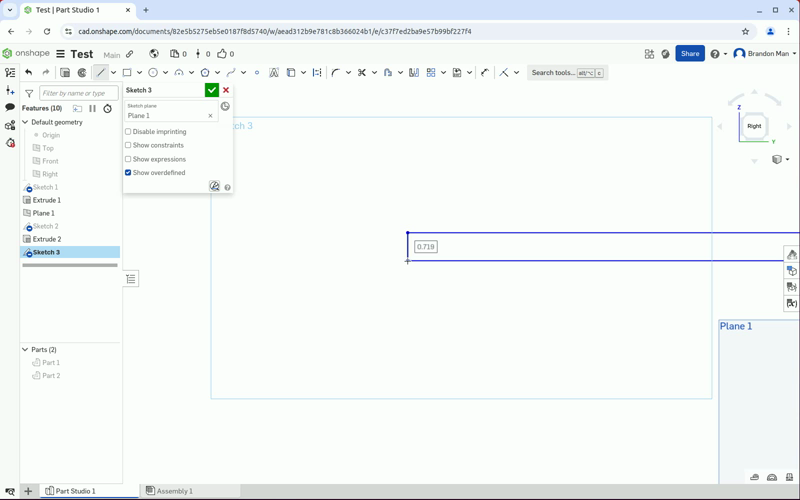
scroll(-6)
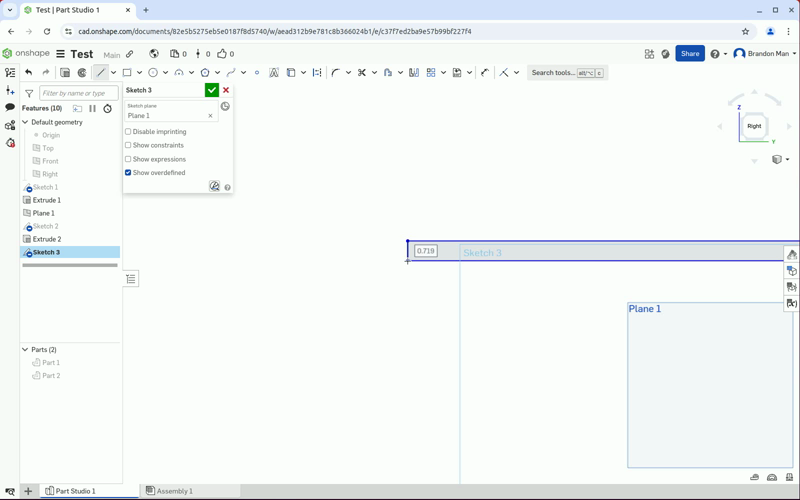
scroll(-6)
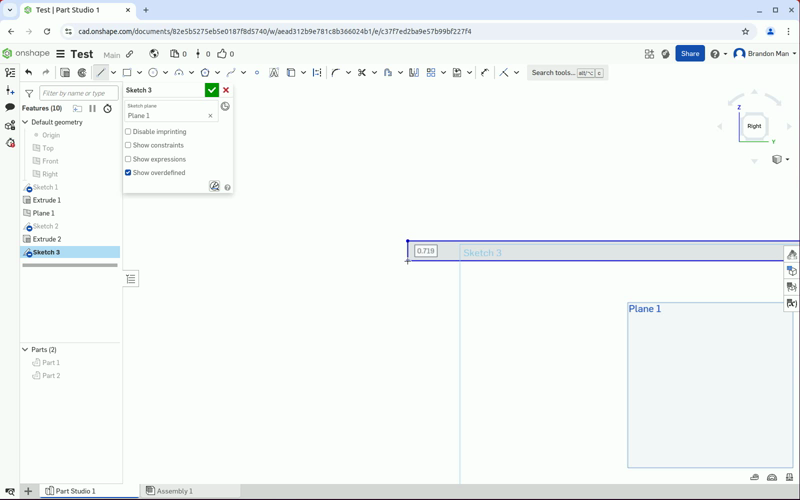
scroll(-6)
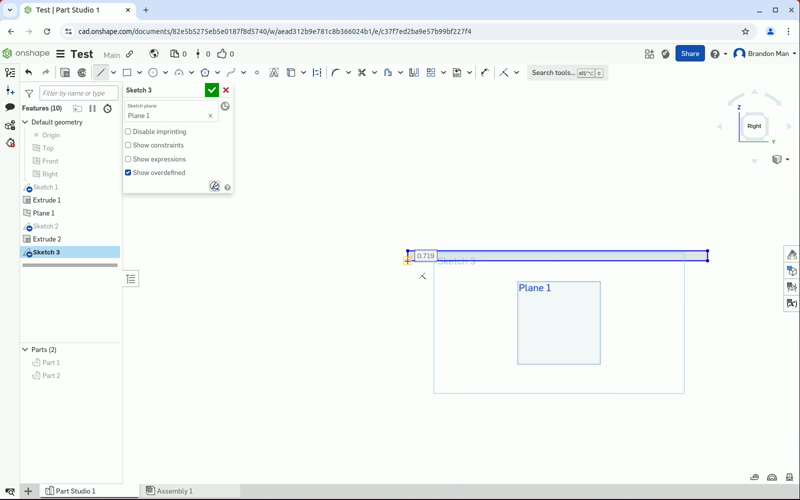
scroll(-6)
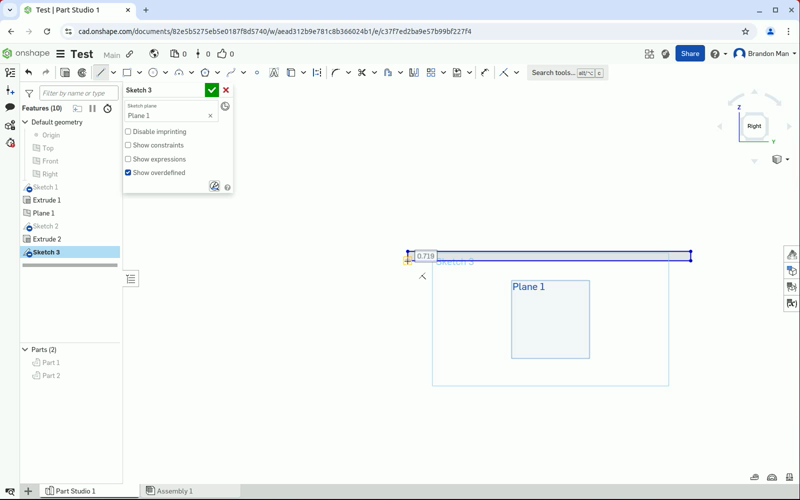
scroll(-6)
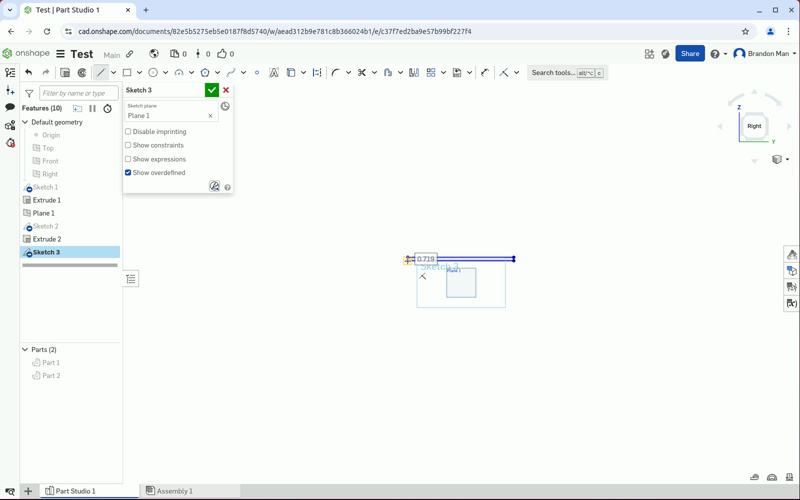
key(esc)
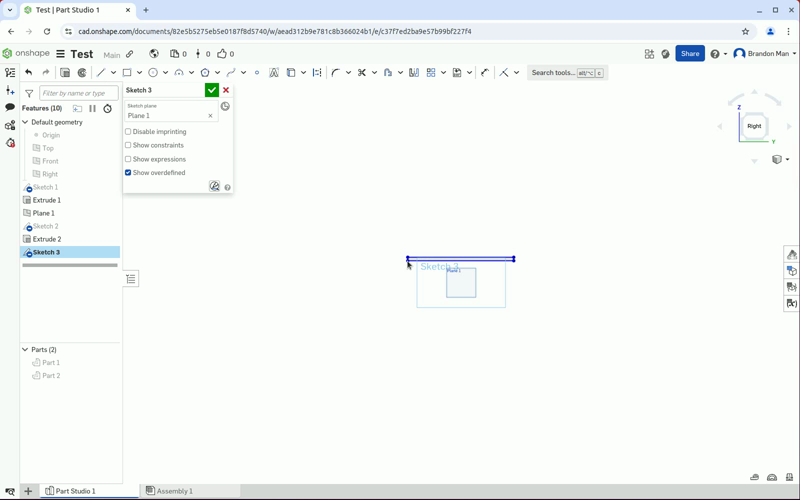
mouse_move(484, 258)
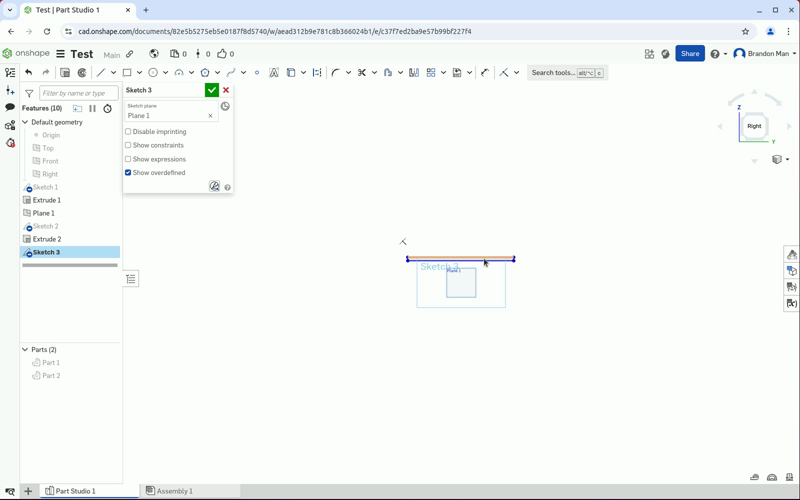
scroll(6)
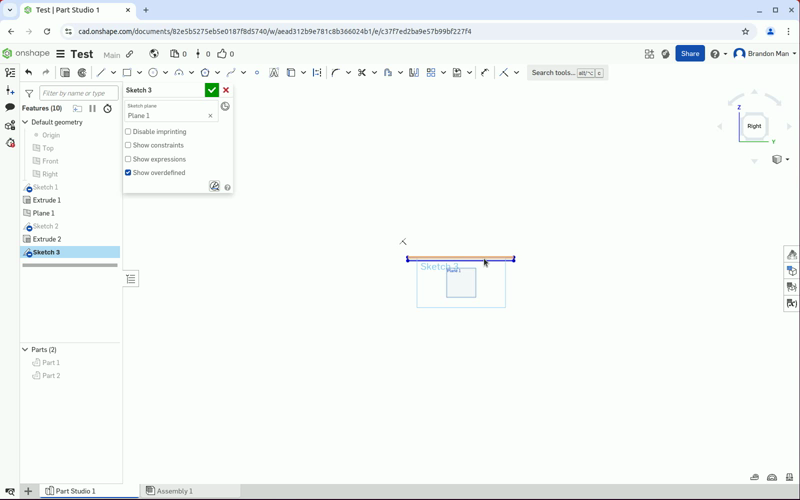
scroll(6)
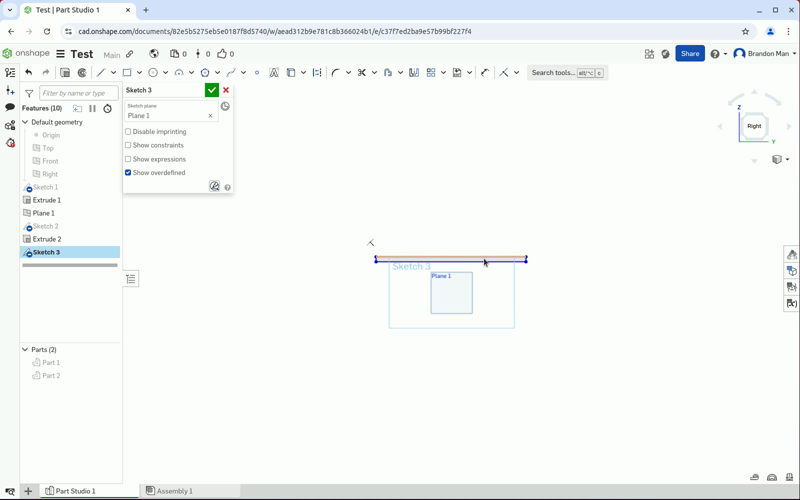
scroll(6)
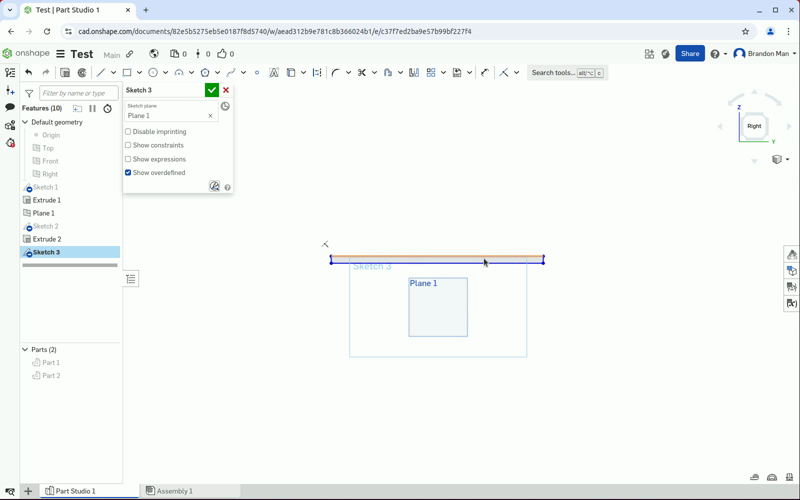
scroll(6)
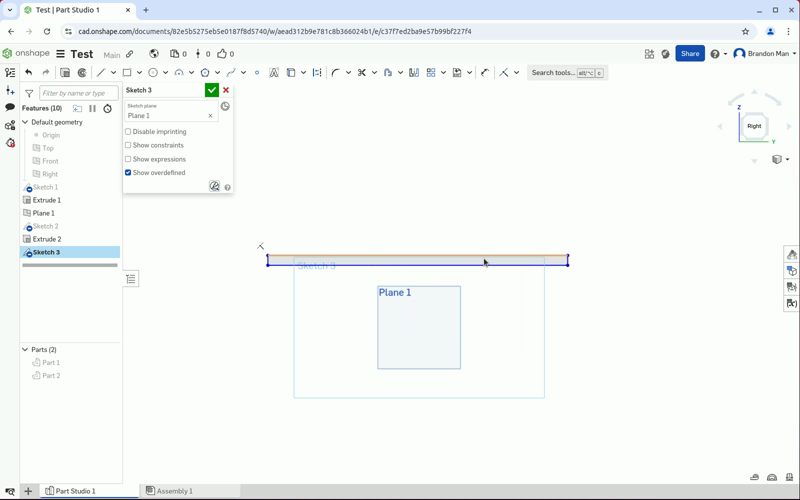
scroll(6)
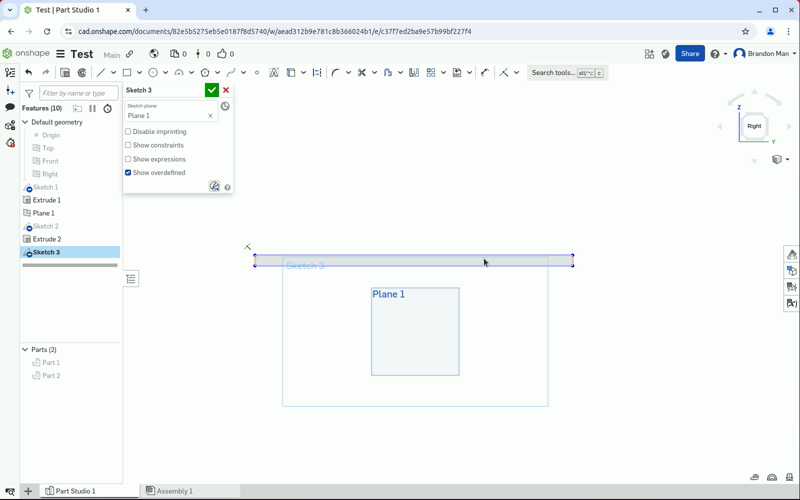
scroll(6)
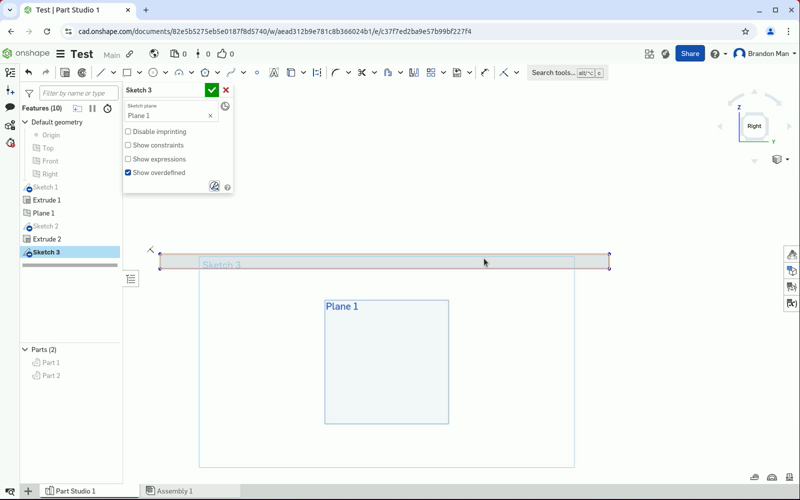
scroll(6)
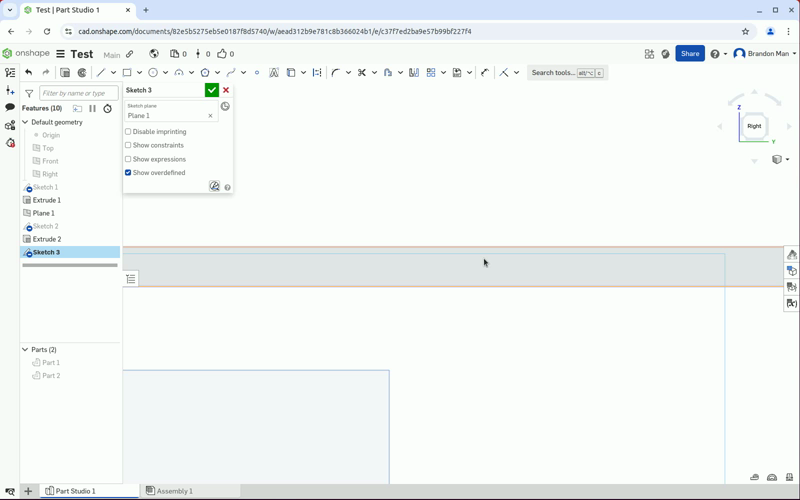
click(484, 258)
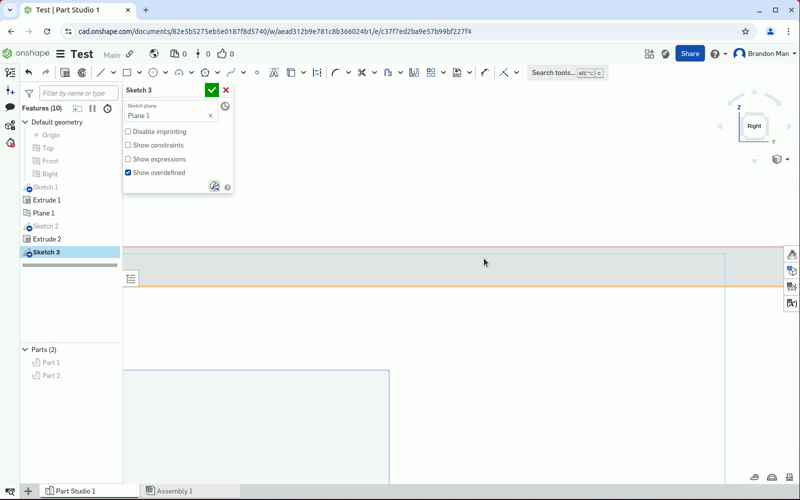
scroll(-6)
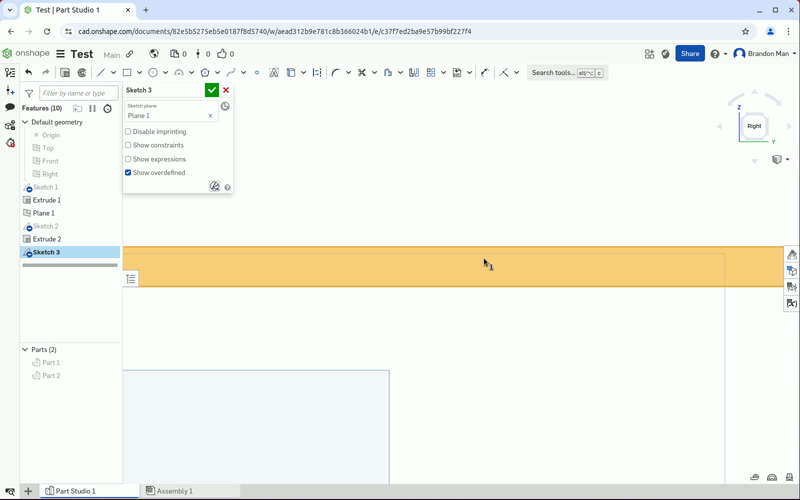
scroll(-6)
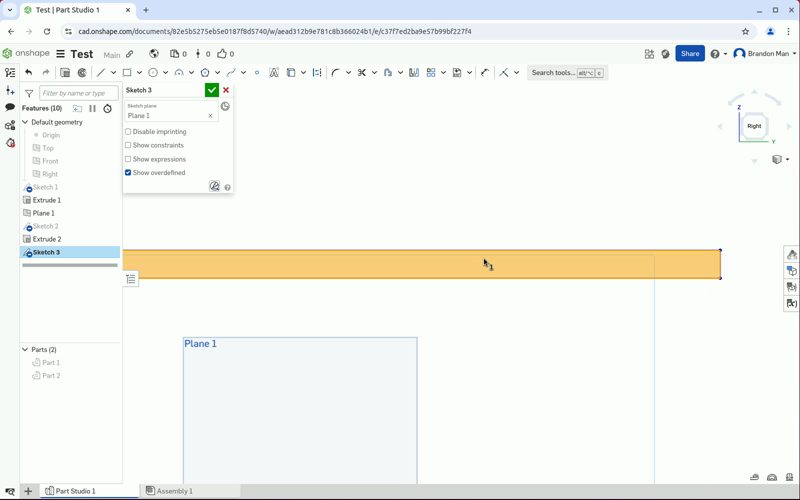
scroll(-6)
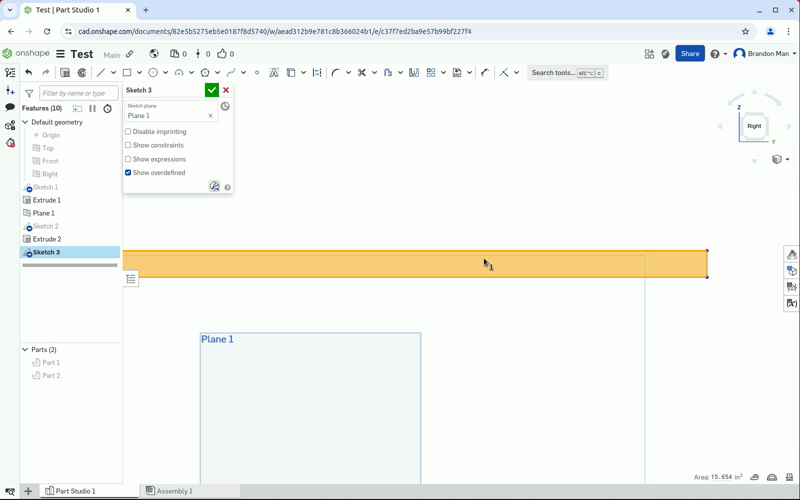
scroll(-6)
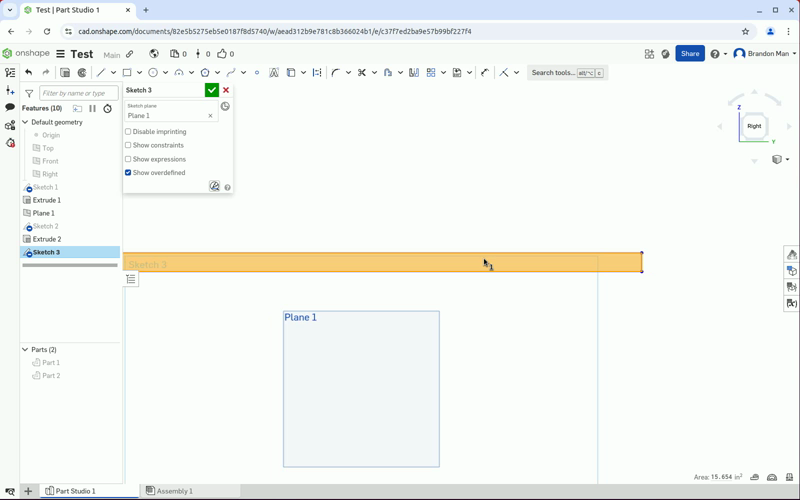
scroll(-6)
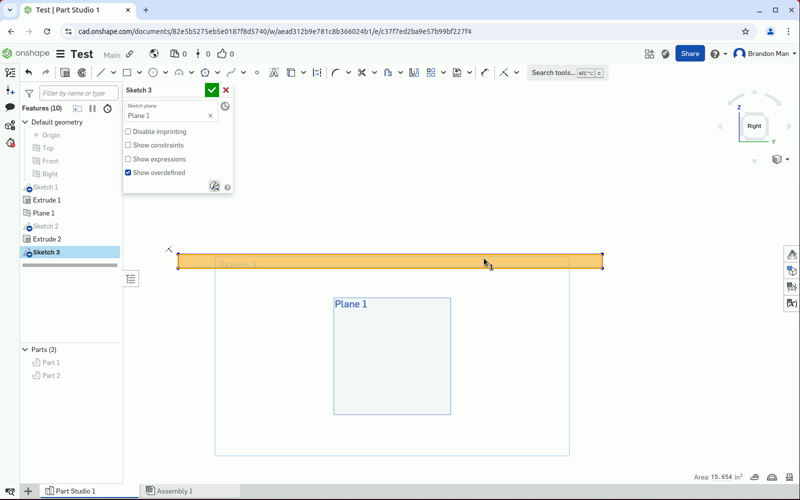
scroll(-6)
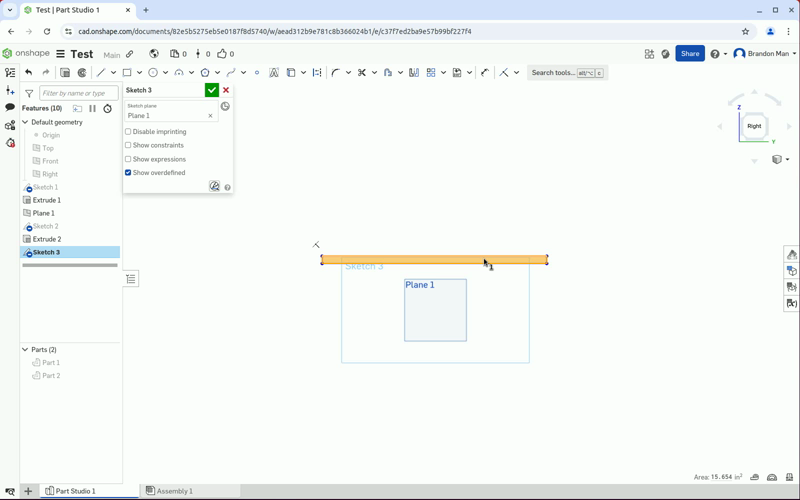
scroll(-6)
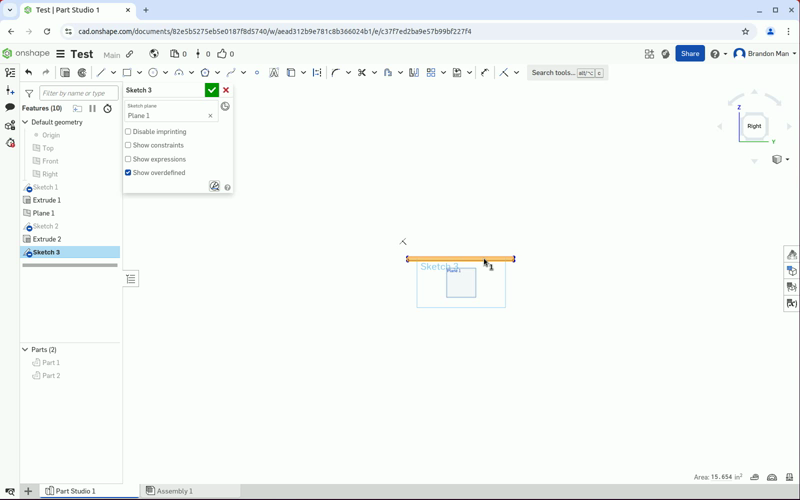
mouse_move(73, 352)
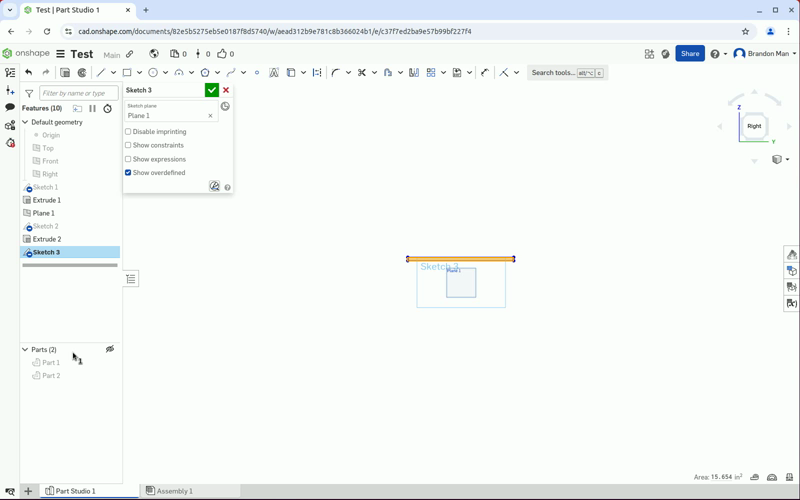
key(shift+y)
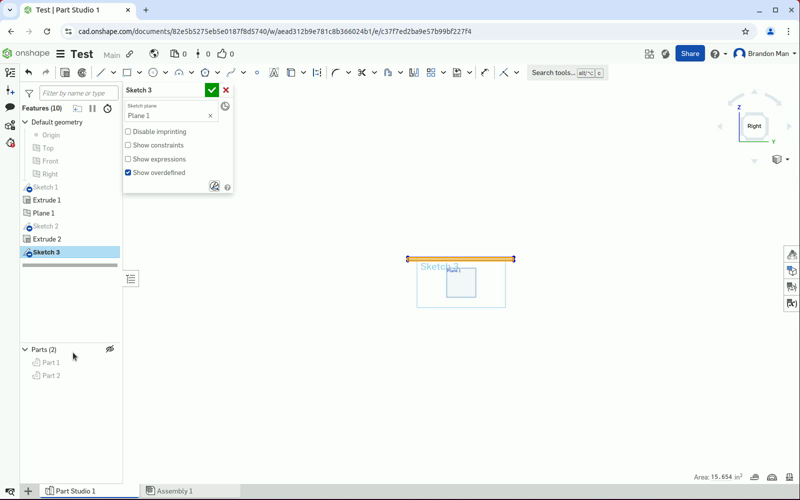
key(shift+e)
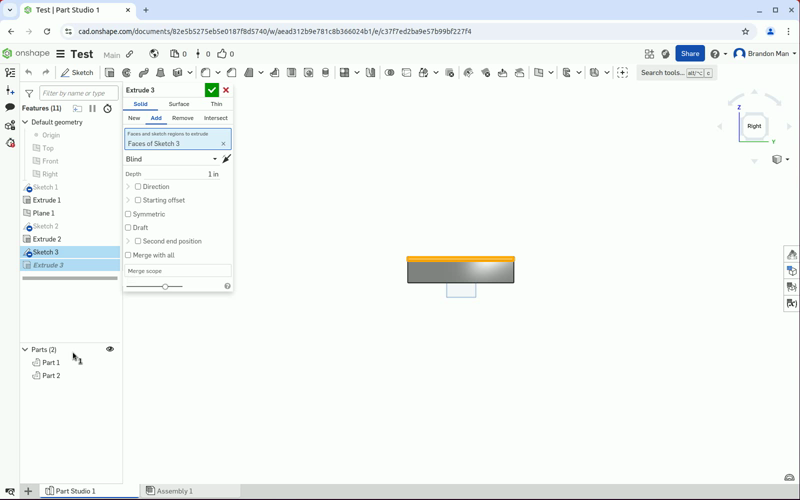
mouse_move(143, 106)
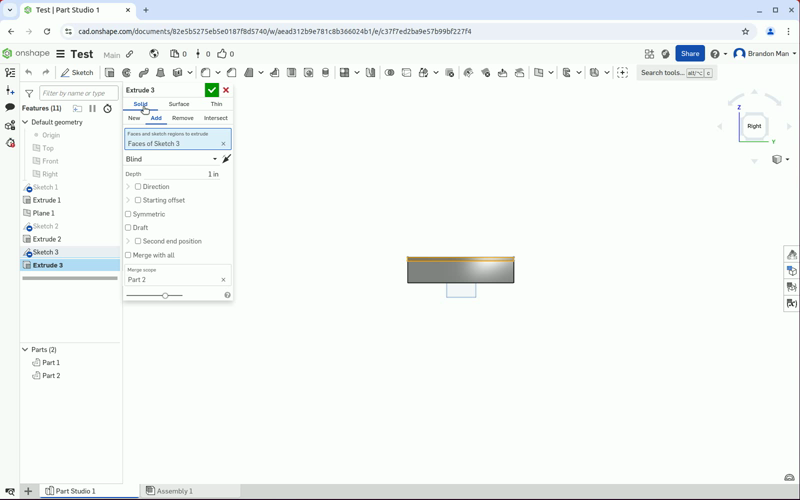
click(143, 106)
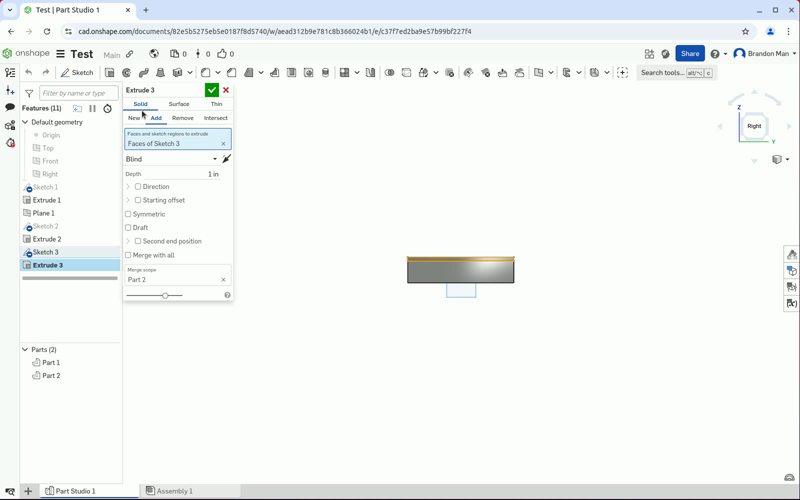
mouse_move(137, 120)
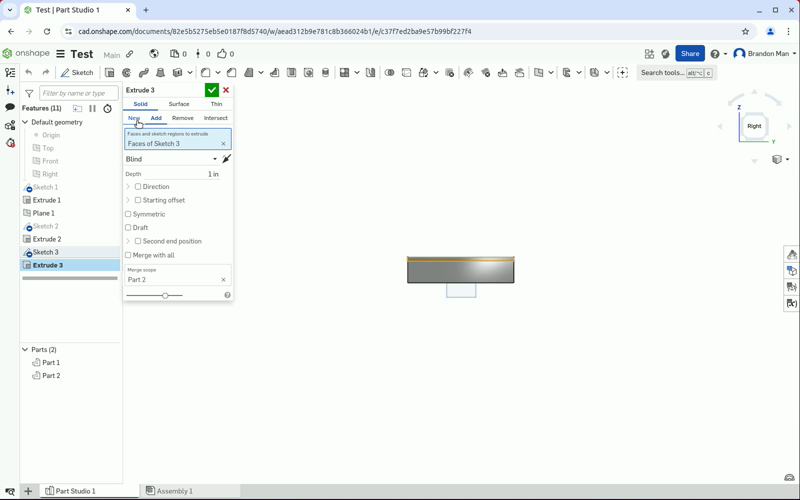
click(137, 120)
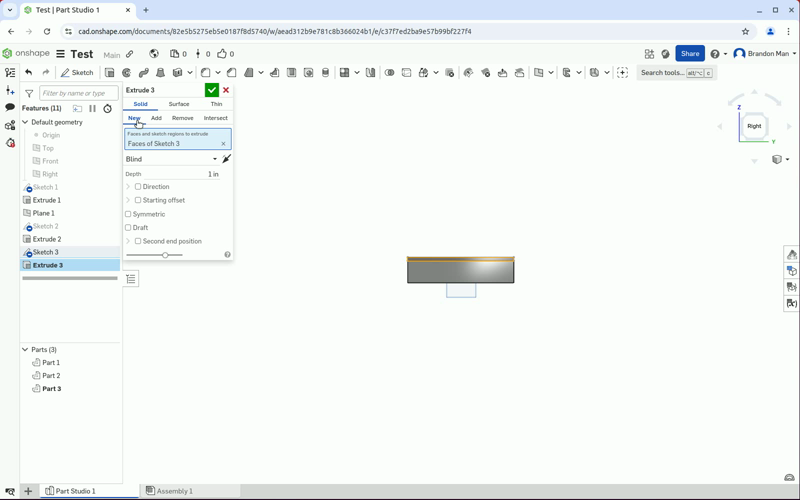
key(tab, 4)
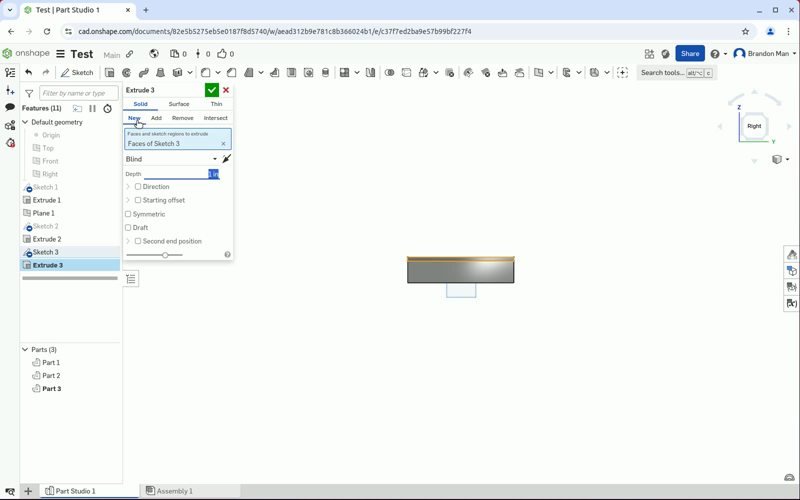
text(0.722)
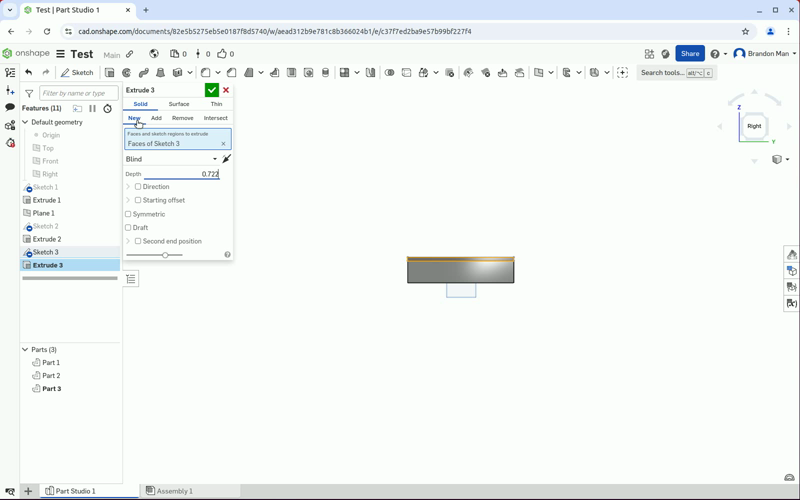
key(enter)
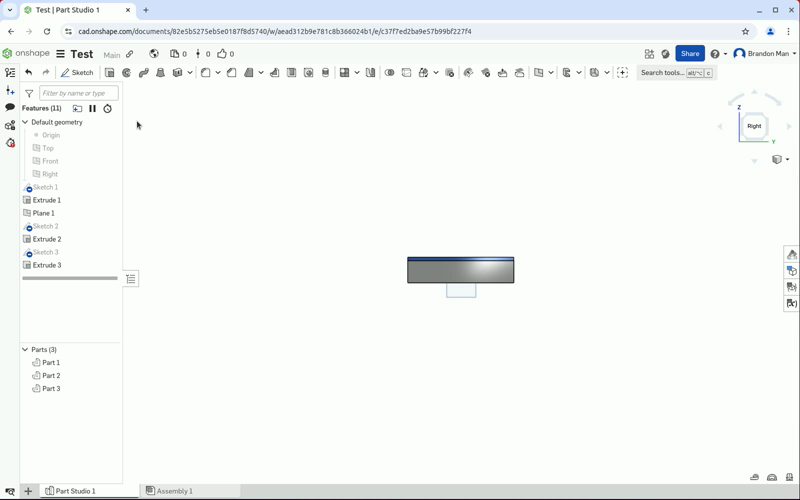
key(shift+h)
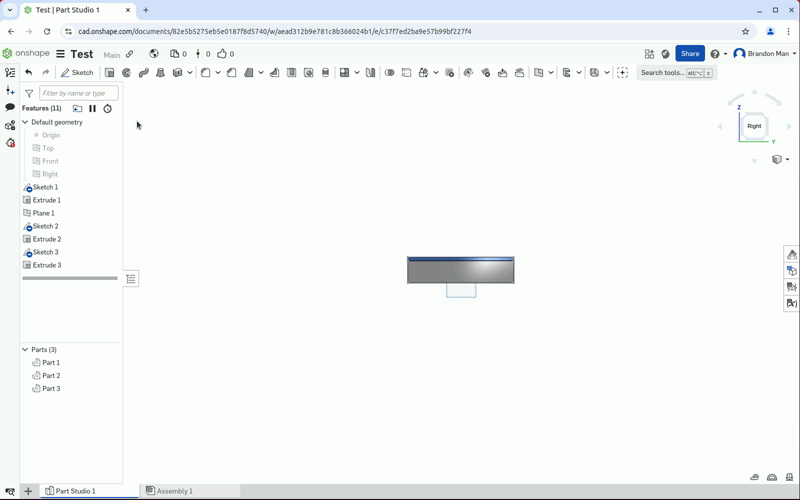
key(shift+h)
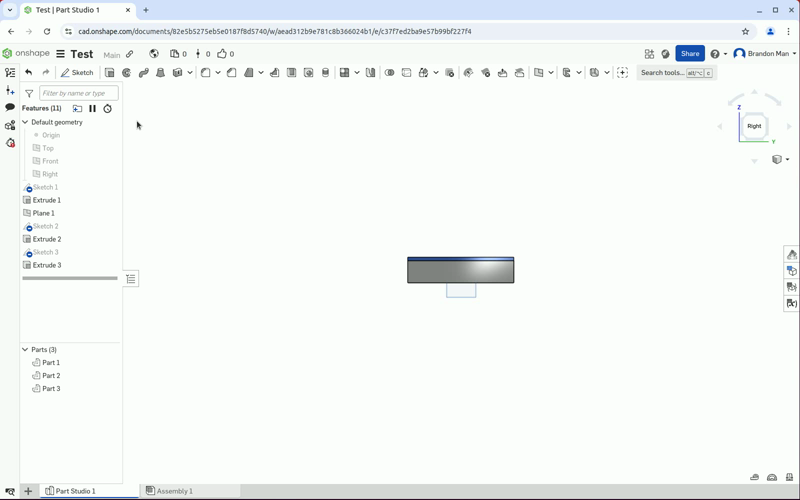
mouse_move(73, 189)
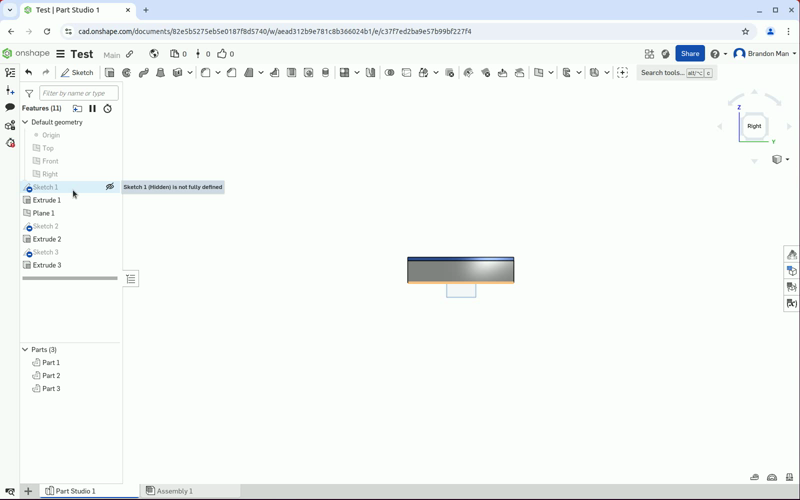
click(73, 189)
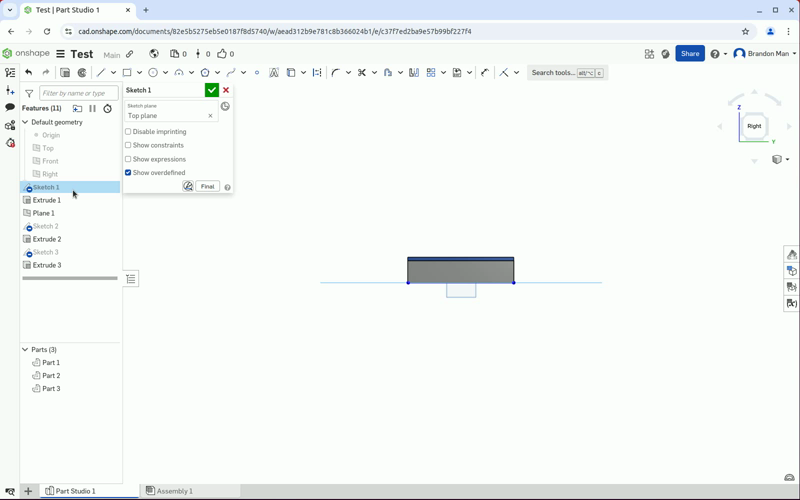
mouse_move(229, 92)
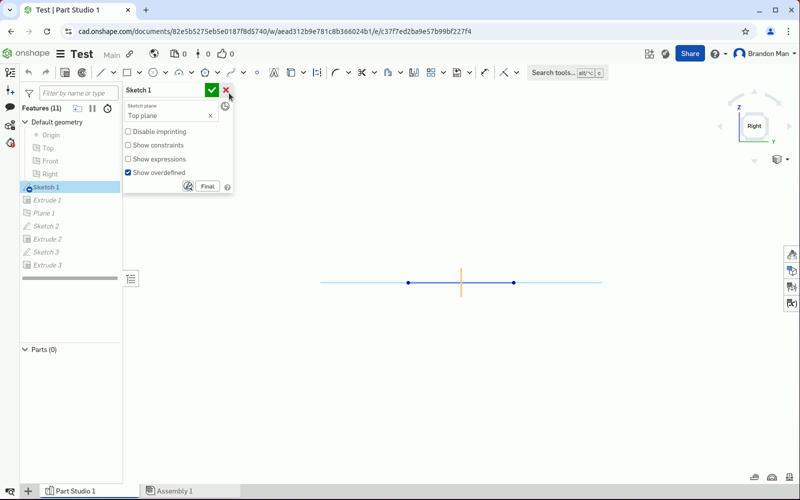
click(229, 92)
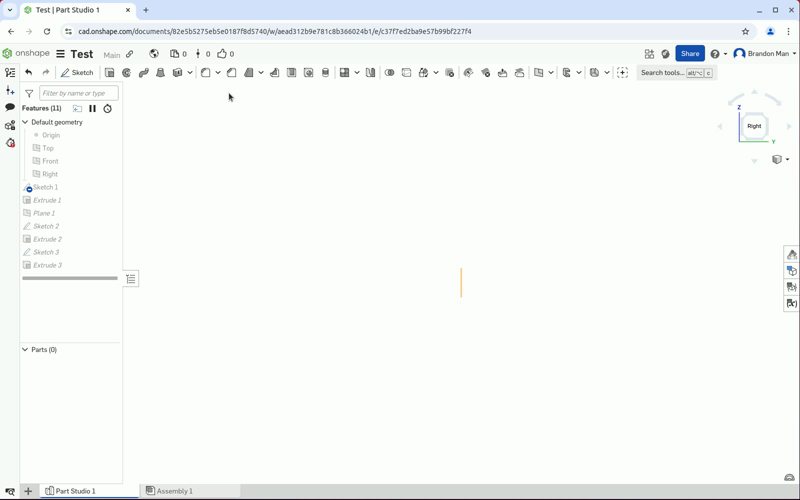
mouse_move(73, 352)
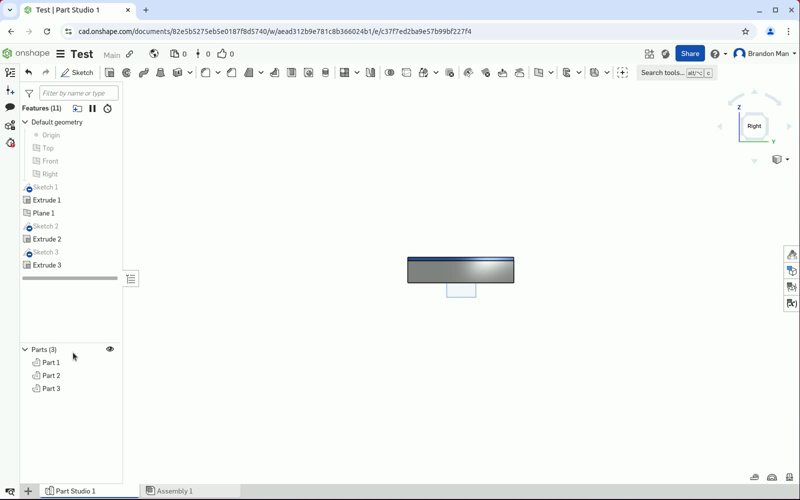
key(y)
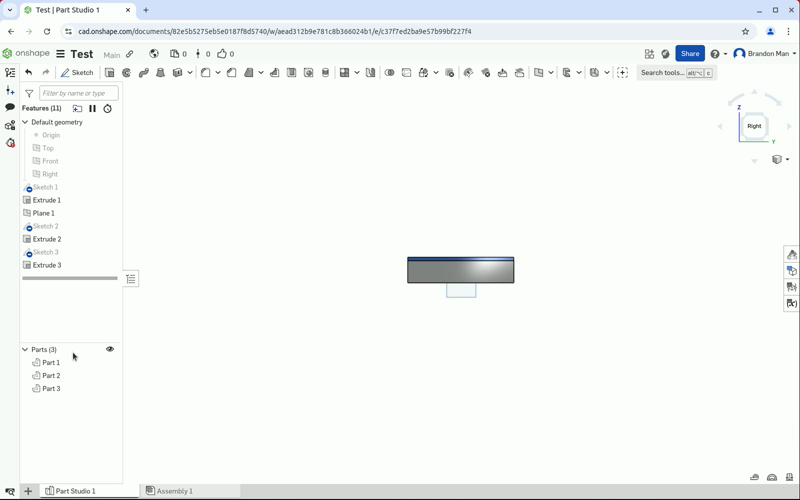
key(shift+p)
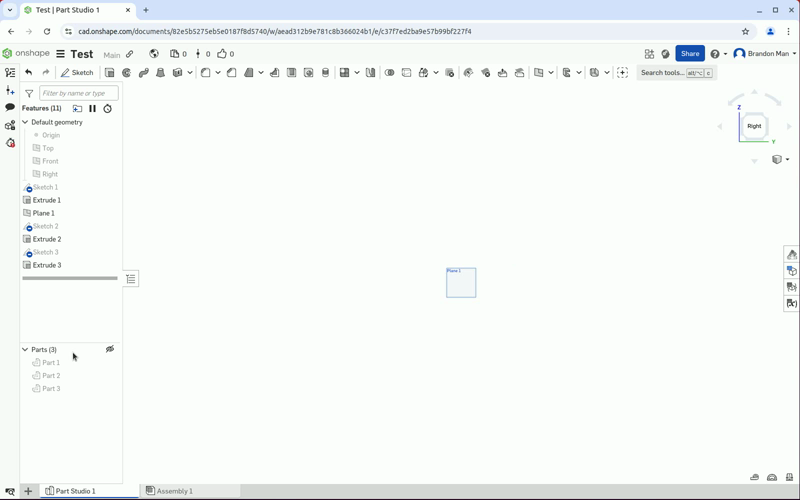
key(space)
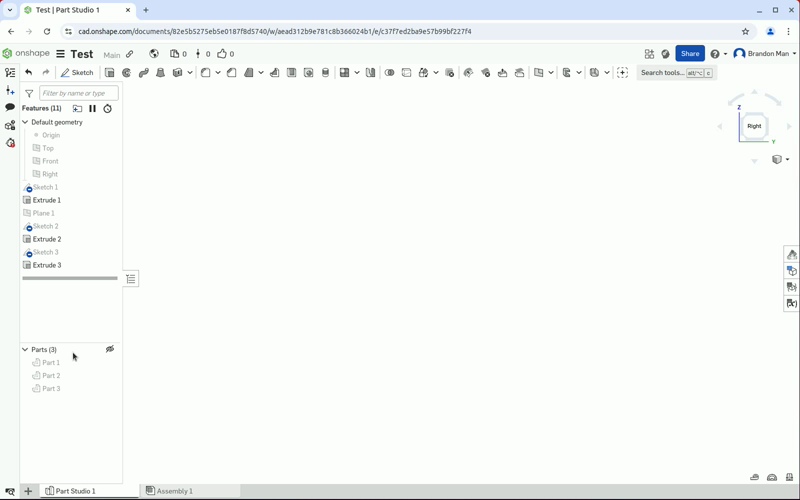
key_down(shift)
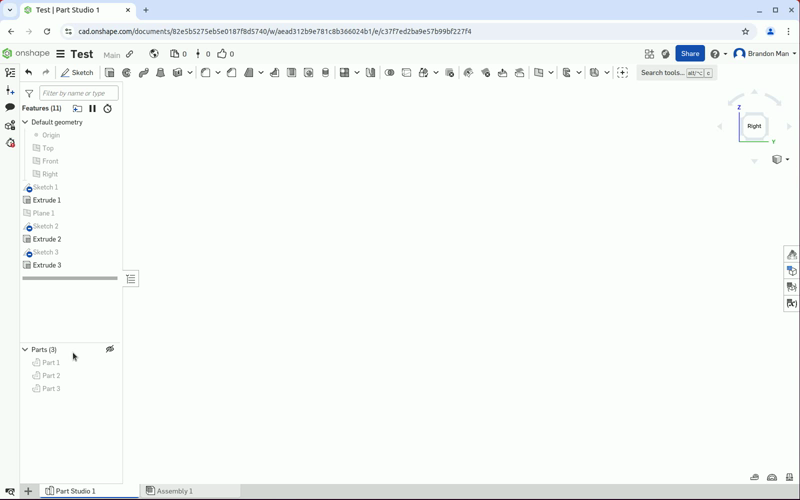
key(right)
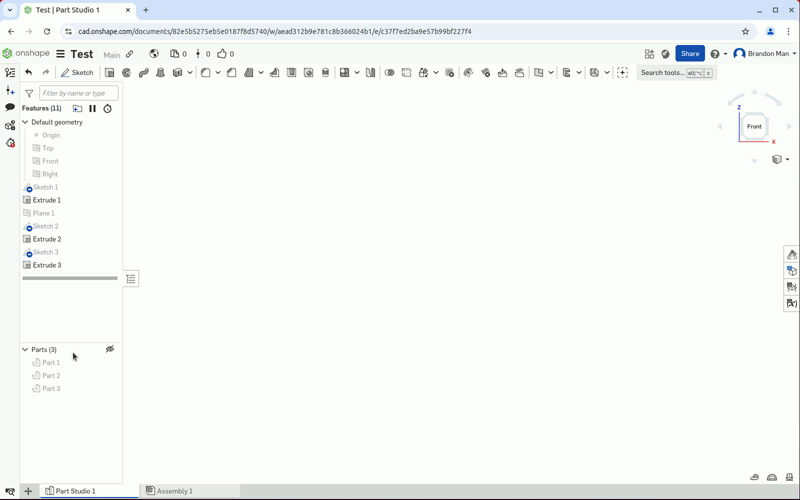
key_up(shift)
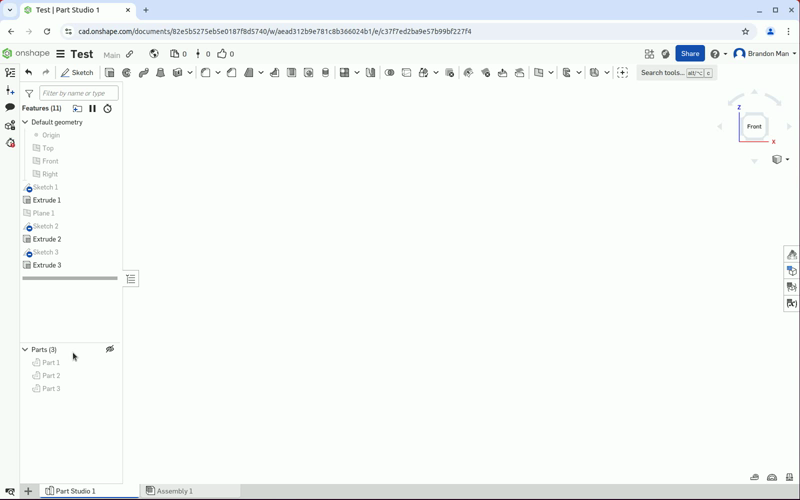
mouse_move(73, 352)
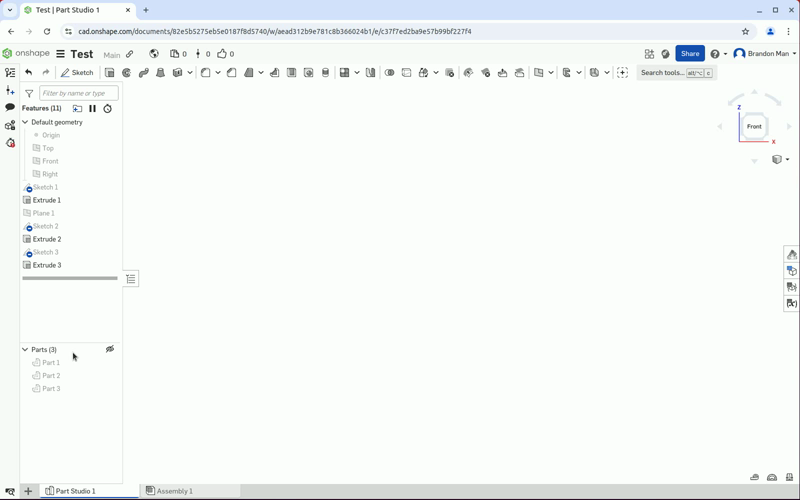
key(shift+y)
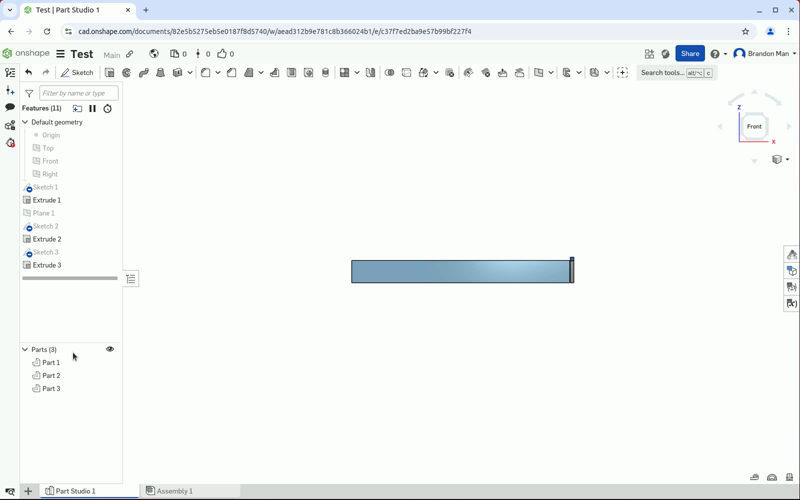
mouse_move(541, 75)
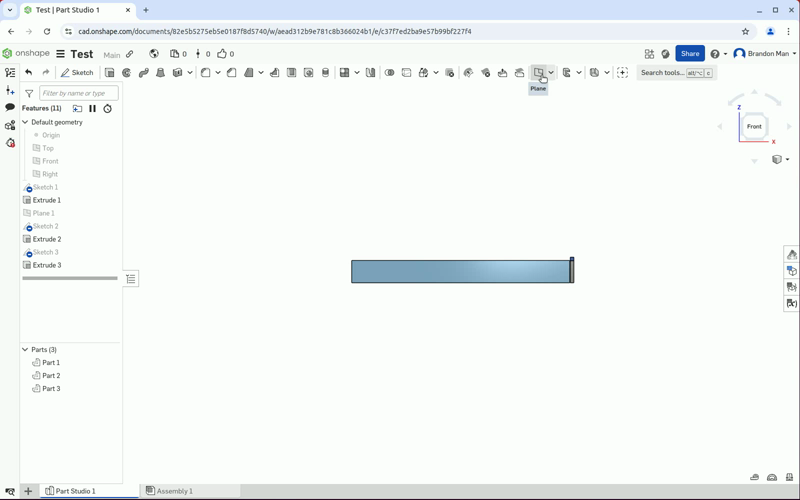
click(541, 75)
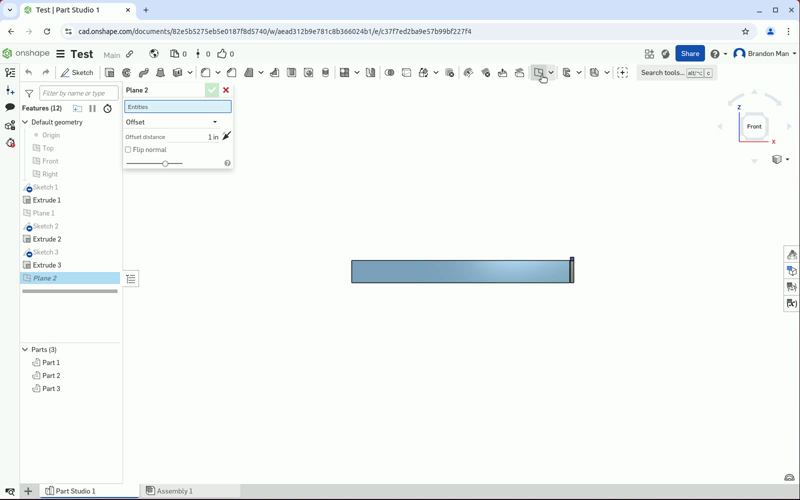
mouse_move(73, 163)
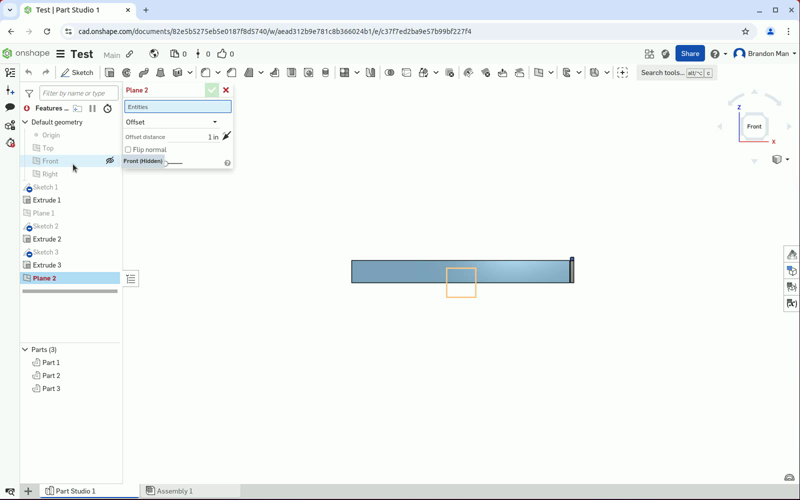
click(73, 163)
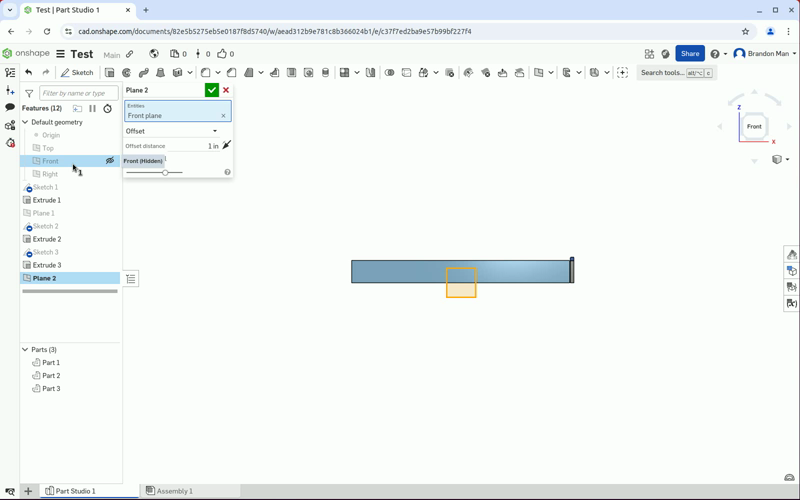
key(tab, 2)
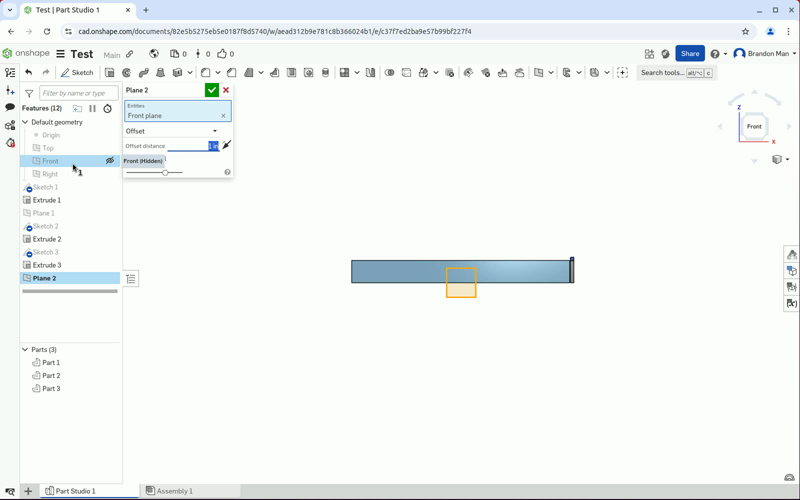
text(10.845)
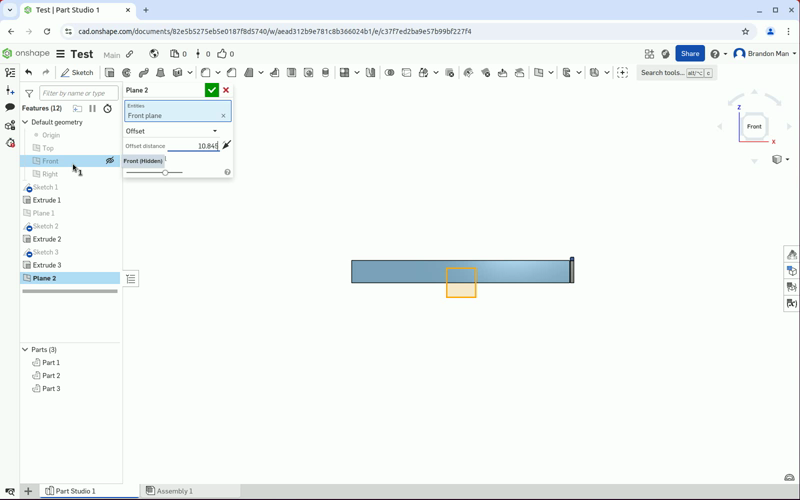
key(enter, 2)
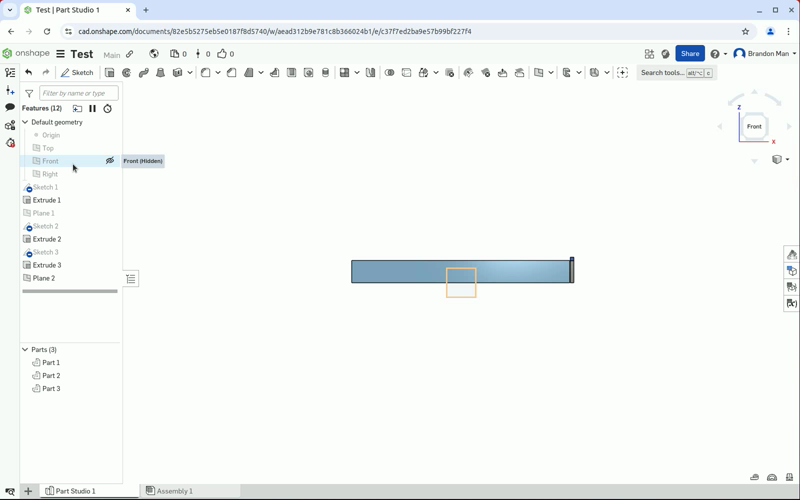
key(shift+s)
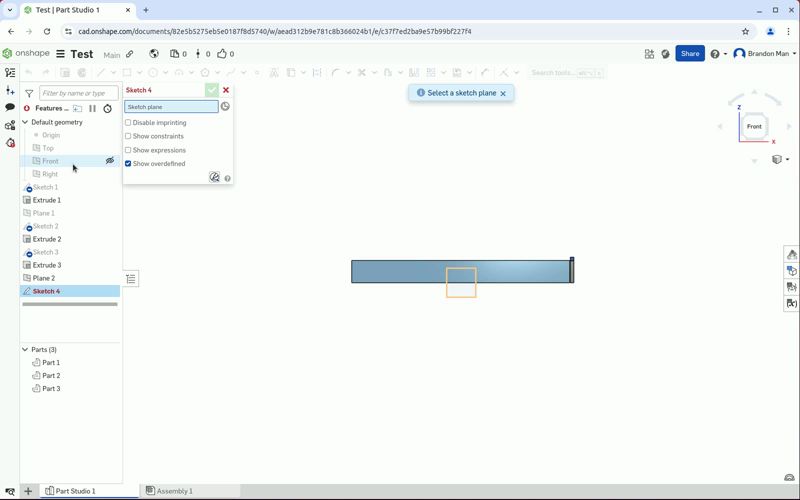
mouse_move(73, 280)
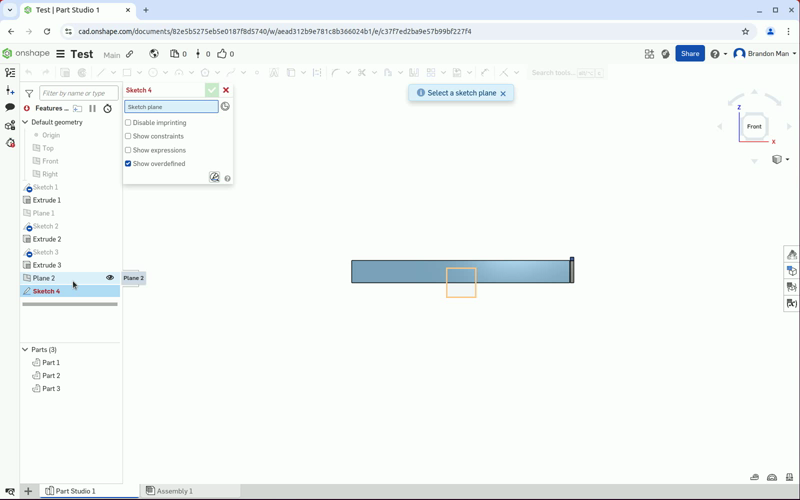
click(73, 280)
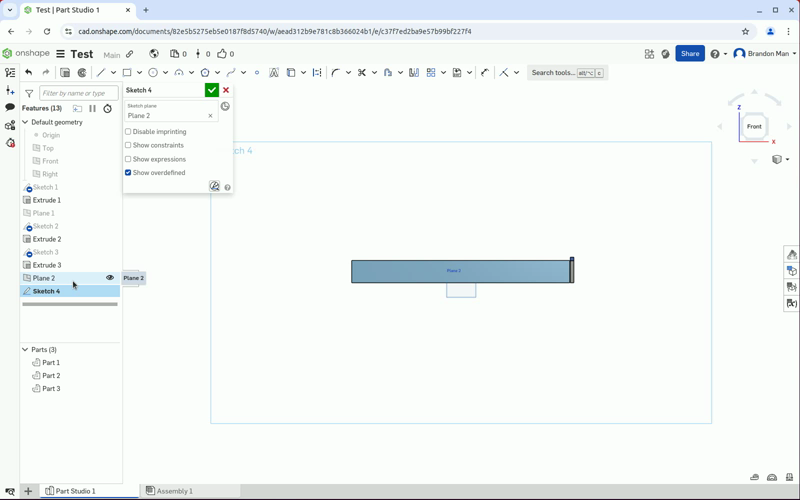
mouse_move(73, 352)
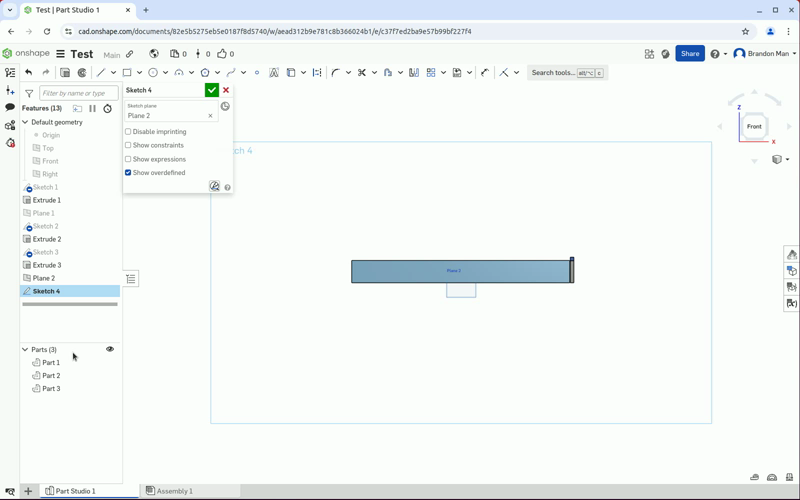
key(y)
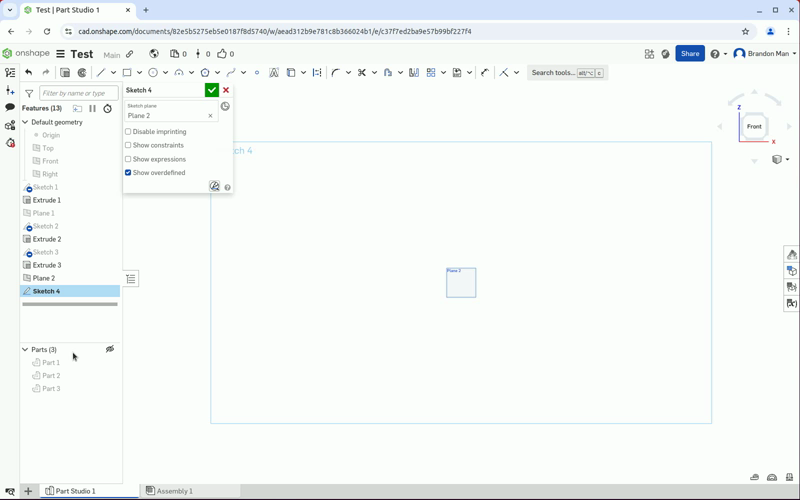
key(l)
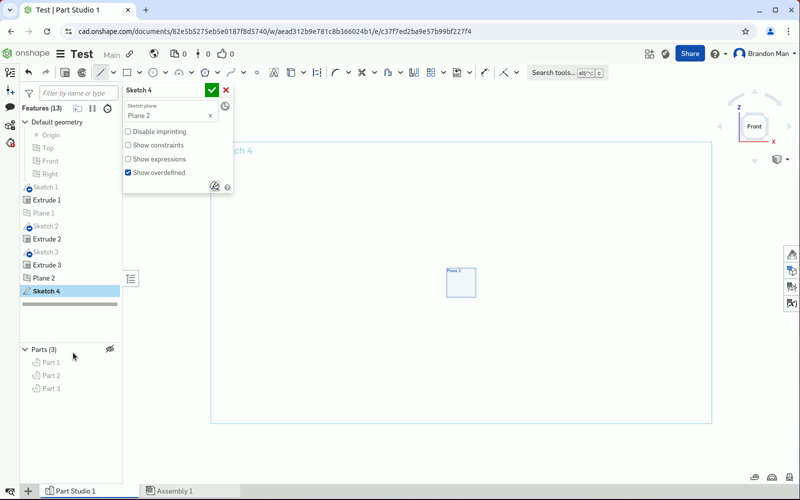
key_down(shift)
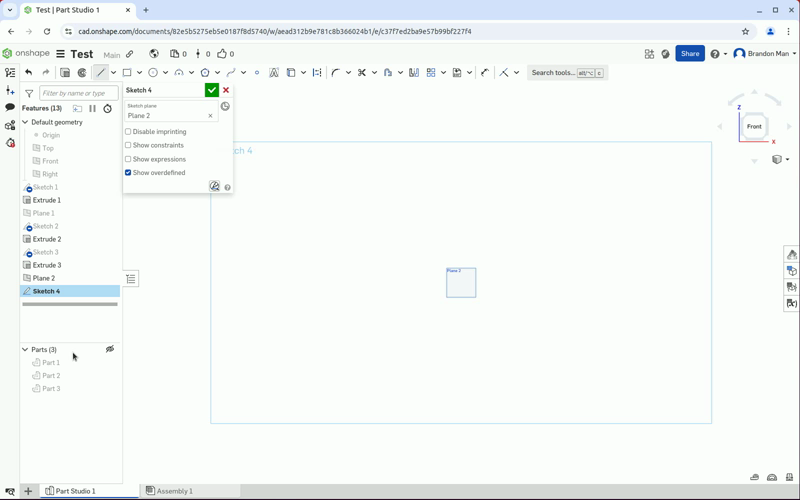
mouse_move(348, 282)
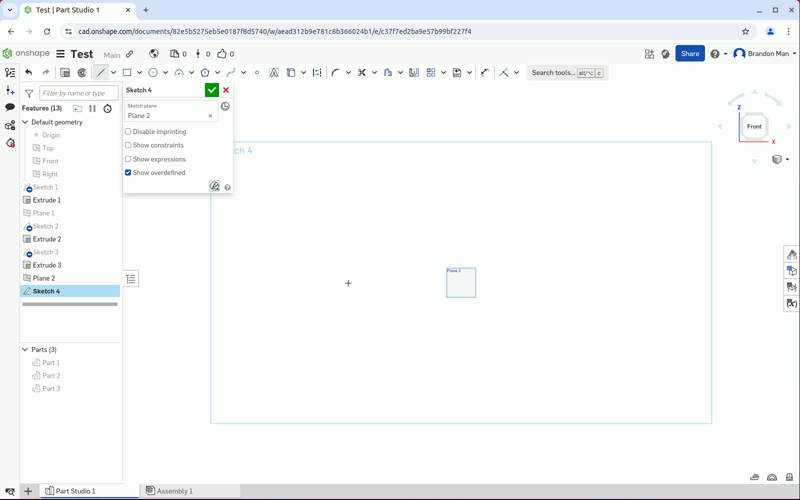
click(348, 282)
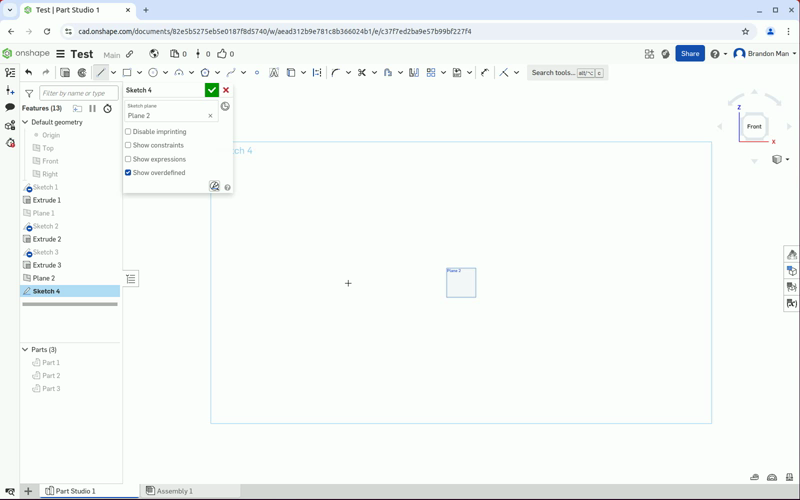
key_up(shift)
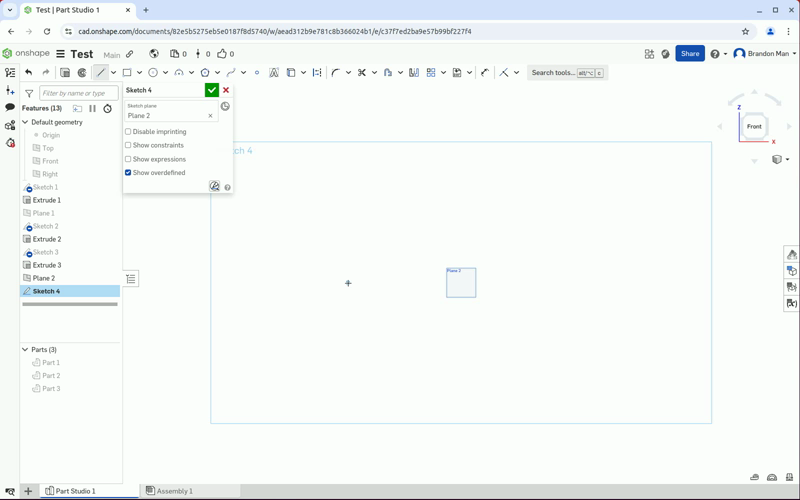
key_down(shift)
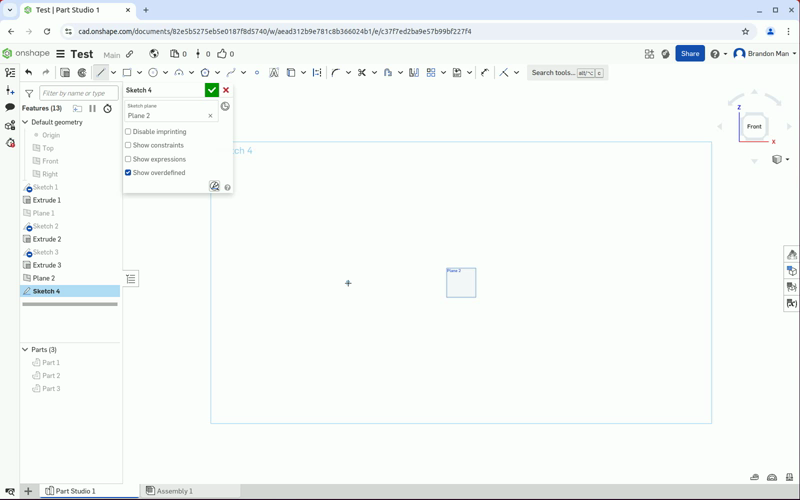
mouse_move(378, 282)
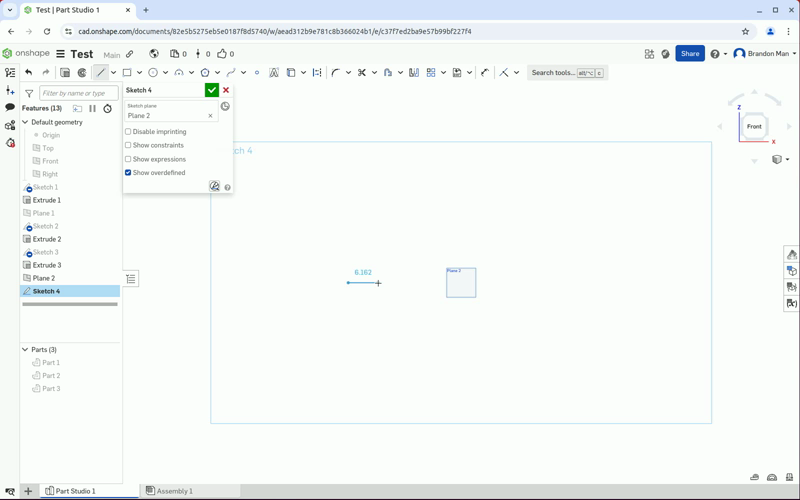
mouse_move(350, 282)
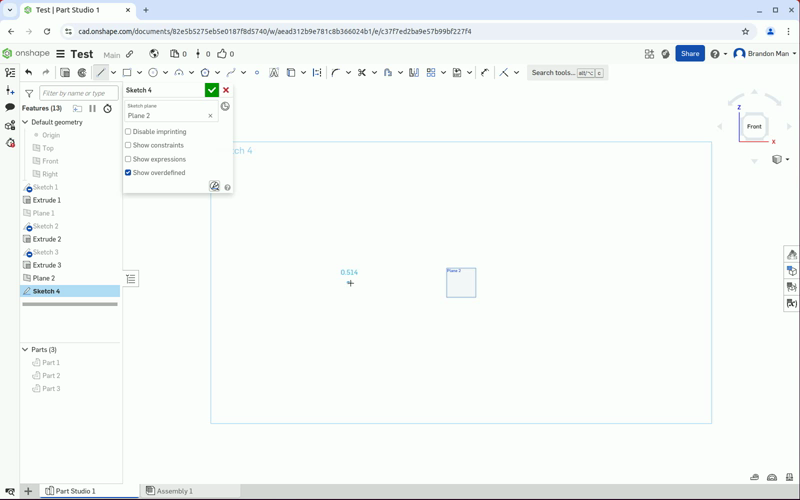
scroll(6)
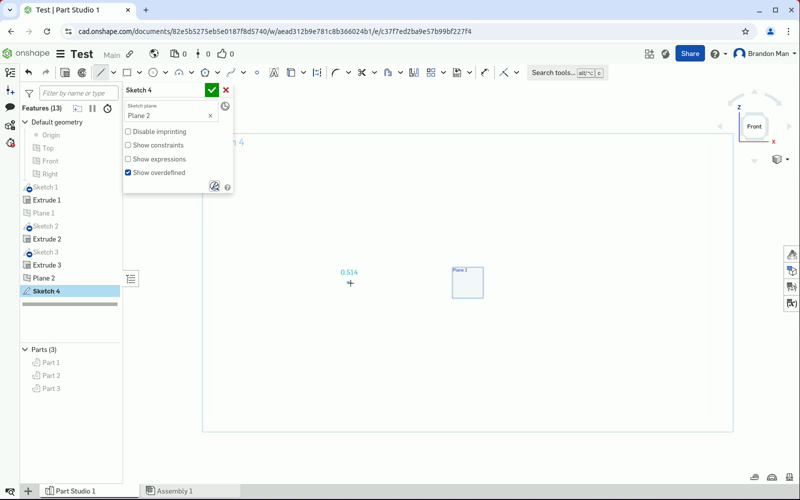
scroll(6)
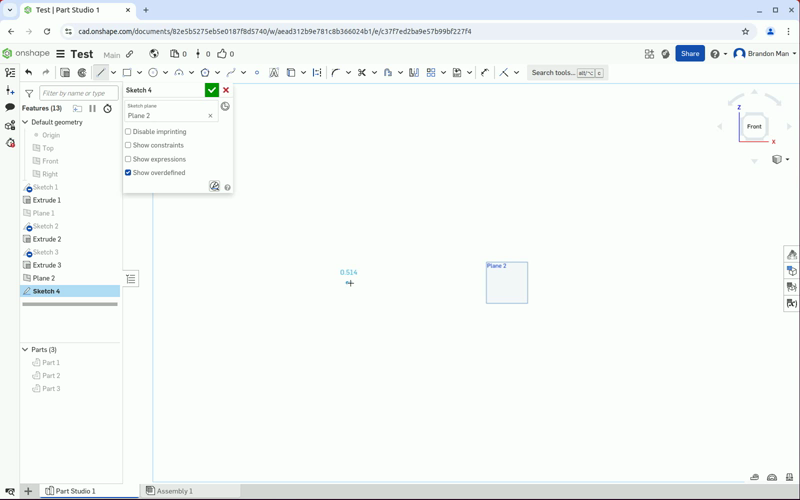
scroll(6)
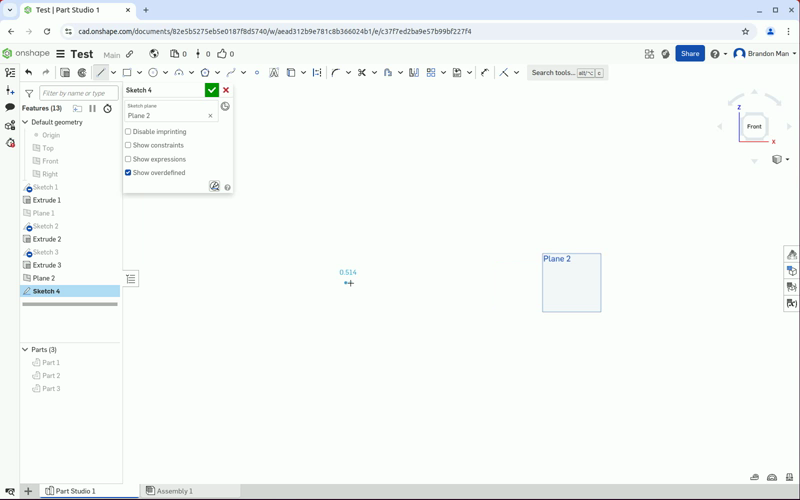
scroll(6)
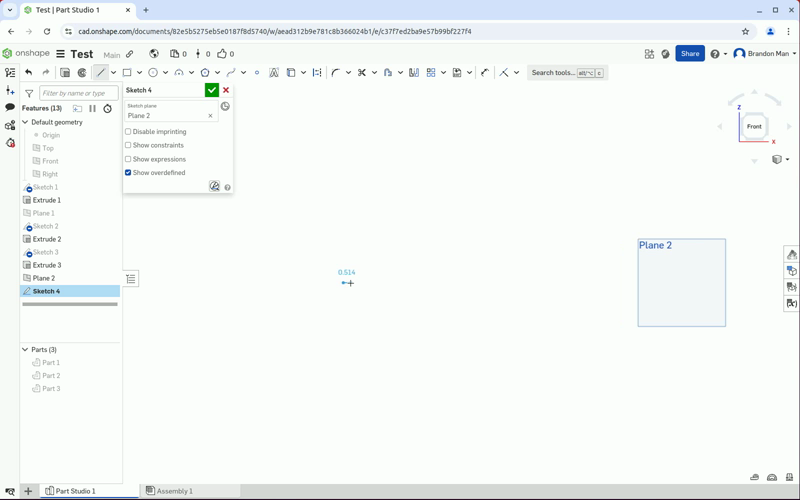
scroll(6)
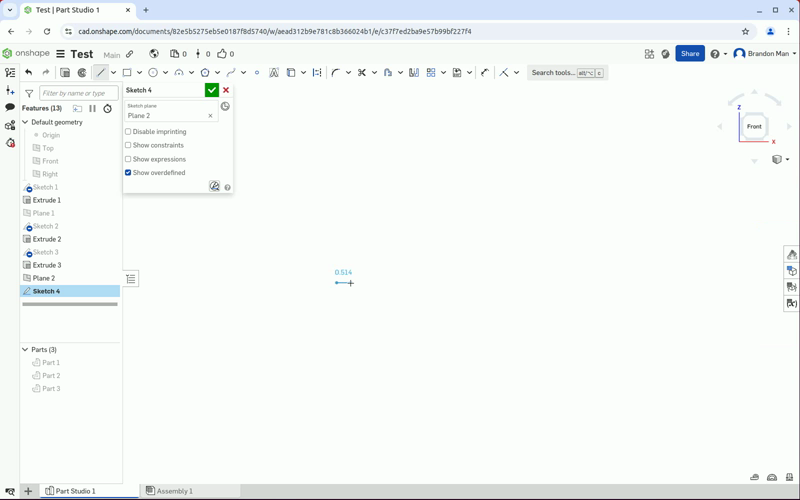
scroll(6)
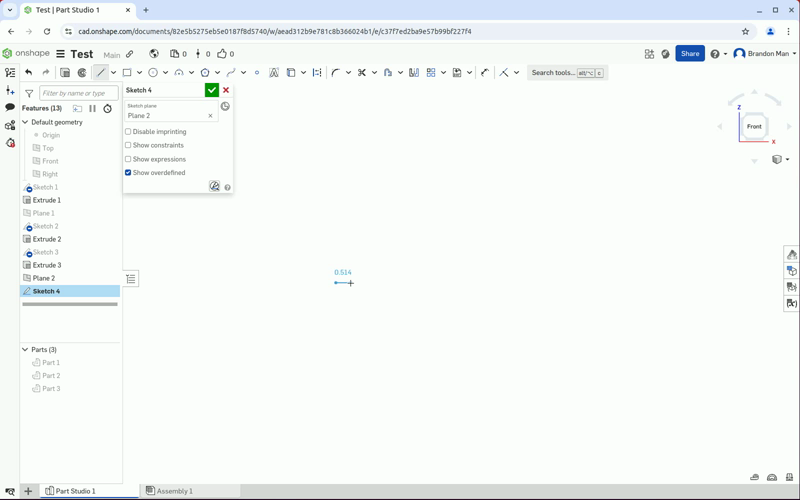
scroll(6)
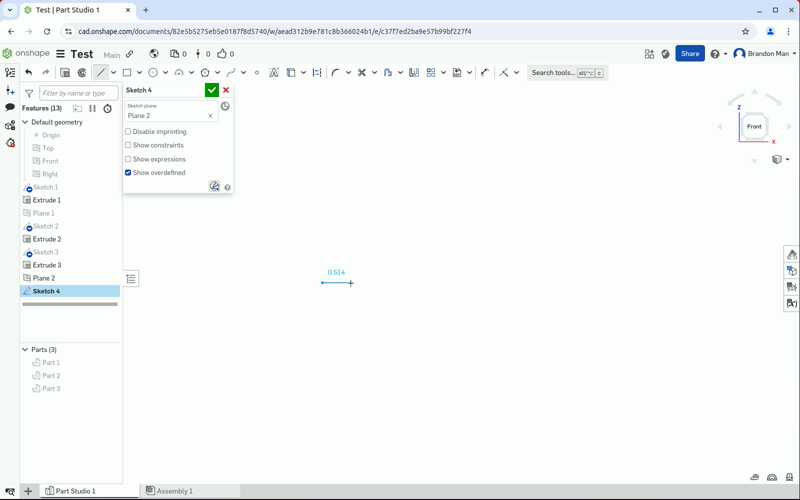
click(350, 282)
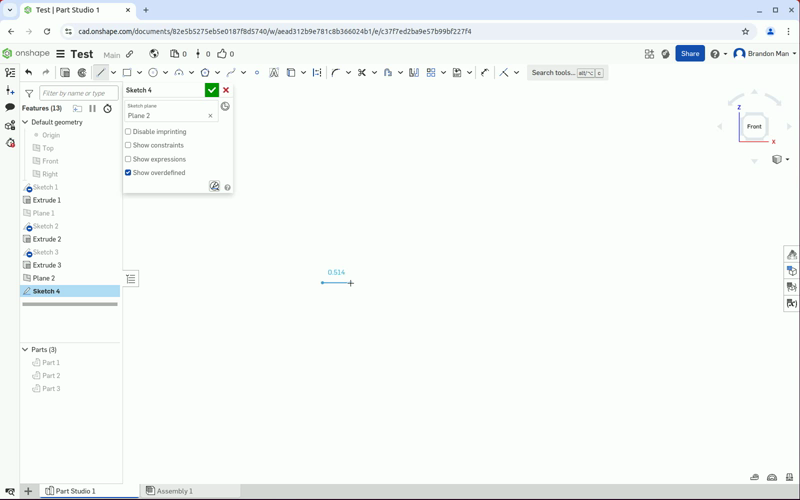
scroll(-6)
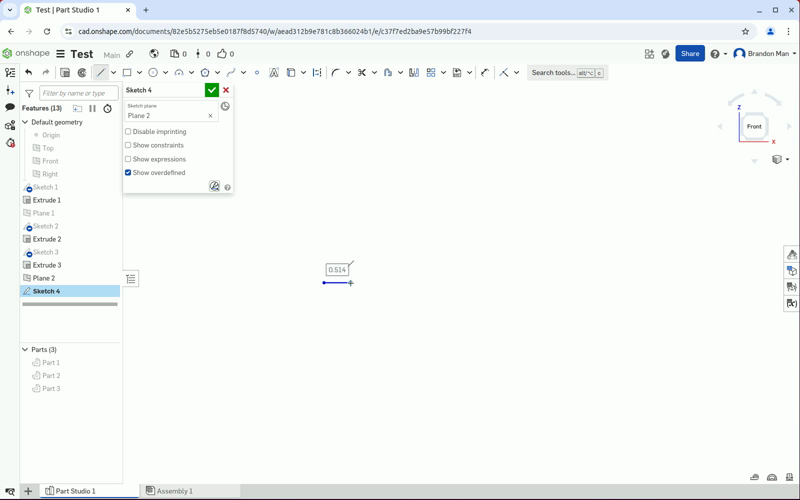
scroll(-6)
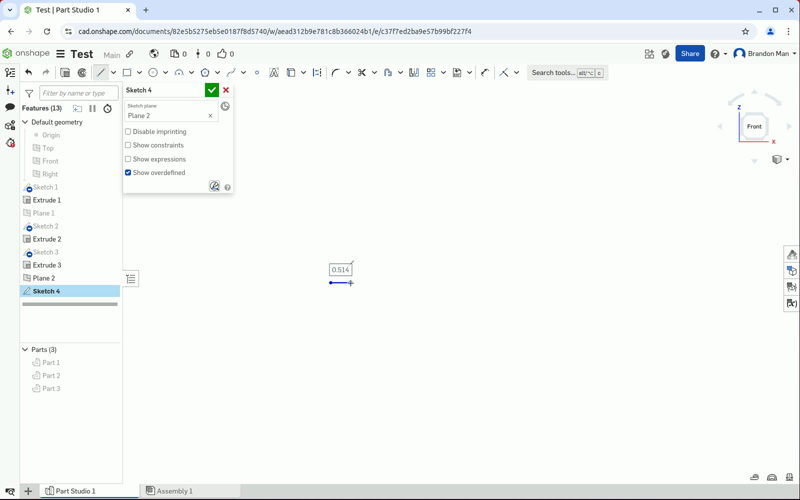
scroll(-6)
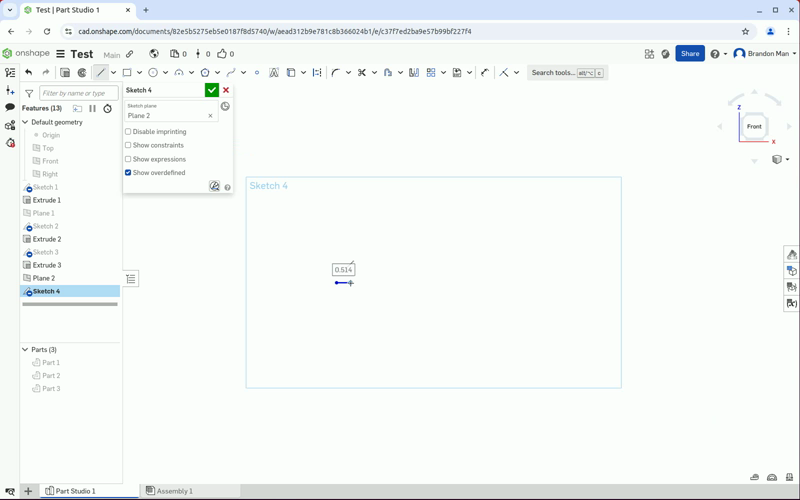
scroll(-6)
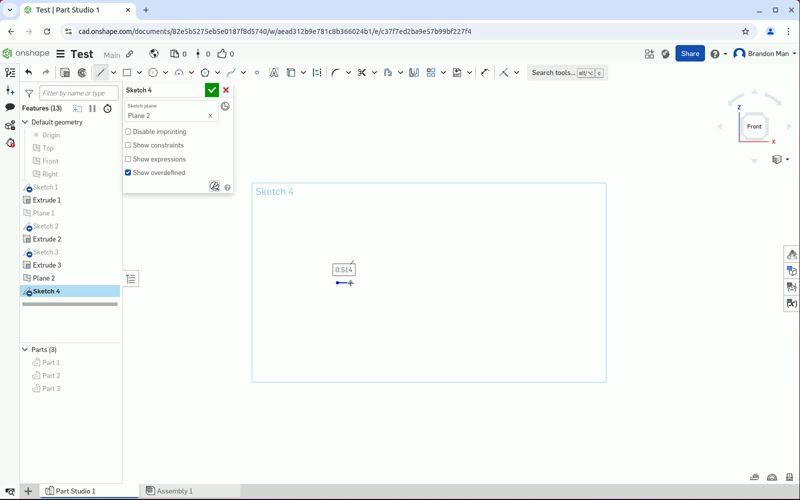
scroll(-6)
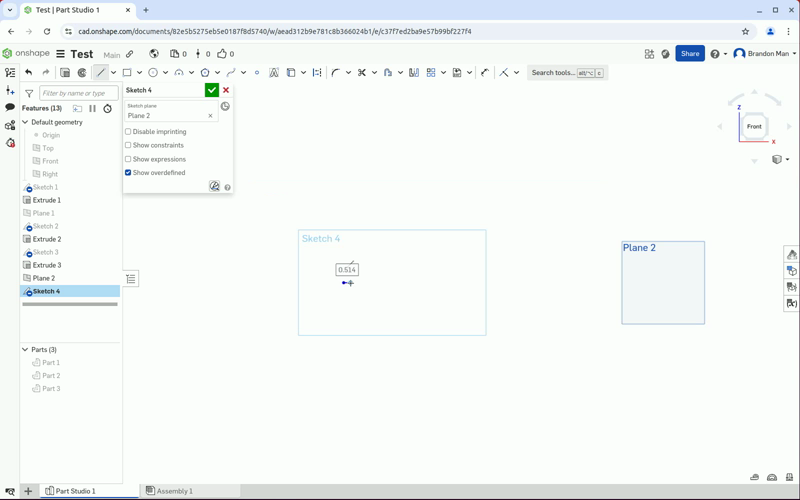
scroll(-6)
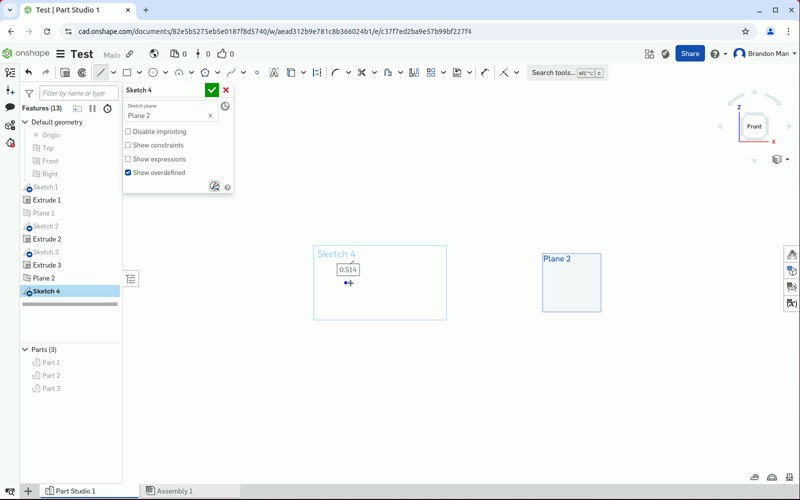
scroll(-6)
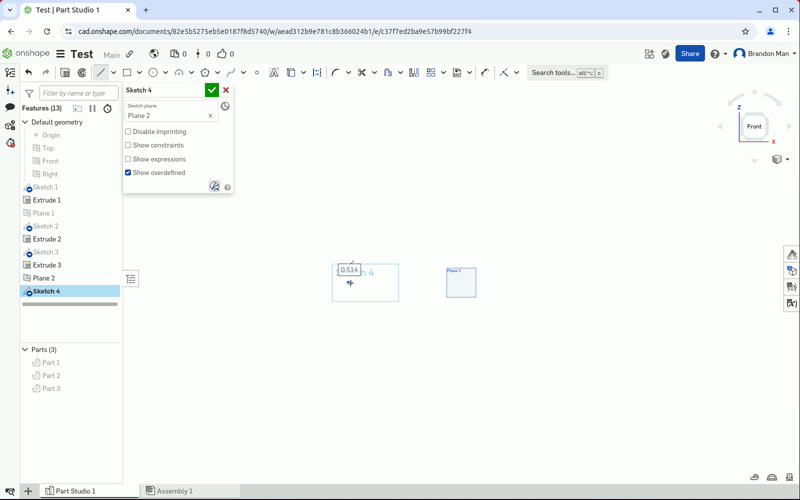
key_up(shift)
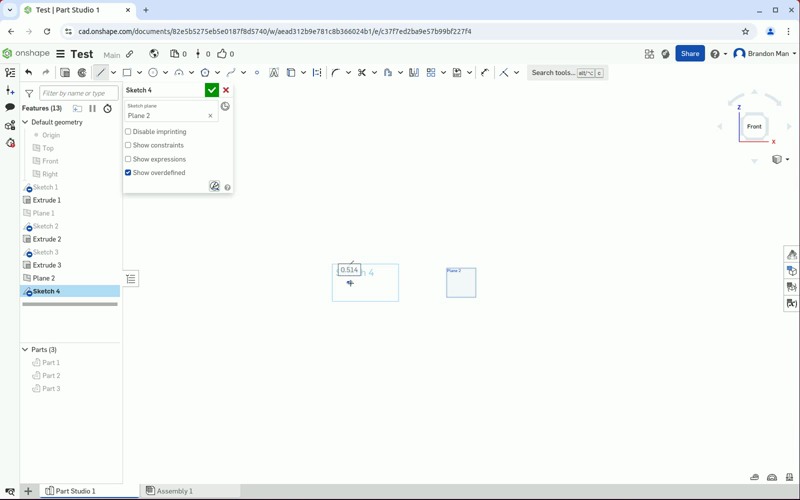
key_down(shift)
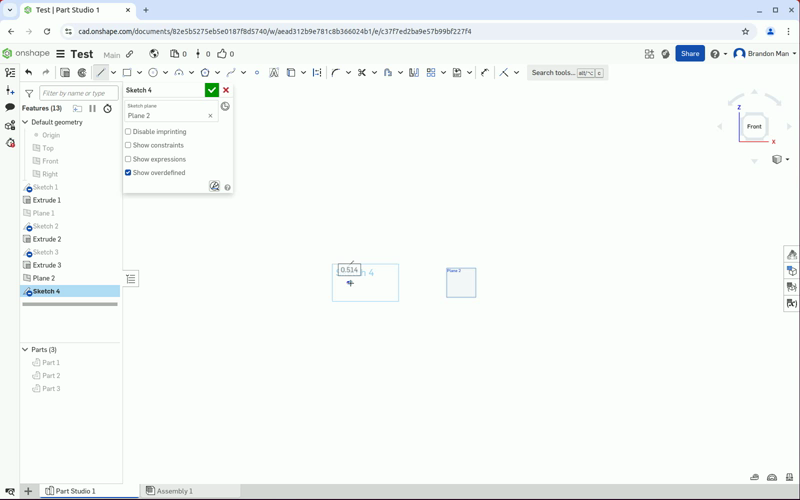
mouse_move(380, 282)
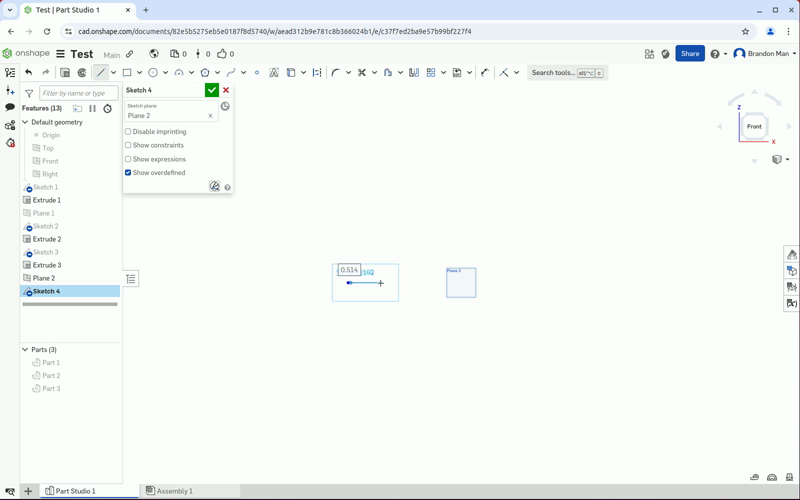
mouse_move(350, 259)
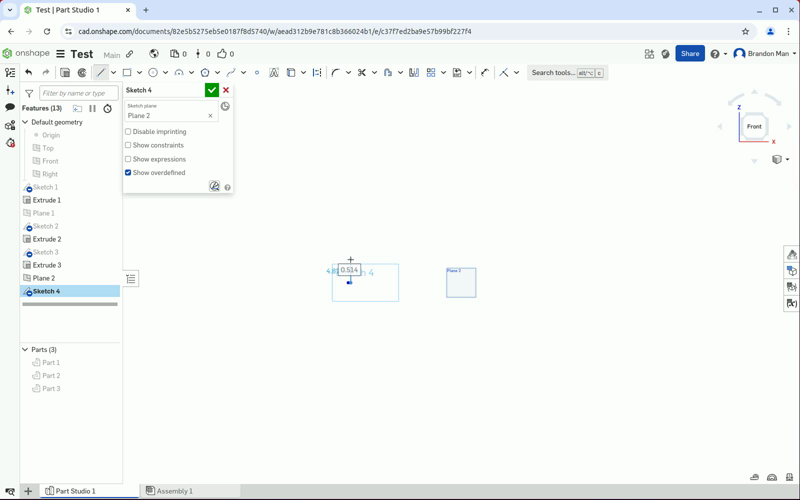
click(350, 259)
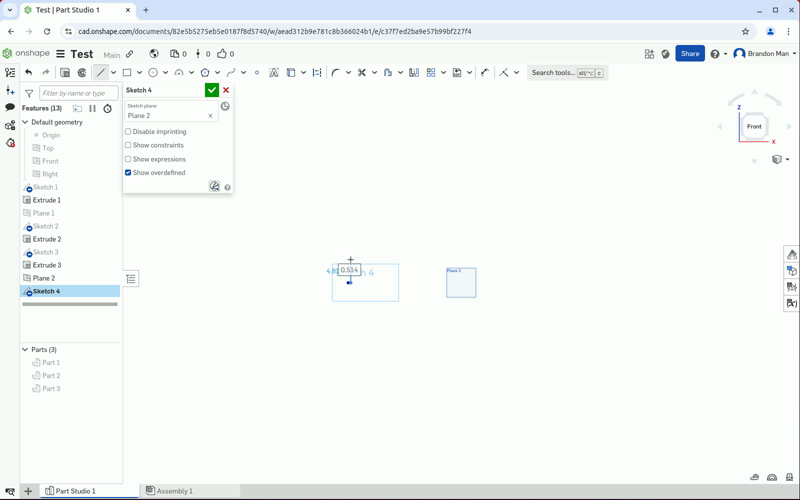
key_up(shift)
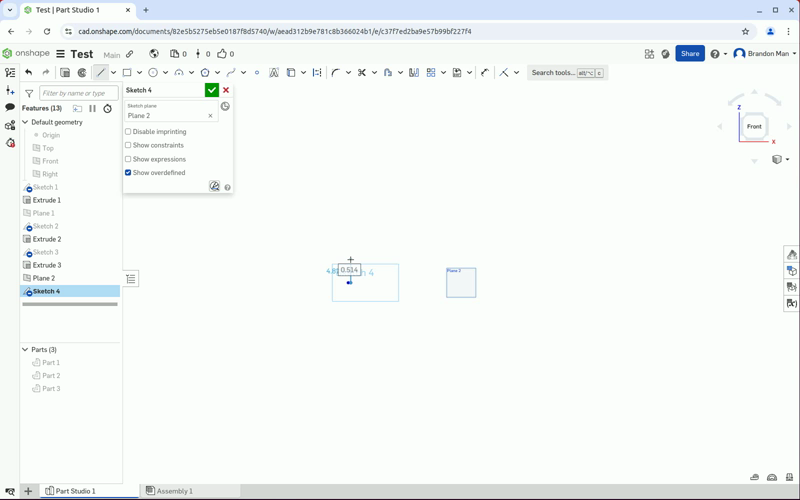
key_down(shift)
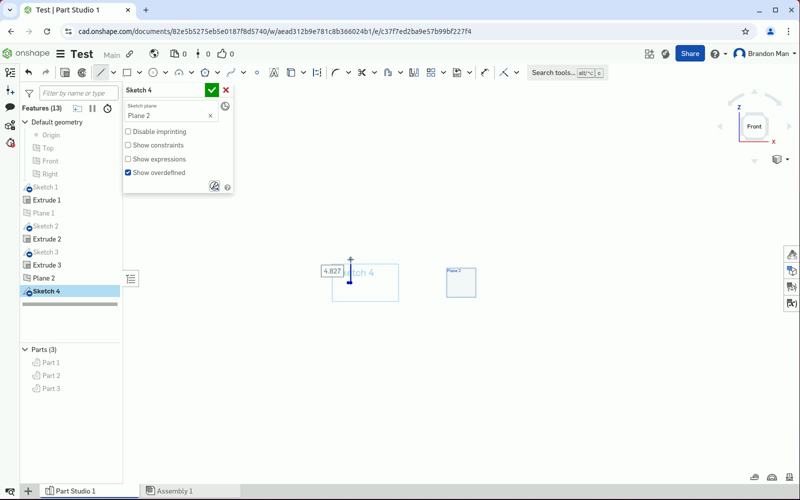
mouse_move(569, 259)
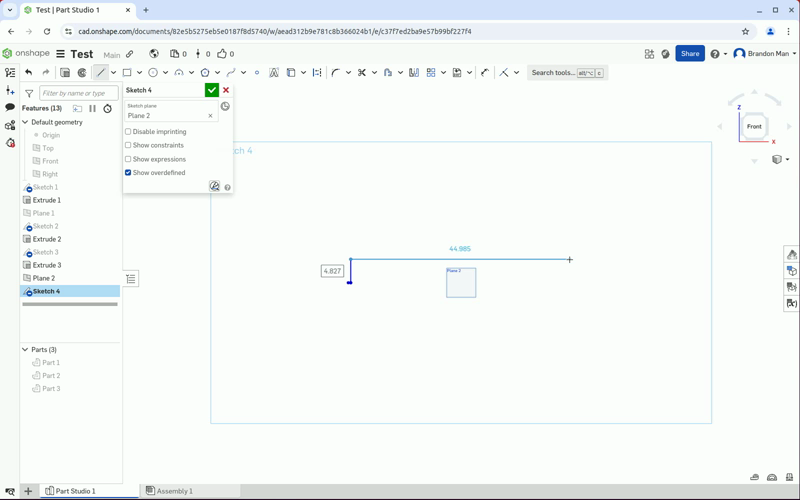
click(569, 259)
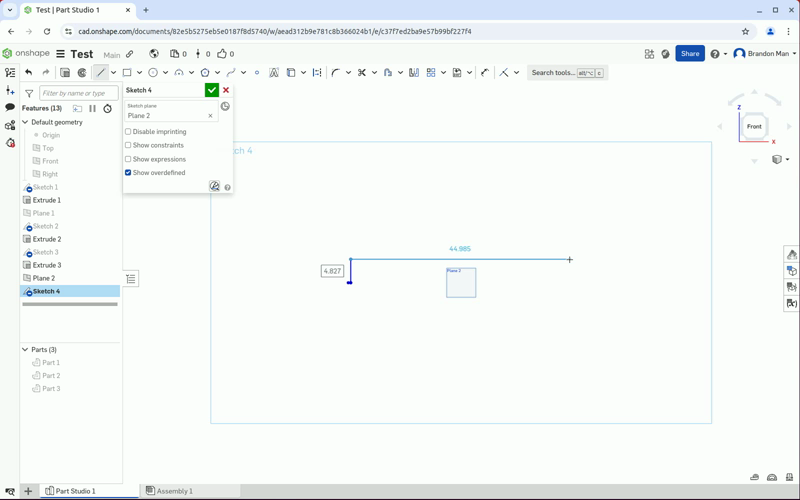
key_up(shift)
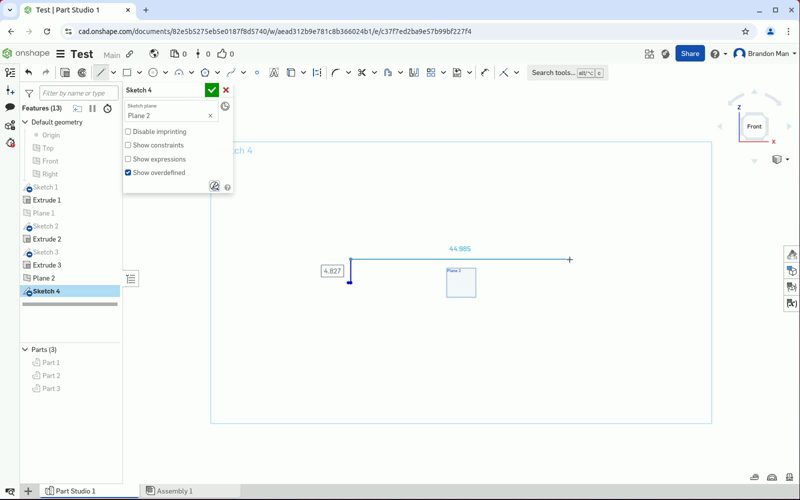
key_down(shift)
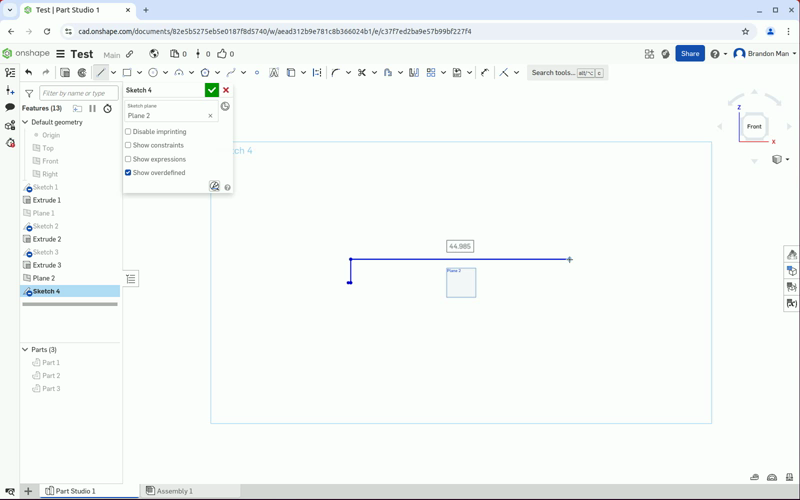
mouse_move(589, 259)
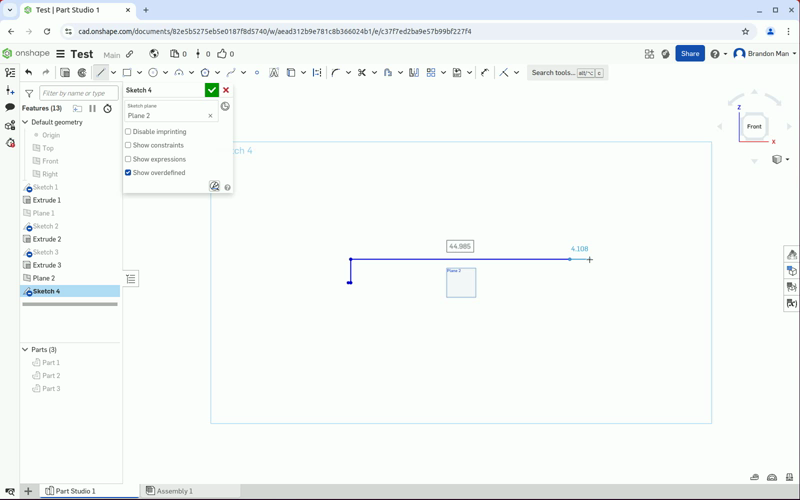
mouse_move(569, 282)
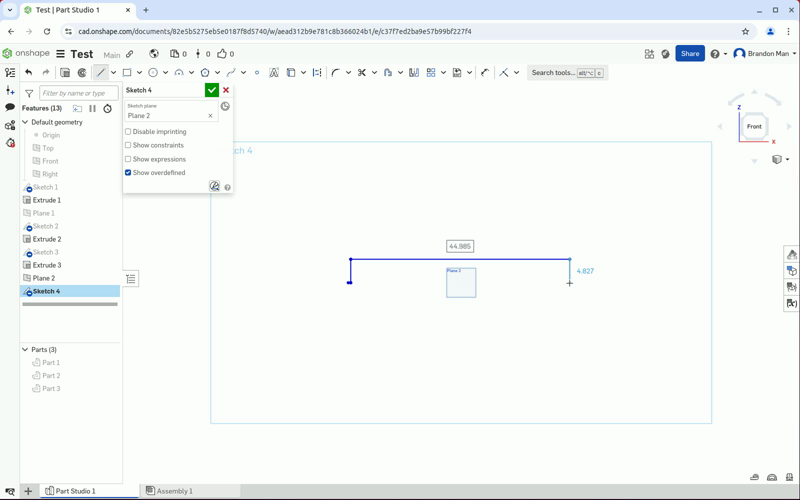
click(569, 282)
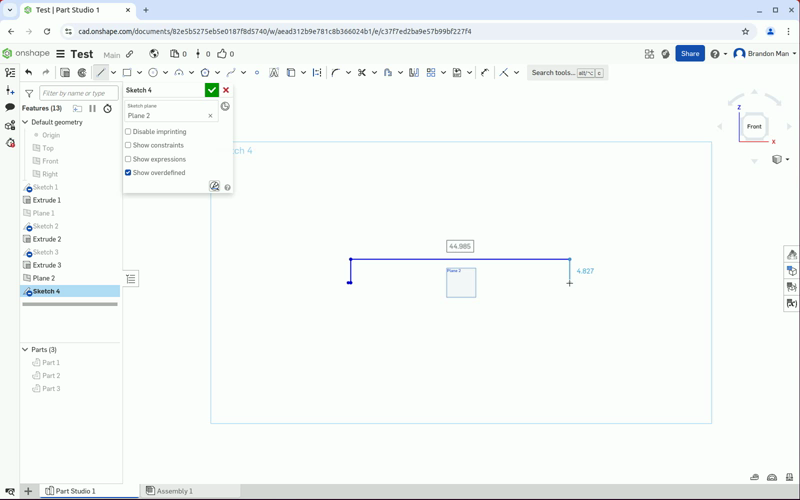
key_up(shift)
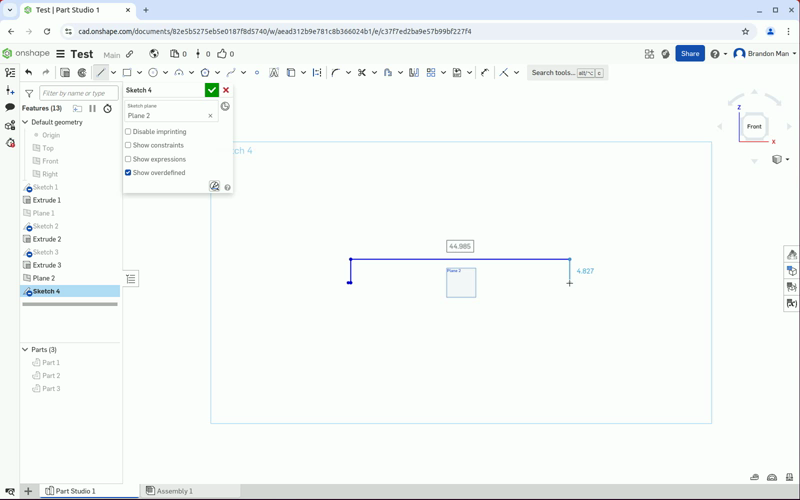
key_down(shift)
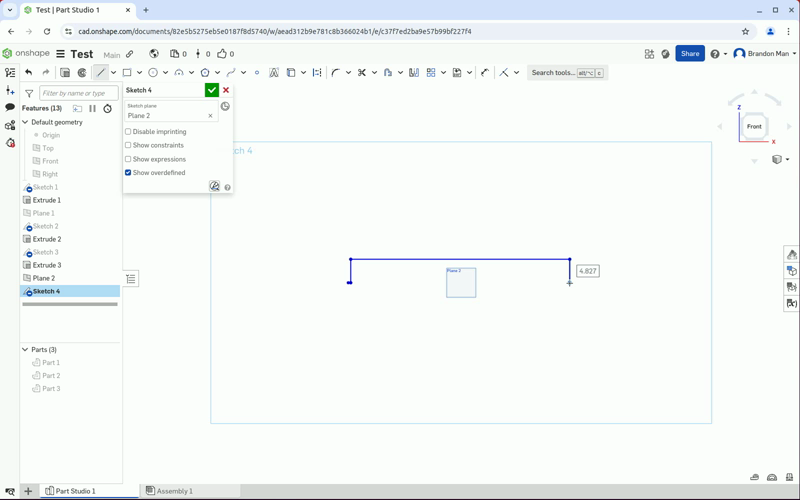
mouse_move(589, 282)
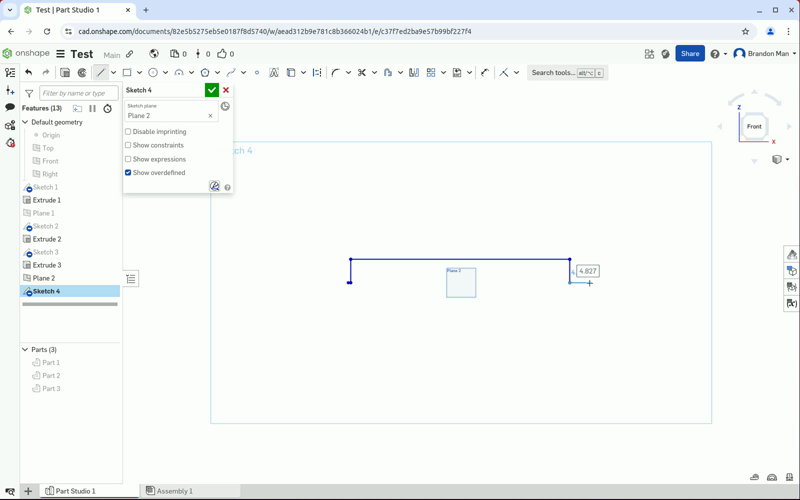
mouse_move(572, 282)
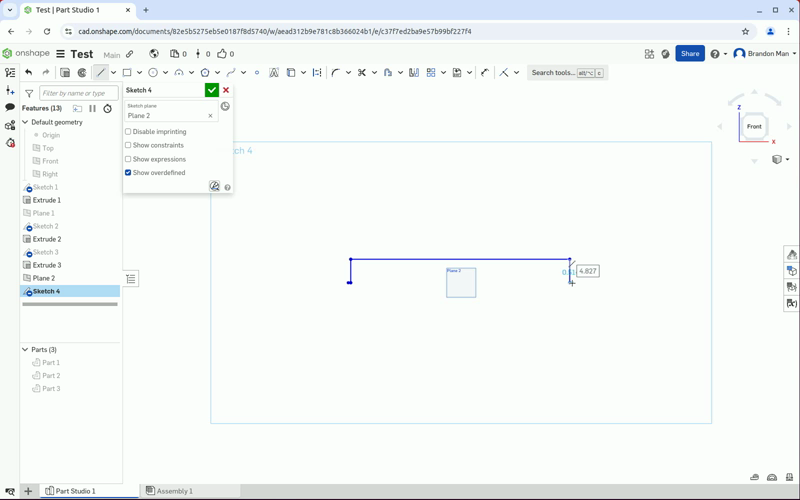
scroll(6)
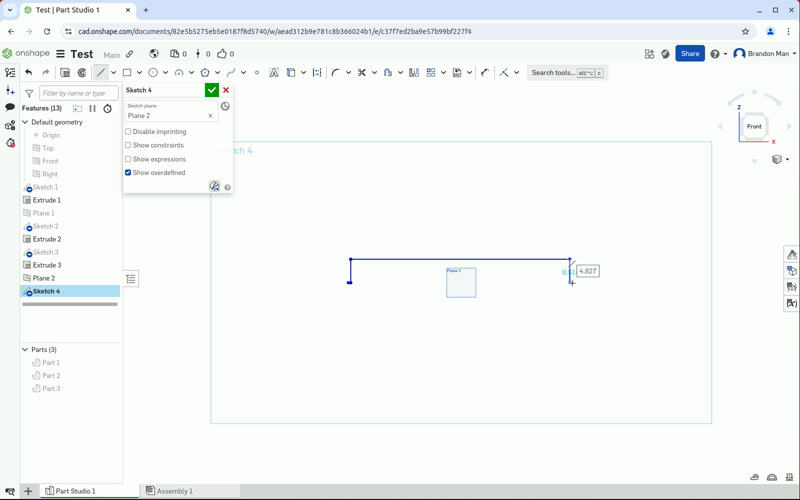
scroll(6)
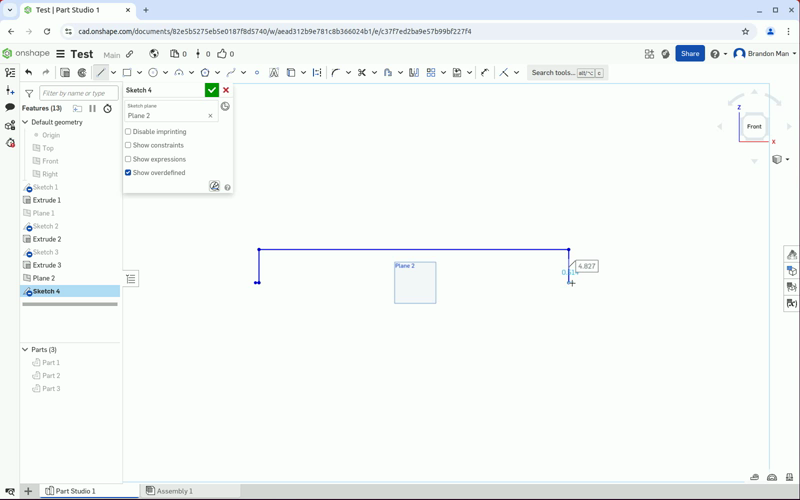
scroll(6)
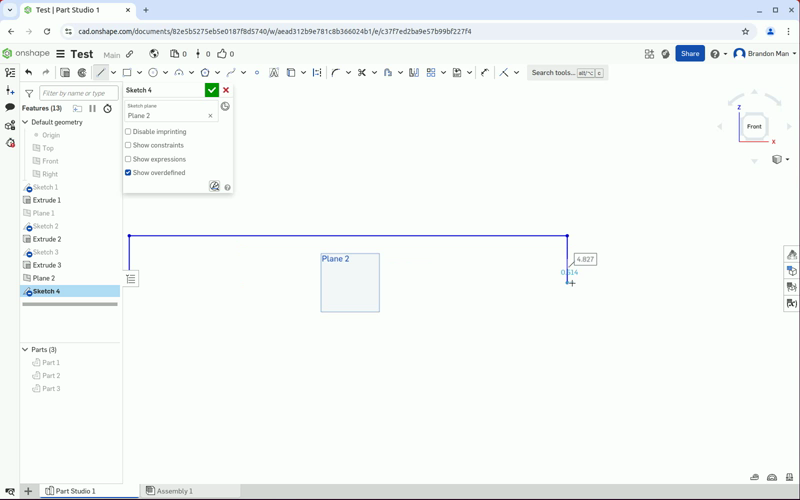
scroll(6)
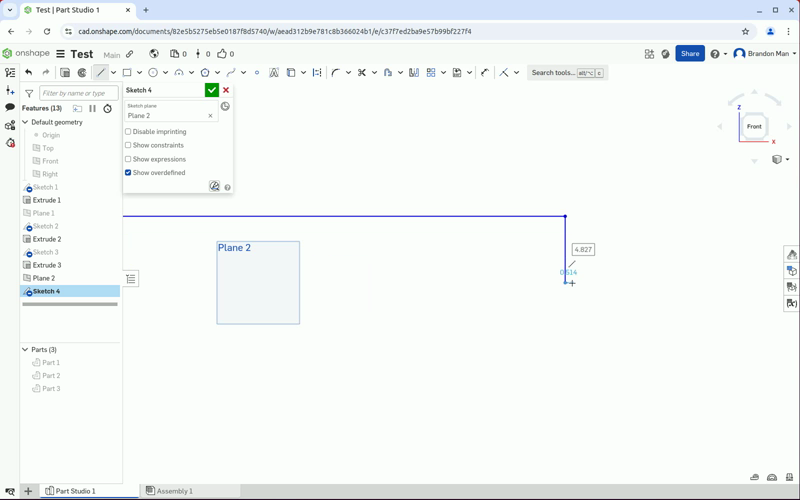
scroll(6)
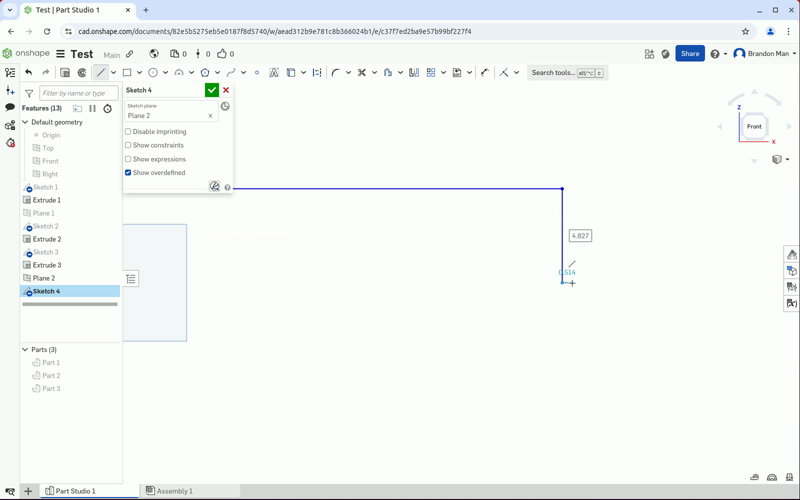
scroll(6)
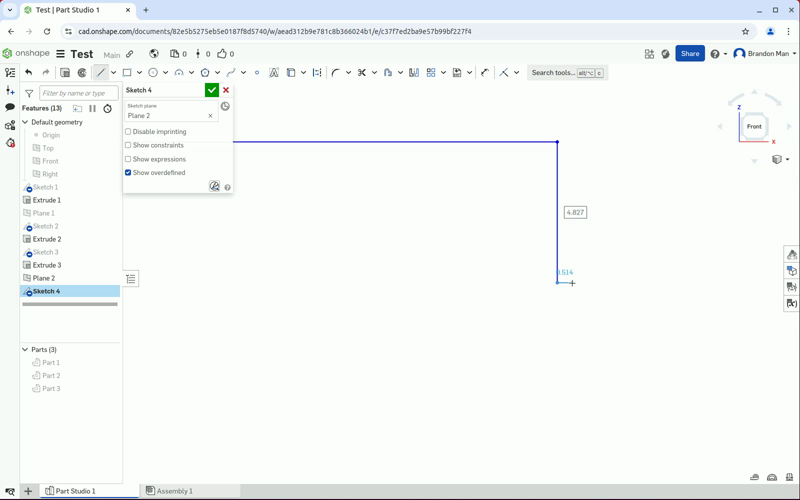
scroll(6)
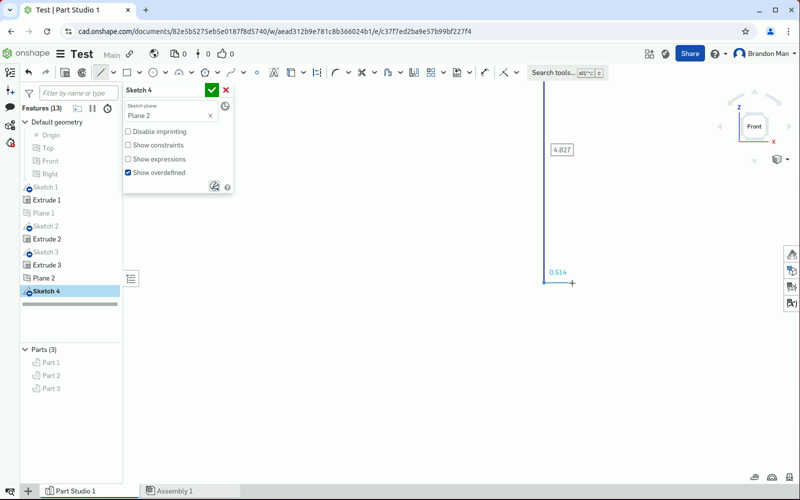
click(572, 282)
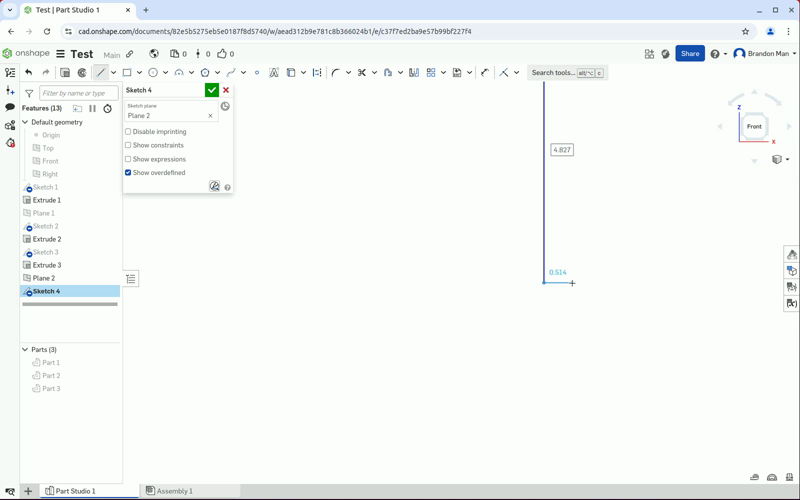
scroll(-6)
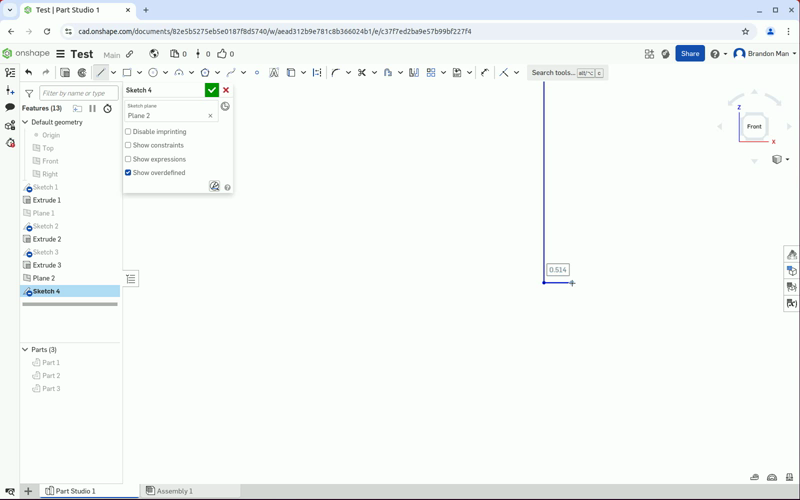
scroll(-6)
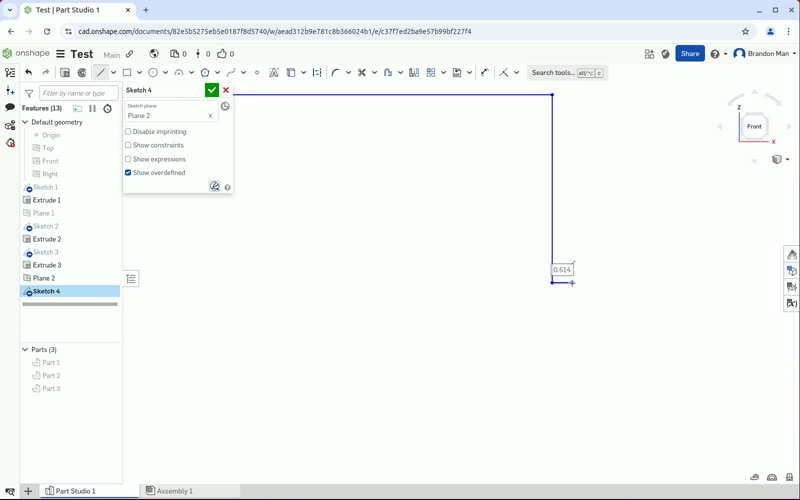
scroll(-6)
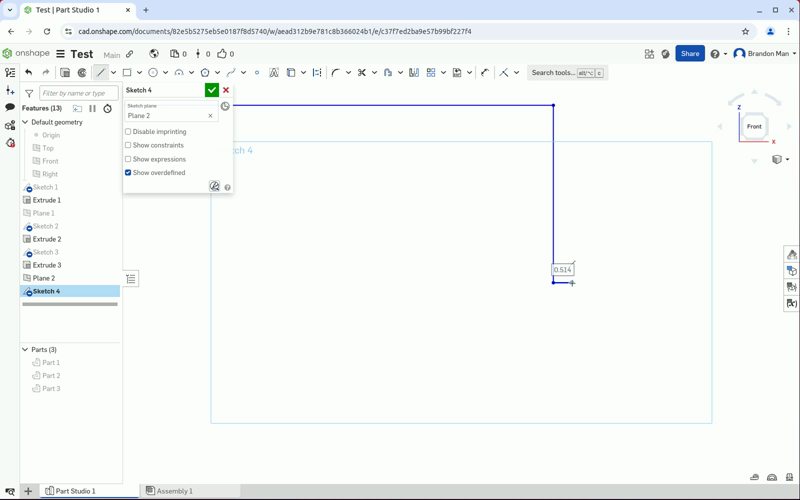
scroll(-6)
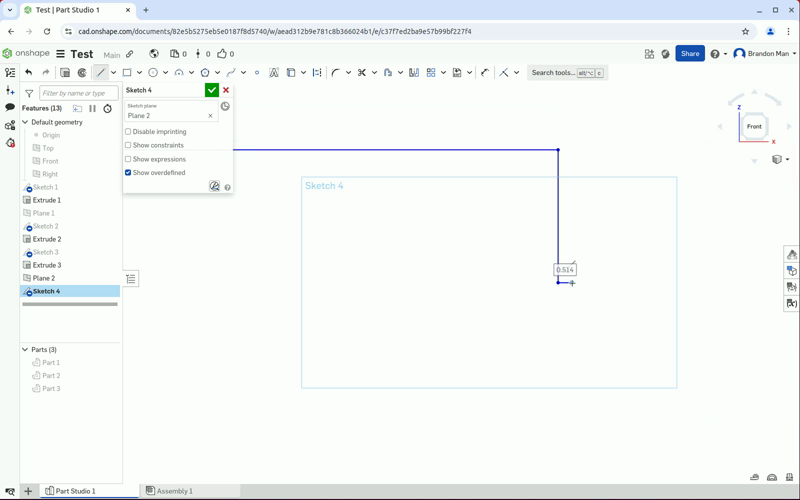
scroll(-6)
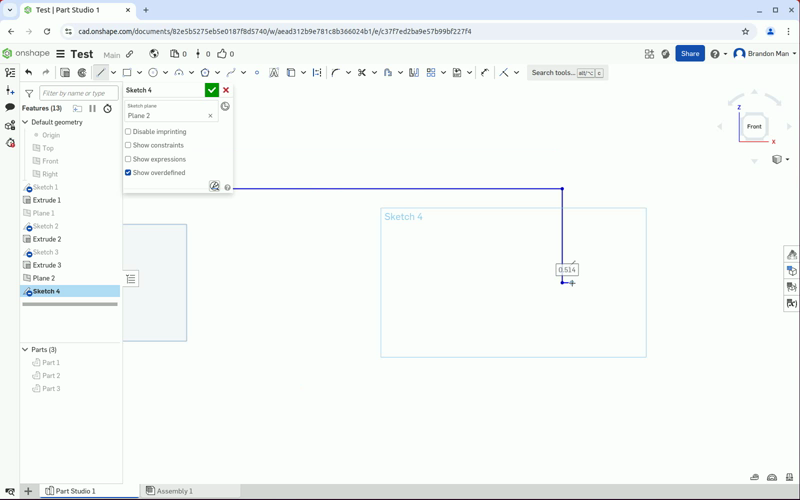
scroll(-6)
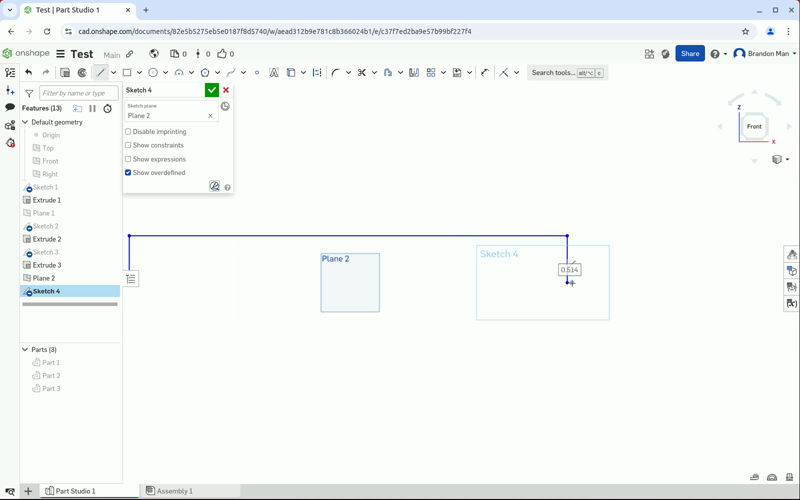
scroll(-6)
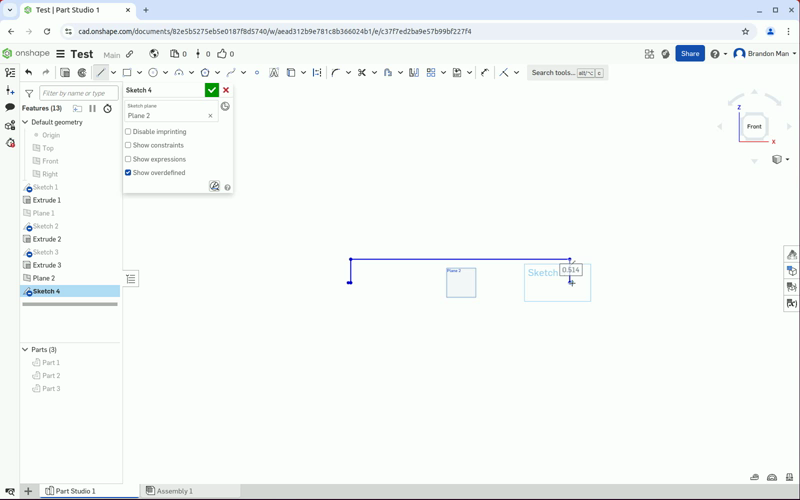
key_up(shift)
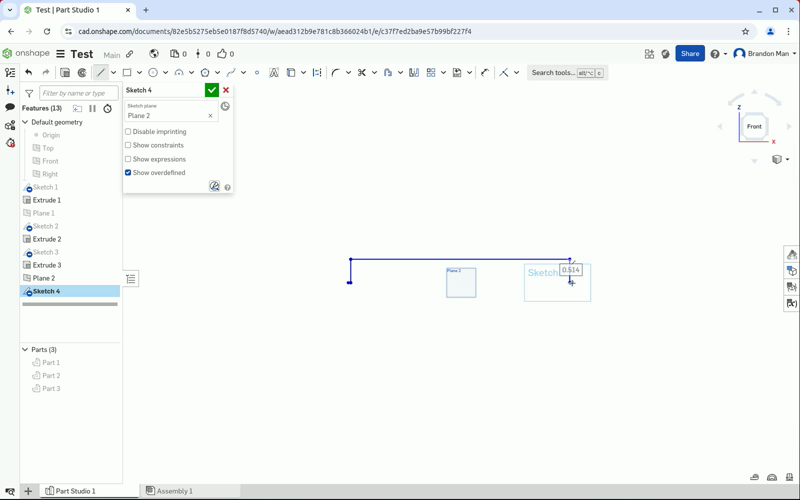
key_down(shift)
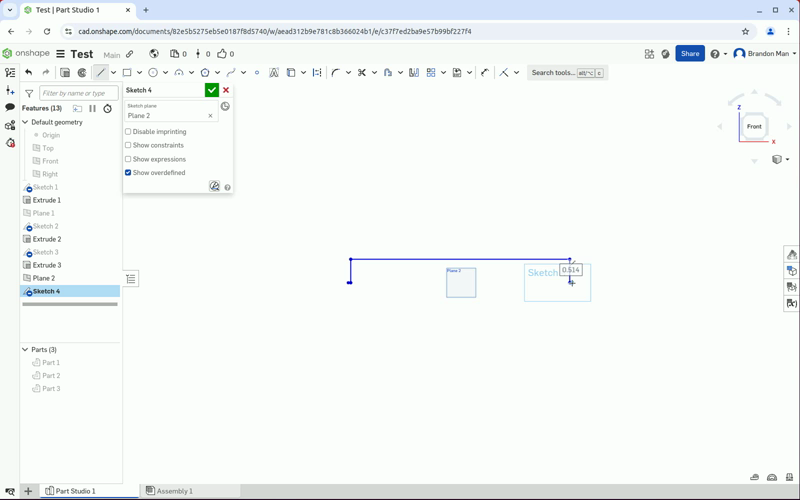
mouse_move(589, 282)
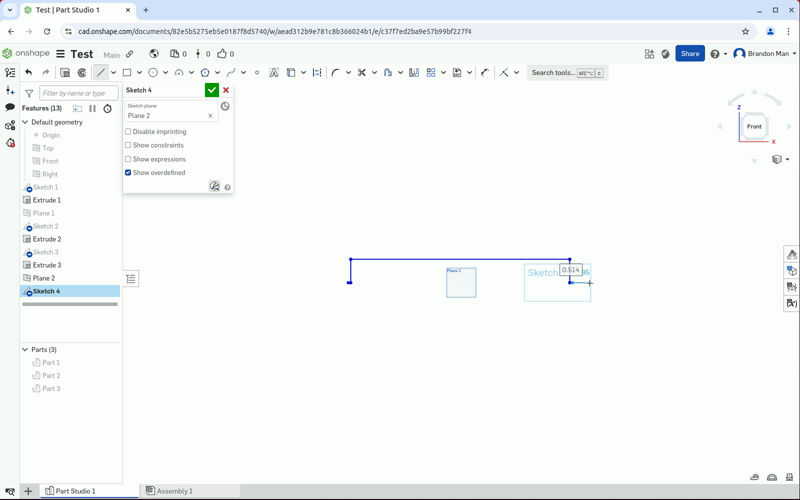
mouse_move(572, 257)
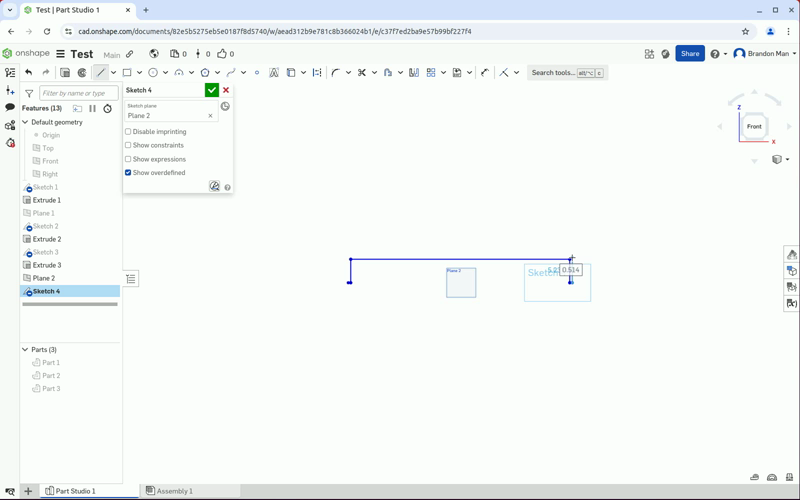
scroll(6)
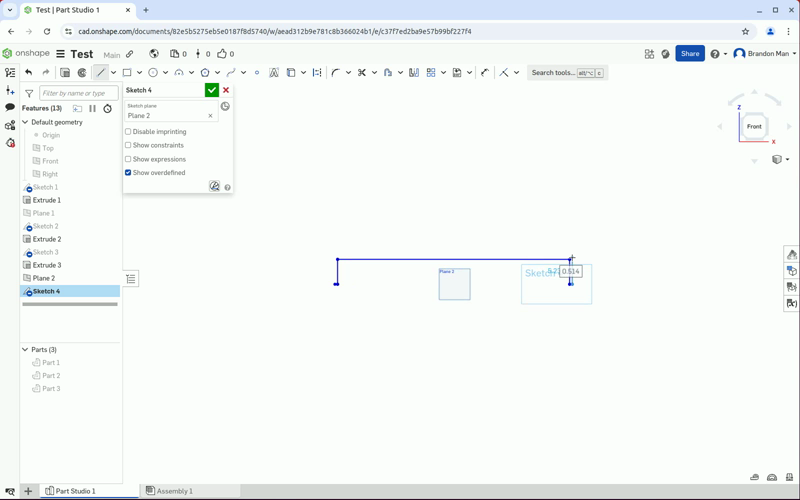
scroll(6)
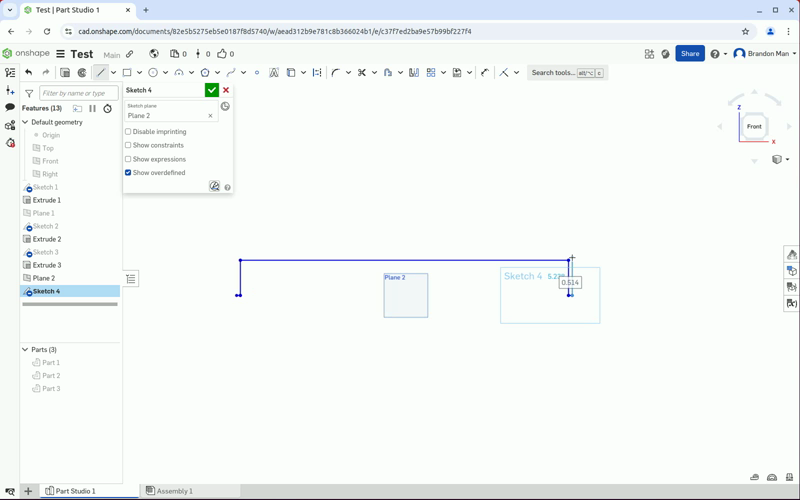
scroll(6)
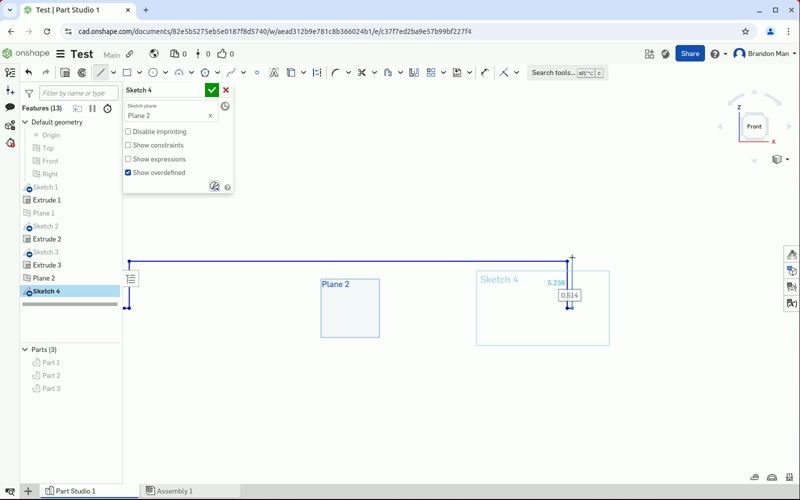
scroll(6)
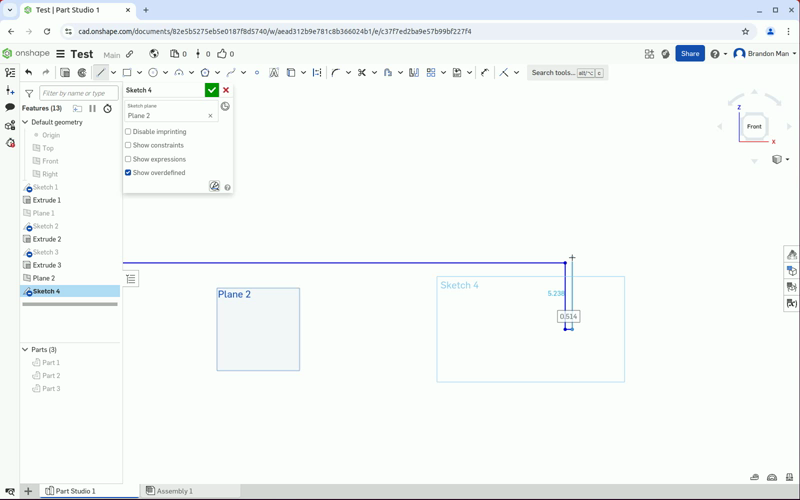
scroll(6)
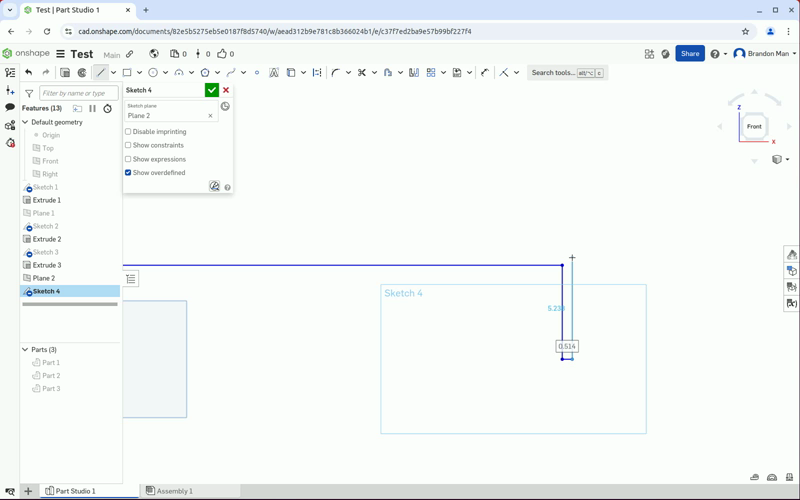
scroll(6)
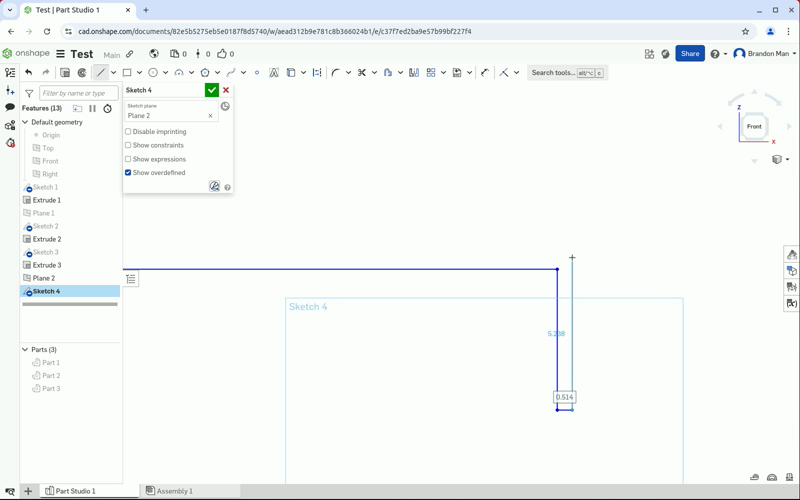
scroll(6)
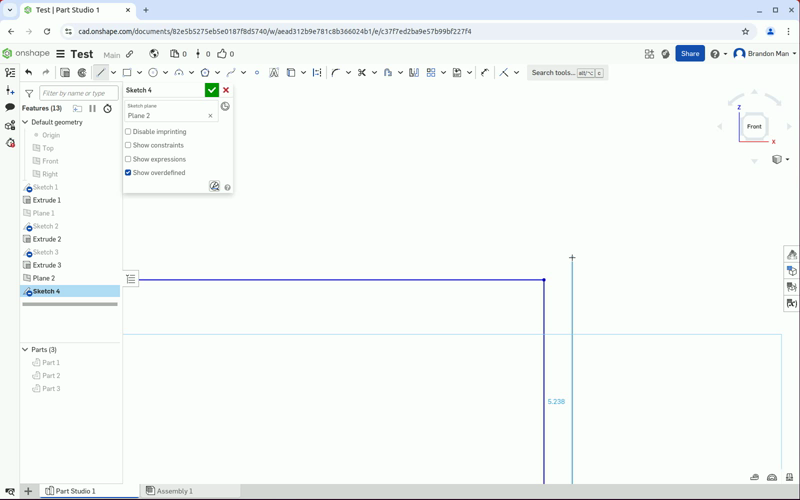
click(572, 257)
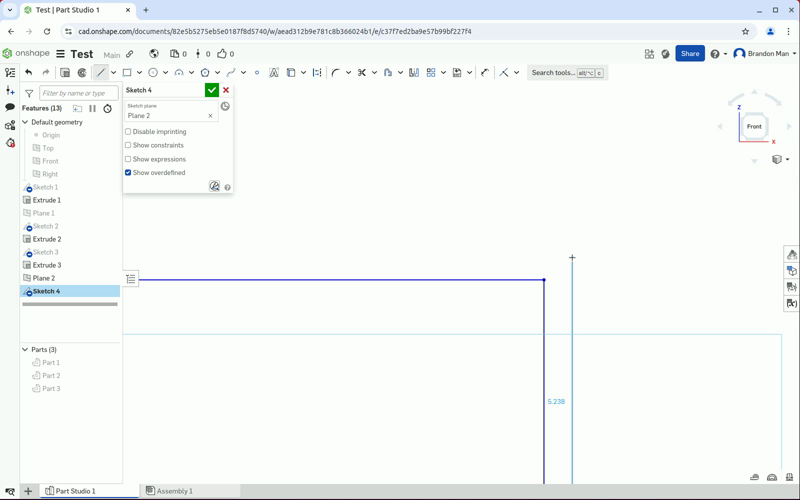
scroll(-6)
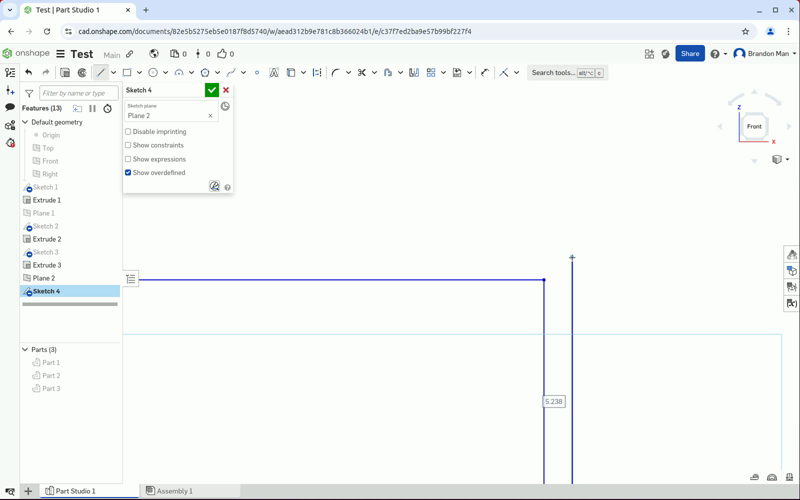
scroll(-6)
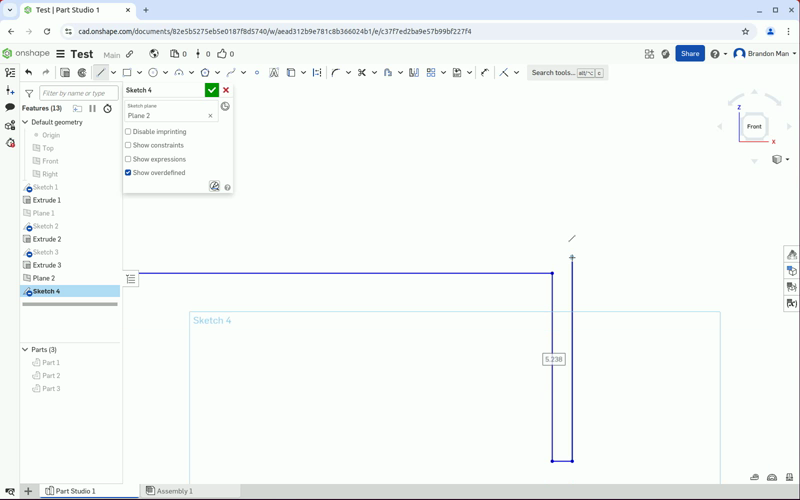
scroll(-6)
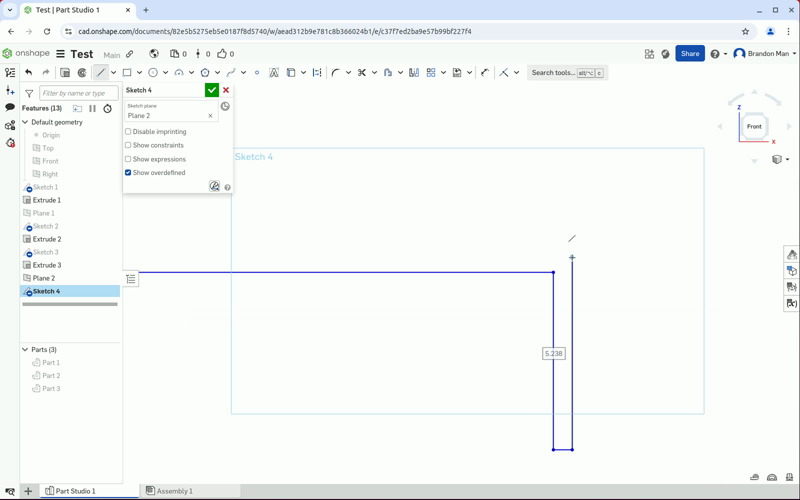
scroll(-6)
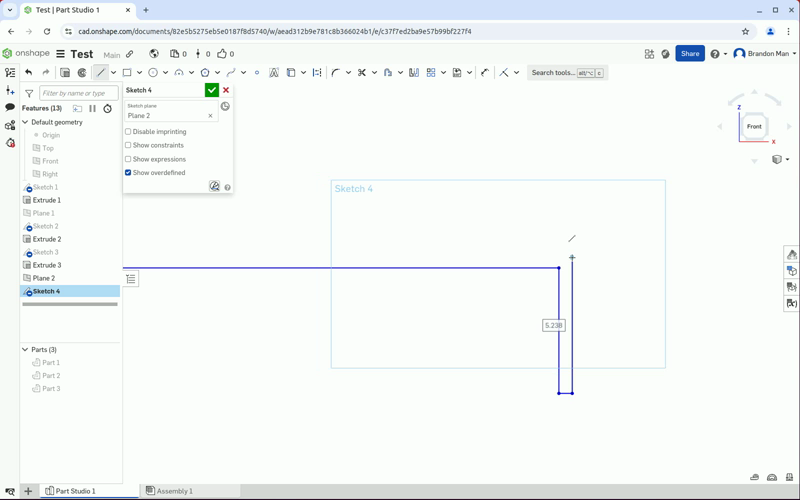
scroll(-6)
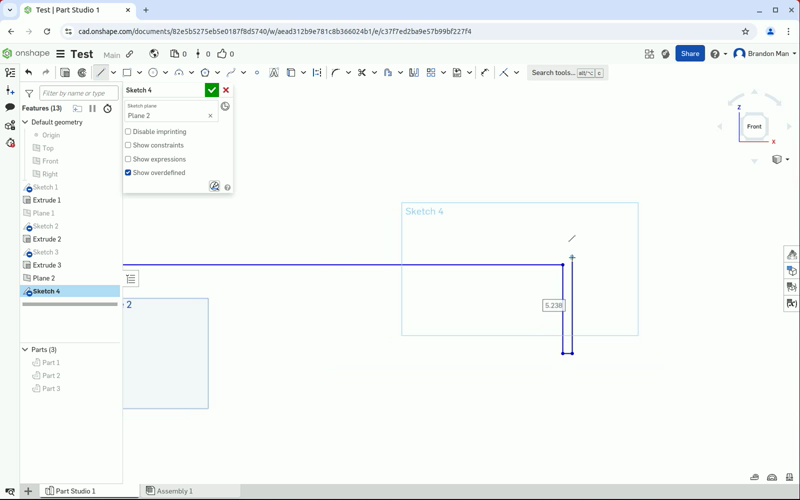
scroll(-6)
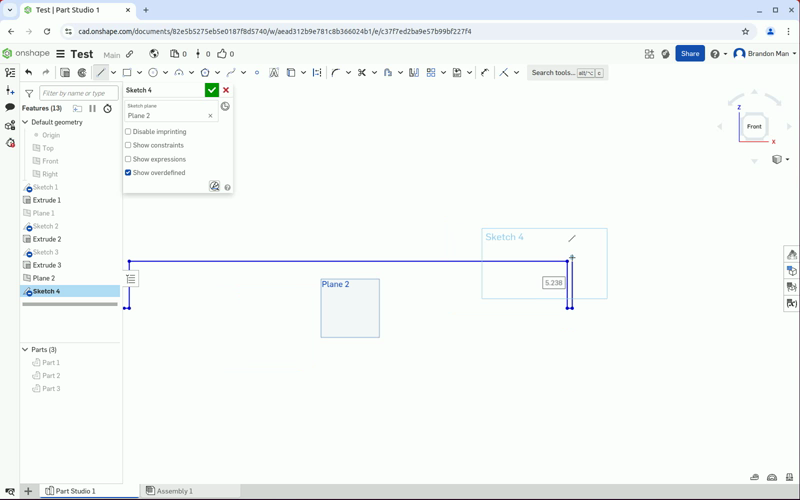
scroll(-6)
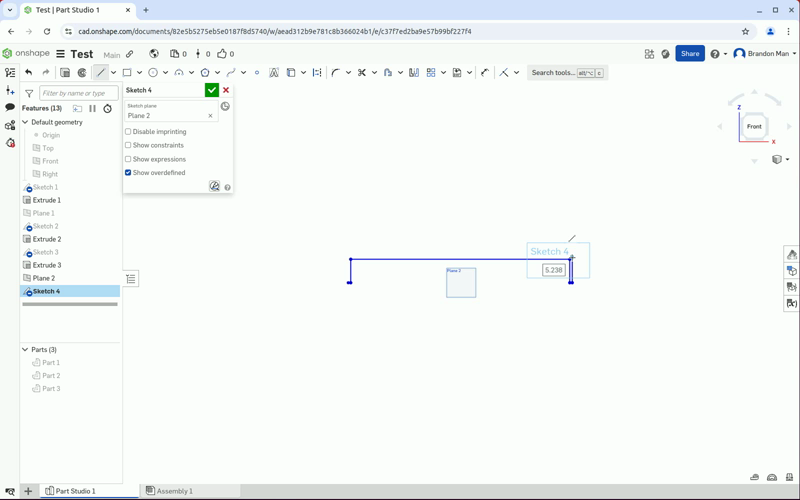
key_up(shift)
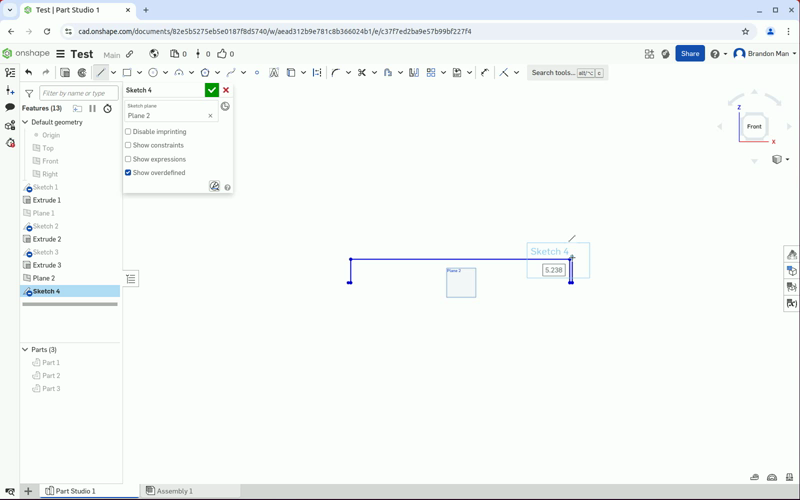
key_down(shift)
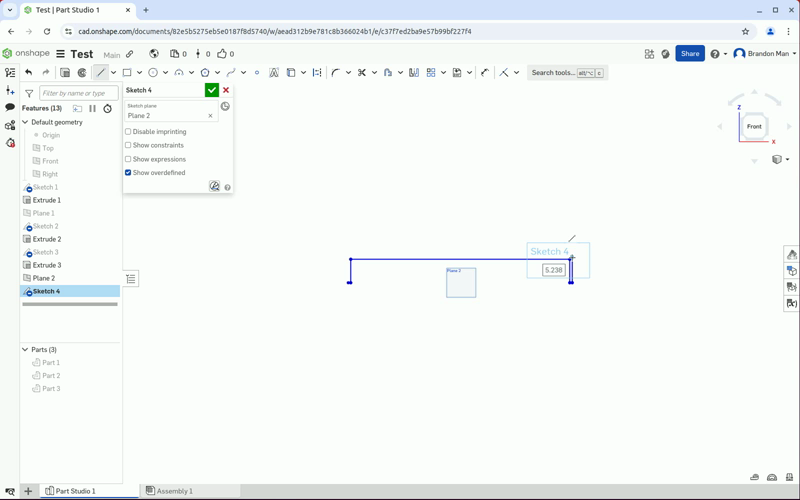
mouse_move(348, 257)
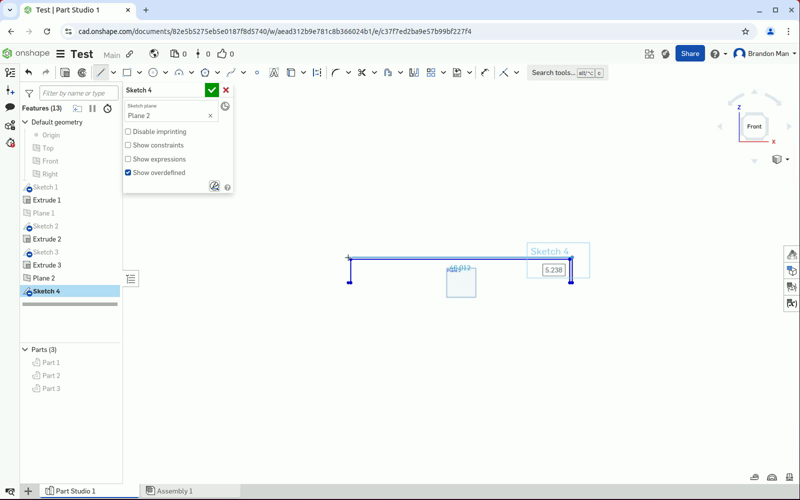
scroll(6)
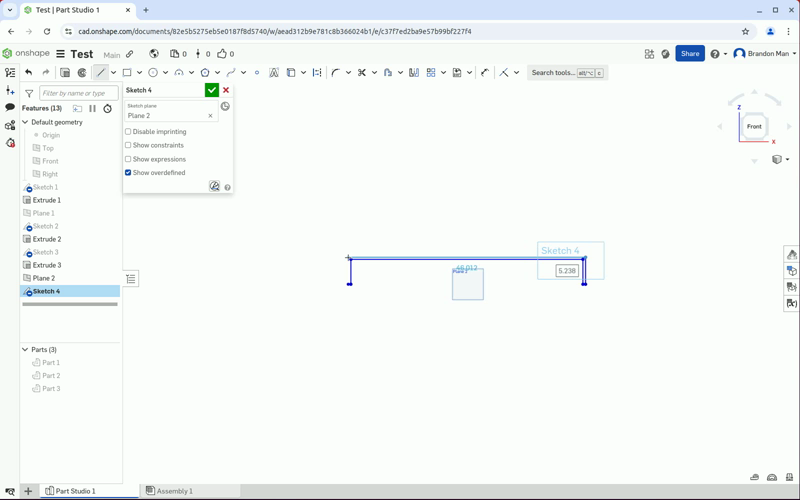
scroll(6)
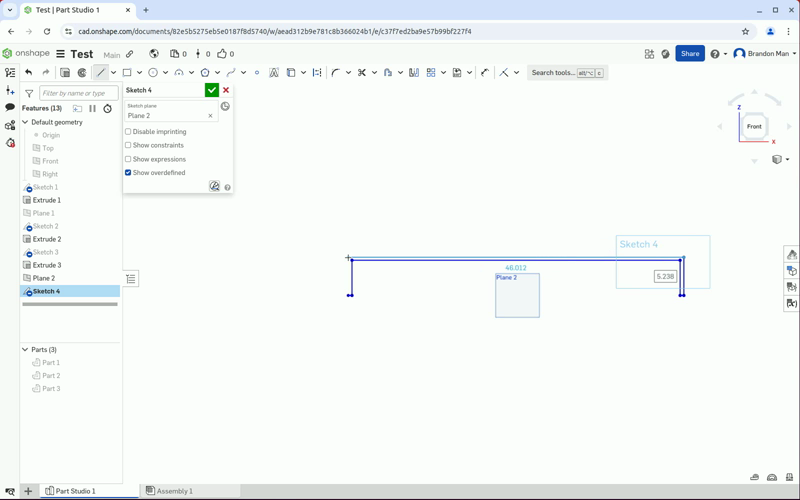
scroll(6)
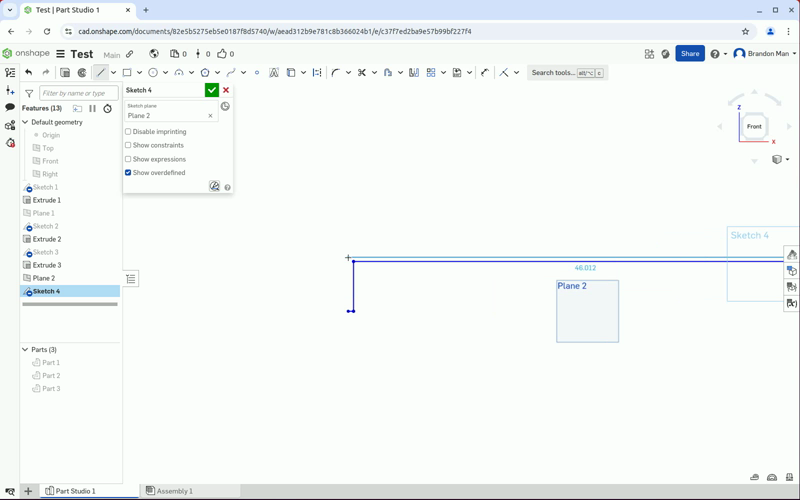
scroll(6)
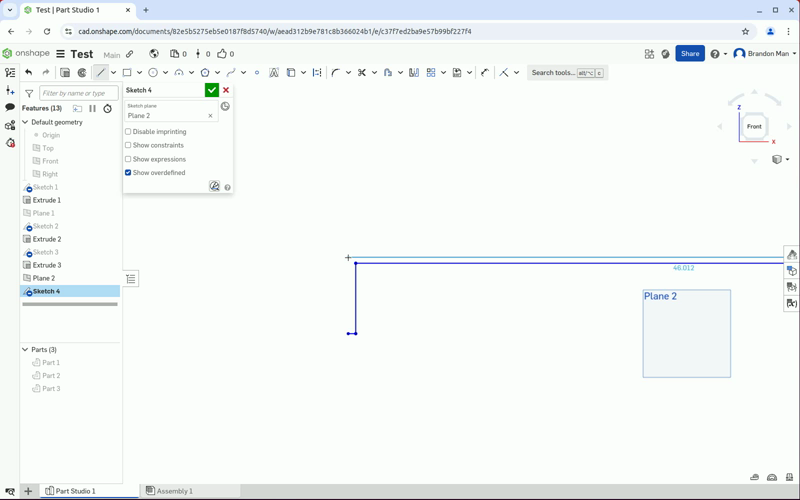
scroll(6)
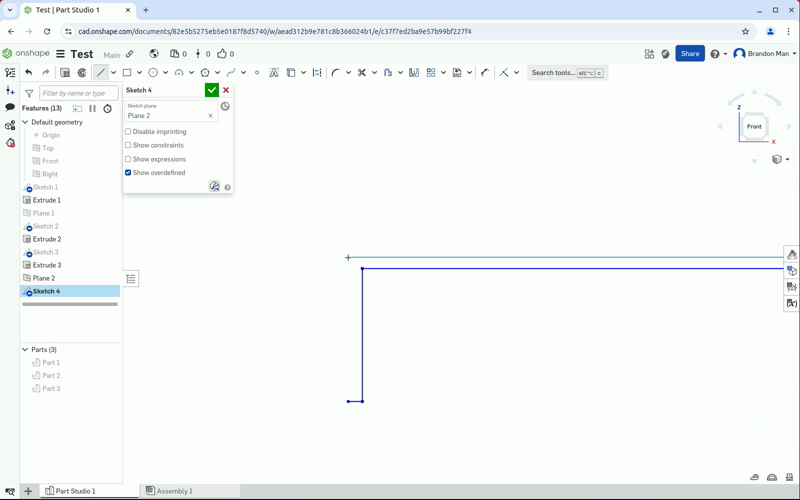
scroll(6)
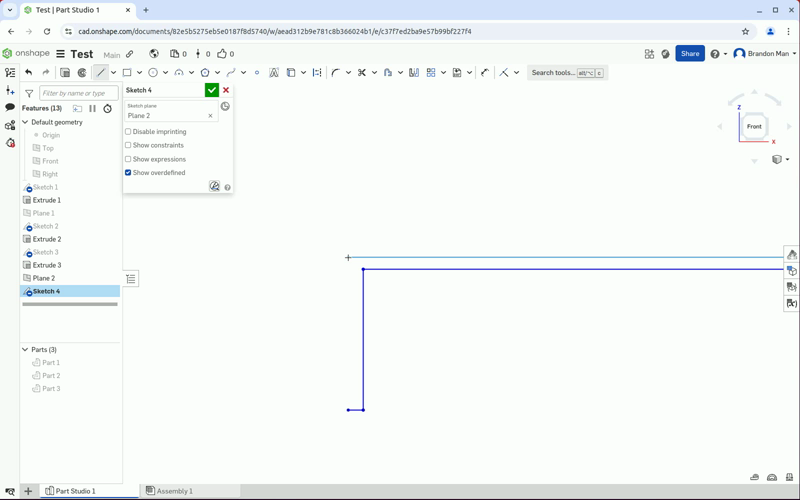
scroll(6)
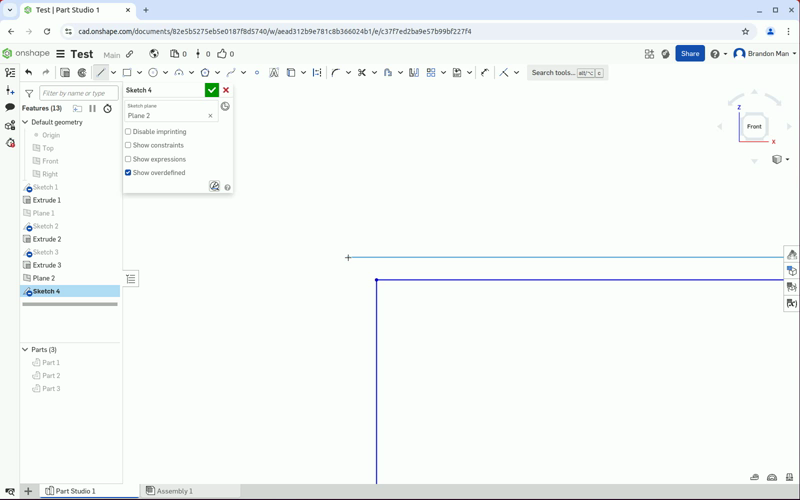
click(348, 257)
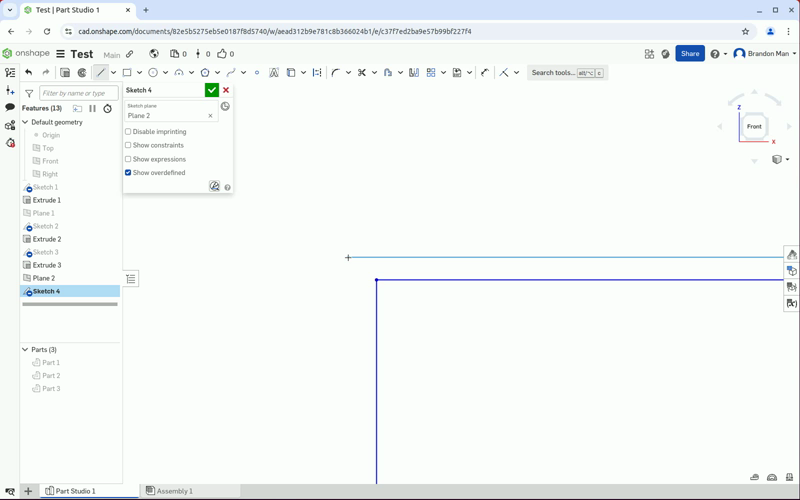
scroll(-6)
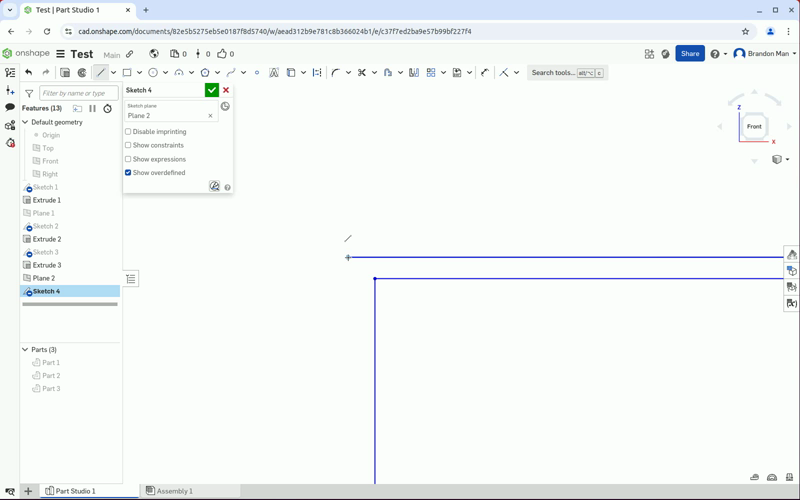
scroll(-6)
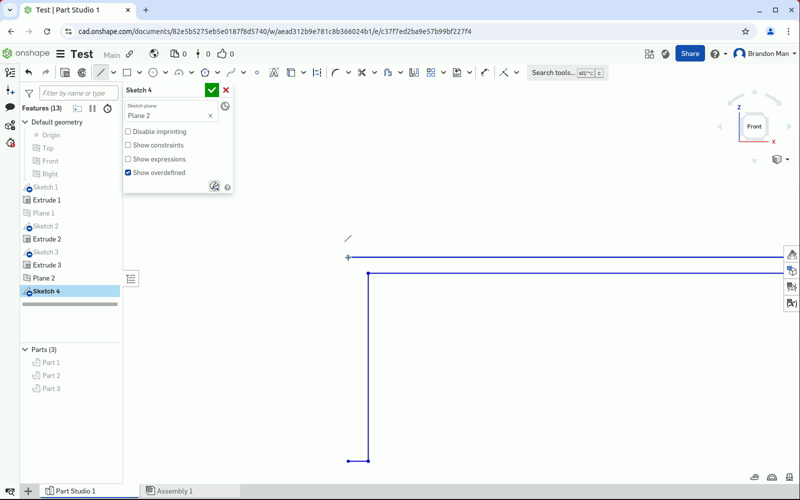
scroll(-6)
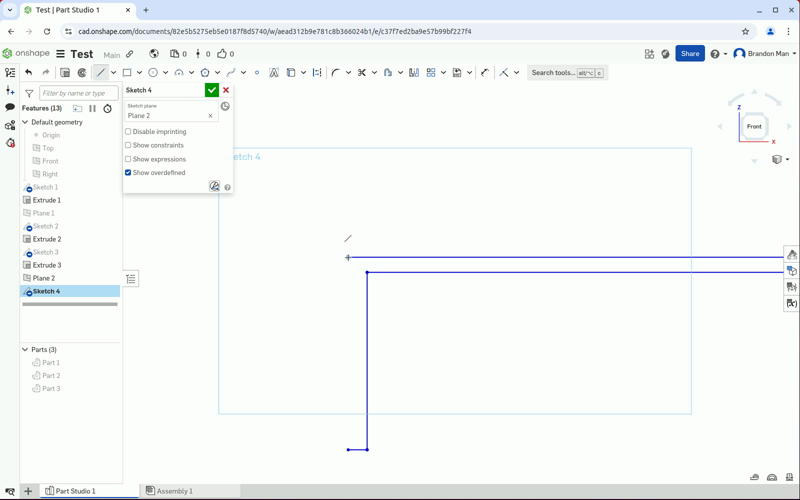
scroll(-6)
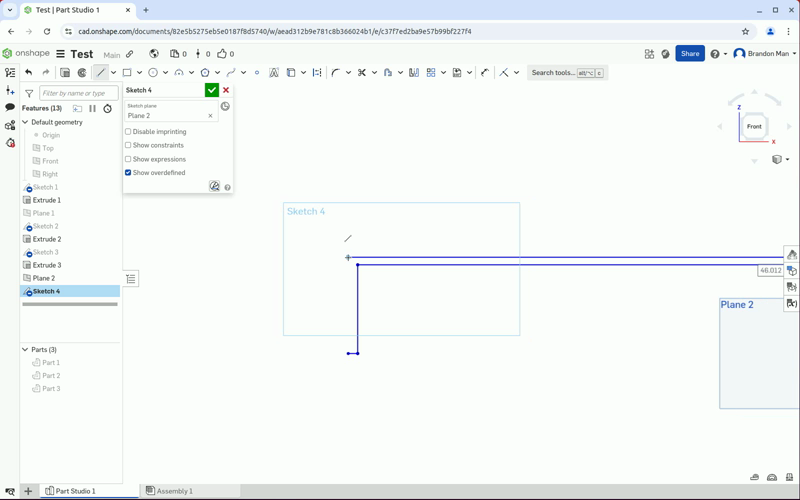
scroll(-6)
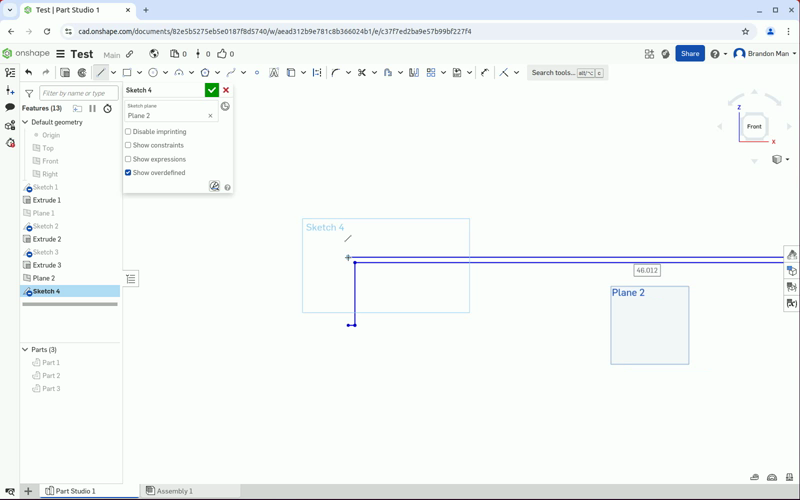
scroll(-6)
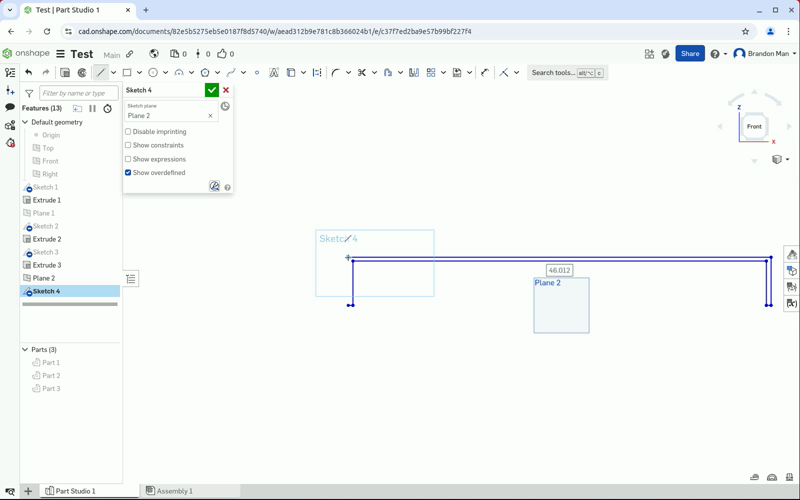
scroll(-6)
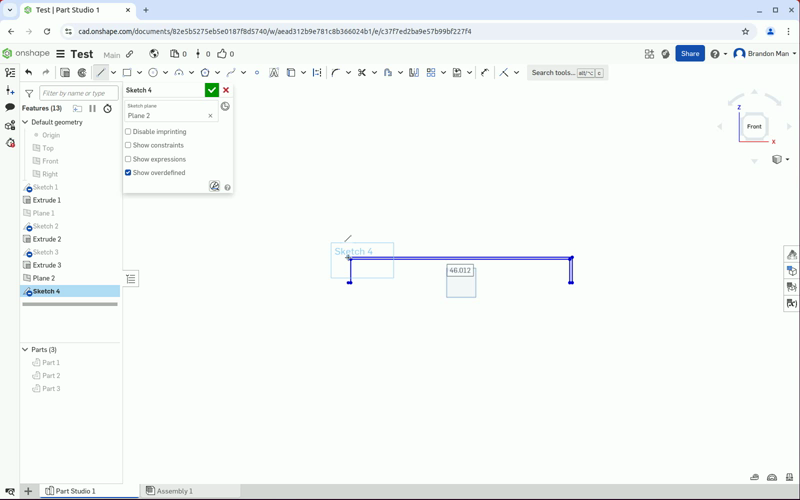
key_up(shift)
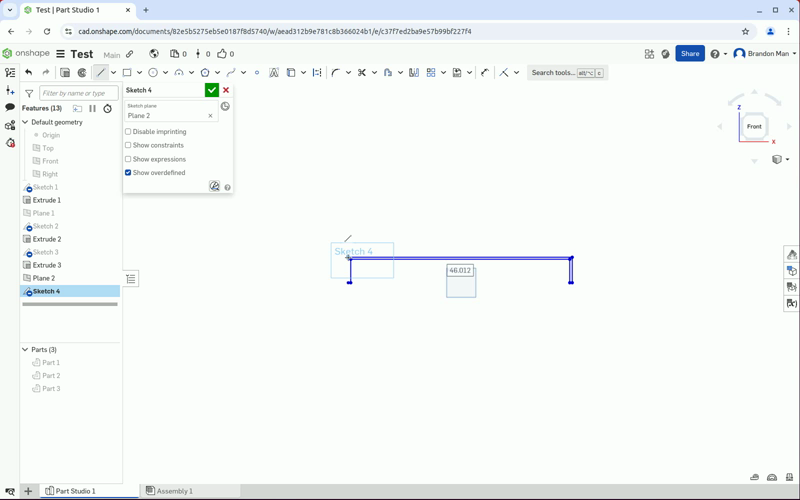
mouse_move(378, 257)
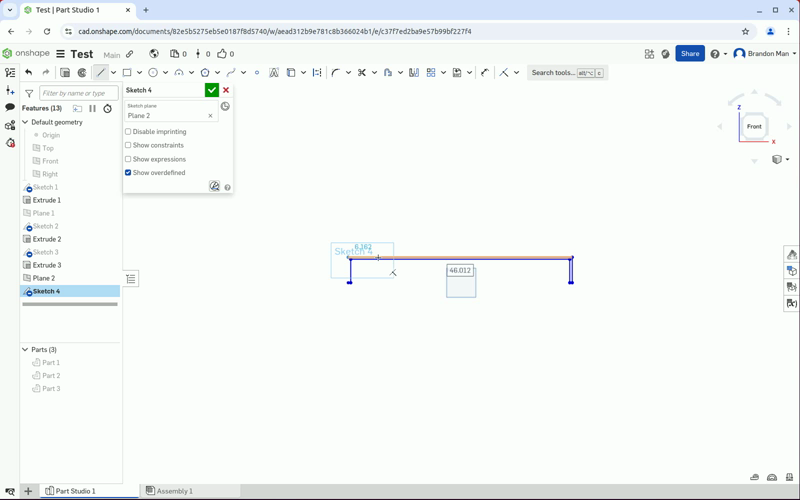
key_down(shift)
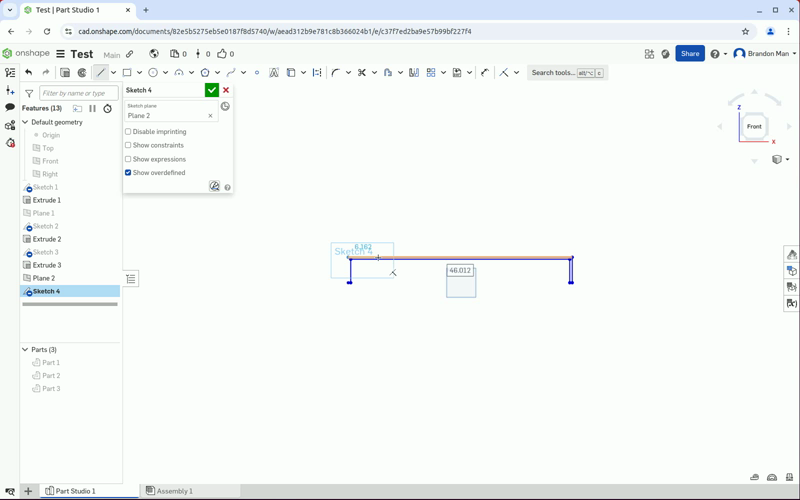
mouse_move(348, 282)
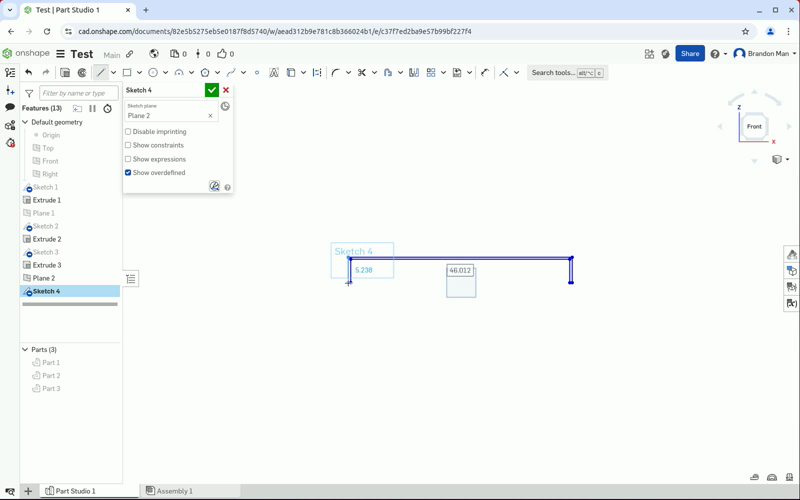
scroll(6)
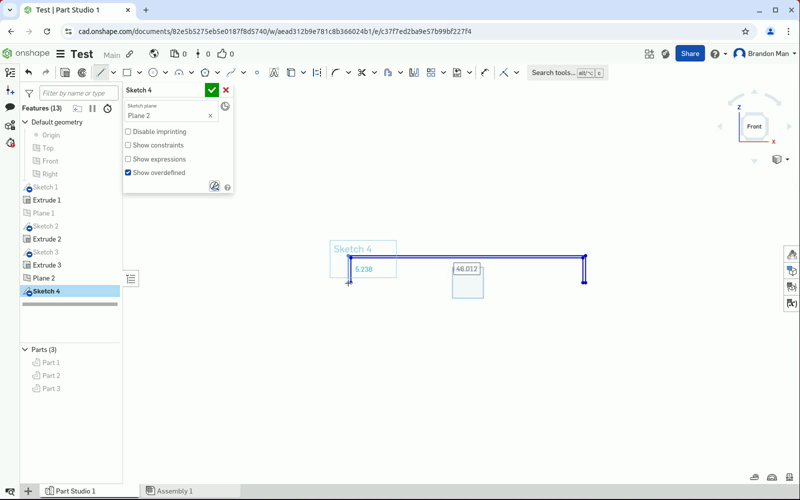
scroll(6)
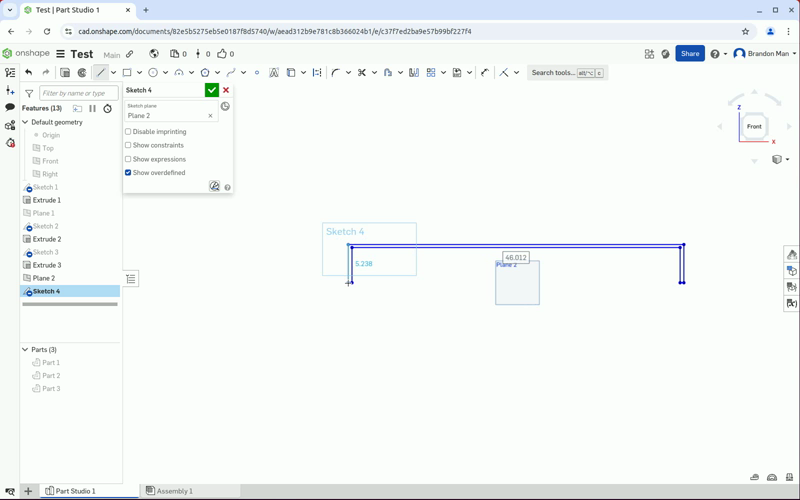
scroll(6)
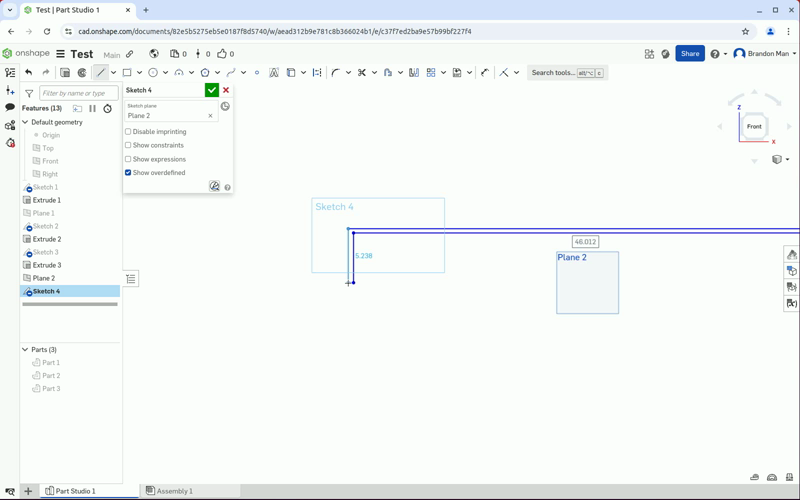
scroll(6)
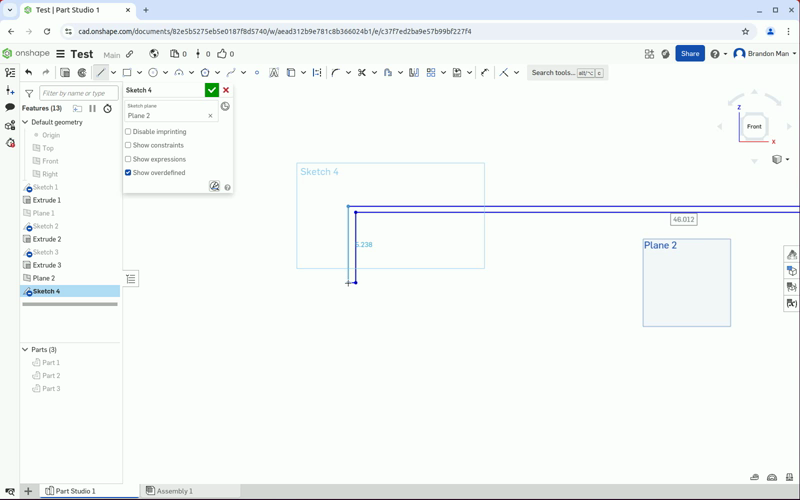
scroll(6)
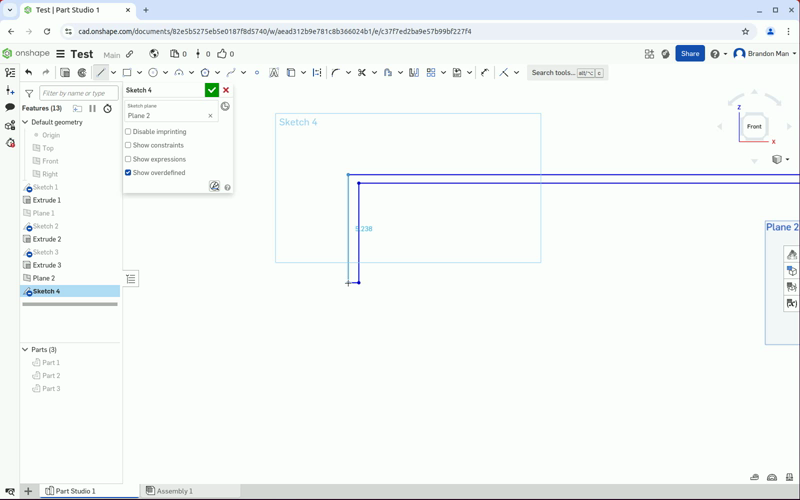
scroll(6)
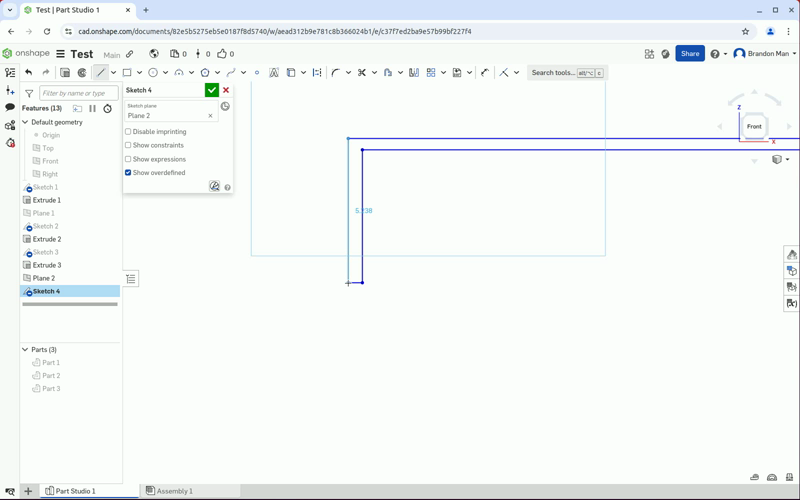
scroll(6)
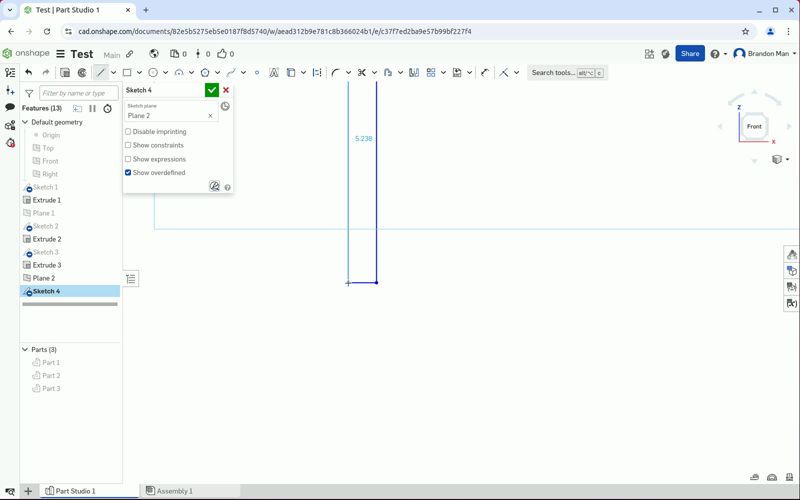
key_up(shift)
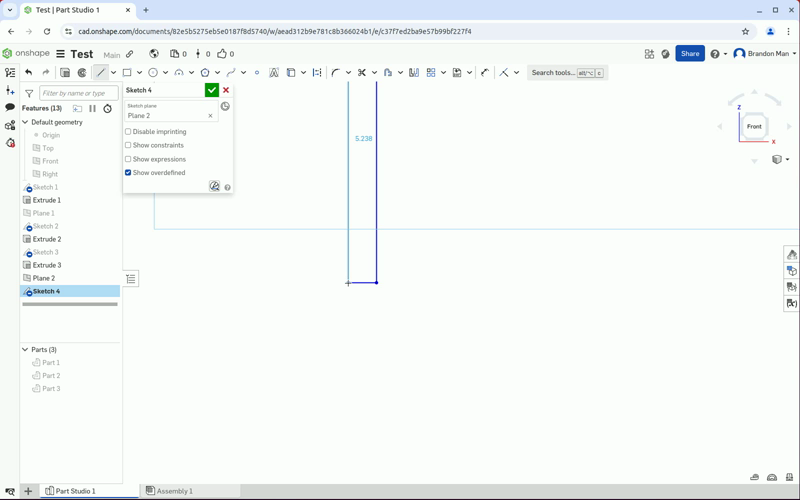
click(348, 282)
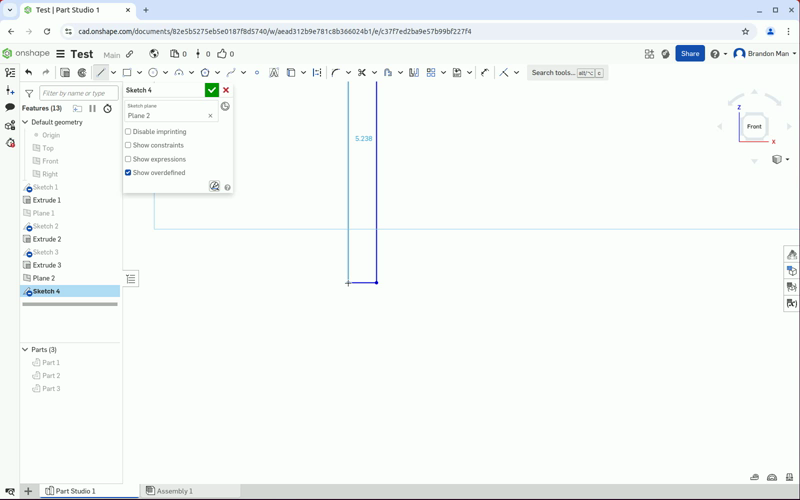
scroll(-6)
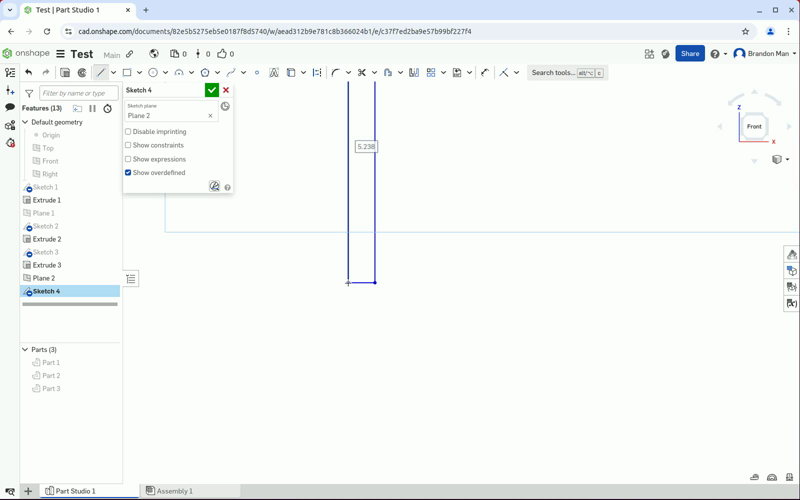
scroll(-6)
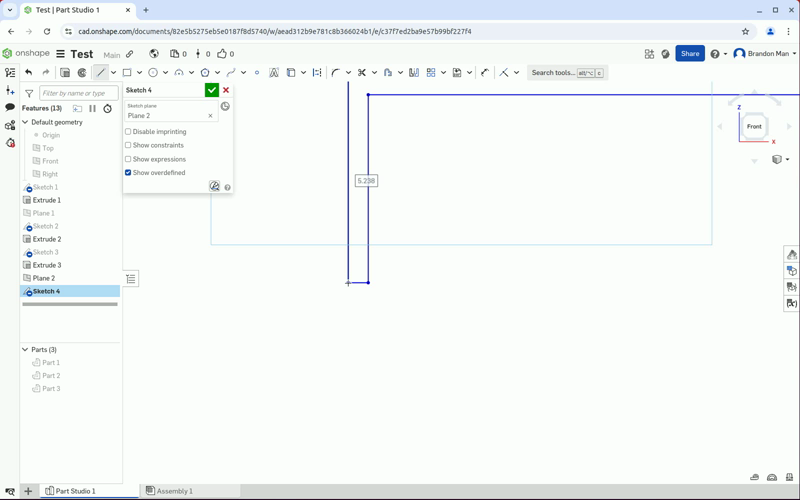
scroll(-6)
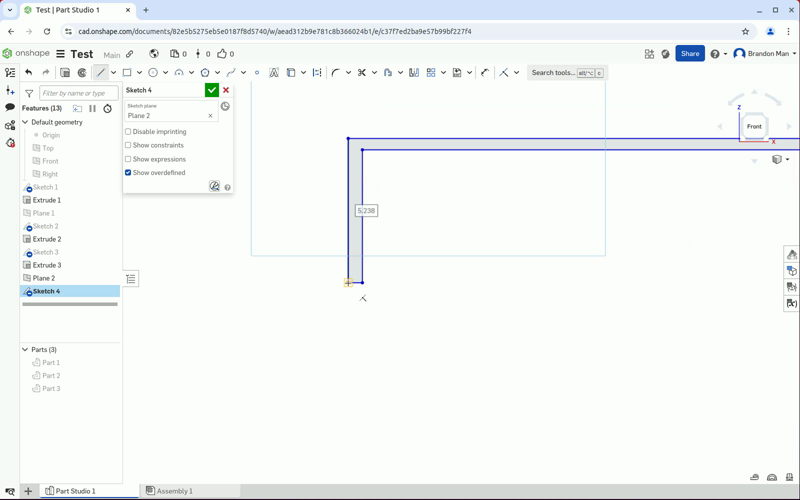
scroll(-6)
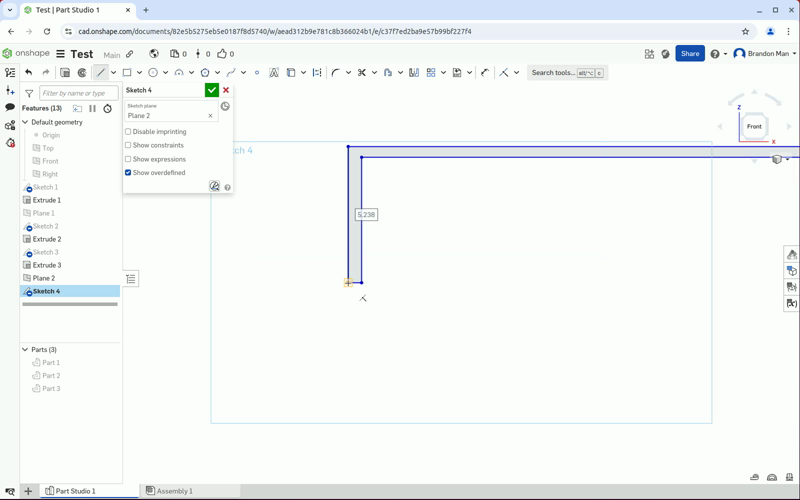
scroll(-6)
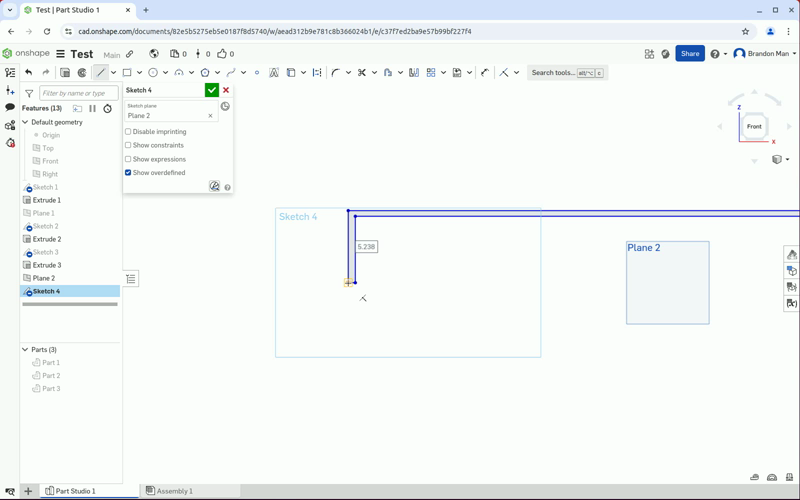
scroll(-6)
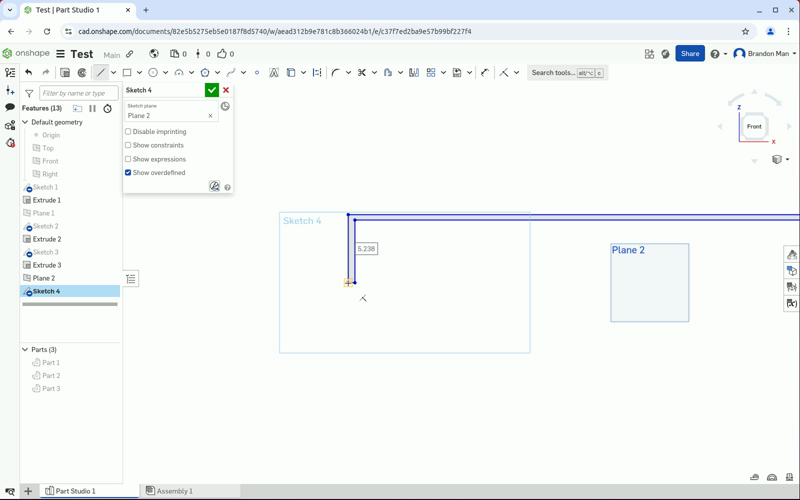
scroll(-6)
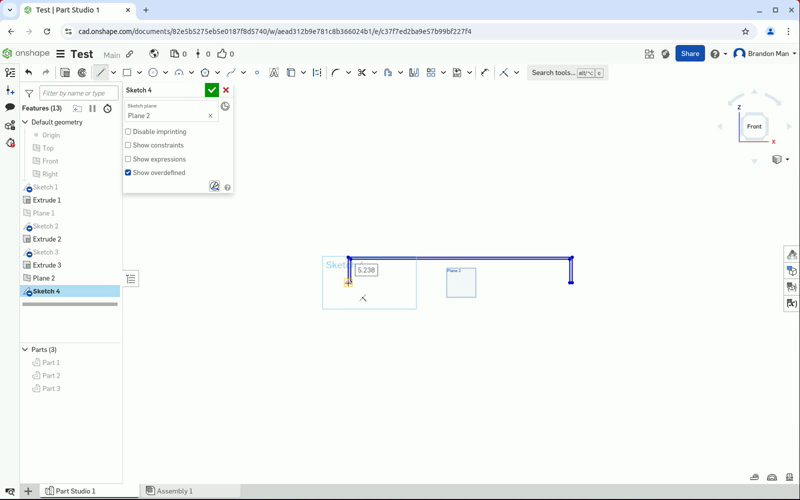
key(esc)
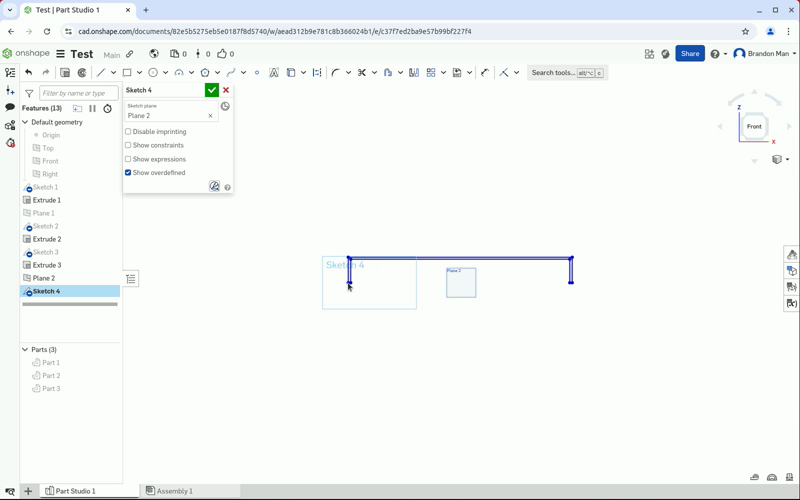
mouse_move(567, 257)
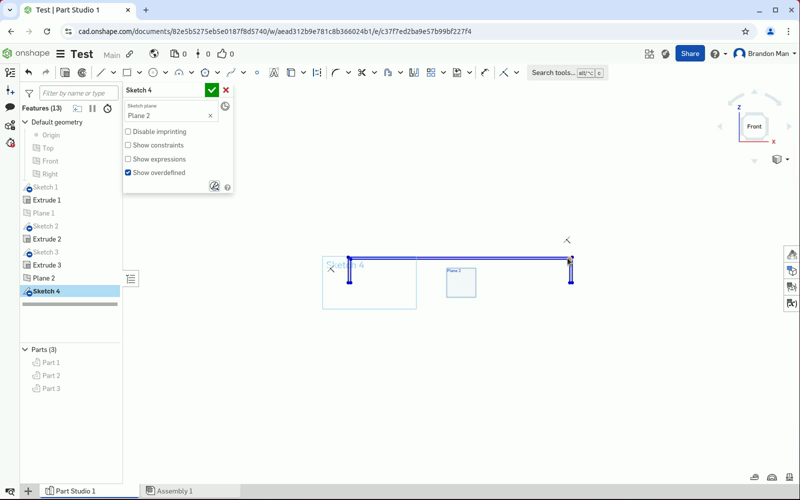
scroll(6)
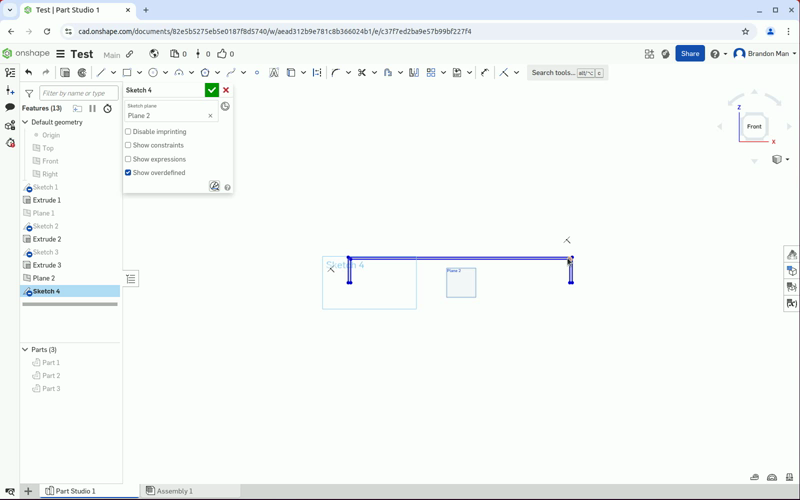
scroll(6)
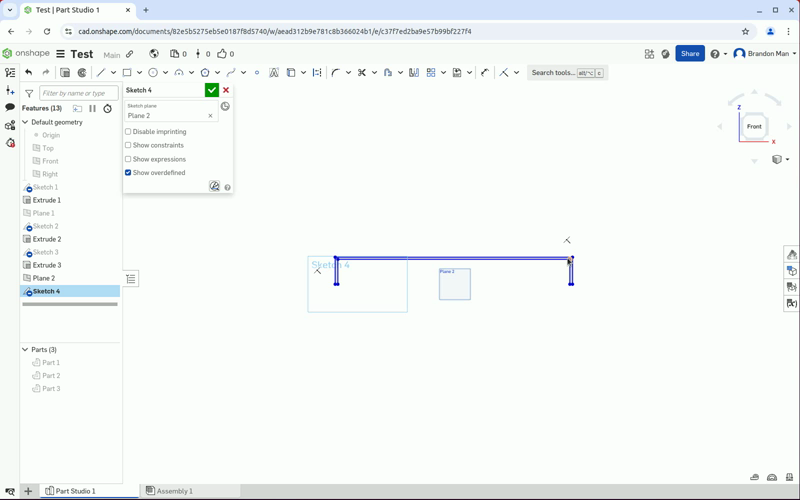
scroll(6)
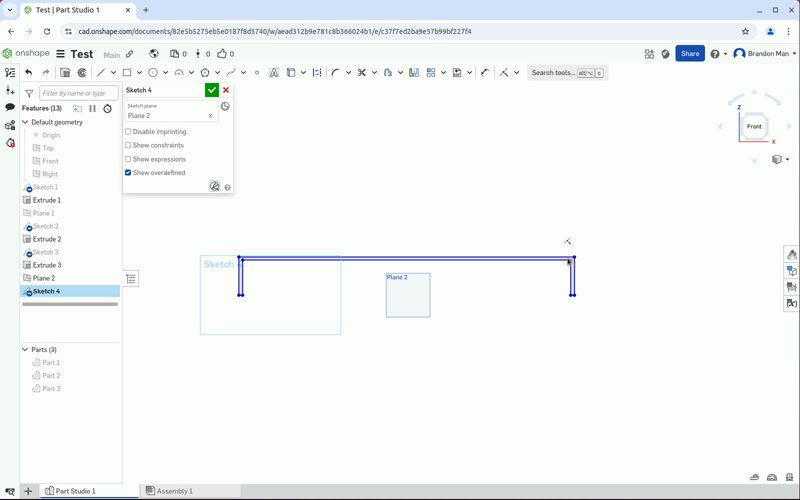
scroll(6)
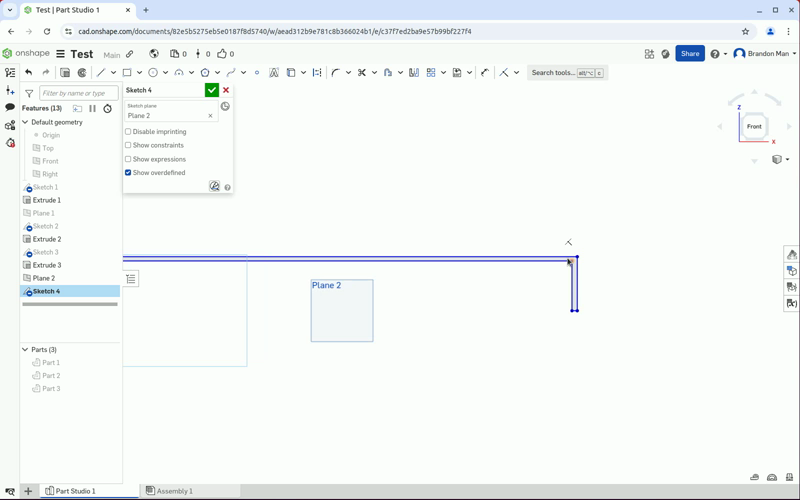
scroll(6)
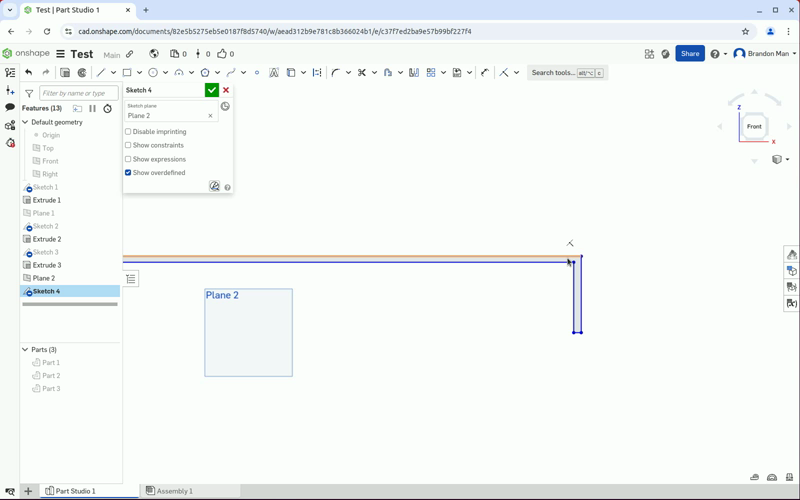
scroll(6)
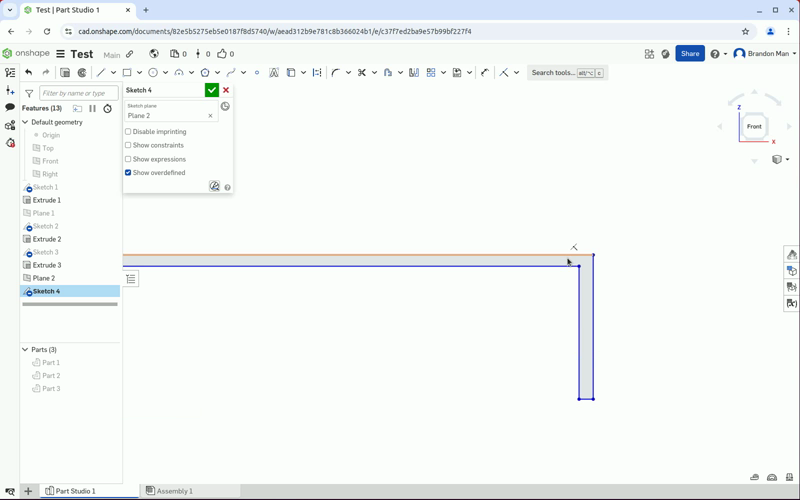
scroll(6)
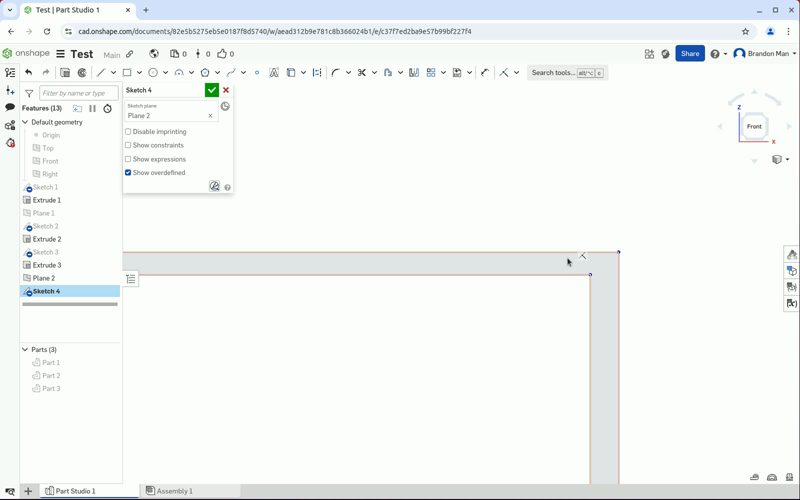
click(567, 257)
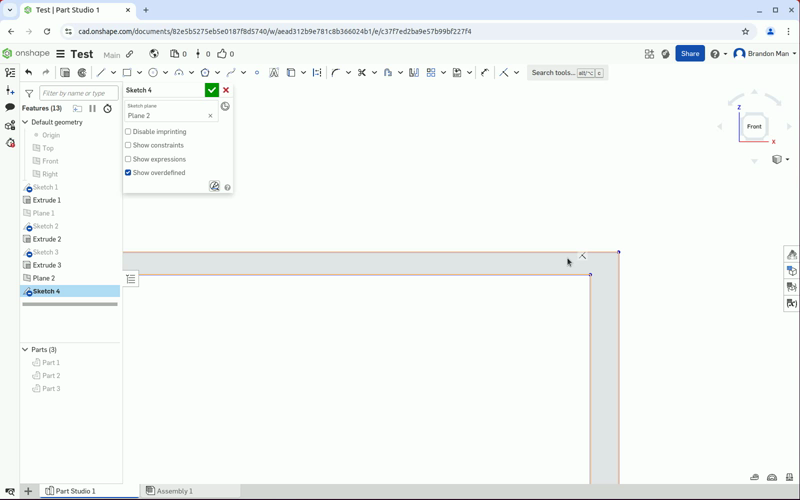
scroll(-6)
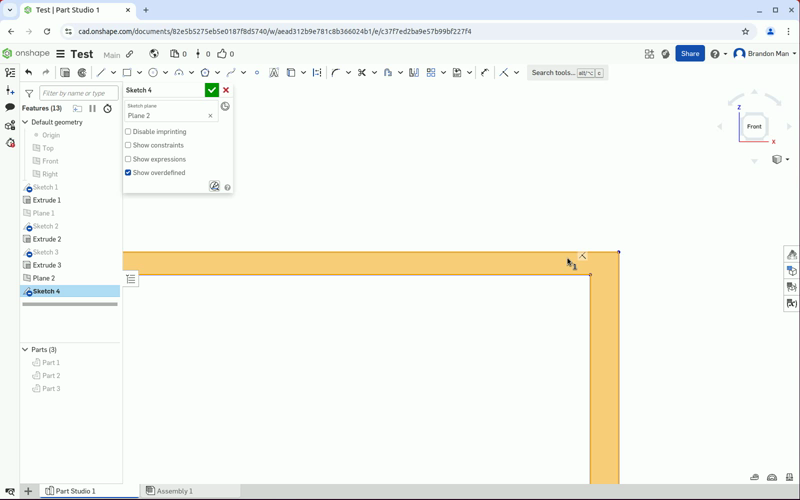
scroll(-6)
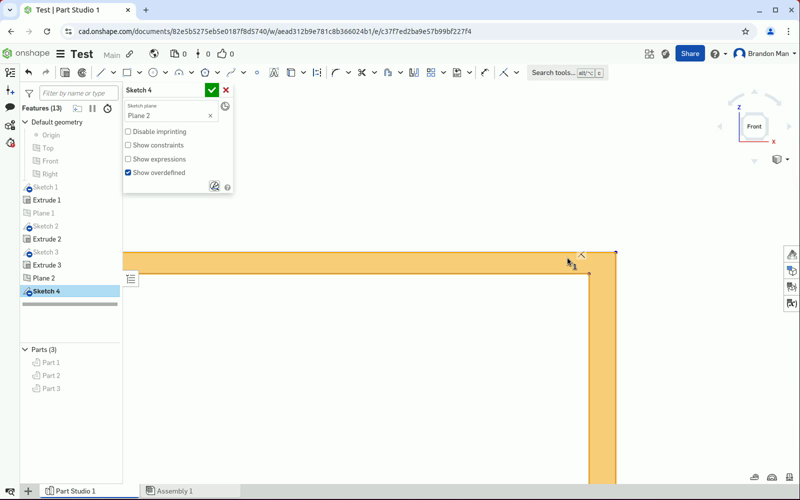
scroll(-6)
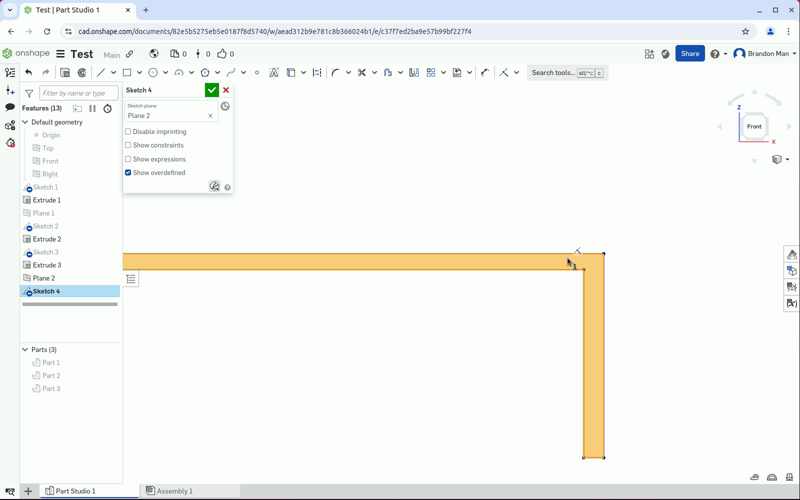
scroll(-6)
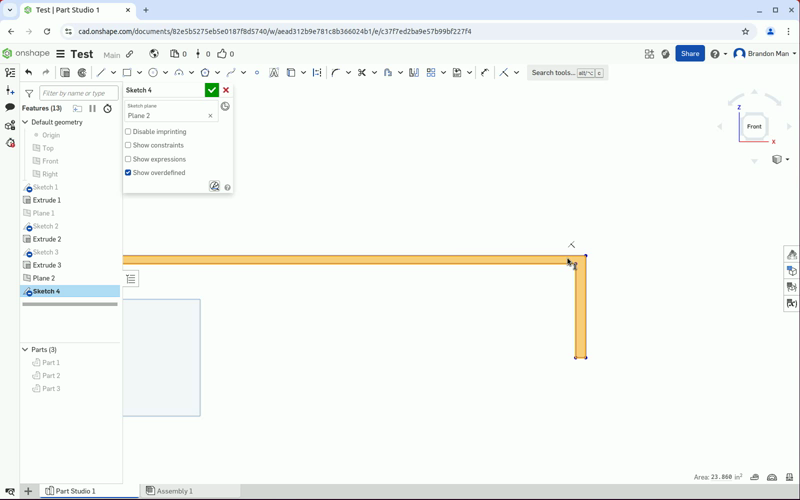
scroll(-6)
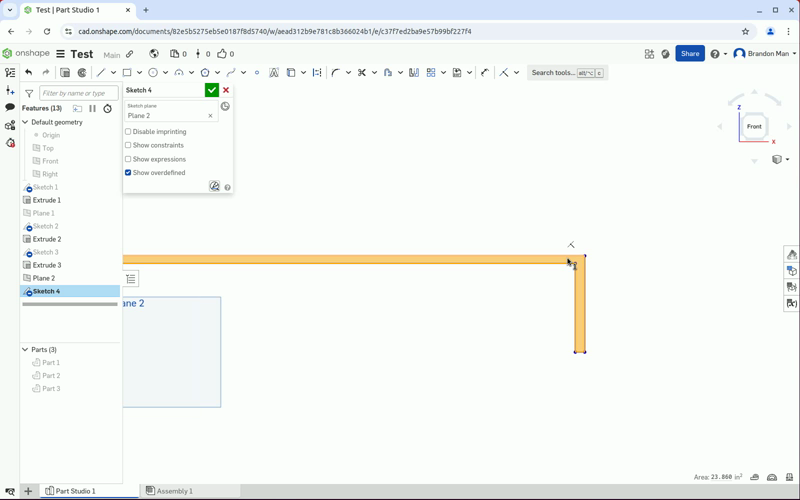
scroll(-6)
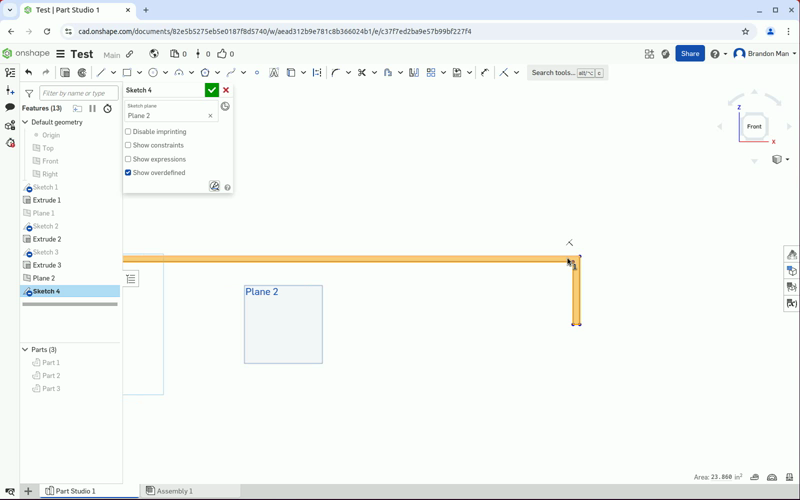
scroll(-6)
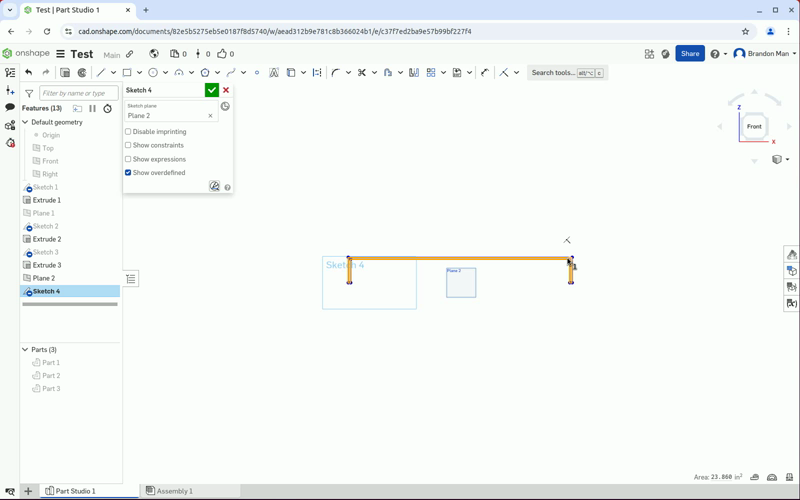
mouse_move(73, 352)
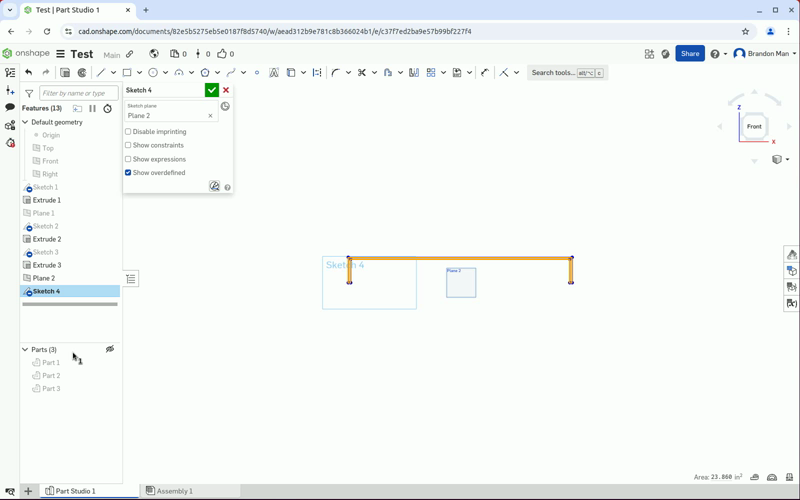
key(shift+y)
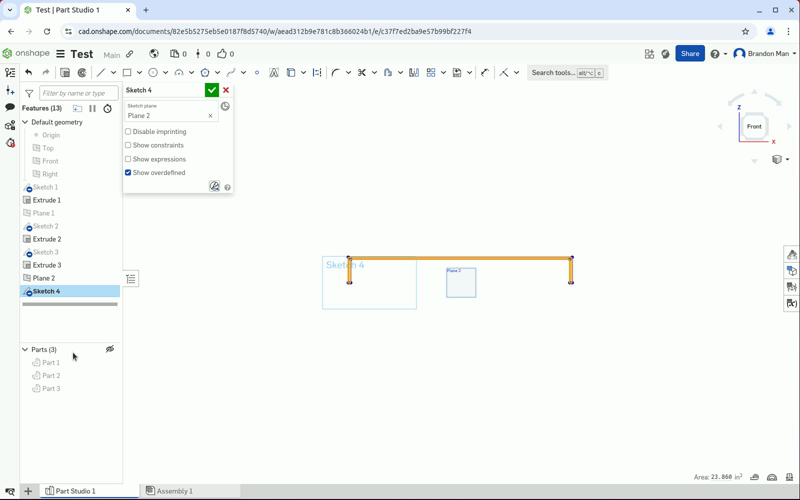
key(shift+e)
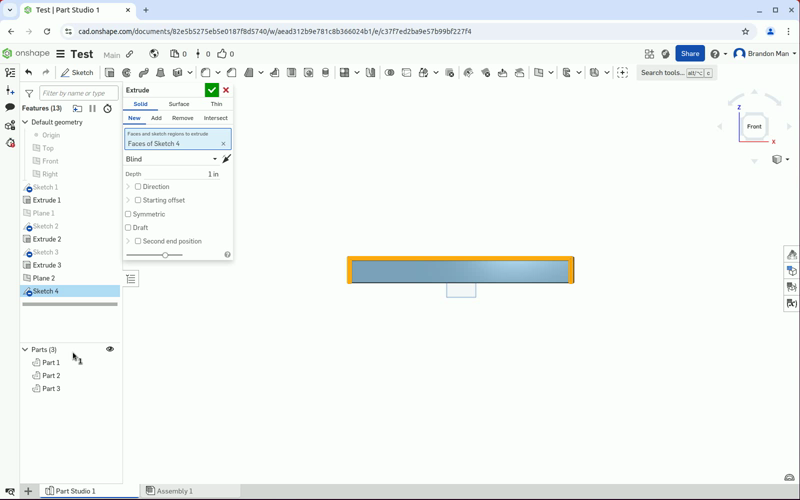
mouse_move(143, 106)
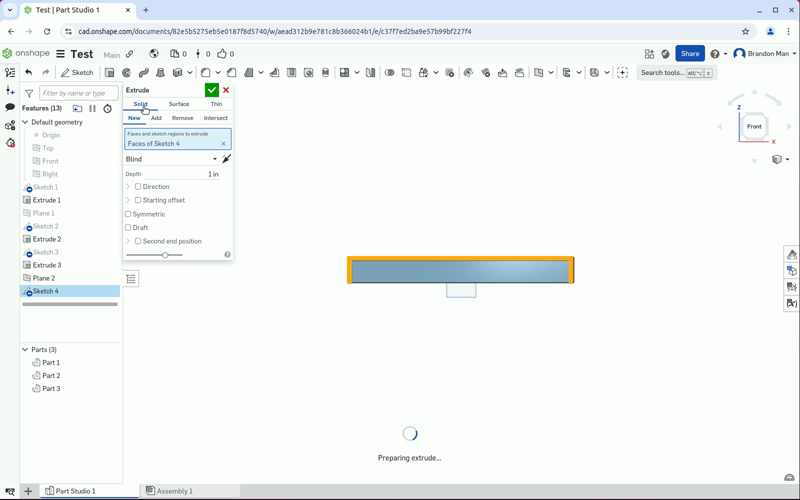
click(143, 106)
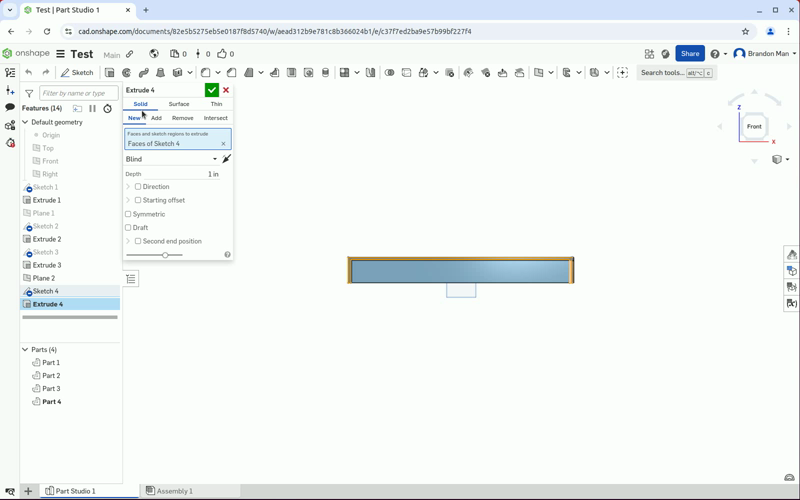
mouse_move(137, 120)
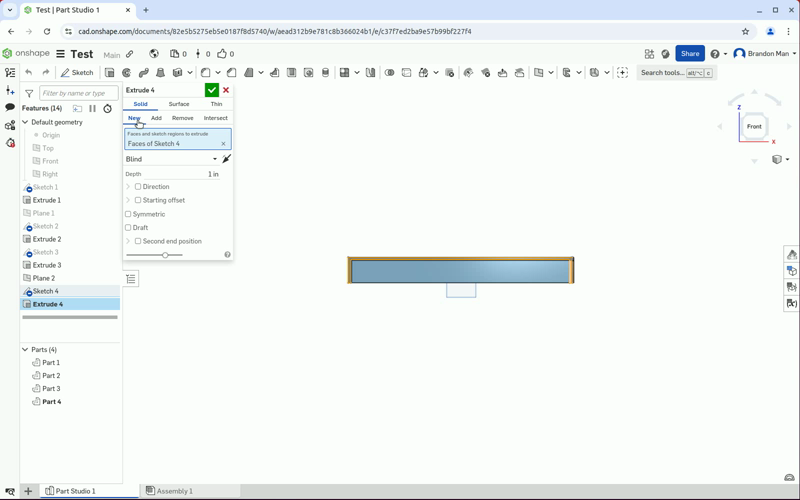
click(137, 120)
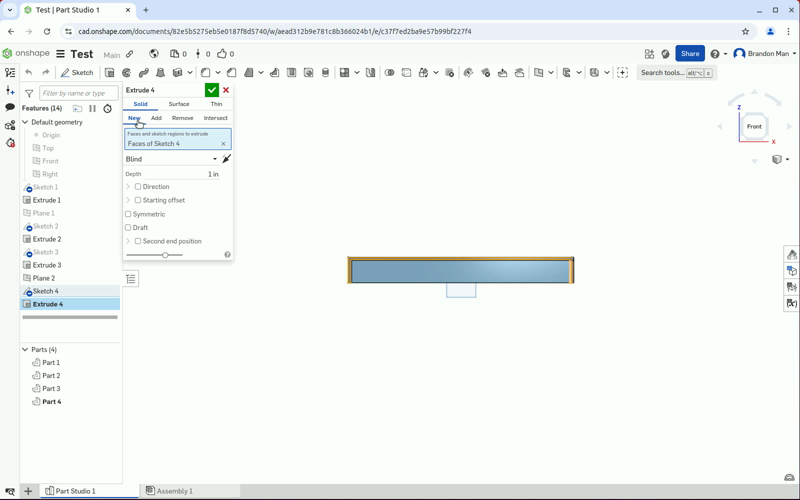
key(tab, 4)
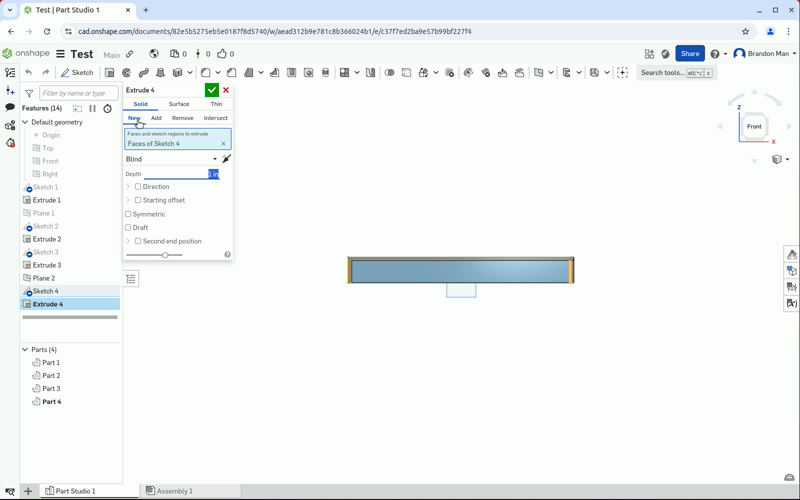
text(0.722)
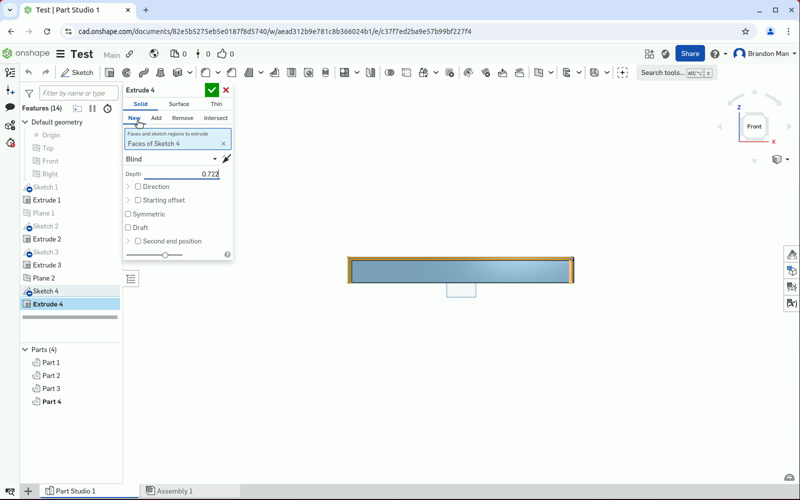
key(enter)
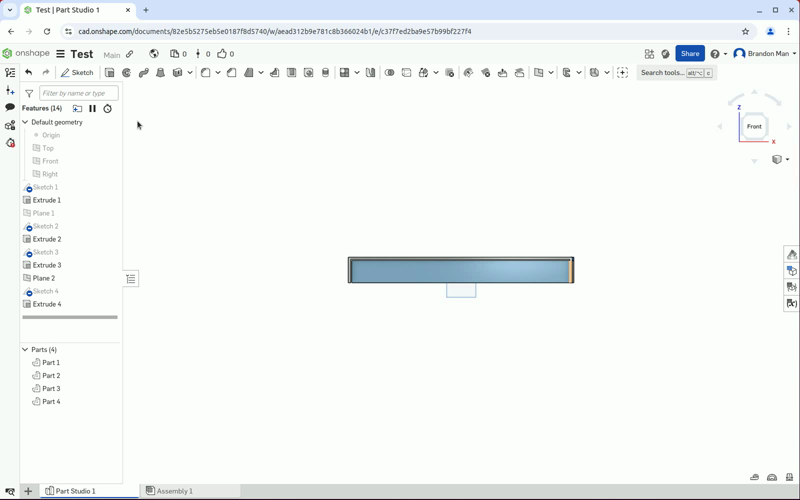
key(shift+h)
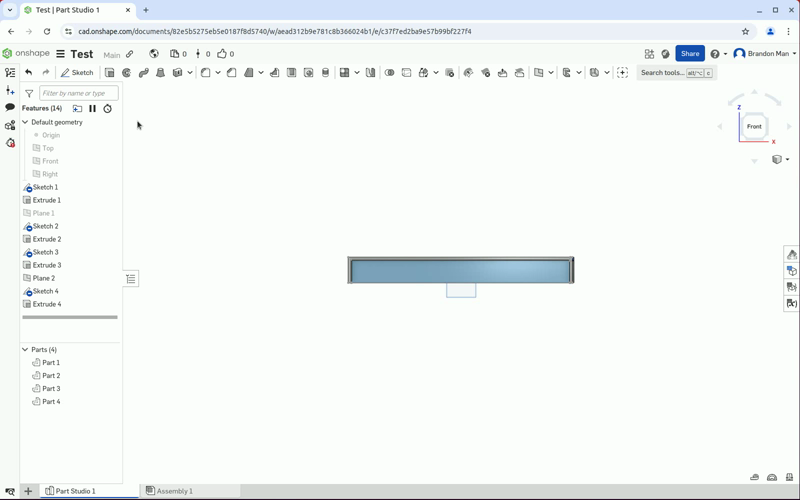
key(shift+h)
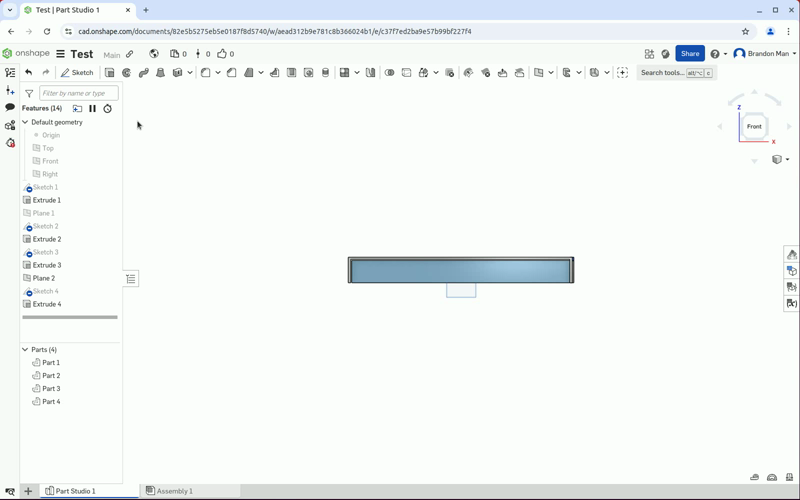
mouse_move(73, 189)
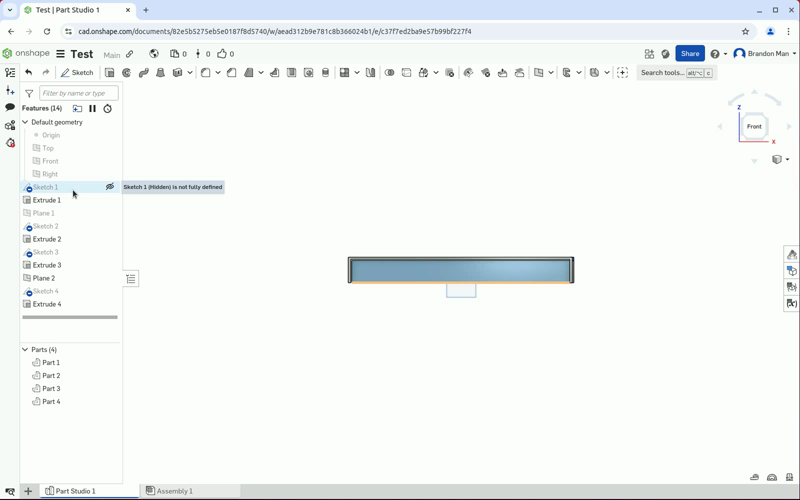
click(73, 189)
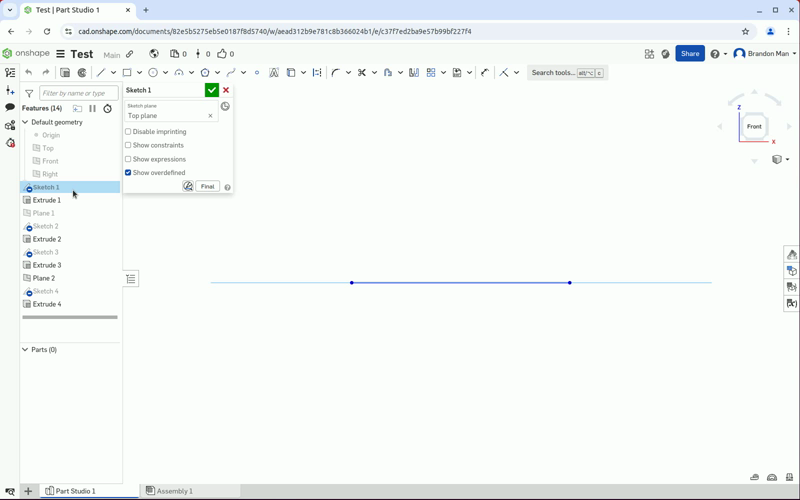
mouse_move(229, 92)
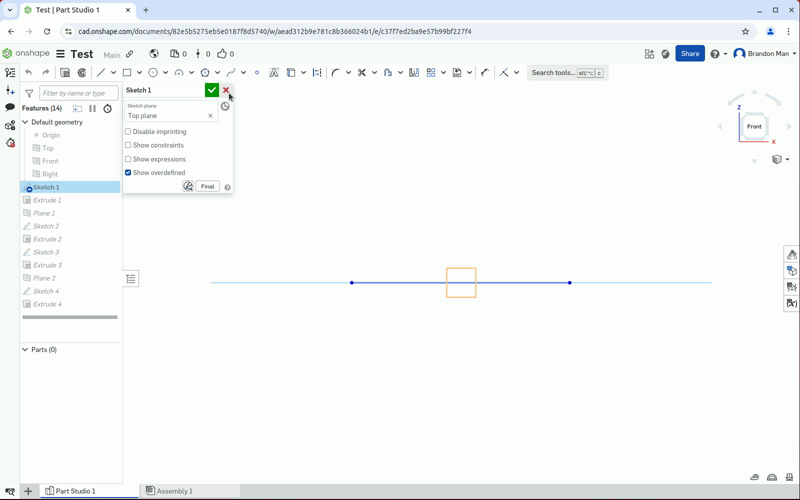
click(229, 92)
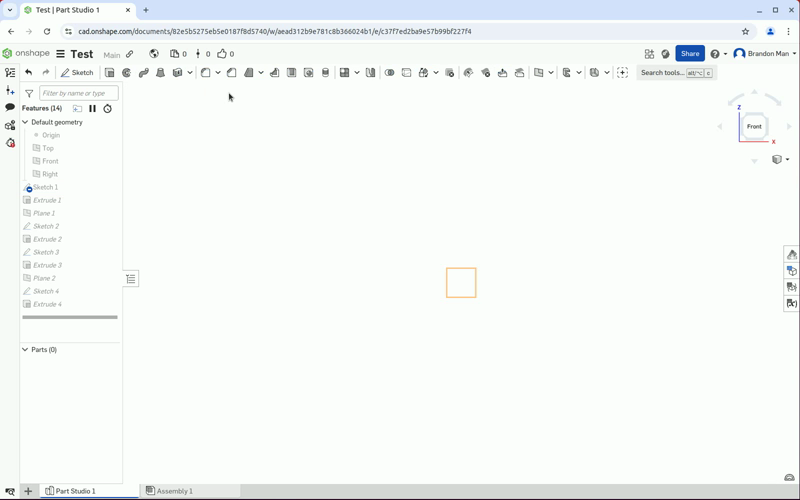
key(shift+s)
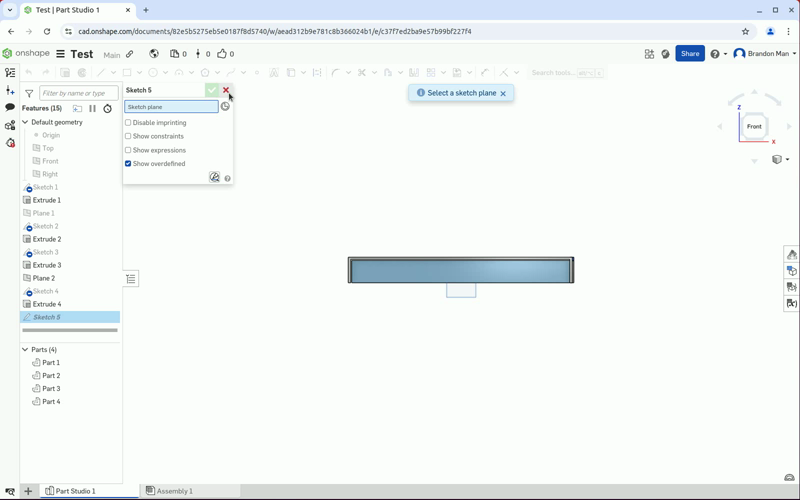
mouse_move(73, 280)
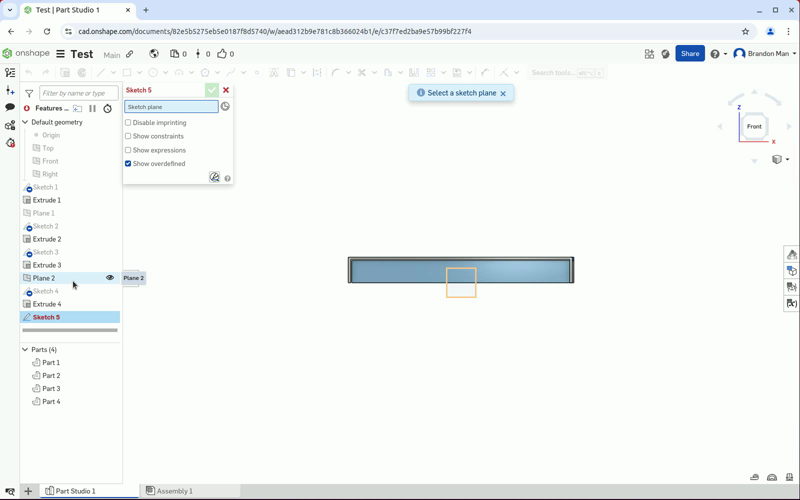
click(73, 280)
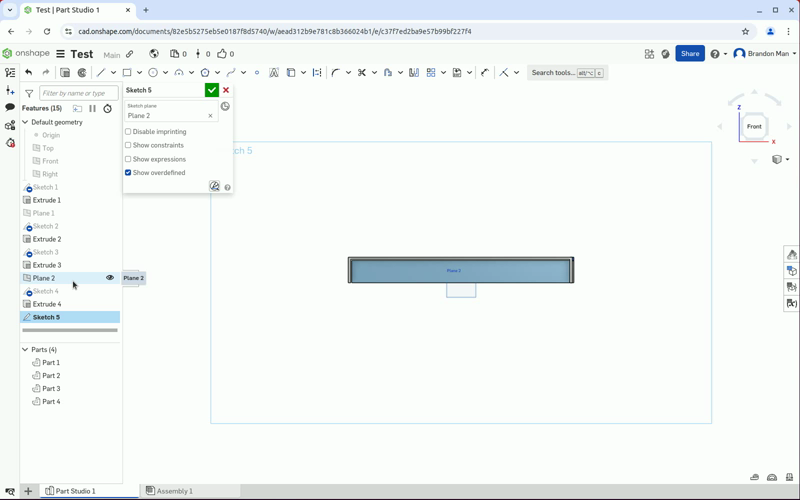
mouse_move(73, 352)
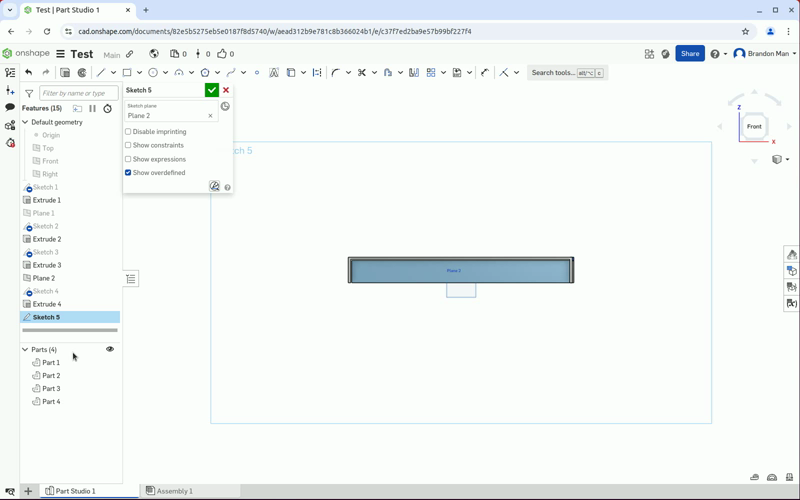
key(y)
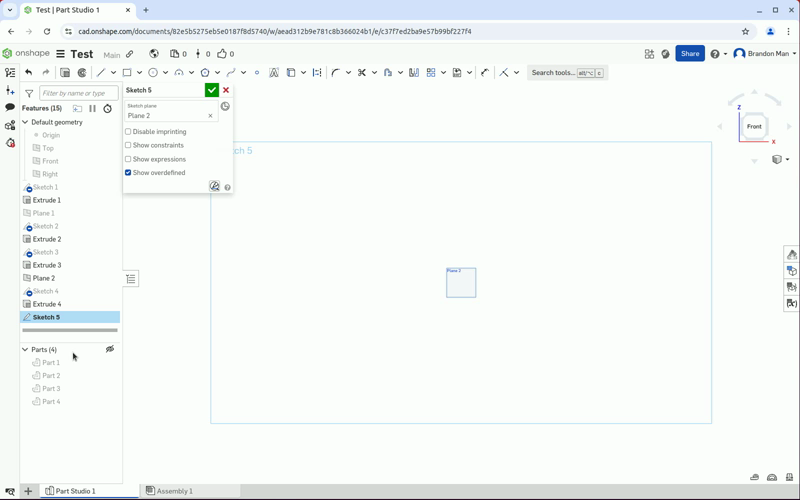
key(l)
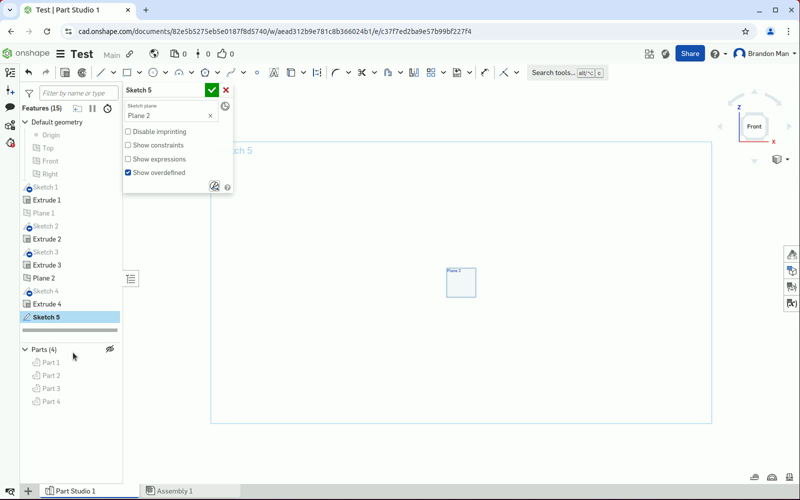
key_down(shift)
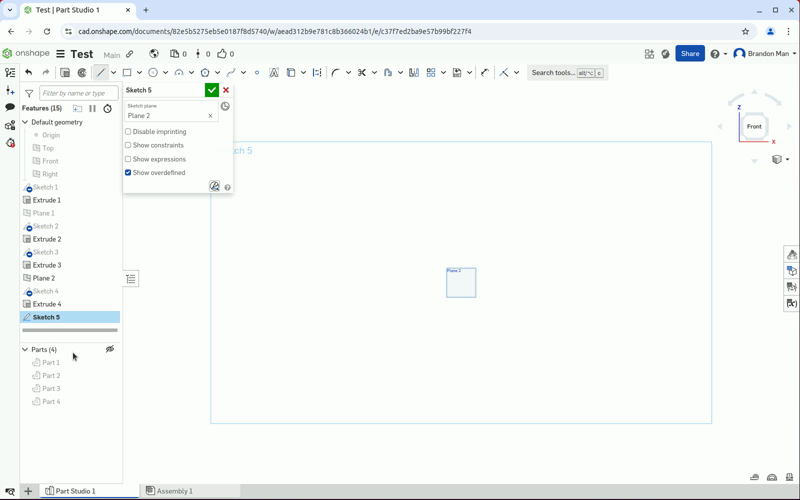
mouse_move(351, 282)
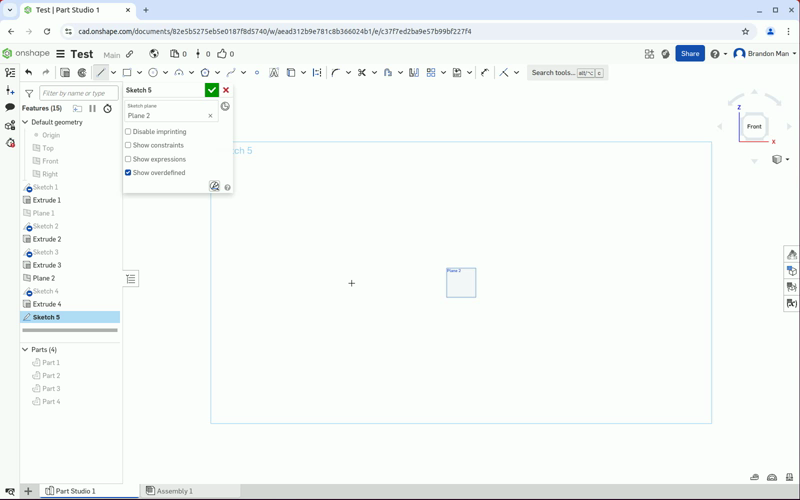
click(351, 282)
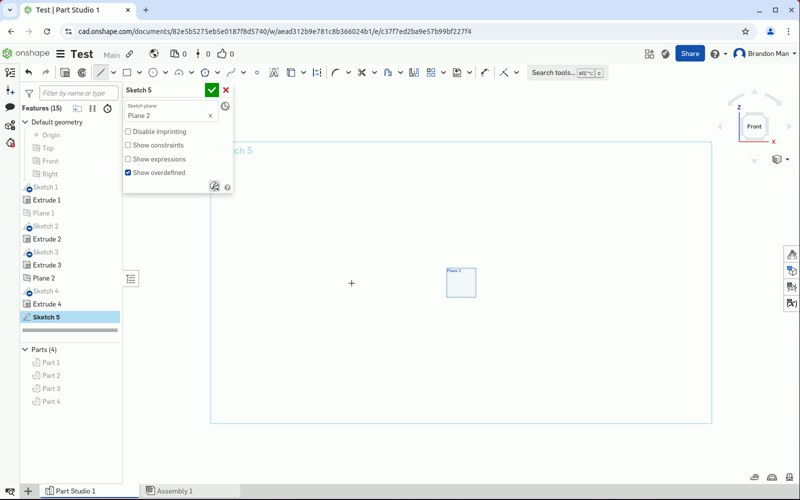
key_up(shift)
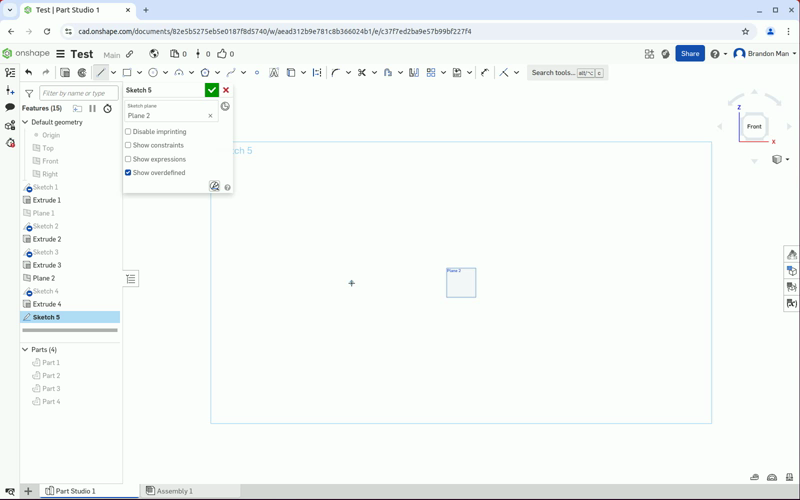
key_down(shift)
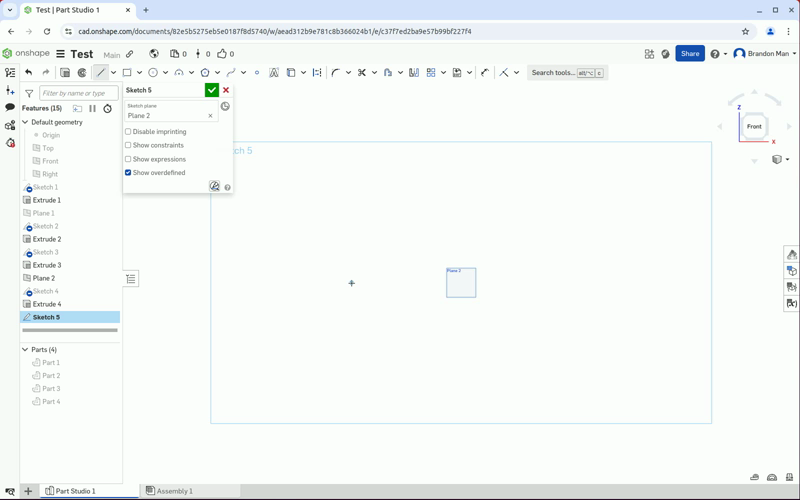
mouse_move(569, 282)
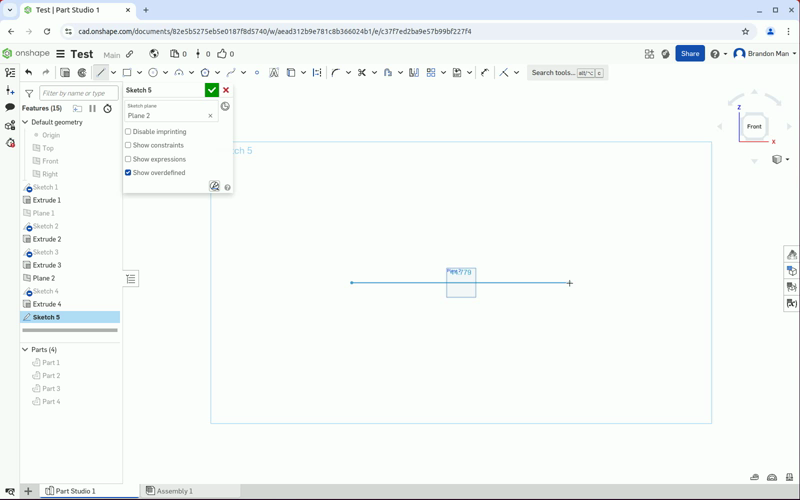
click(569, 282)
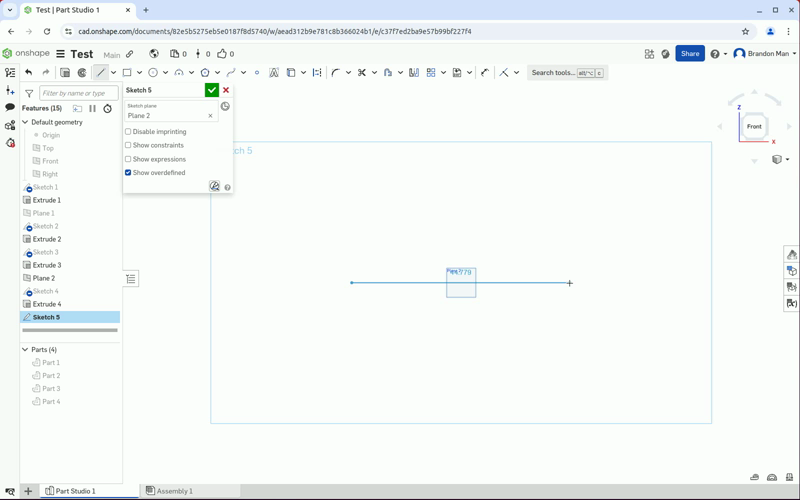
key_up(shift)
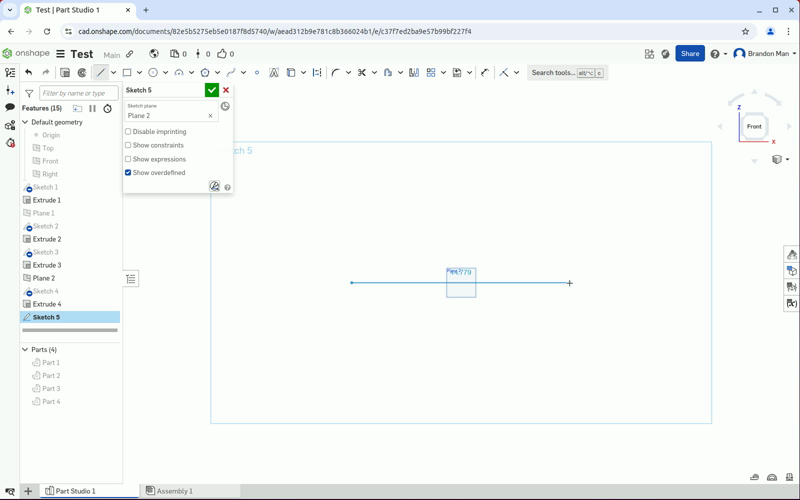
key_down(shift)
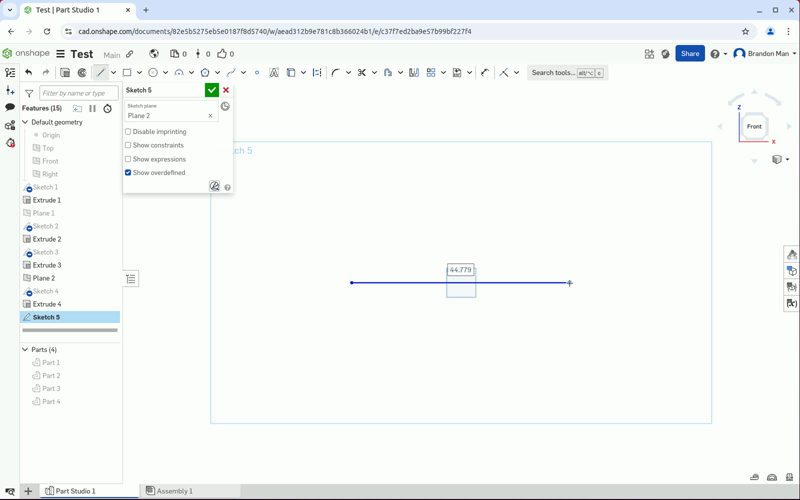
mouse_move(589, 282)
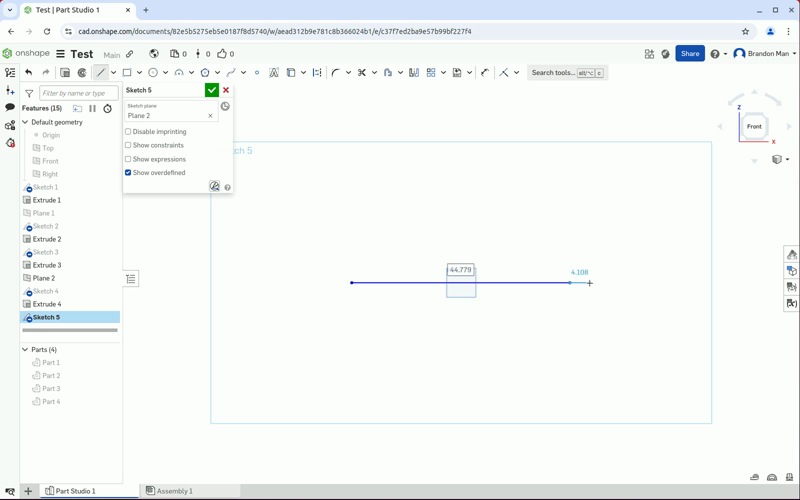
mouse_move(569, 260)
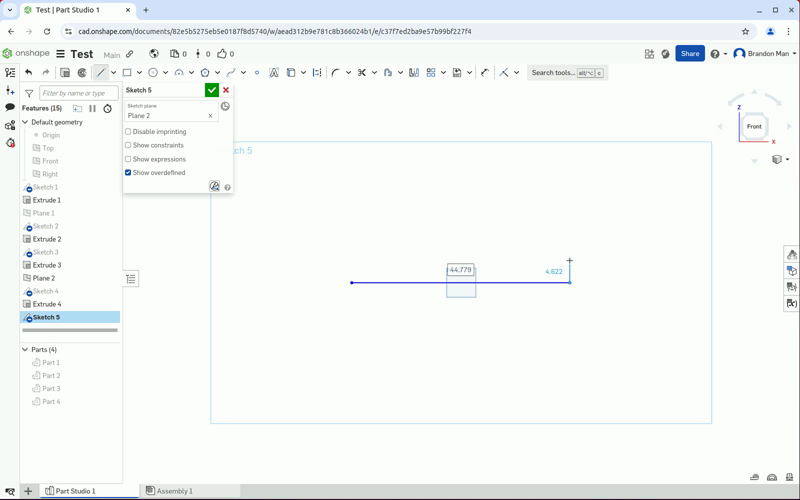
click(569, 260)
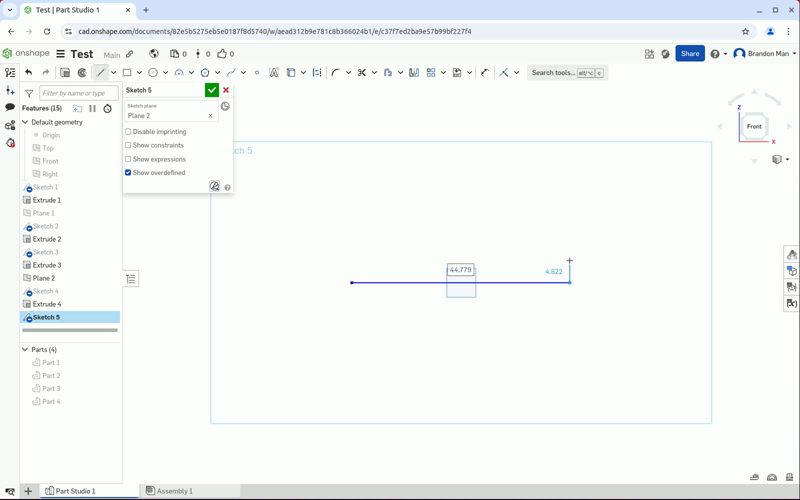
key_up(shift)
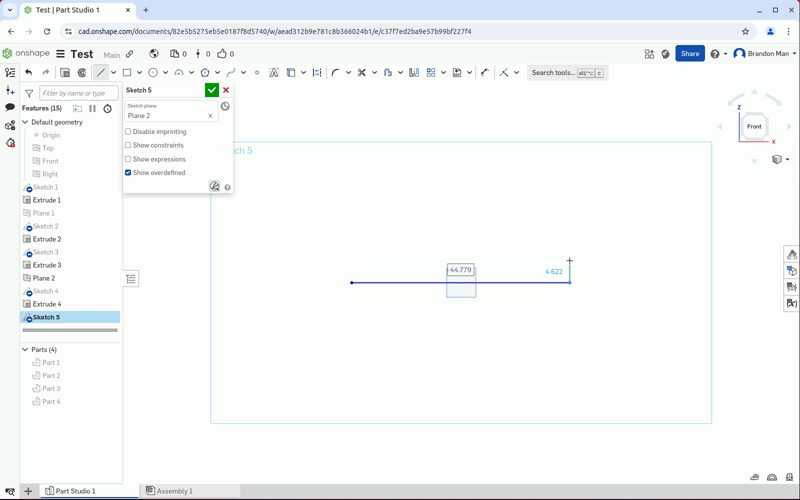
key_down(shift)
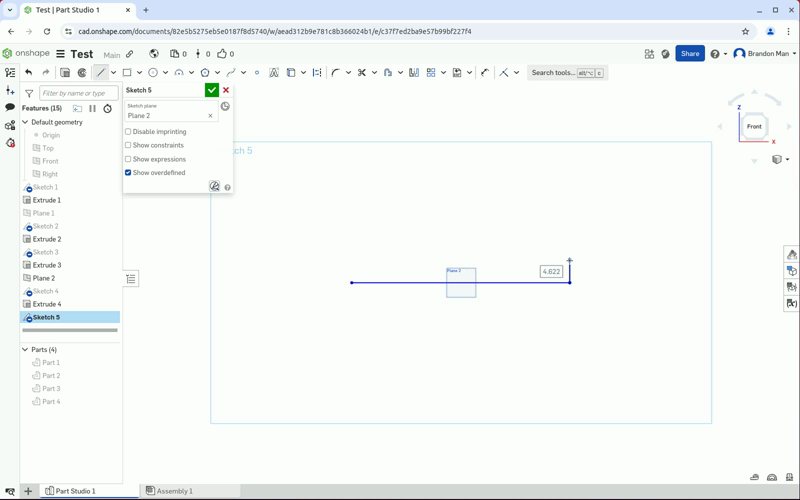
mouse_move(351, 260)
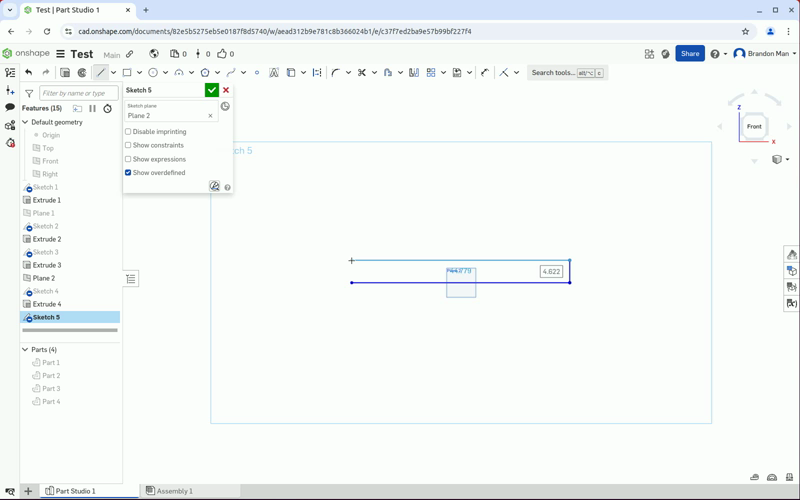
click(351, 260)
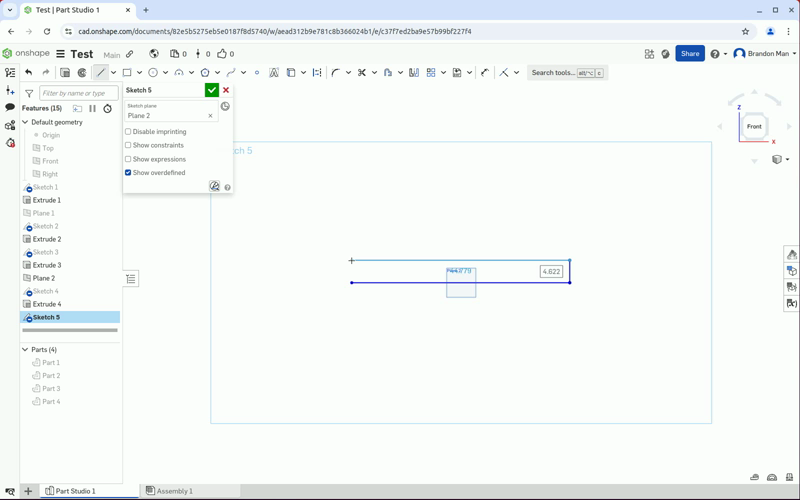
key_up(shift)
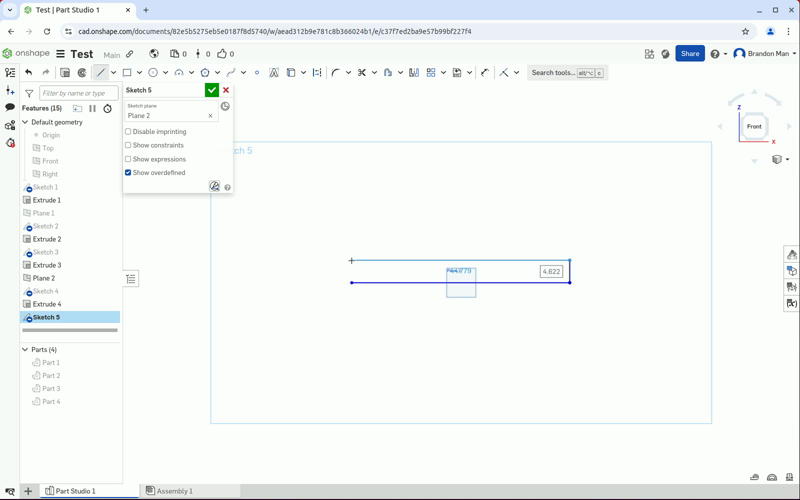
mouse_move(381, 260)
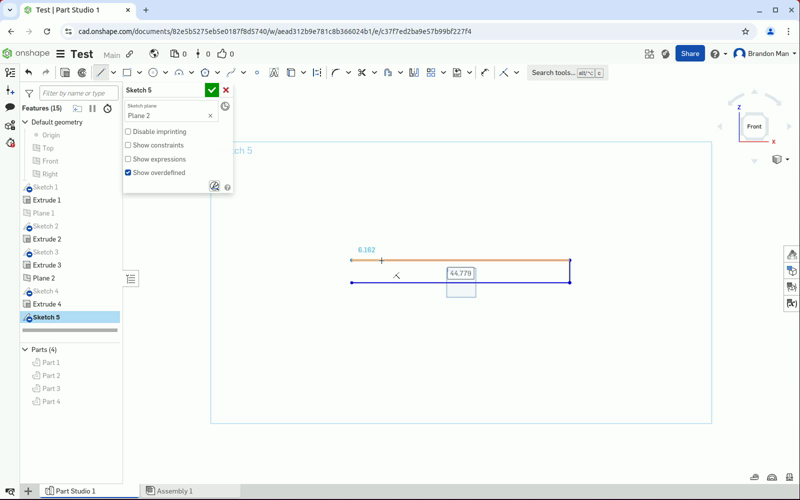
key_down(shift)
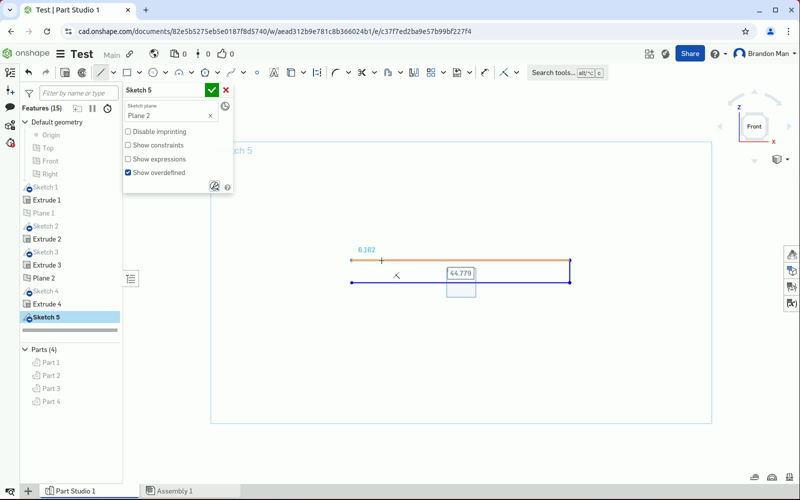
mouse_move(351, 282)
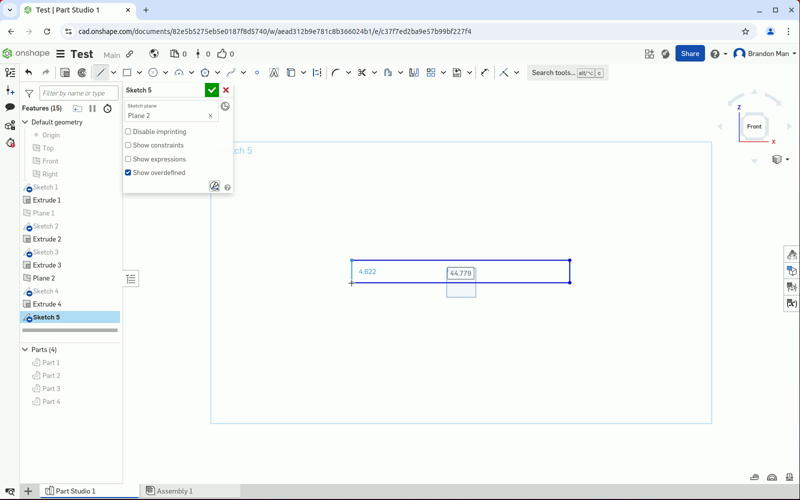
key_up(shift)
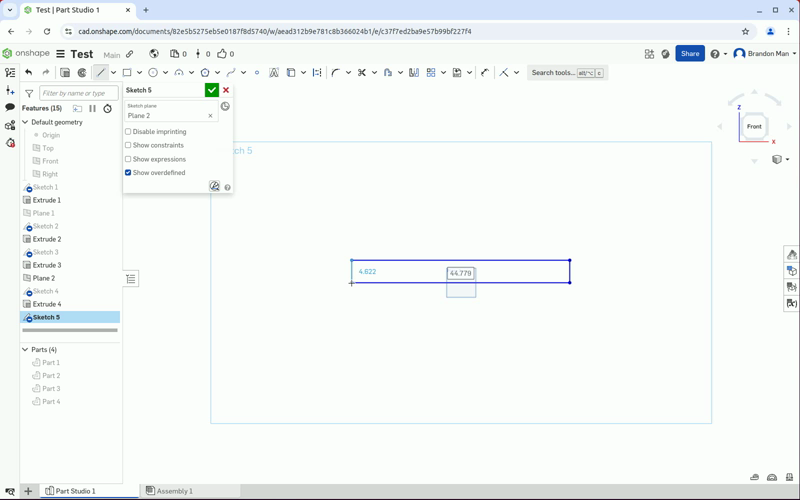
click(351, 282)
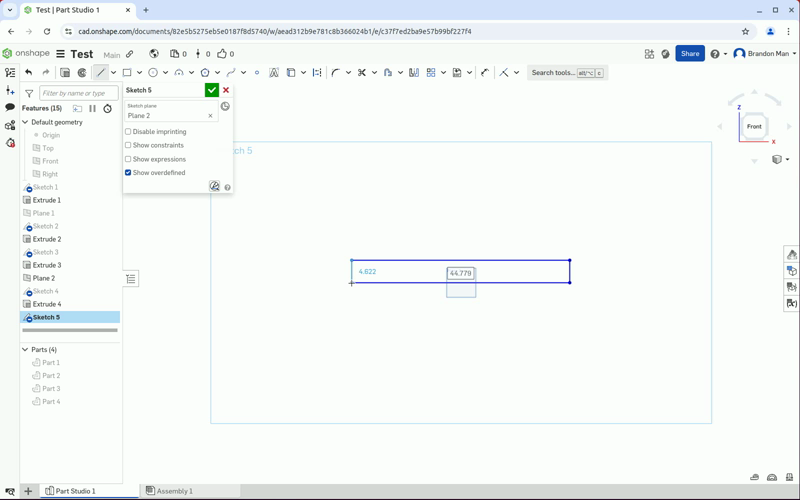
key(esc)
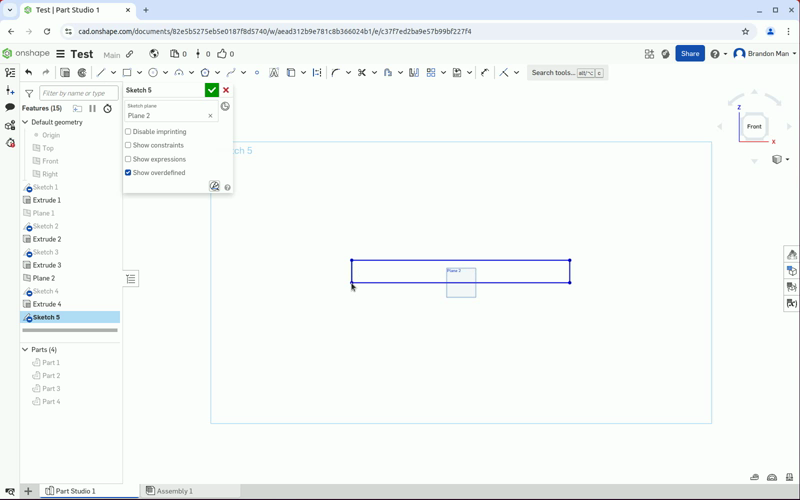
mouse_move(537, 277)
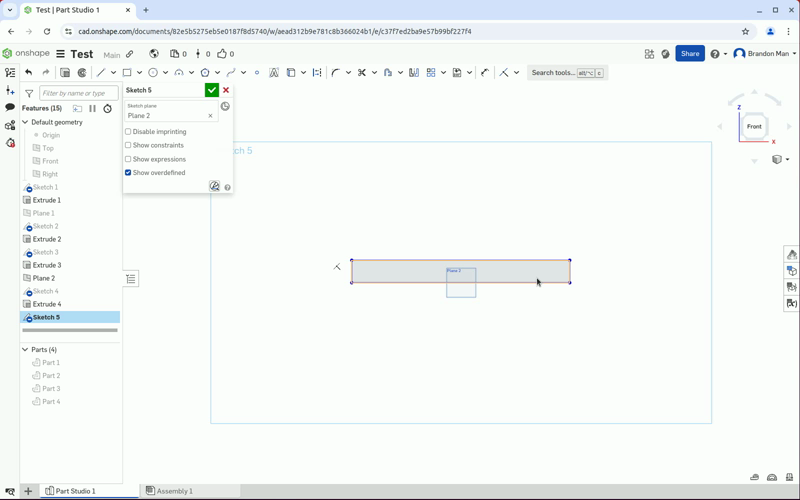
click(537, 277)
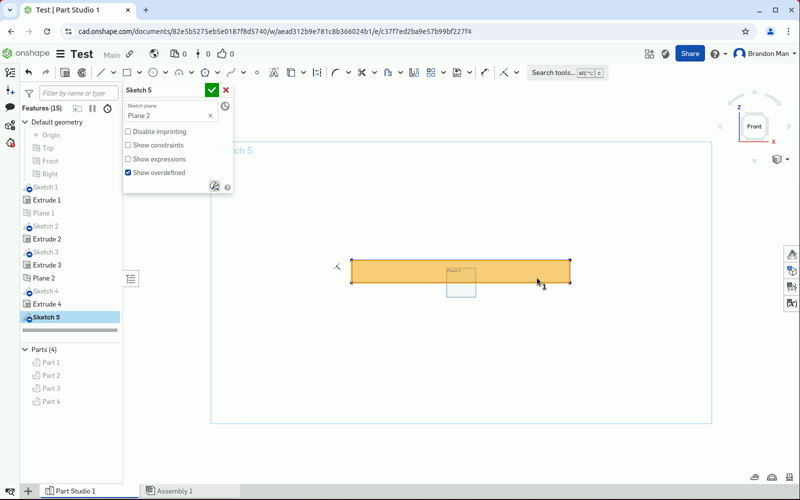
mouse_move(73, 352)
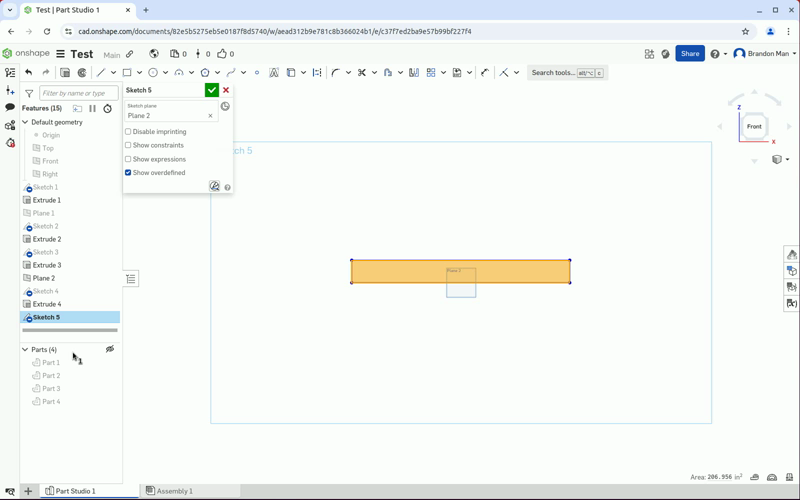
key(shift+y)
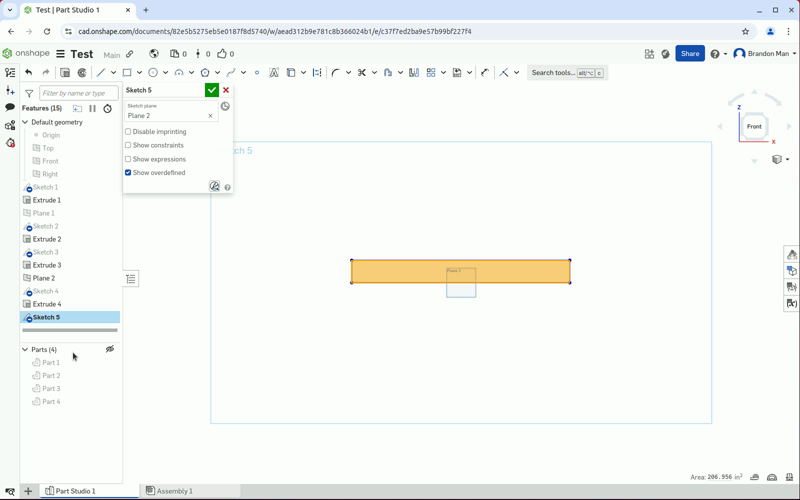
key(shift+e)
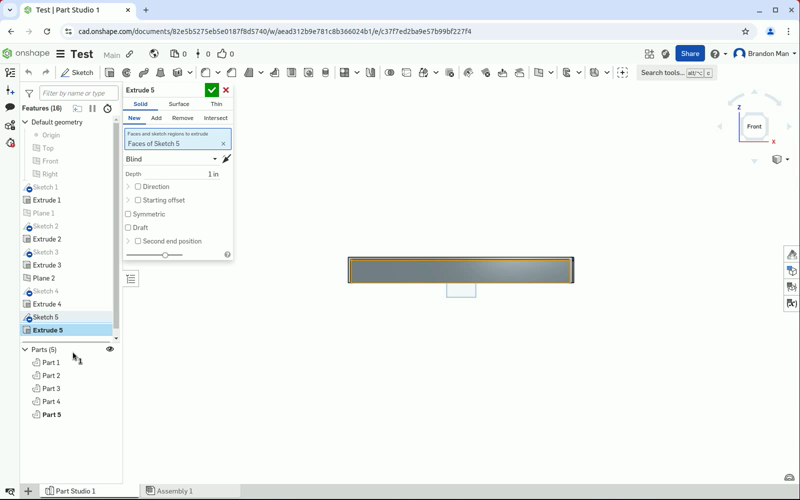
mouse_move(143, 106)
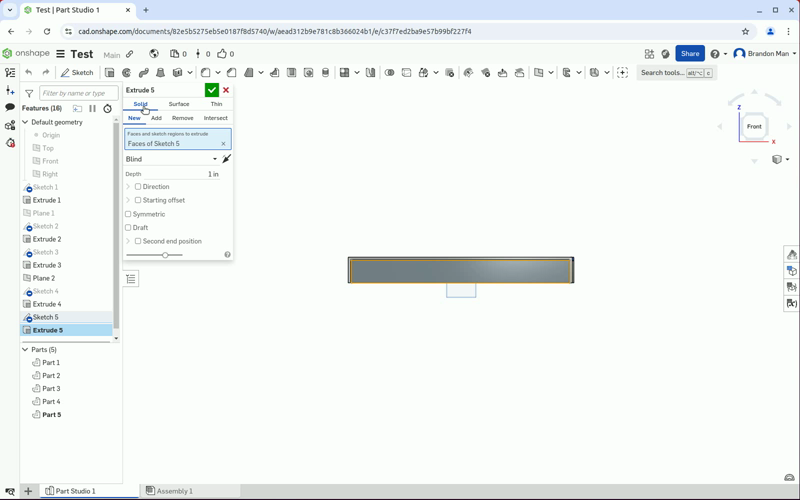
click(143, 106)
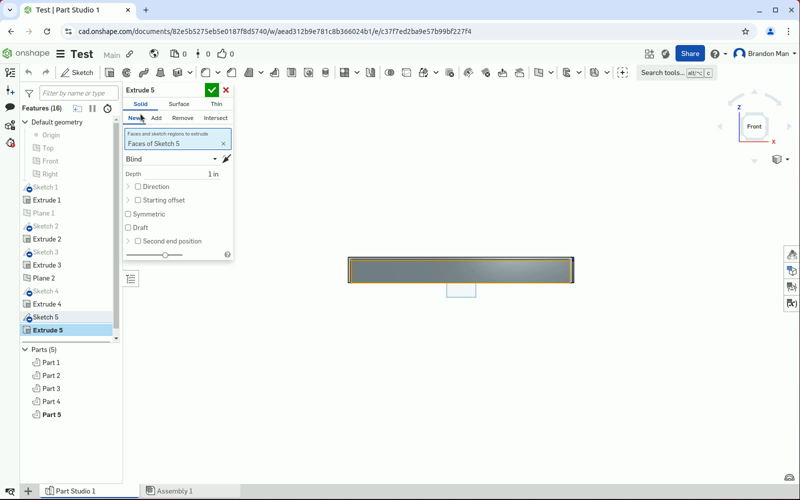
mouse_move(137, 120)
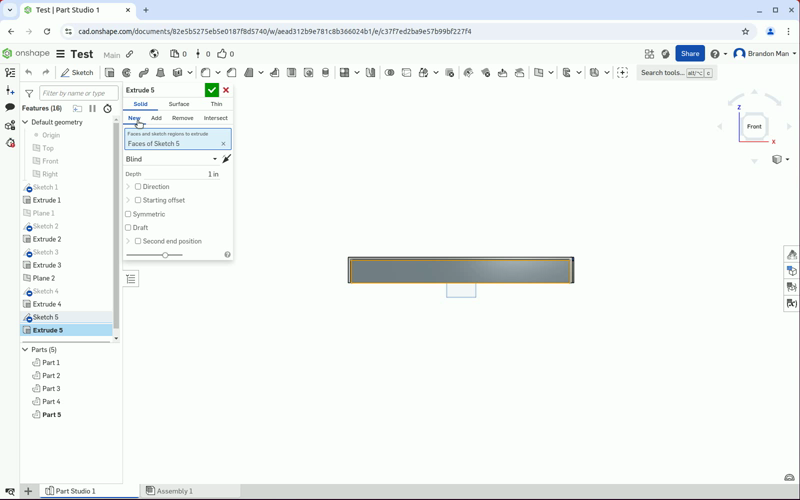
click(137, 120)
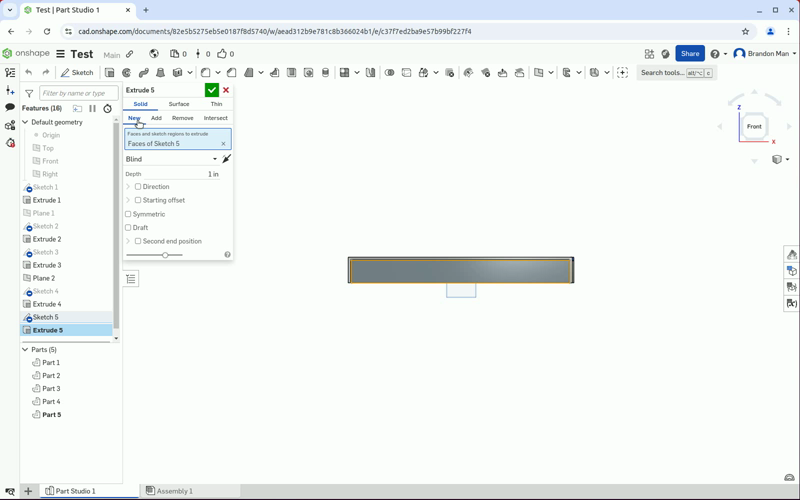
key(tab, 4)
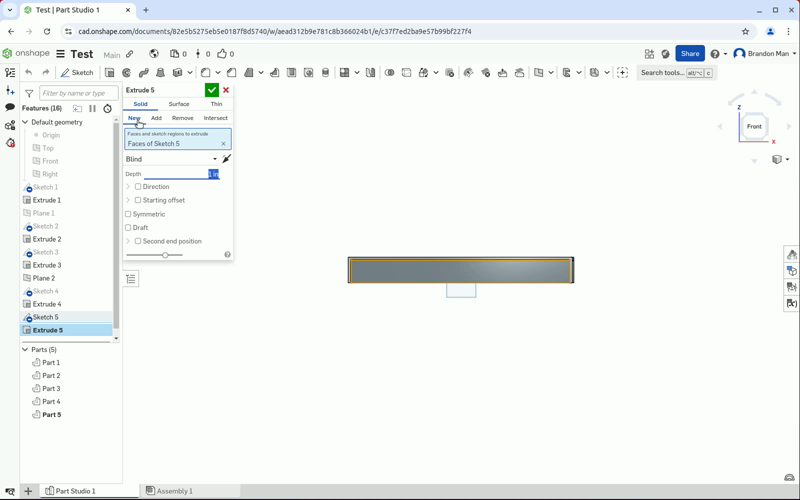
text(0.722)
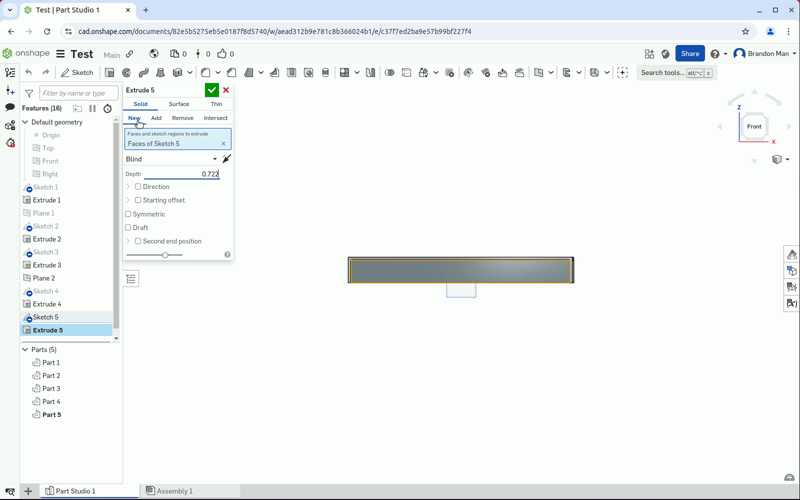
key(enter)
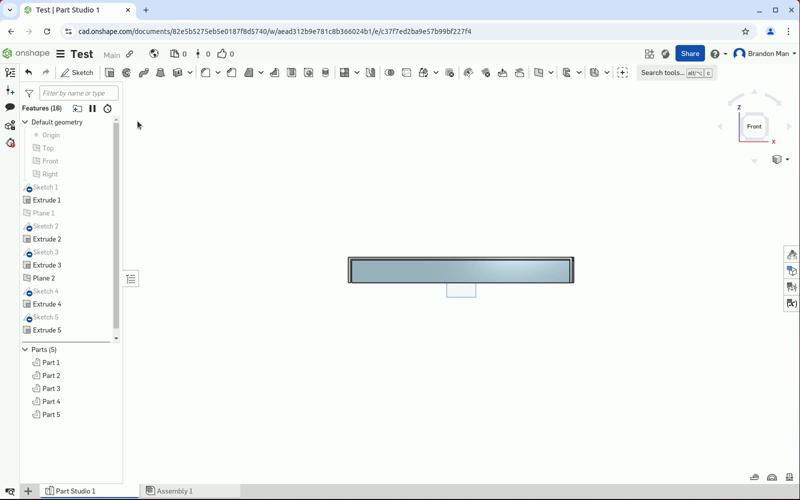
key(shift+h)
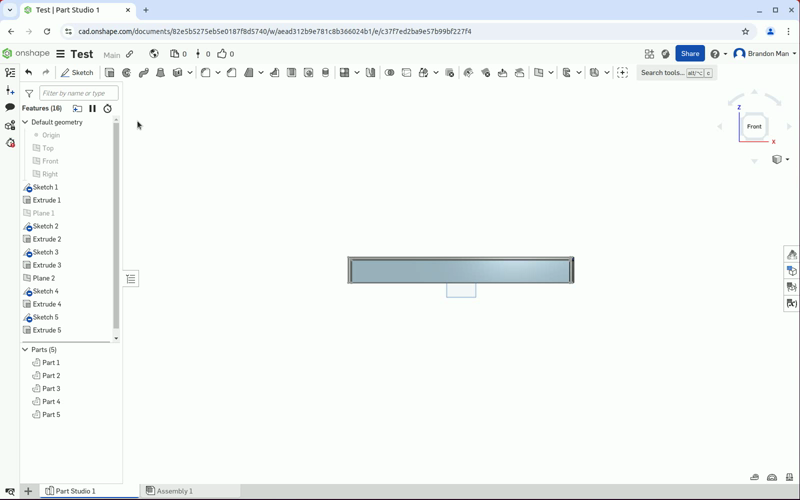
key(shift+h)
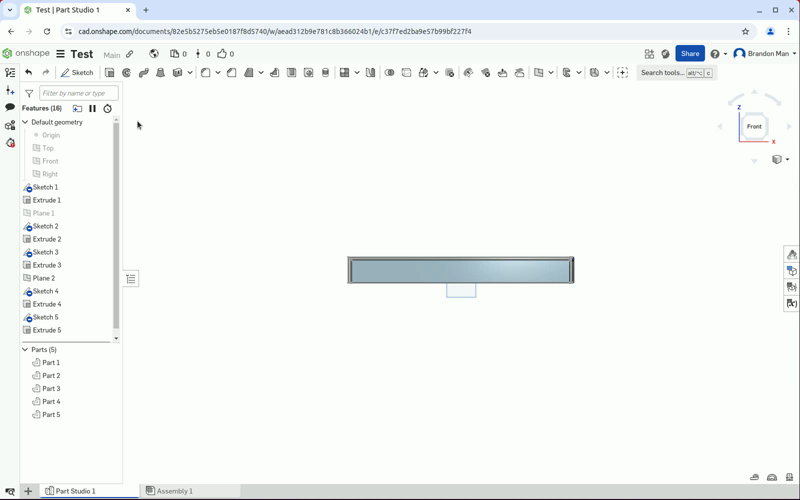
key(shift+7)
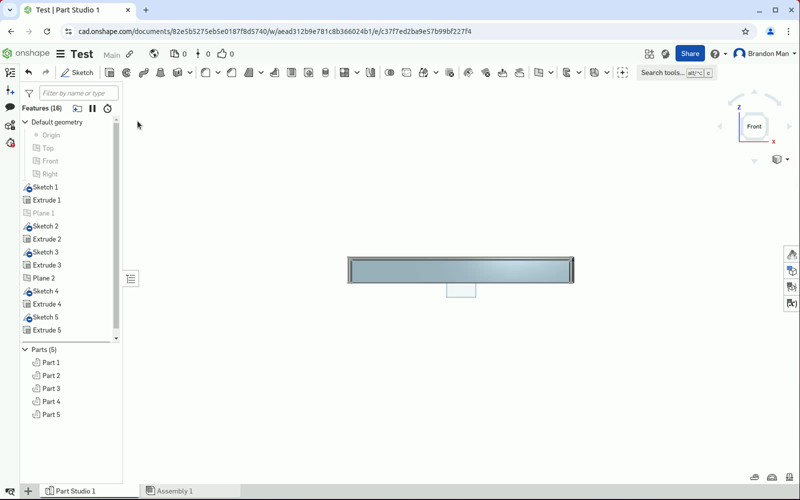
key(left, 2)
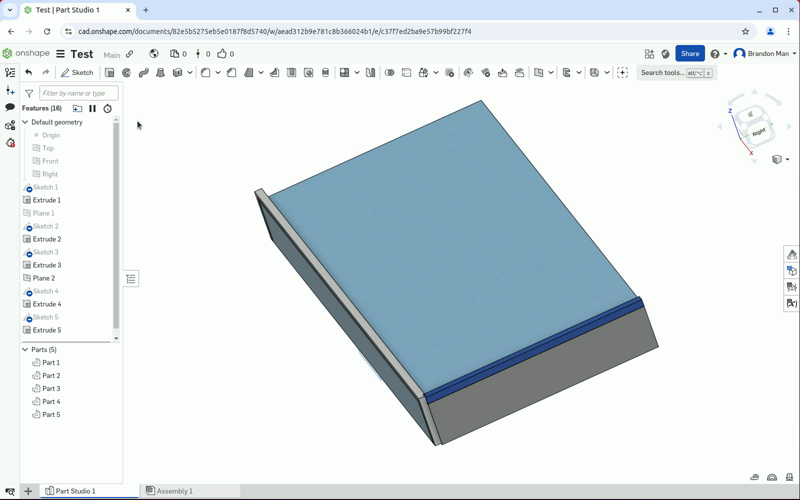
key(down, 2)
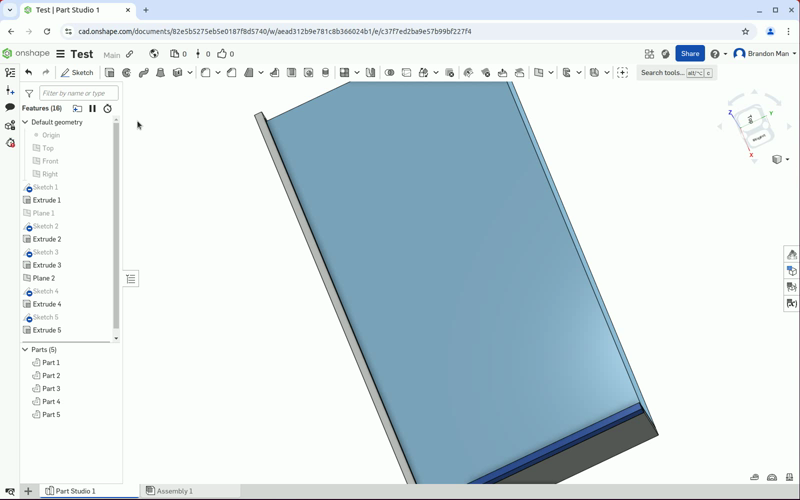
key(up, 2)
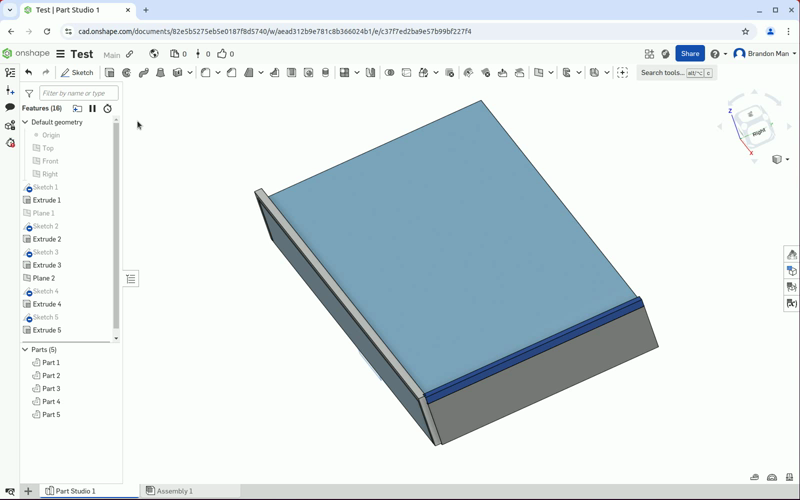
key(right, 2)
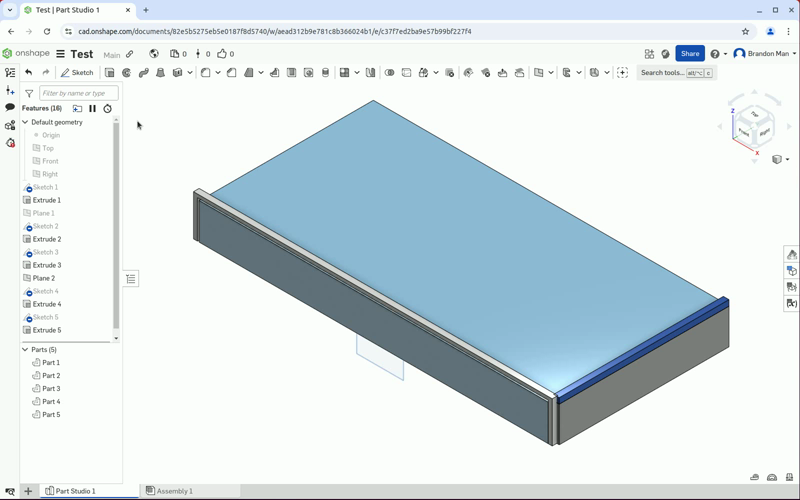
mouse_move(69, 189)
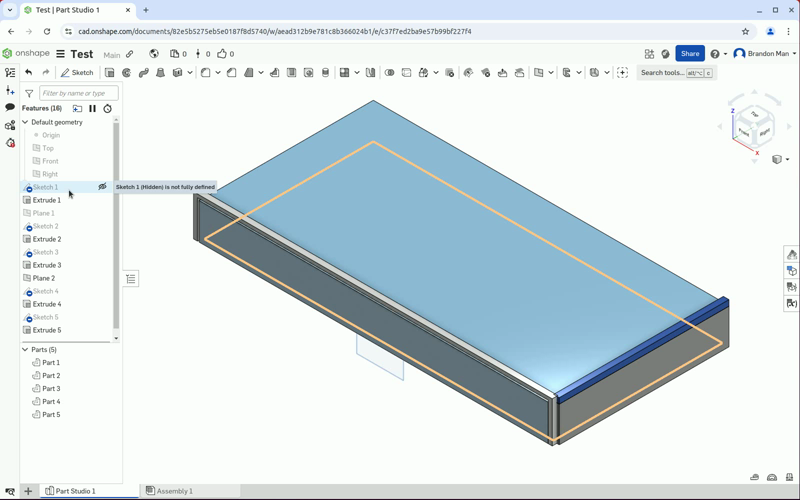
click(69, 189)